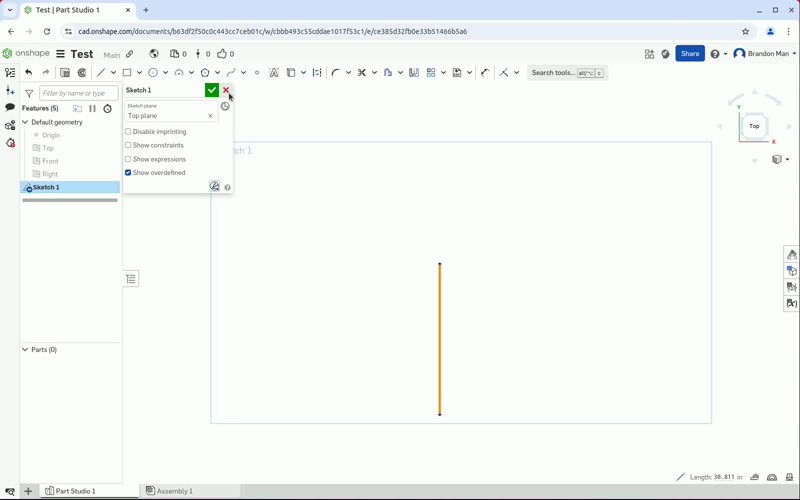
key(shift+h)
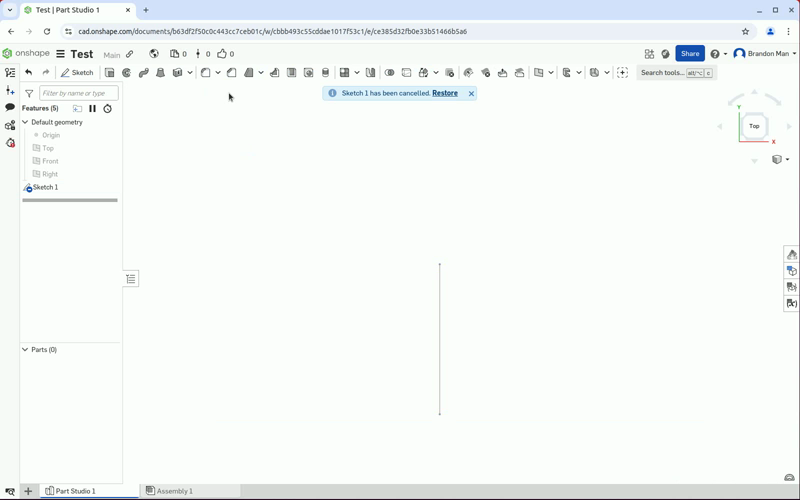
key(shift+s)
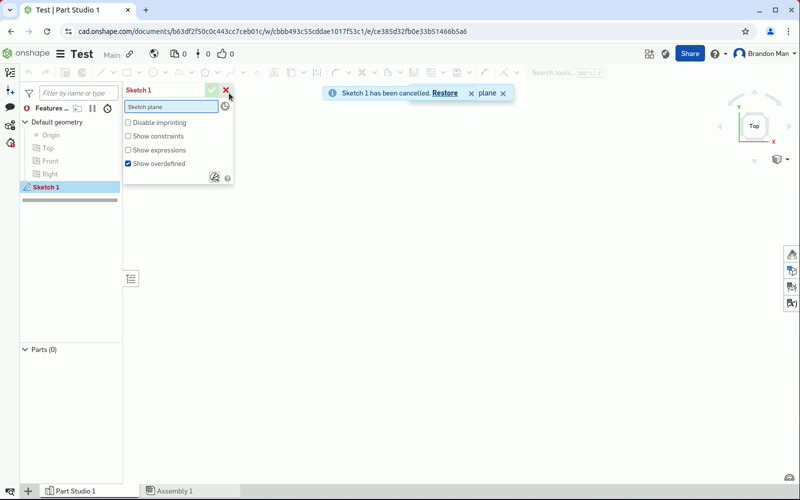
mouse_move(73, 150)
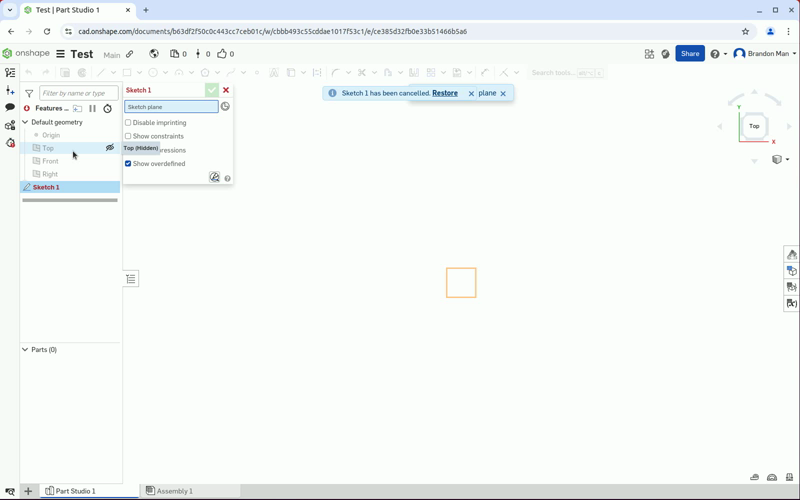
click(73, 150)
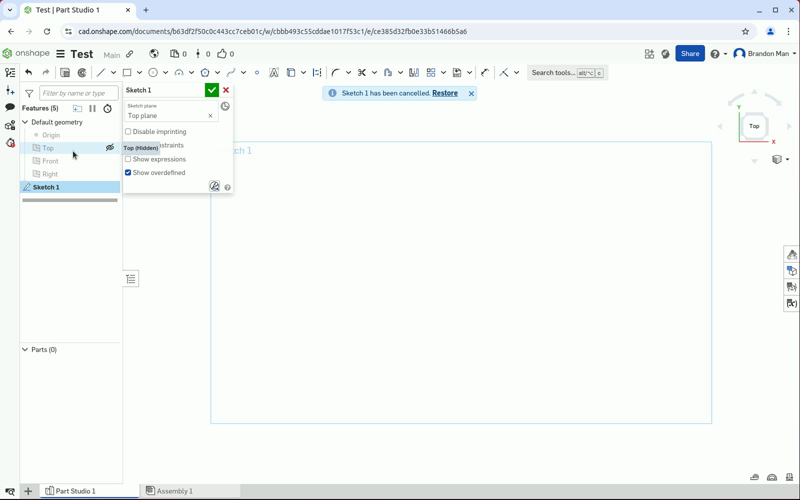
mouse_move(73, 352)
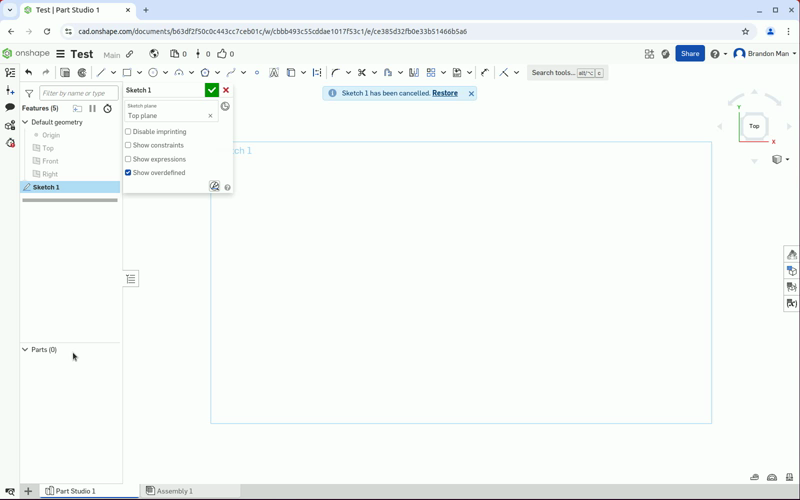
key(y)
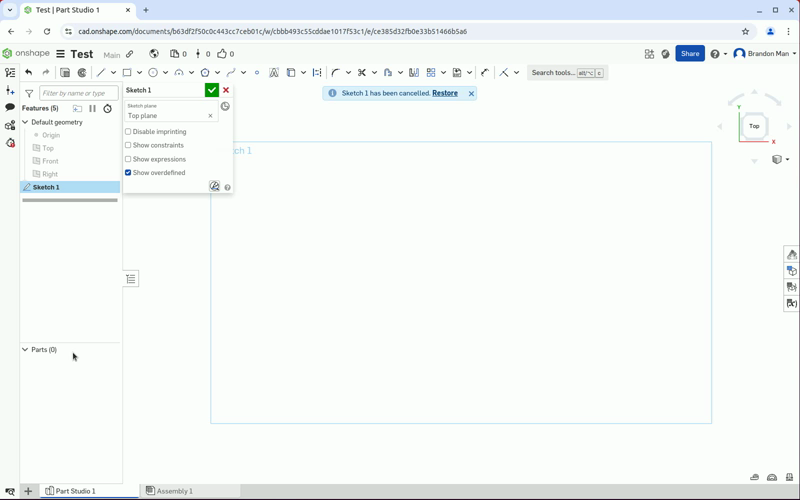
key(l)
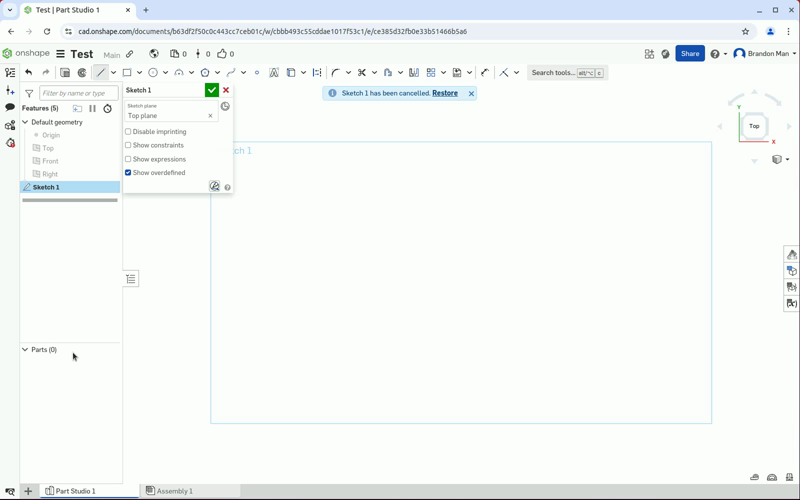
key_down(shift)
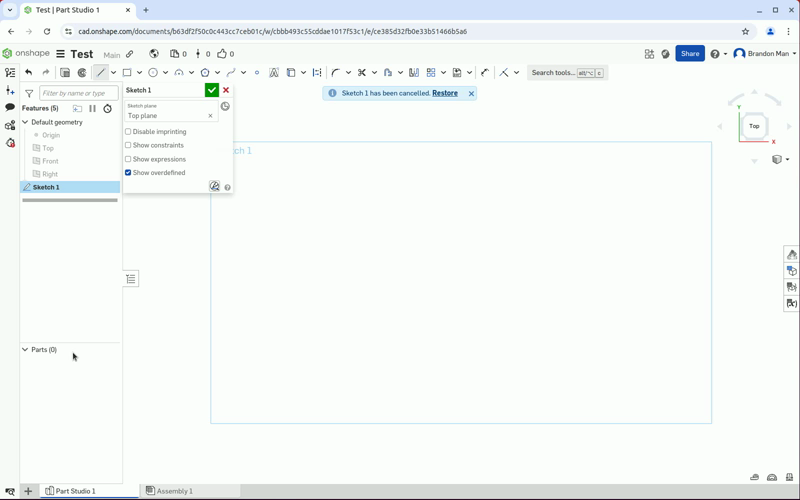
mouse_move(468, 355)
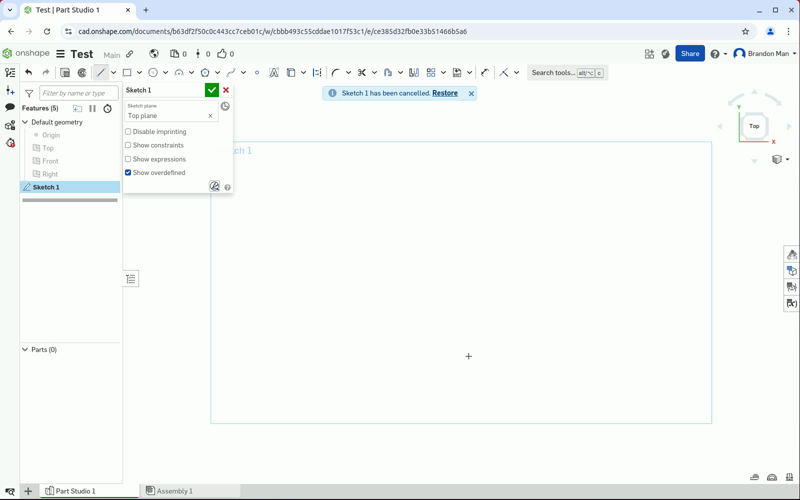
click(468, 355)
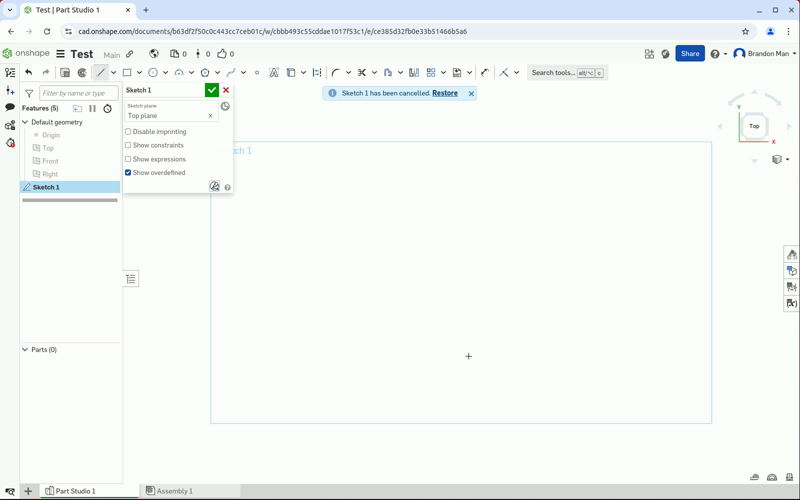
key_up(shift)
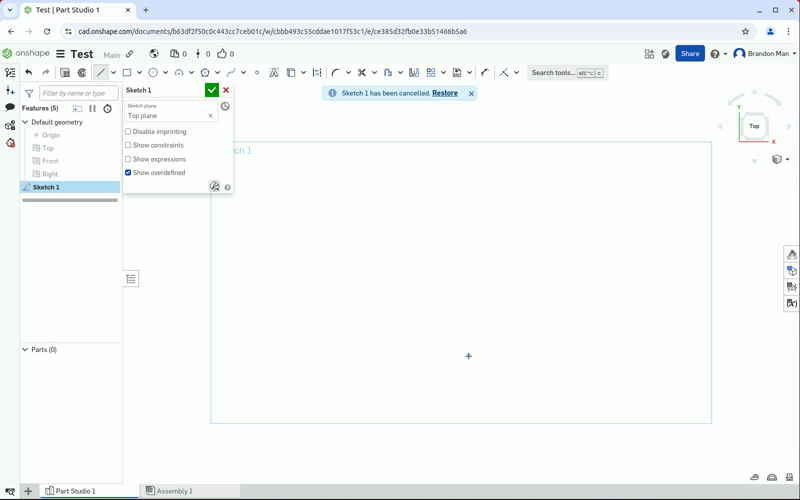
key_down(shift)
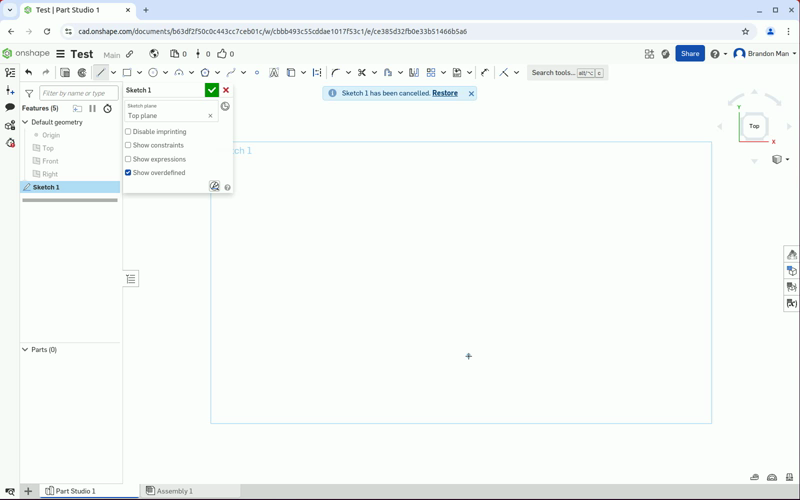
mouse_move(573, 355)
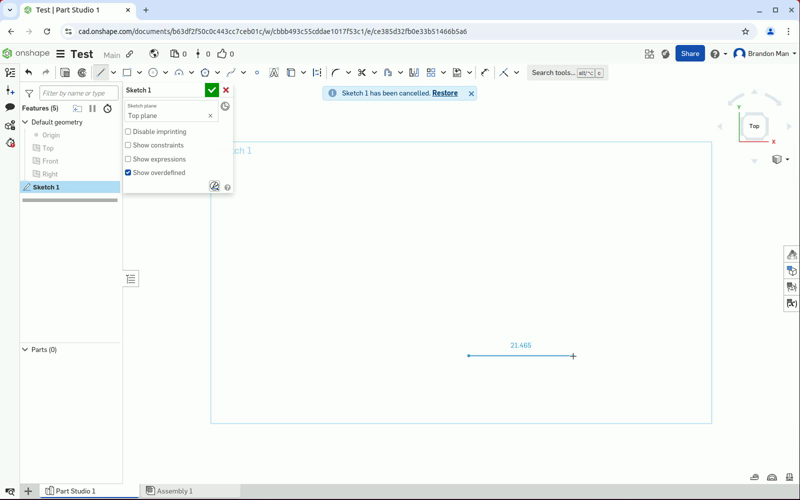
click(573, 355)
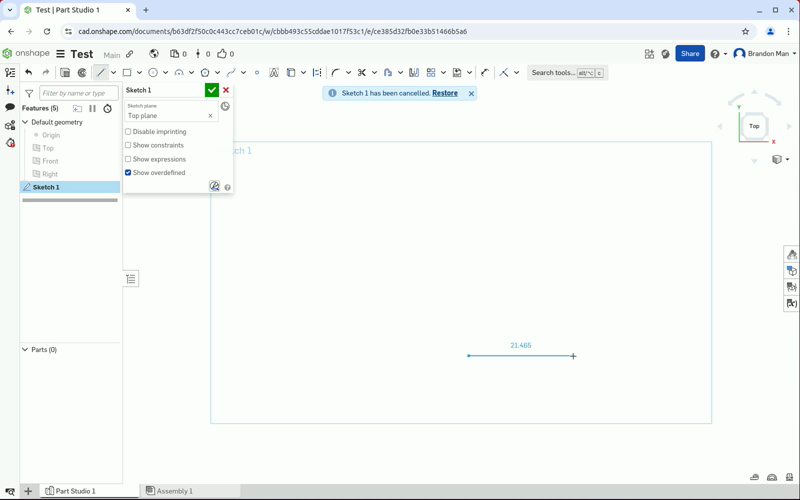
key_up(shift)
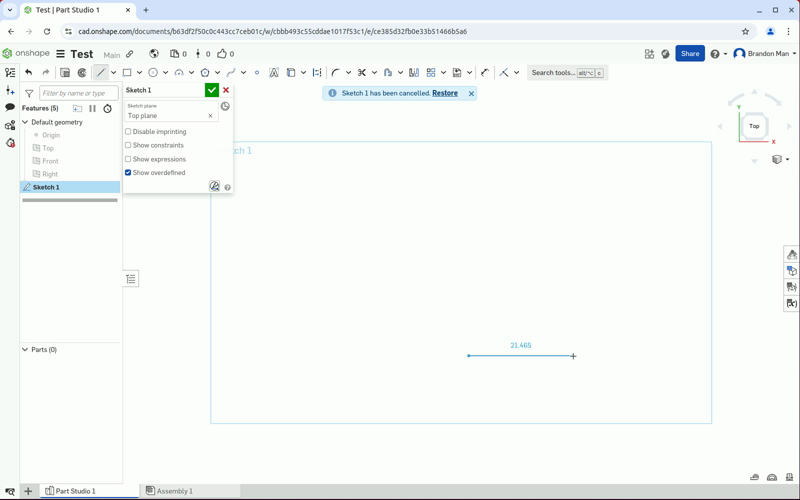
key_down(shift)
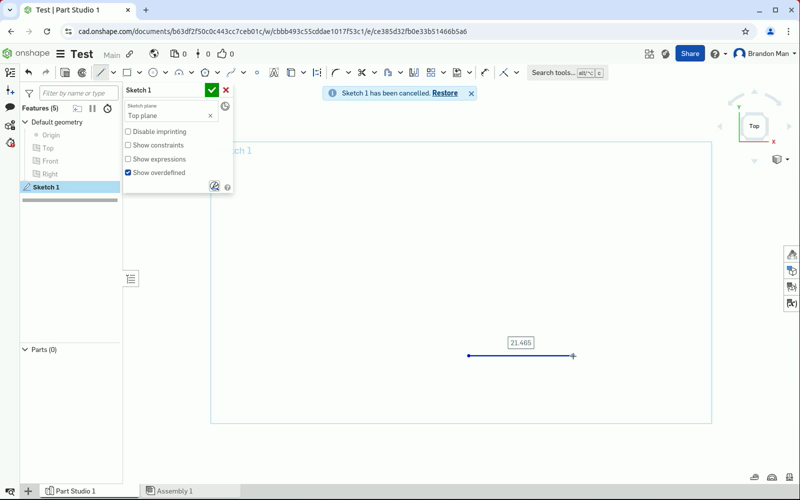
mouse_move(589, 355)
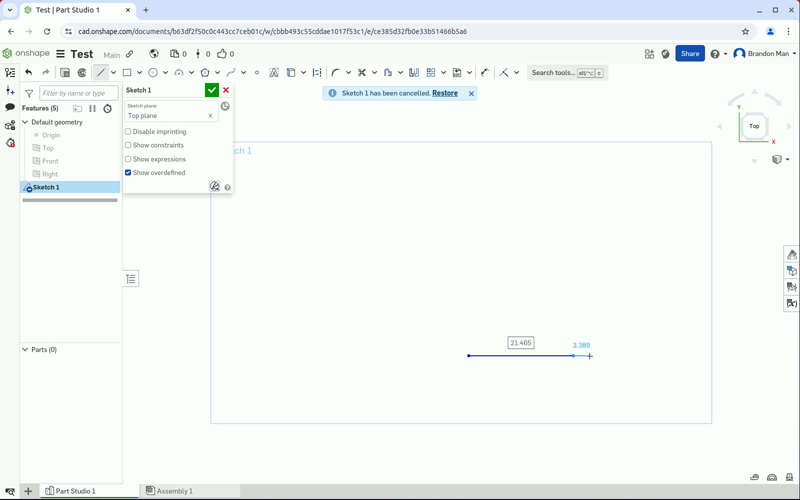
mouse_move(573, 302)
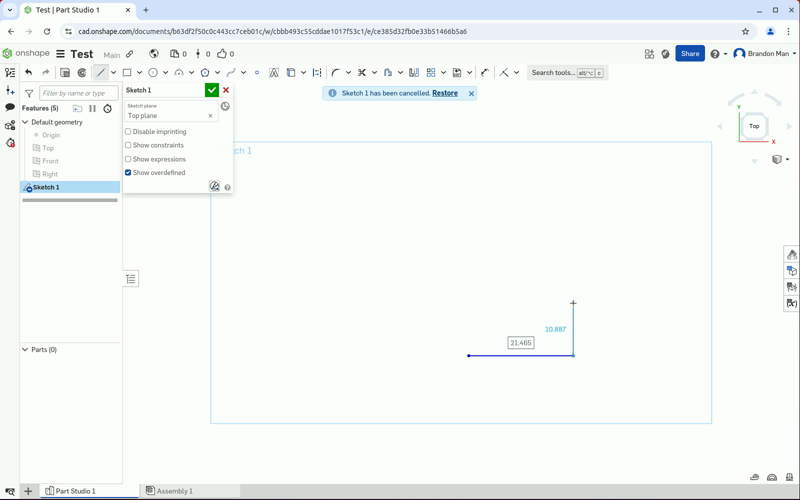
click(573, 302)
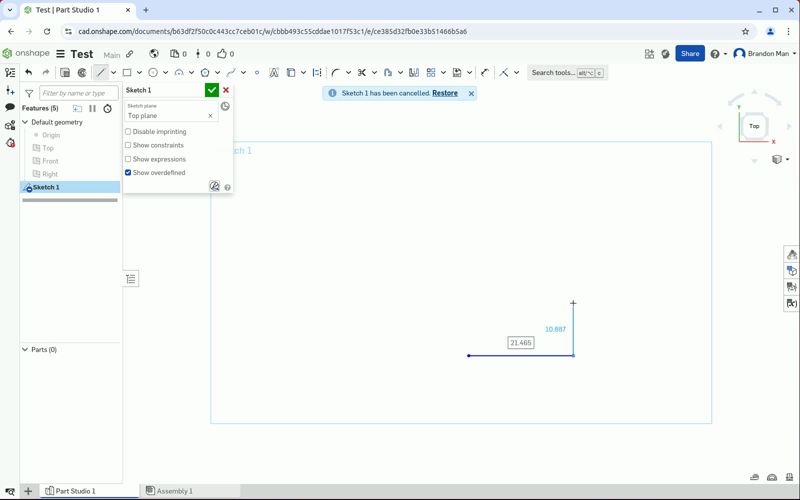
key_up(shift)
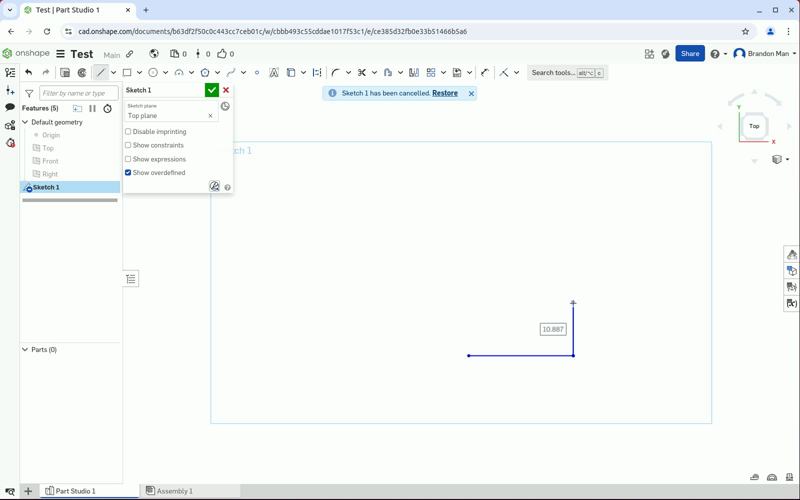
key_down(shift)
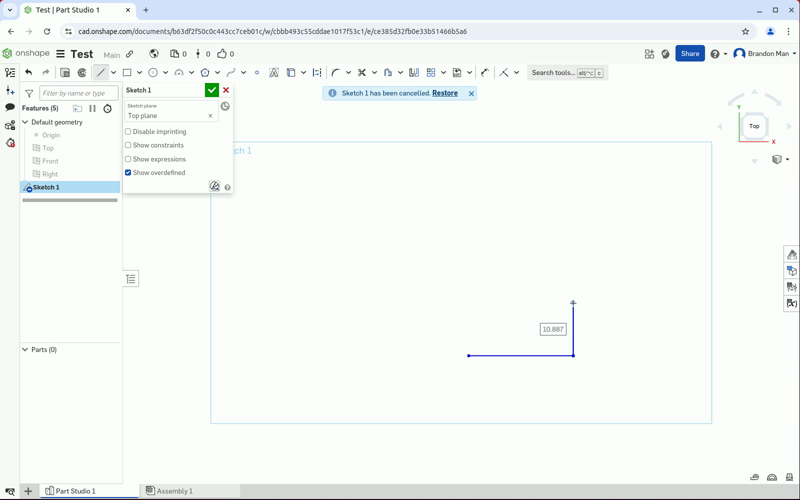
mouse_move(468, 302)
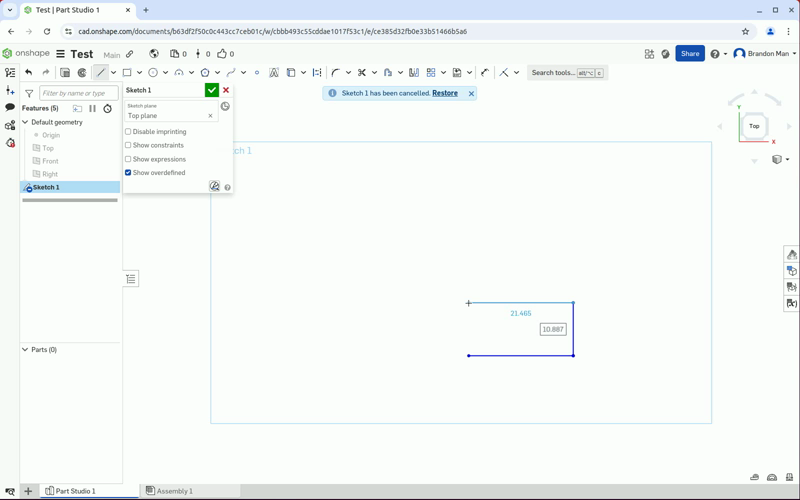
click(468, 302)
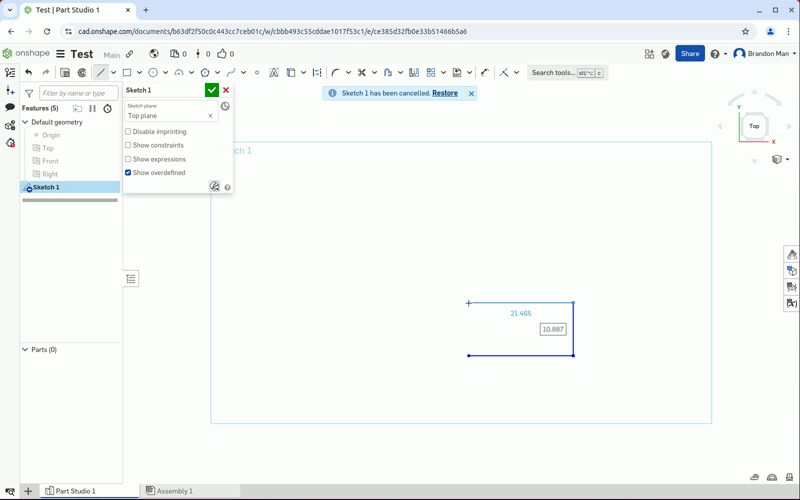
key_up(shift)
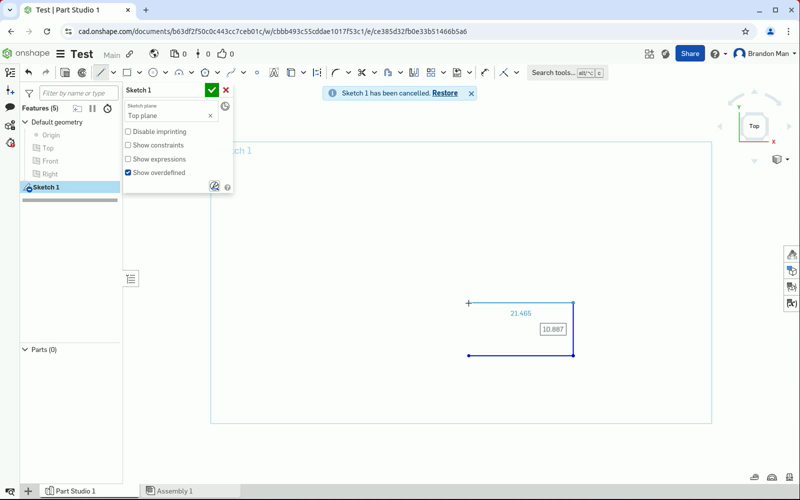
mouse_move(498, 302)
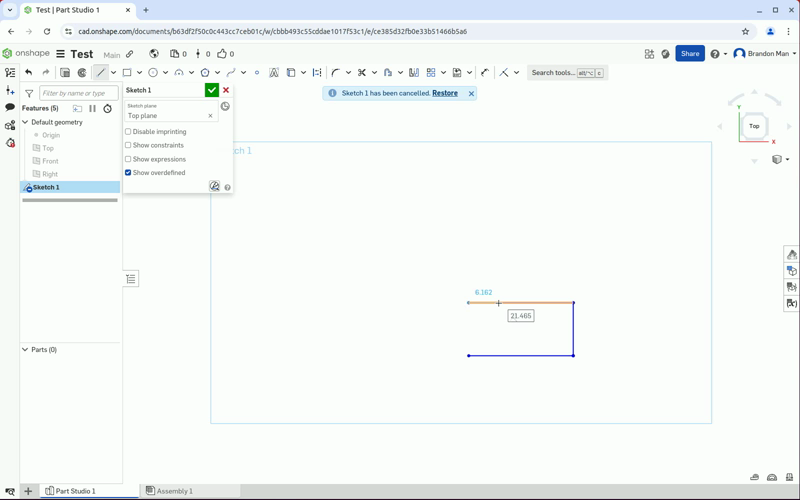
key_down(shift)
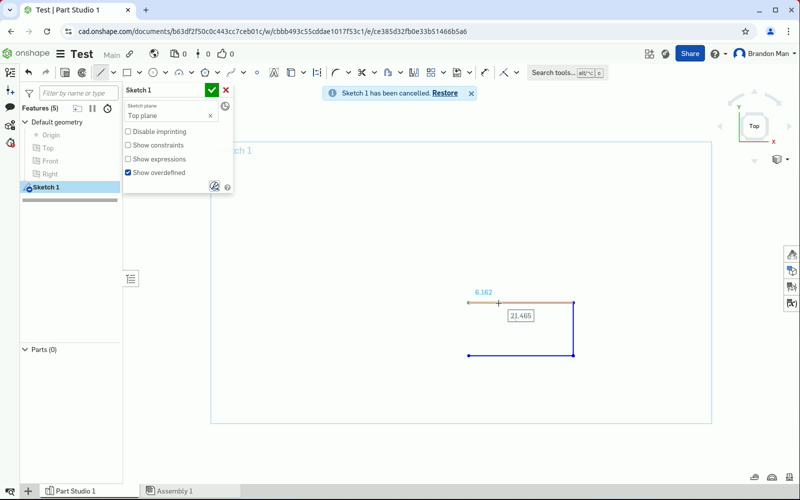
mouse_move(468, 355)
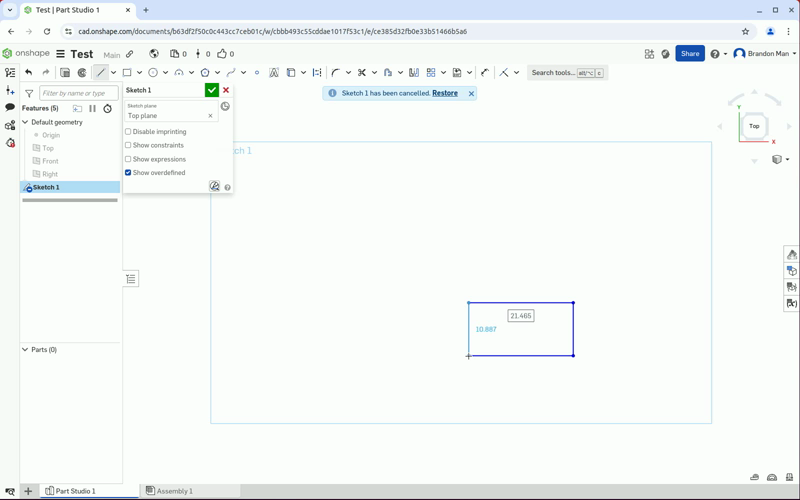
key_up(shift)
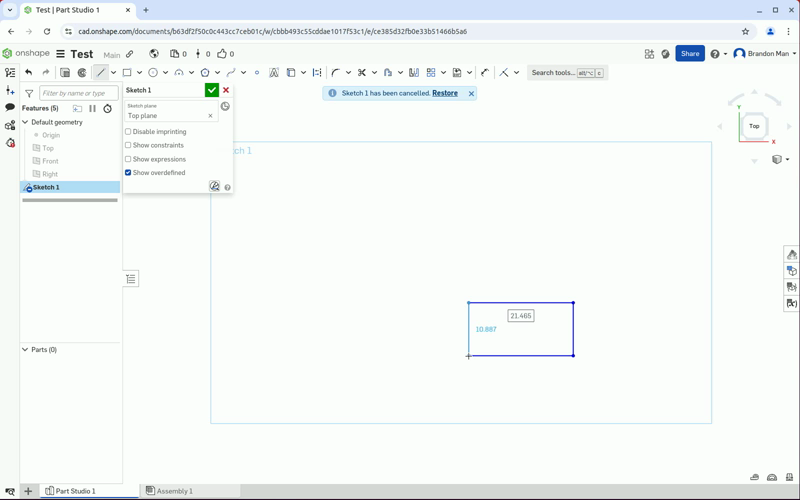
click(468, 355)
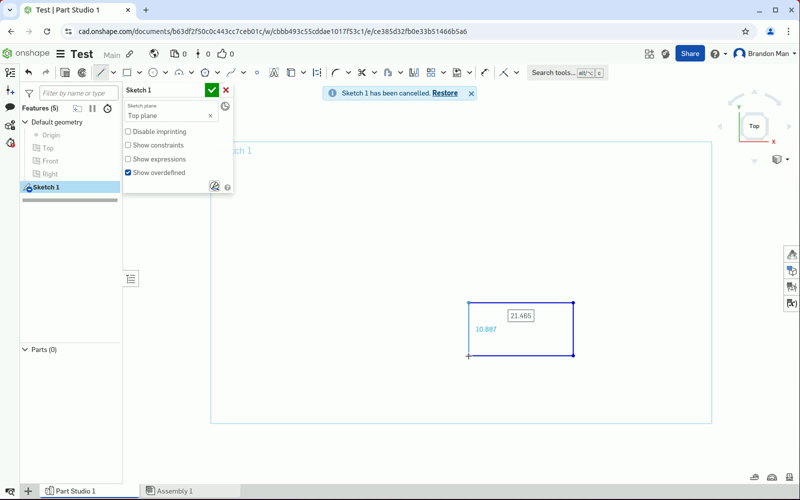
key(esc)
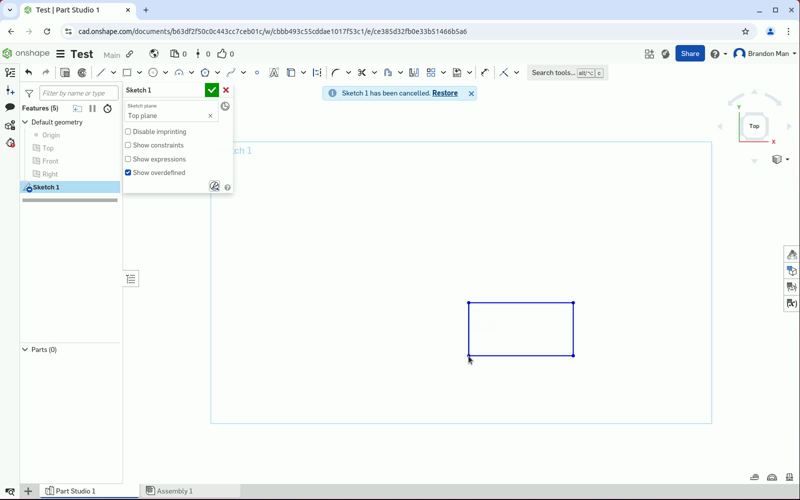
mouse_move(474, 326)
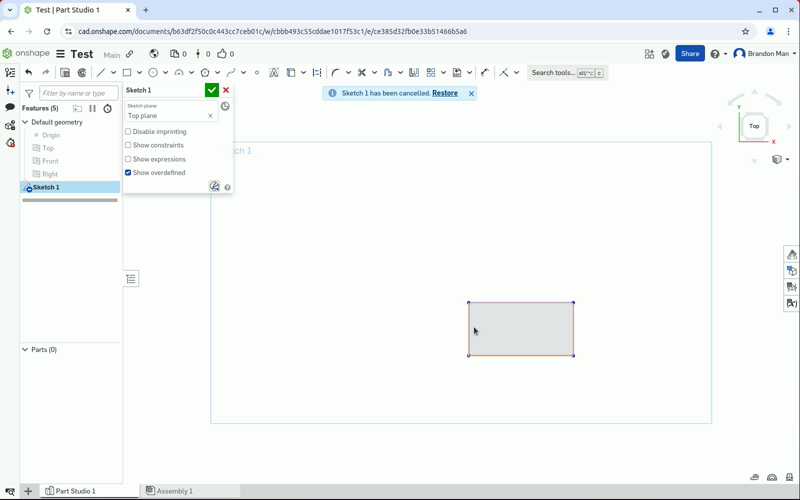
click(474, 326)
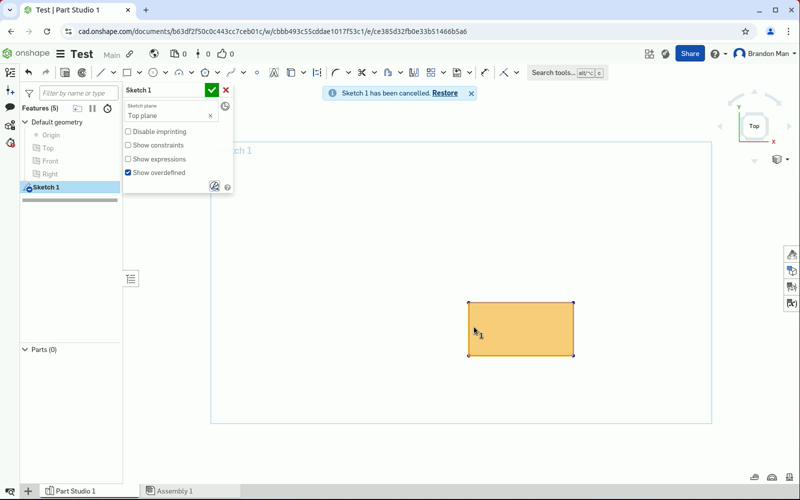
mouse_move(73, 352)
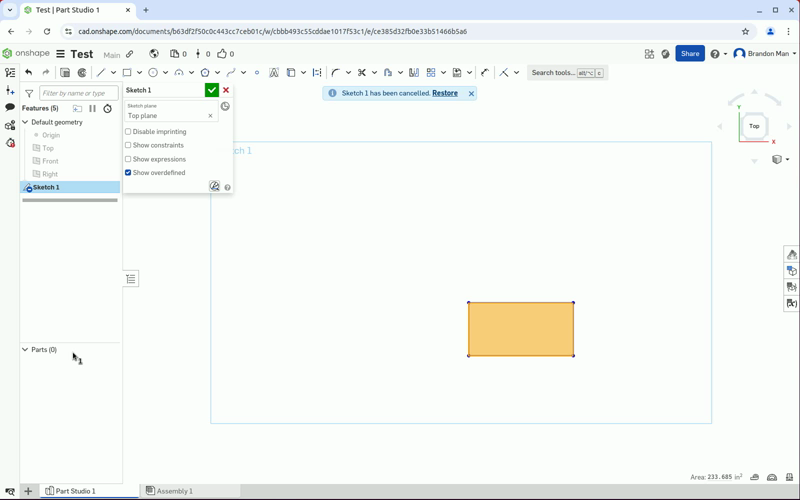
key(shift+y)
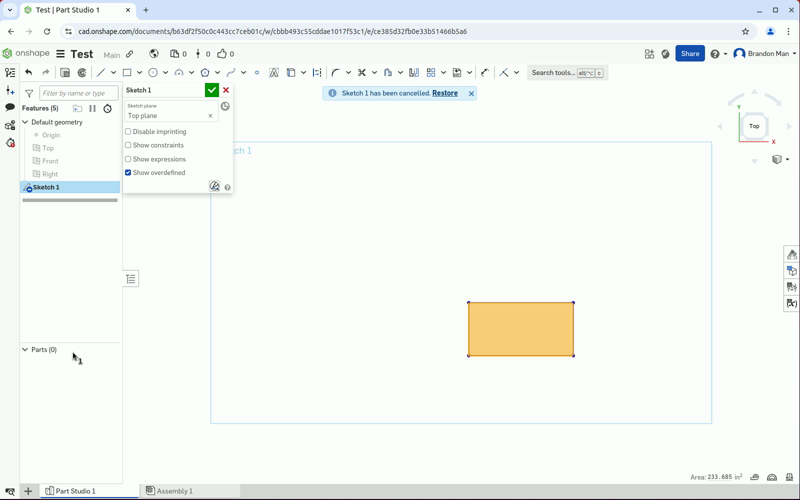
key(shift+e)
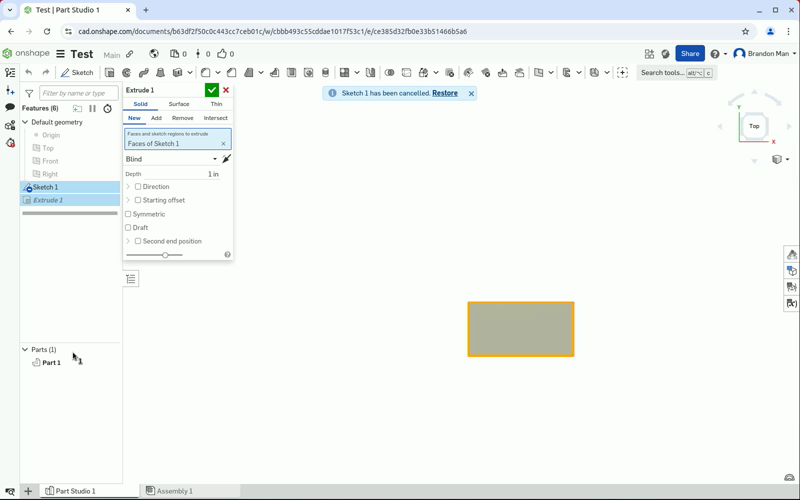
mouse_move(143, 106)
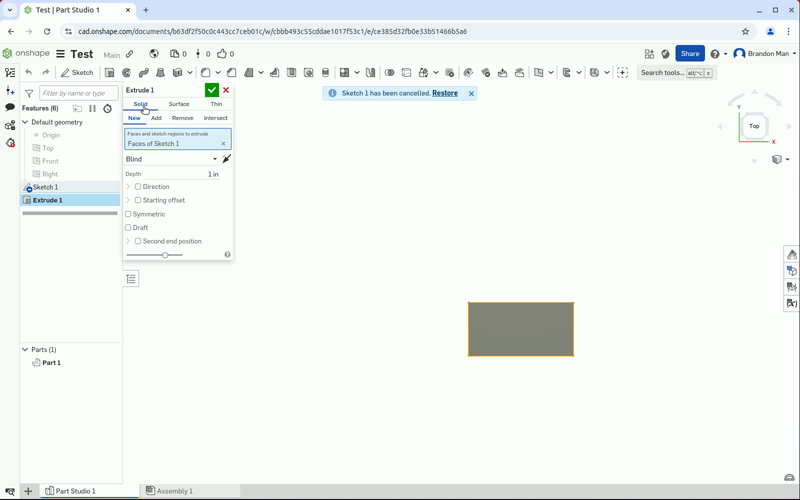
click(143, 106)
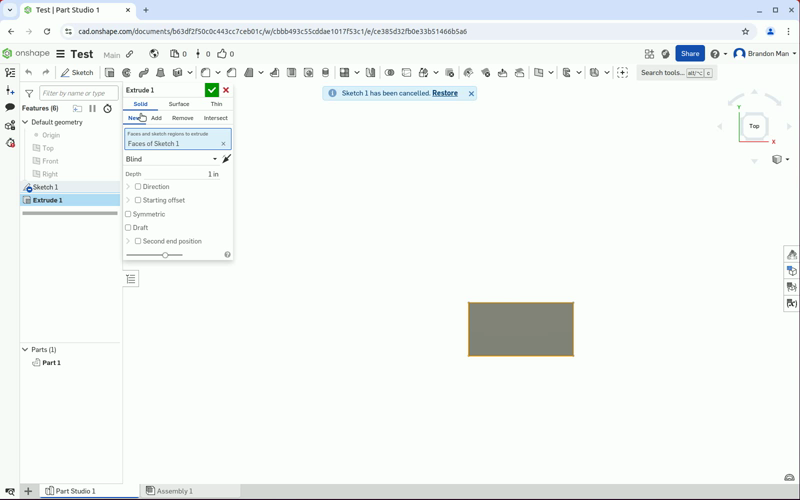
mouse_move(137, 120)
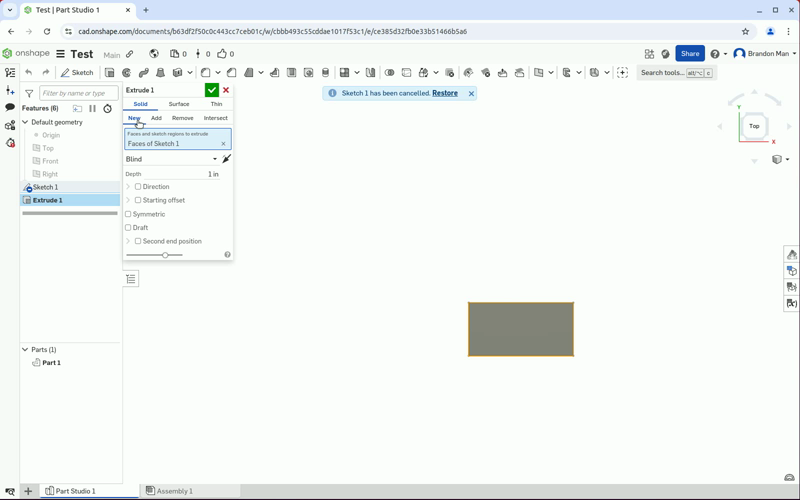
click(137, 120)
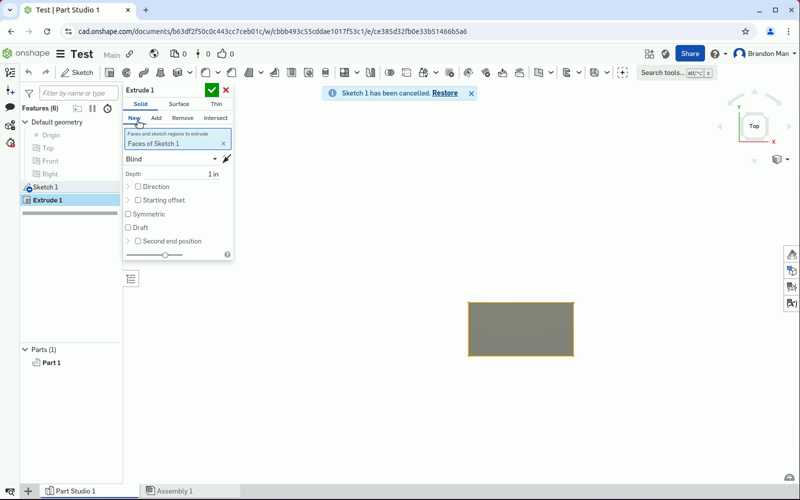
key(tab, 4)
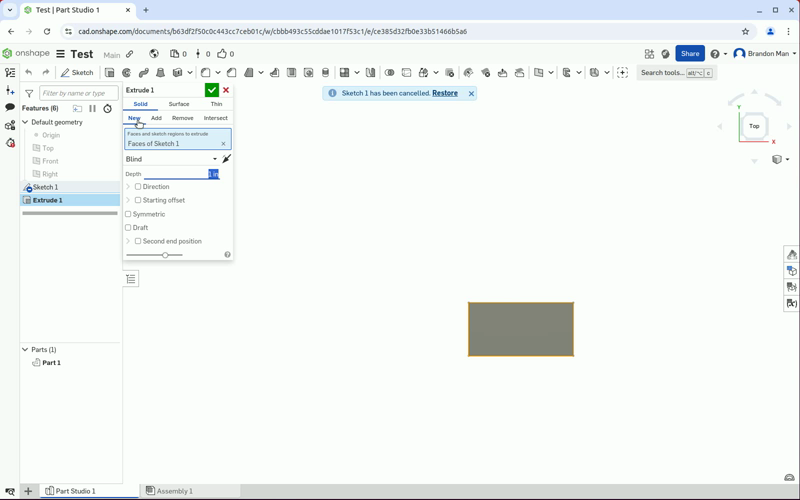
text(4.333)
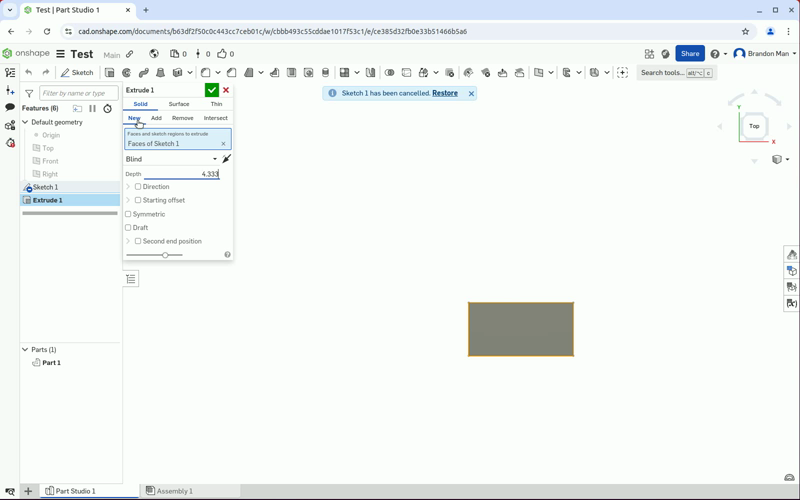
key(enter)
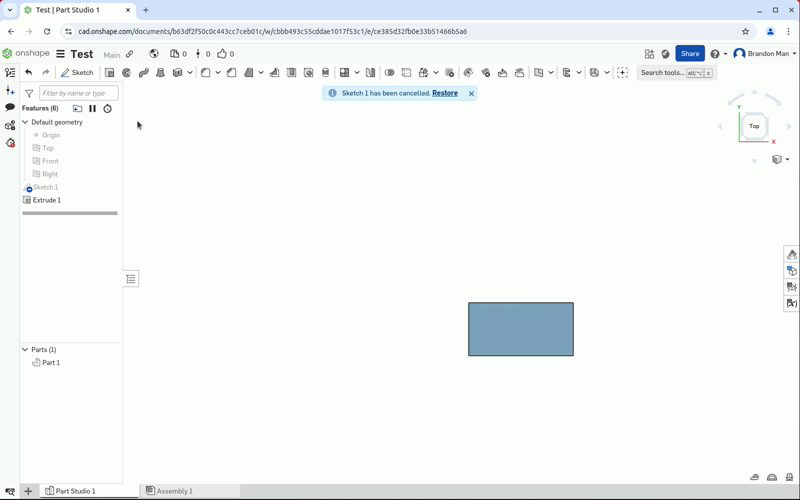
key(shift+h)
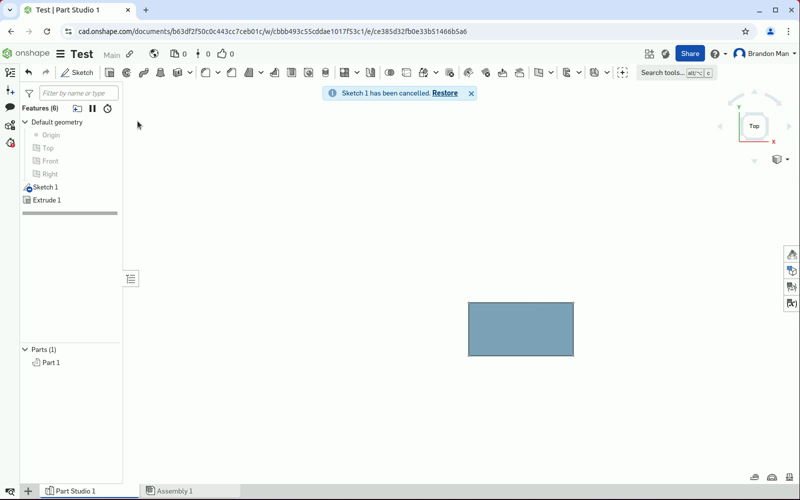
key(shift+h)
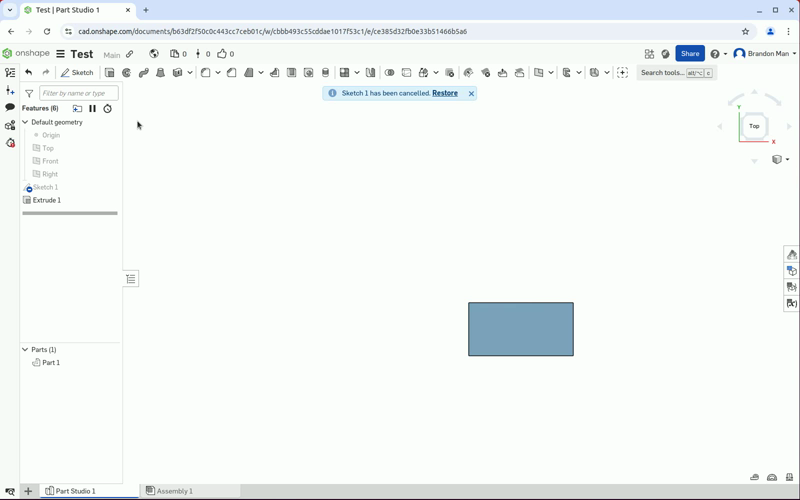
mouse_move(73, 189)
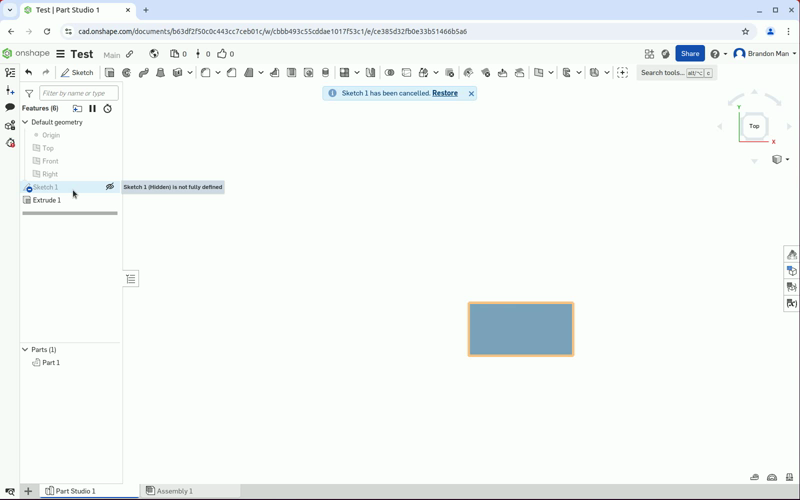
click(73, 189)
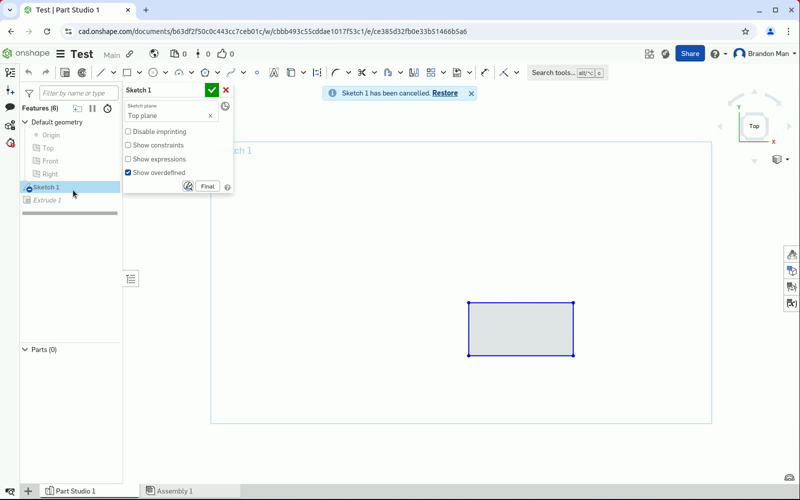
mouse_move(229, 92)
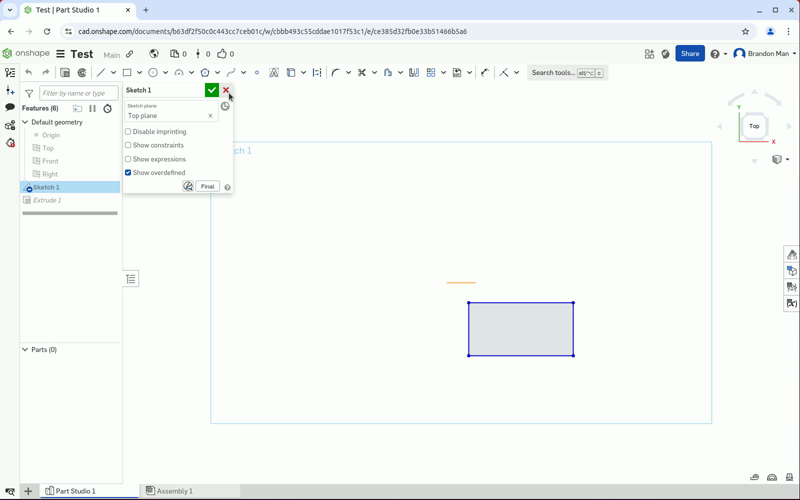
click(229, 92)
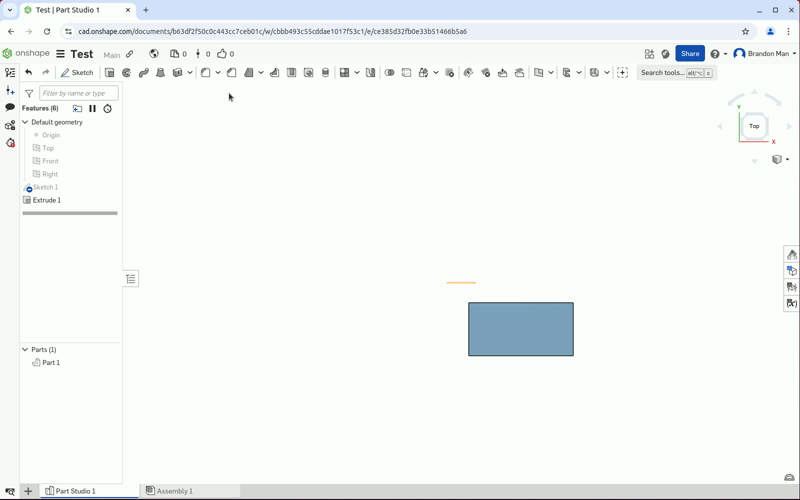
mouse_move(73, 352)
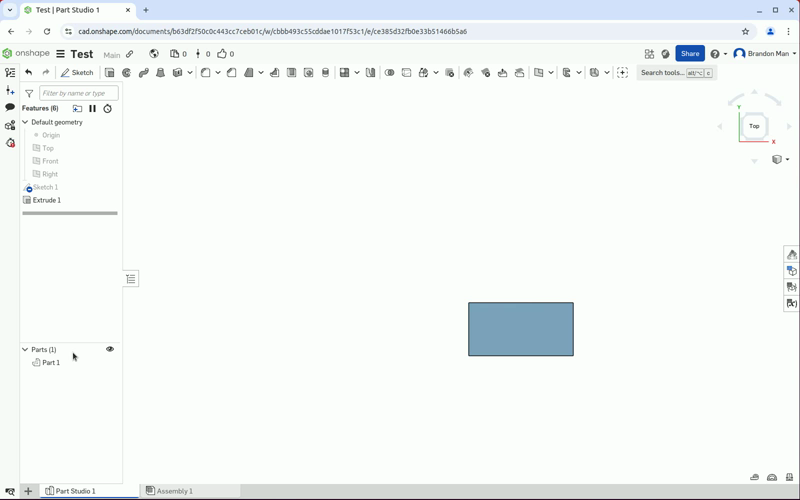
key(y)
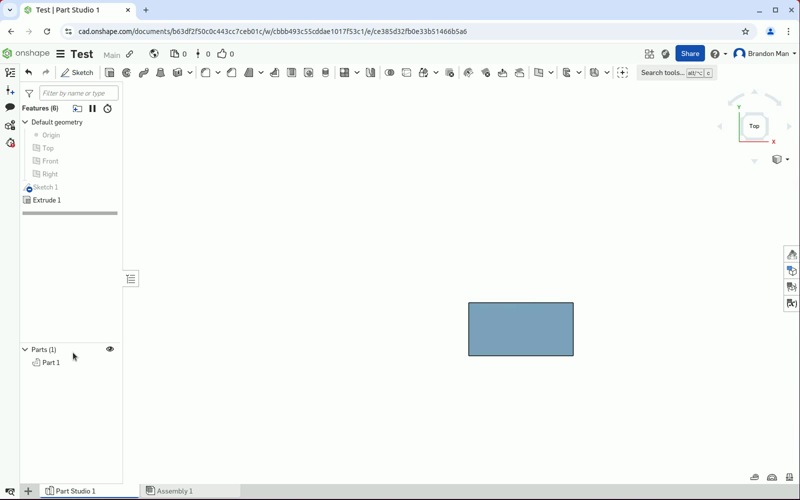
key(shift+p)
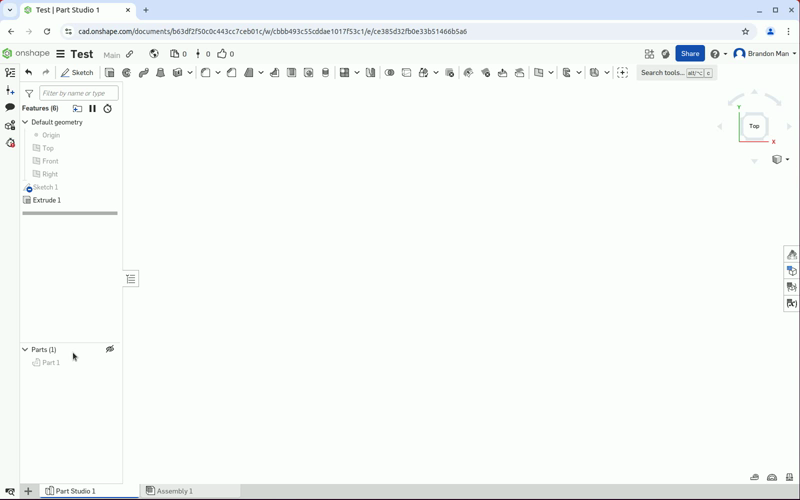
key(space)
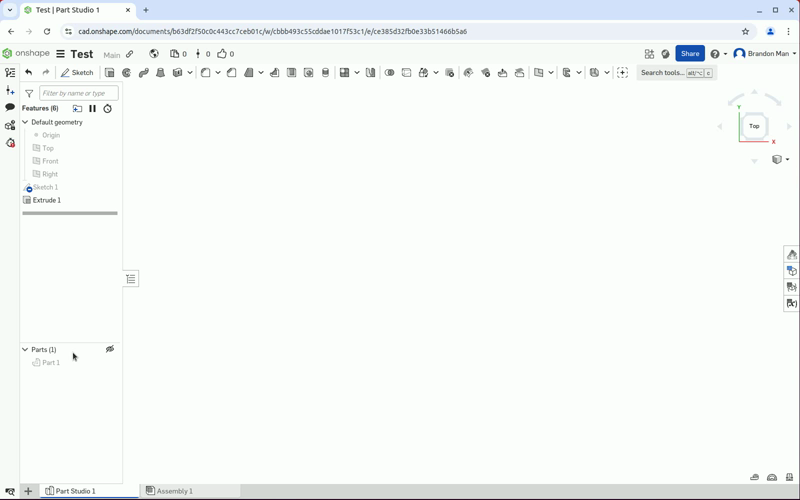
key_down(shift)
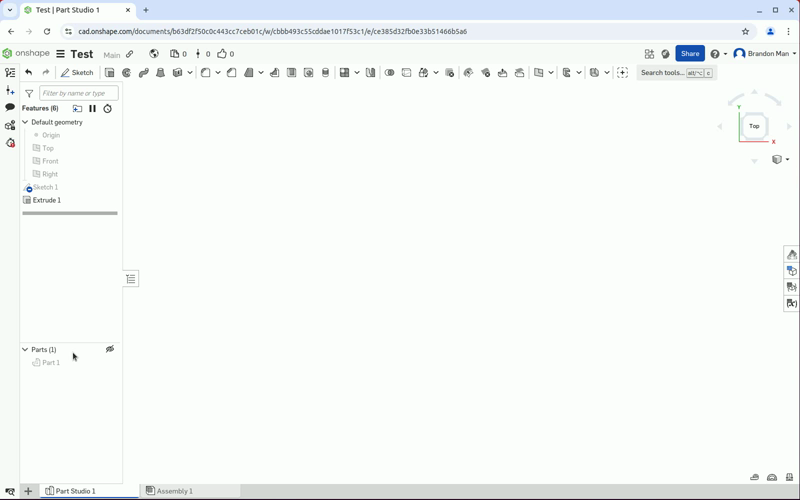
key(up)
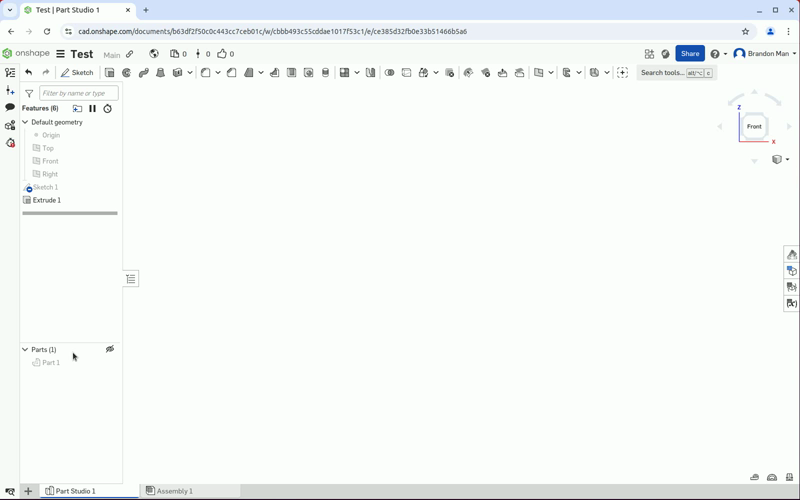
key_up(shift)
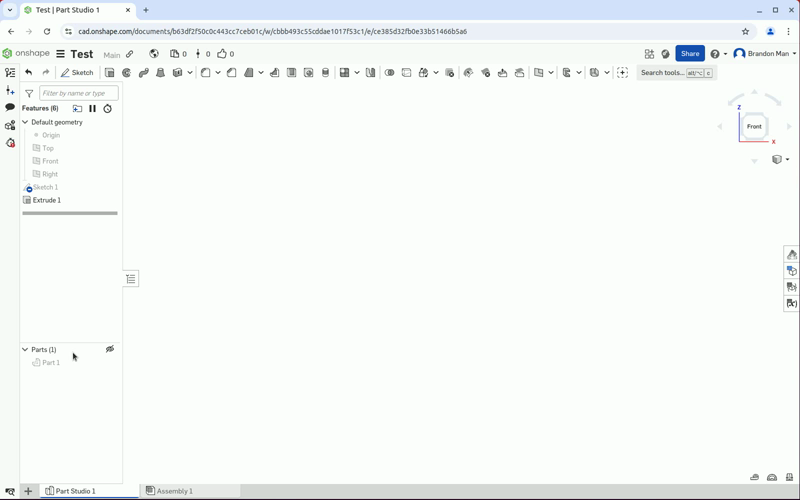
key(space)
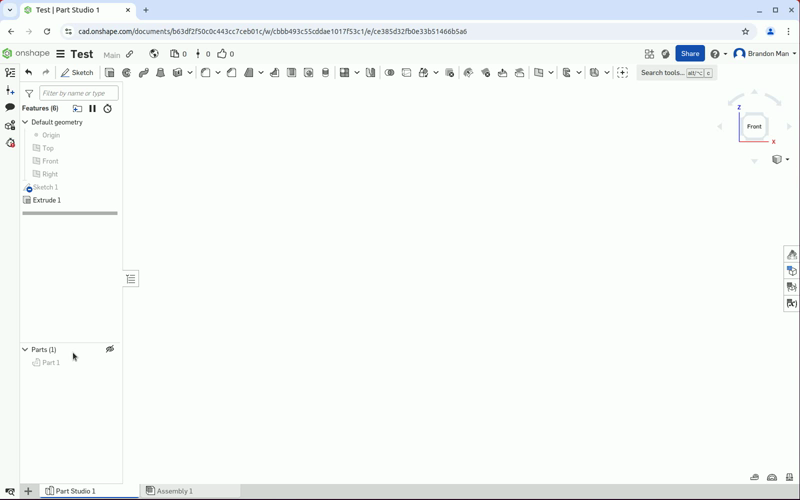
key_down(shift)
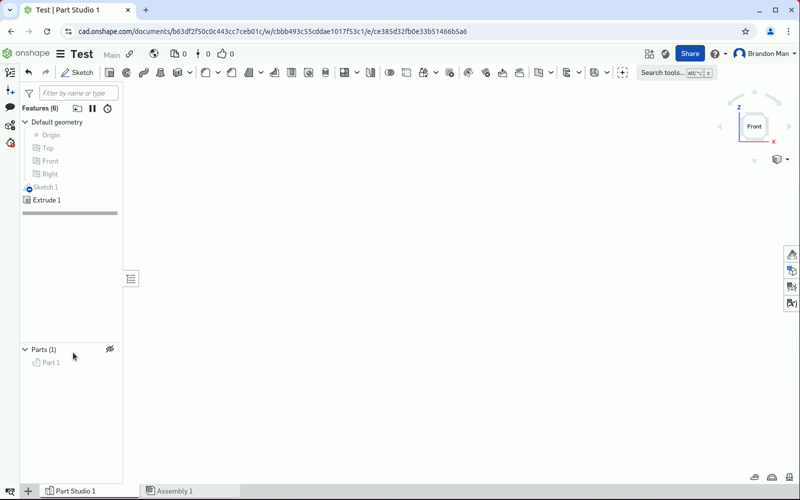
key(left)
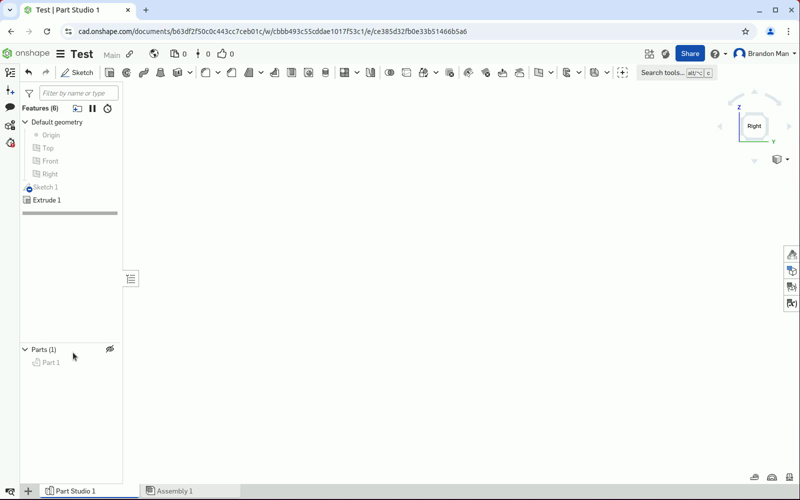
key_up(shift)
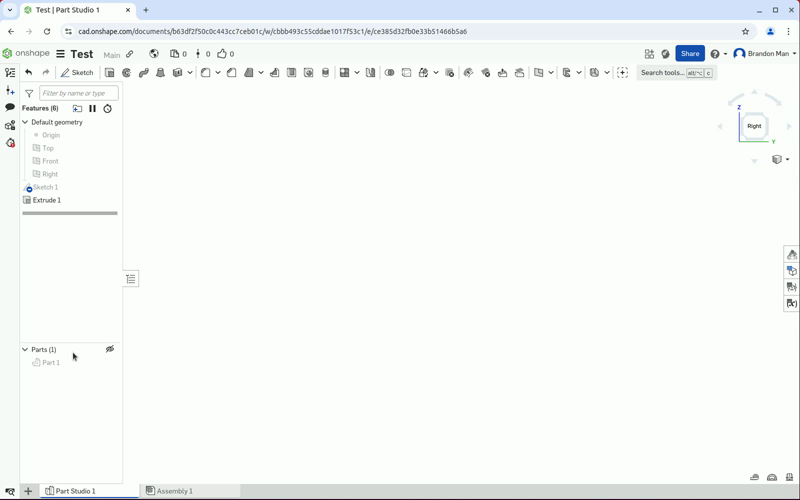
mouse_move(73, 352)
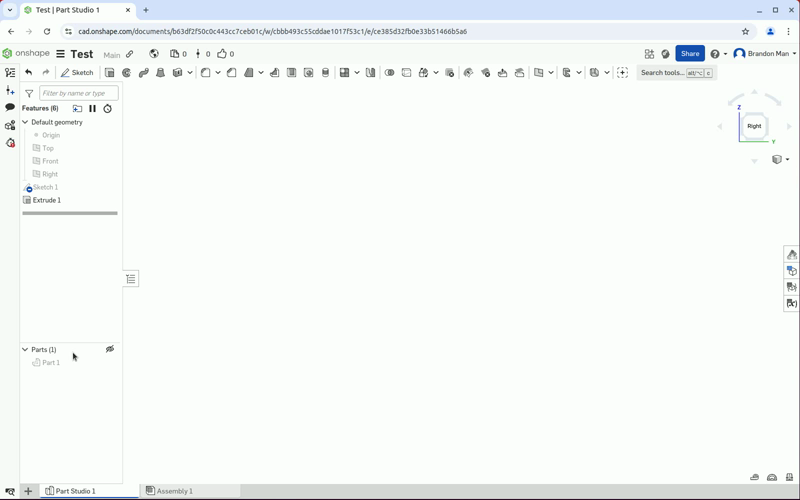
key(shift+y)
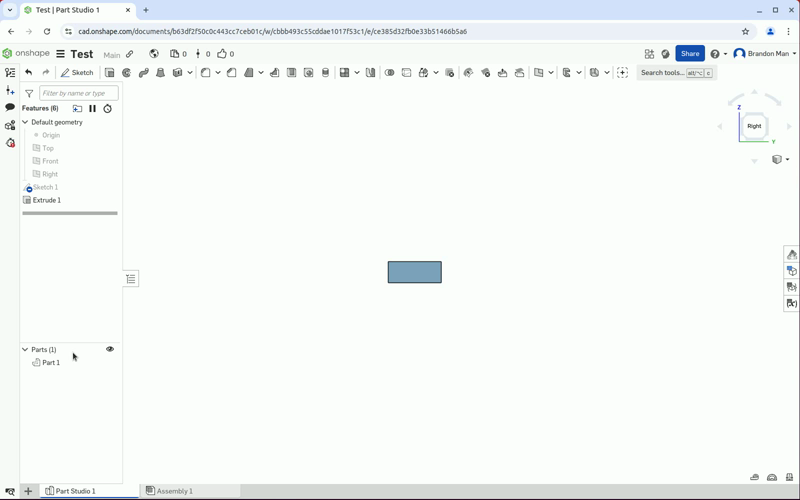
mouse_move(541, 75)
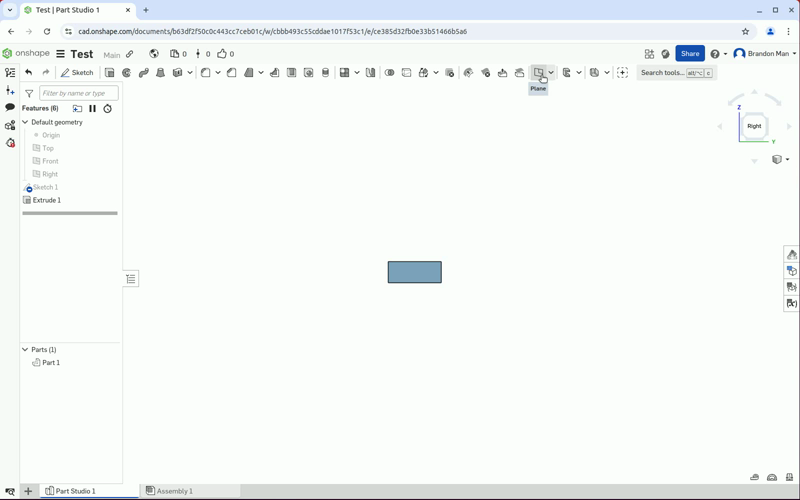
click(541, 75)
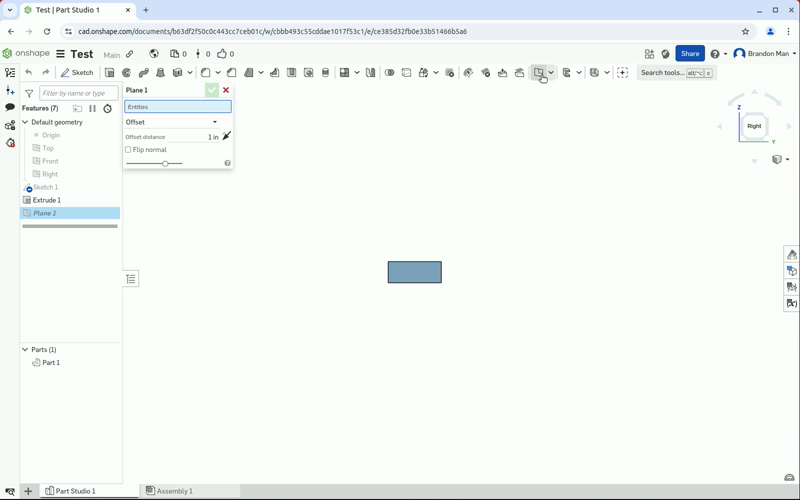
mouse_move(73, 176)
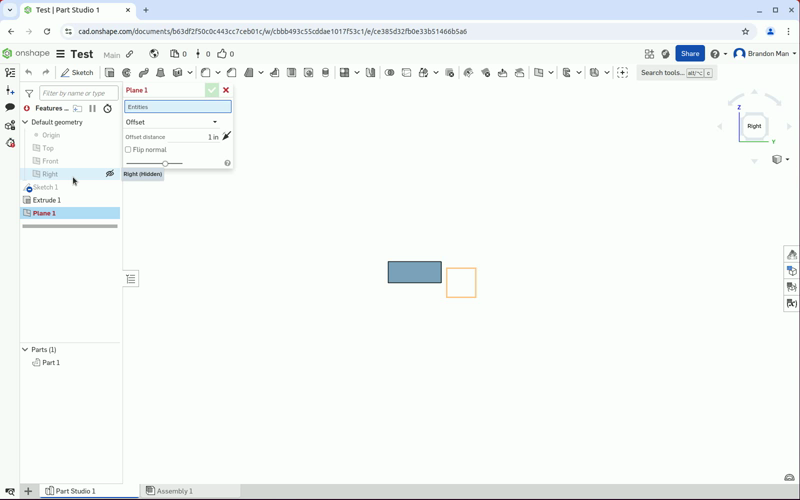
click(73, 176)
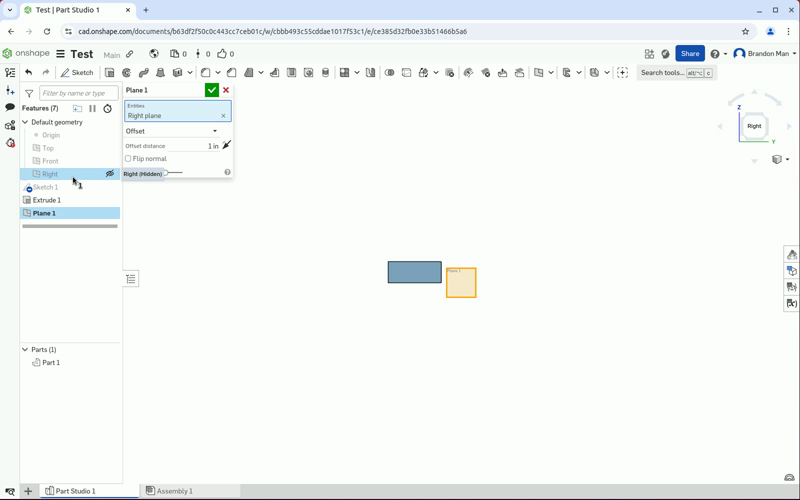
key(tab, 2)
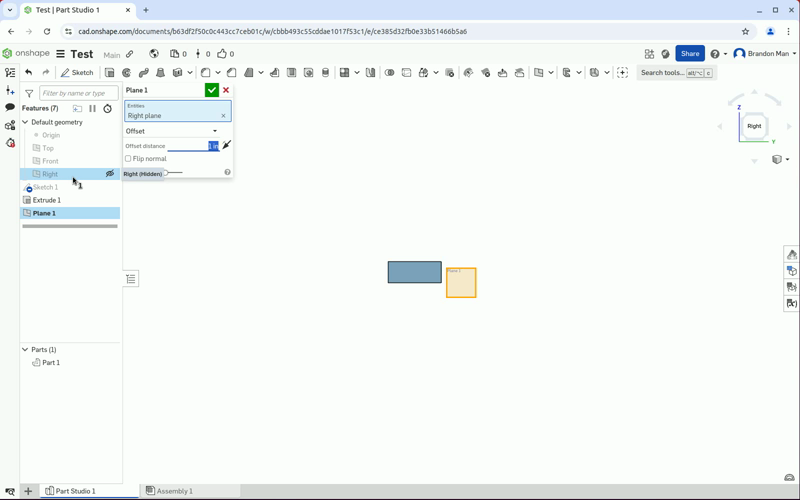
text(1.695)
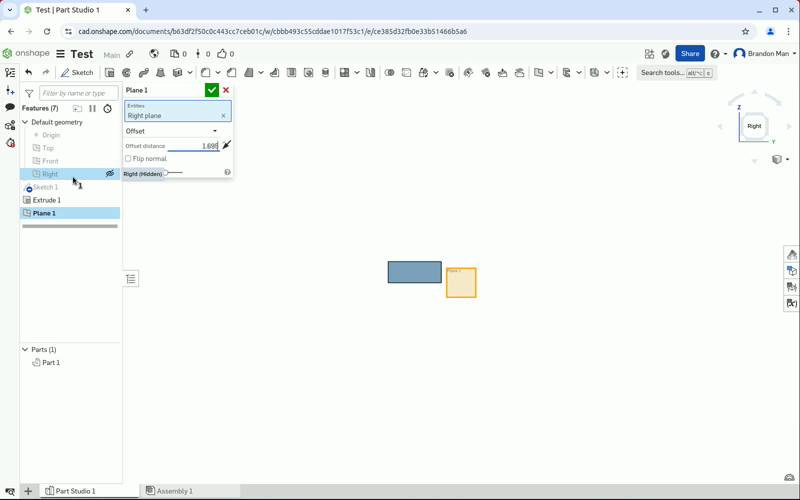
key(enter, 2)
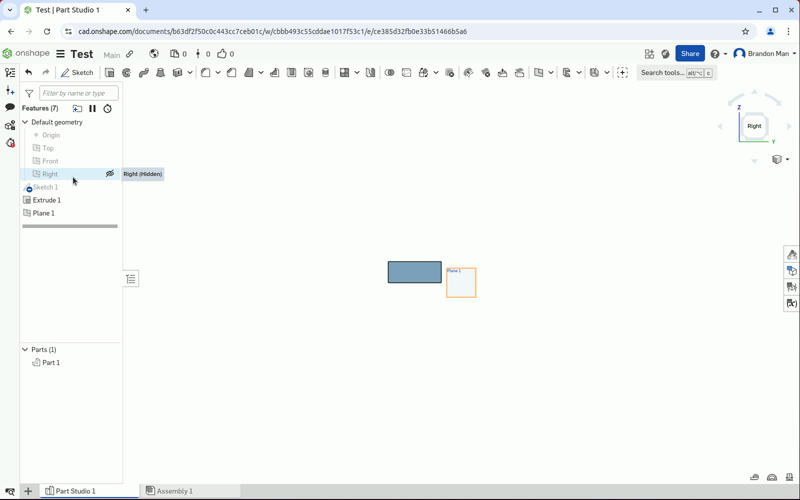
key(shift+s)
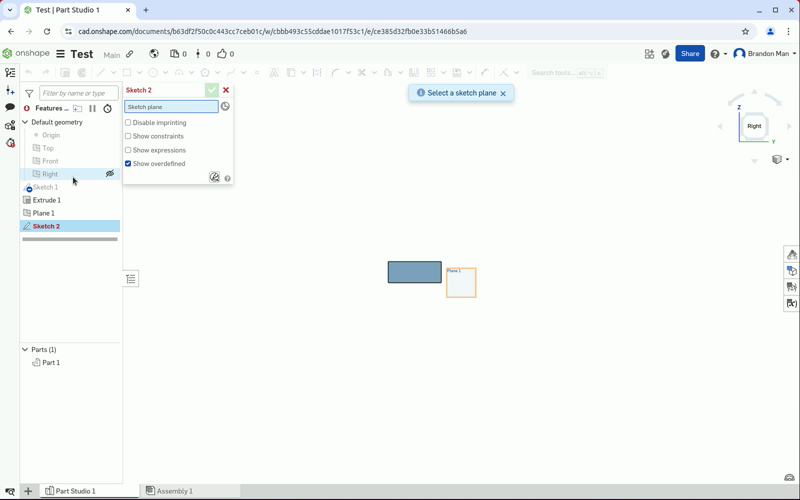
mouse_move(73, 215)
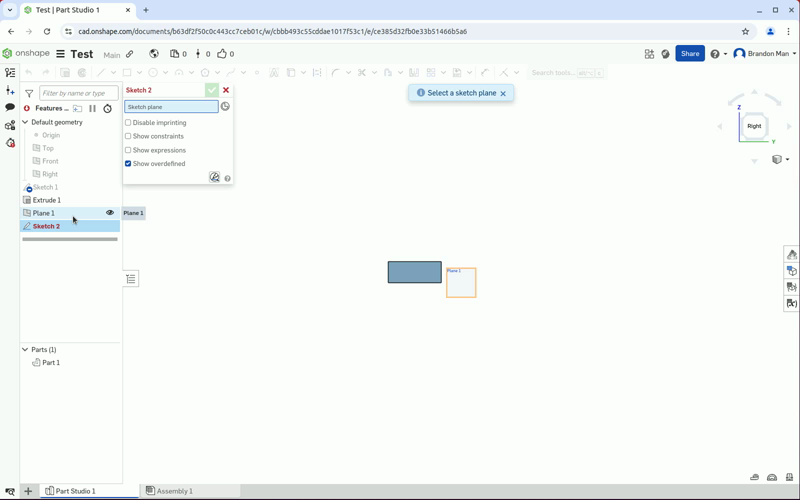
click(73, 215)
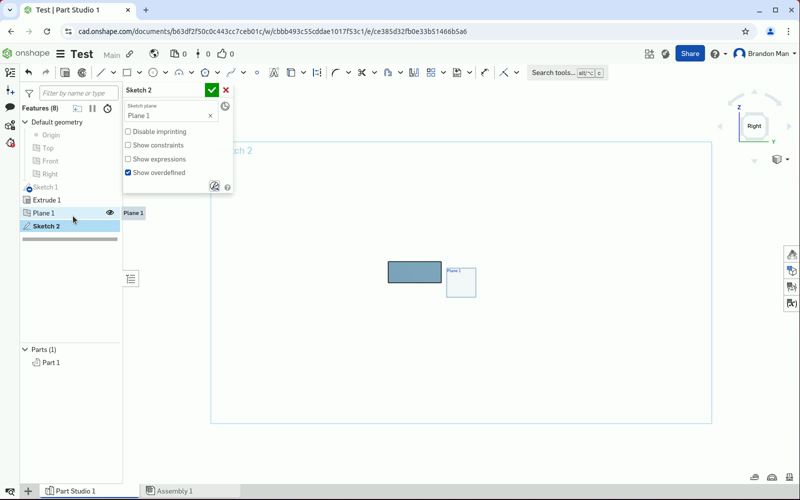
mouse_move(73, 352)
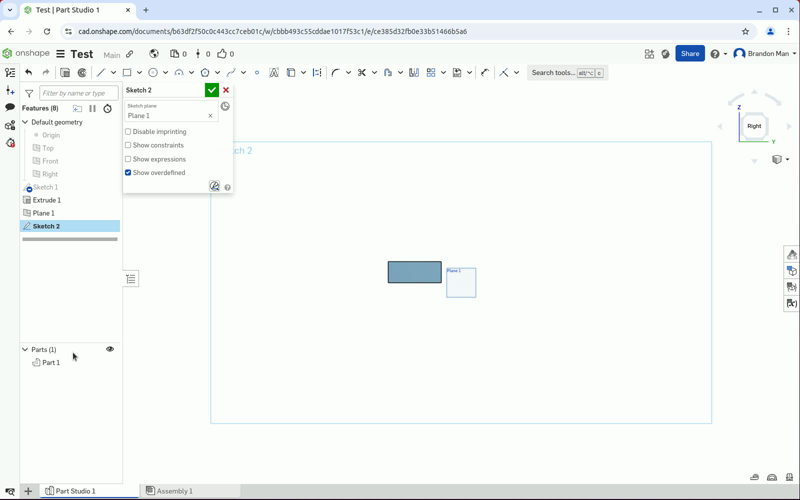
key(y)
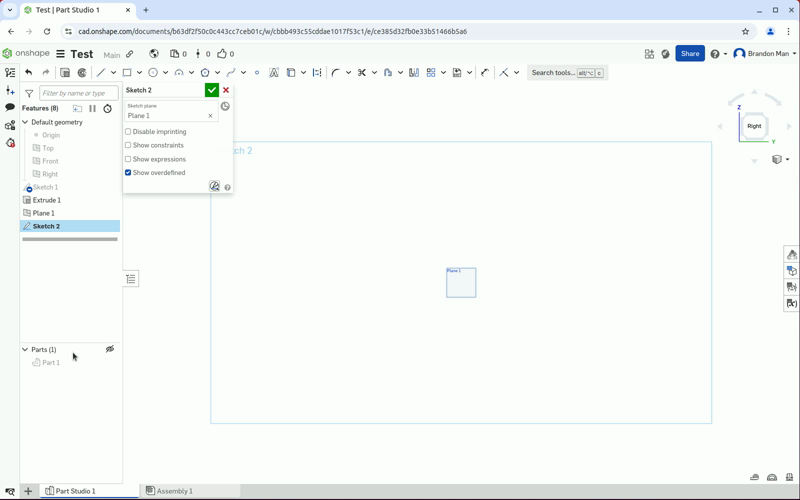
key(l)
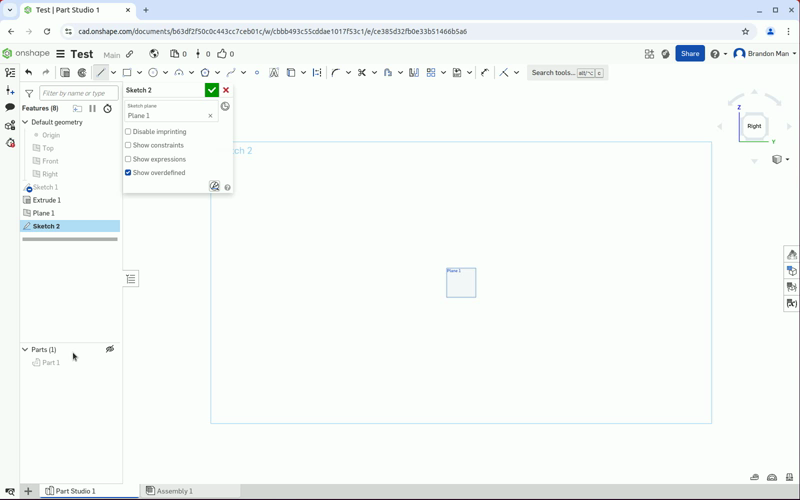
key_down(shift)
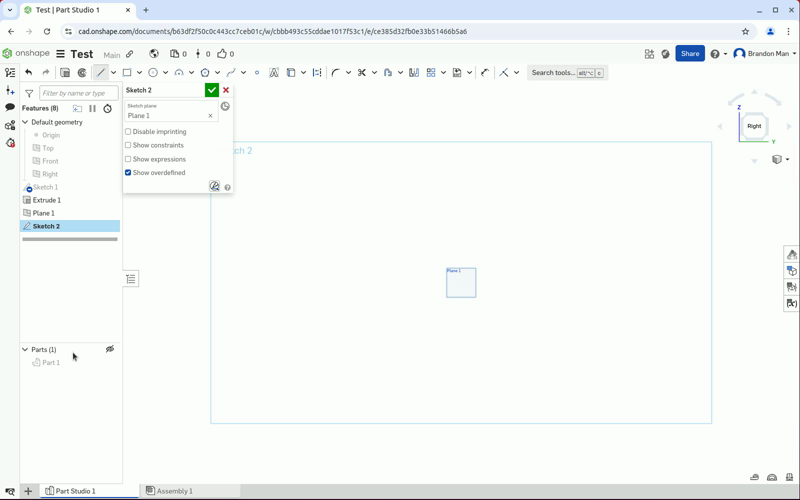
mouse_move(398, 220)
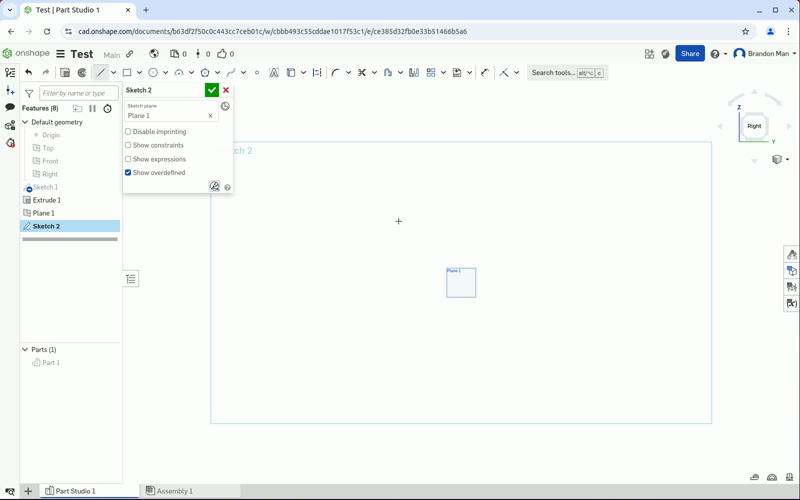
click(398, 220)
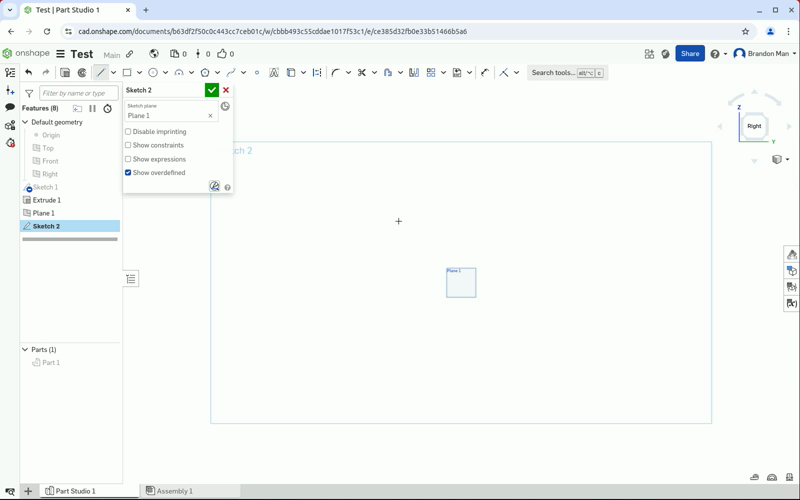
key_up(shift)
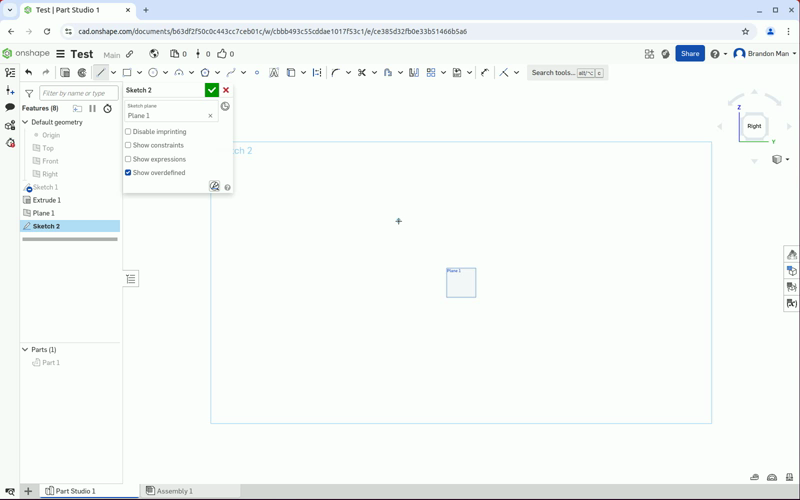
key_down(shift)
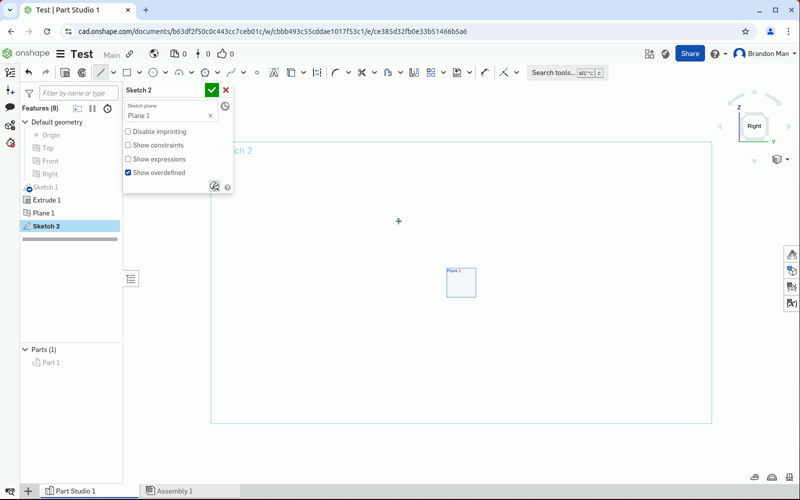
mouse_move(428, 220)
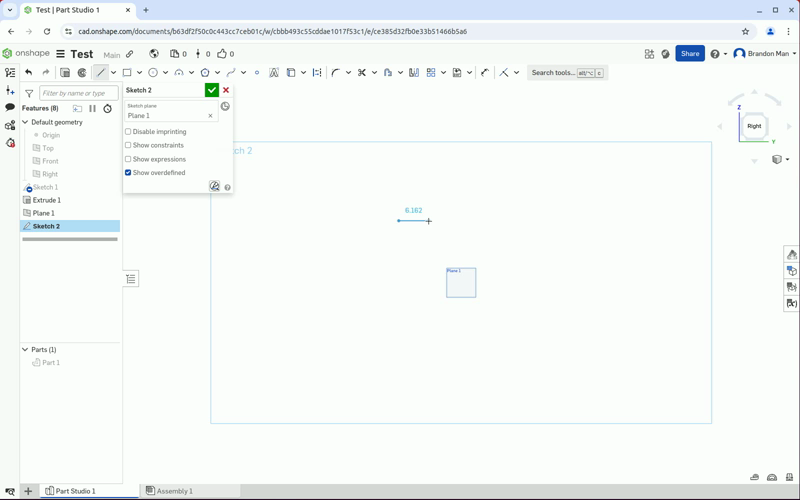
mouse_move(440, 220)
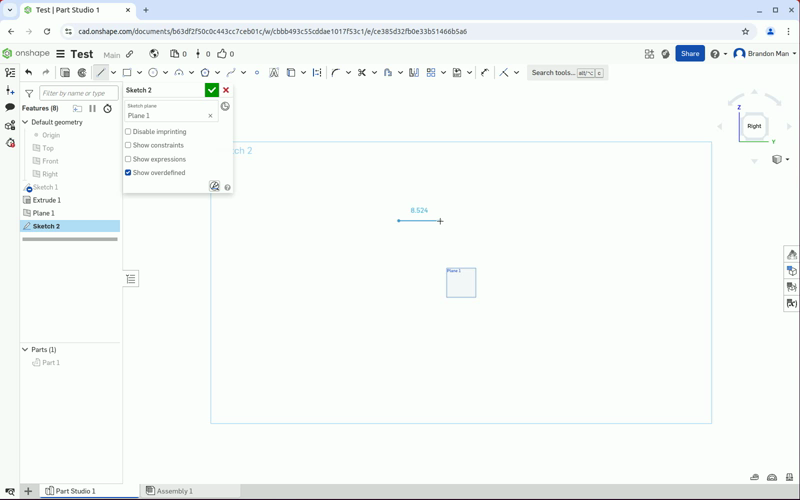
click(440, 220)
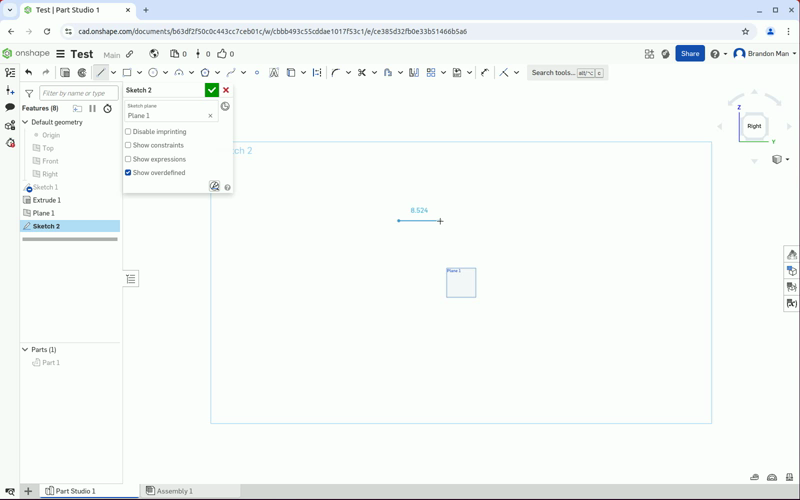
key_up(shift)
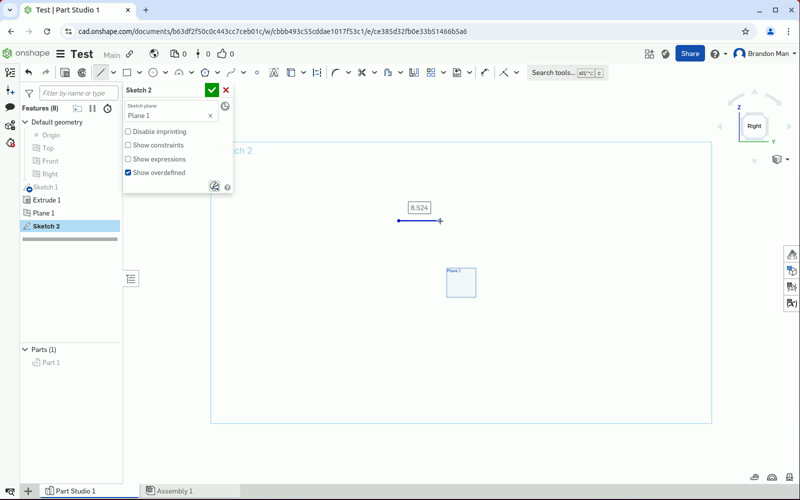
key_down(shift)
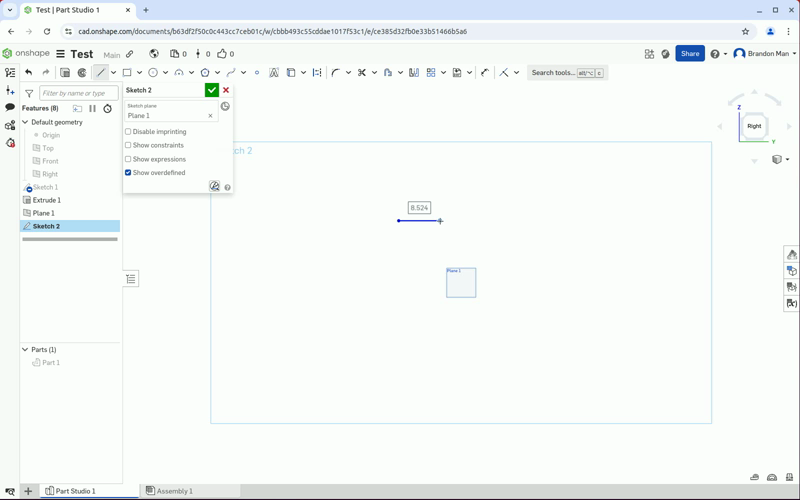
mouse_move(470, 220)
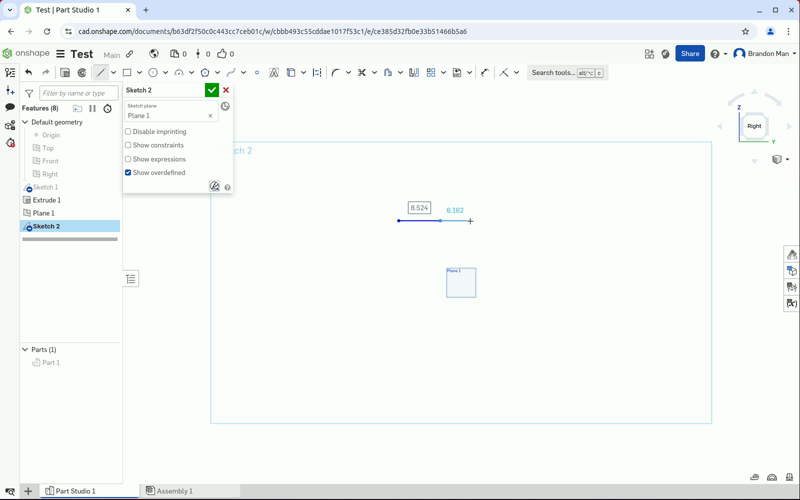
mouse_move(440, 262)
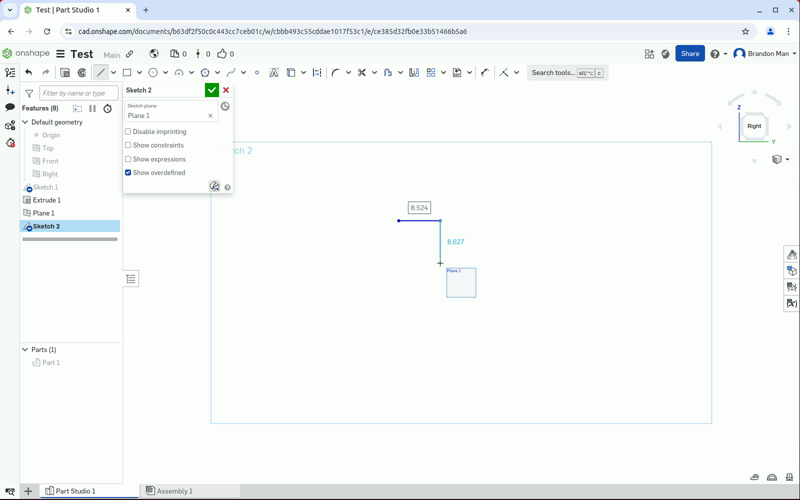
click(440, 262)
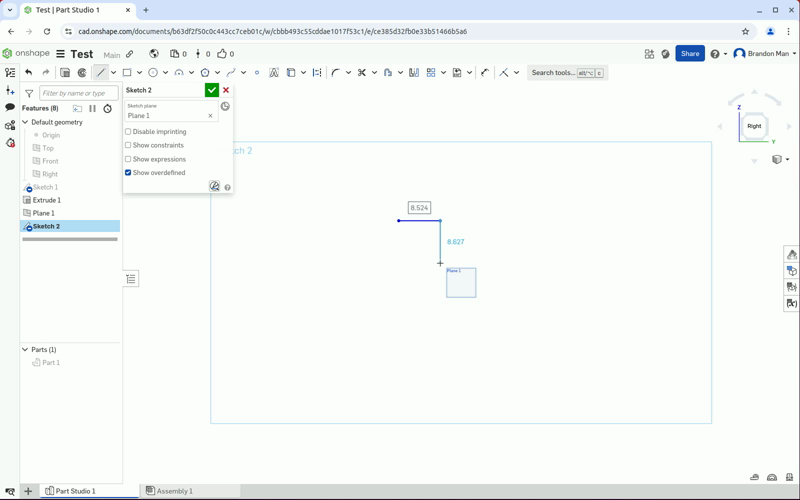
key_up(shift)
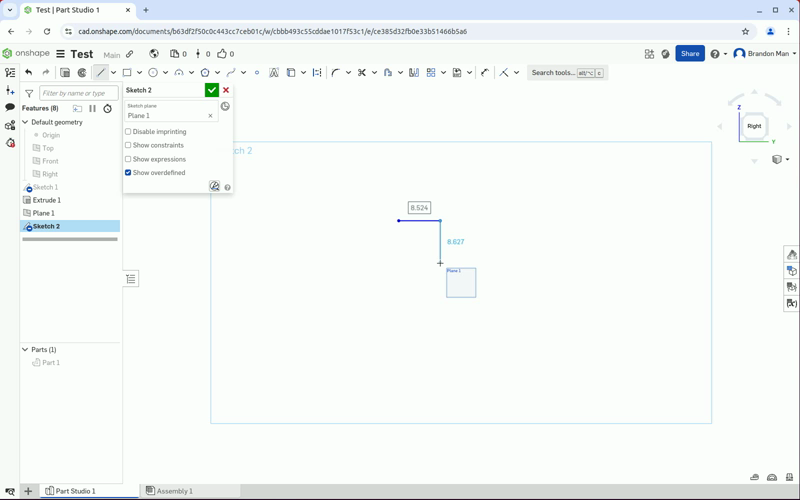
key(esc)
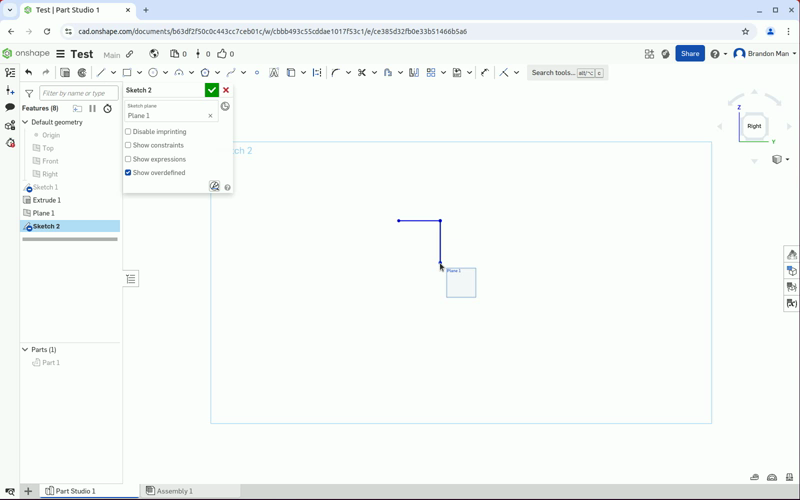
key(a)
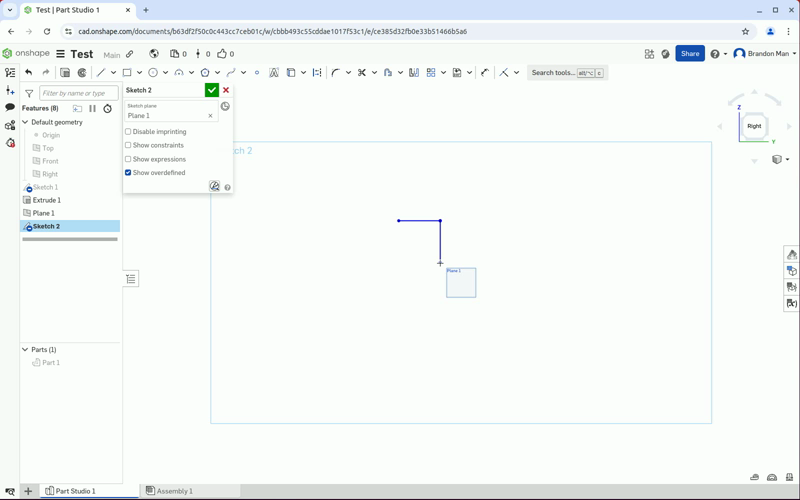
mouse_move(440, 262)
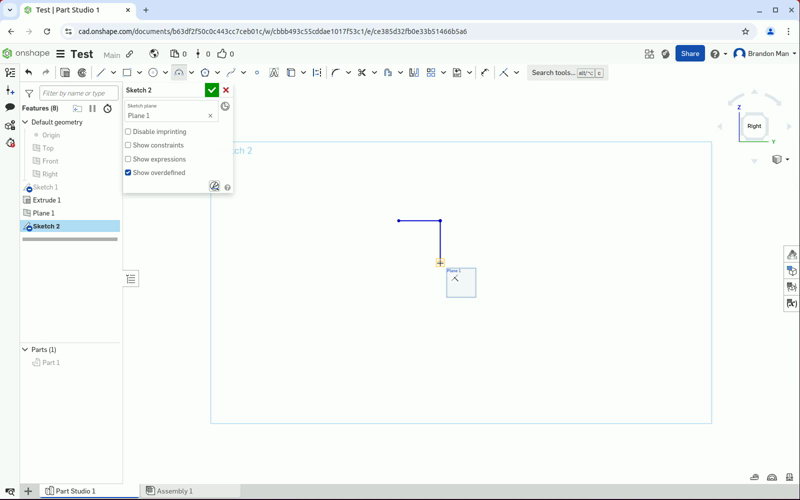
click(440, 262)
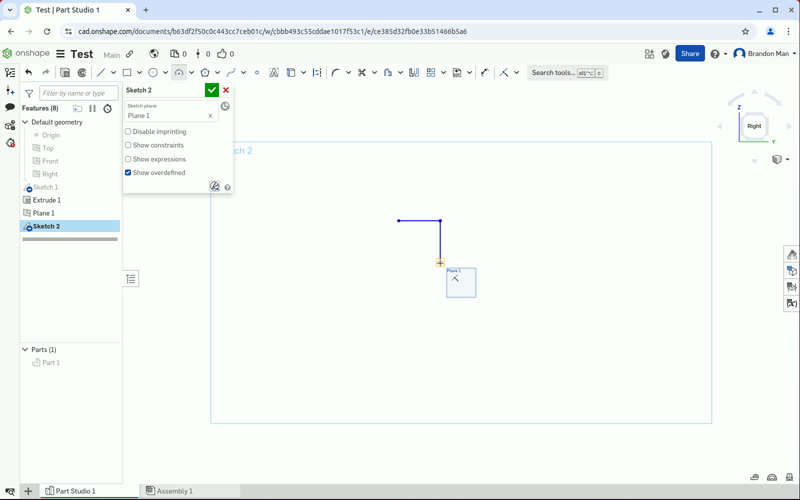
mouse_move(398, 220)
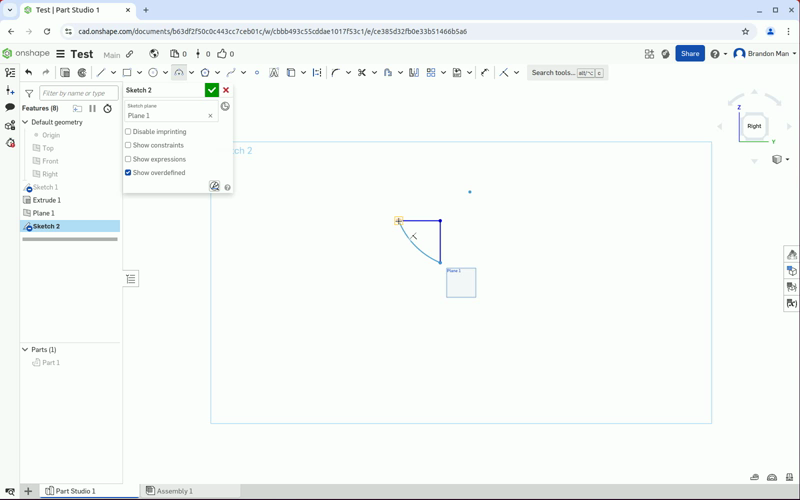
click(398, 220)
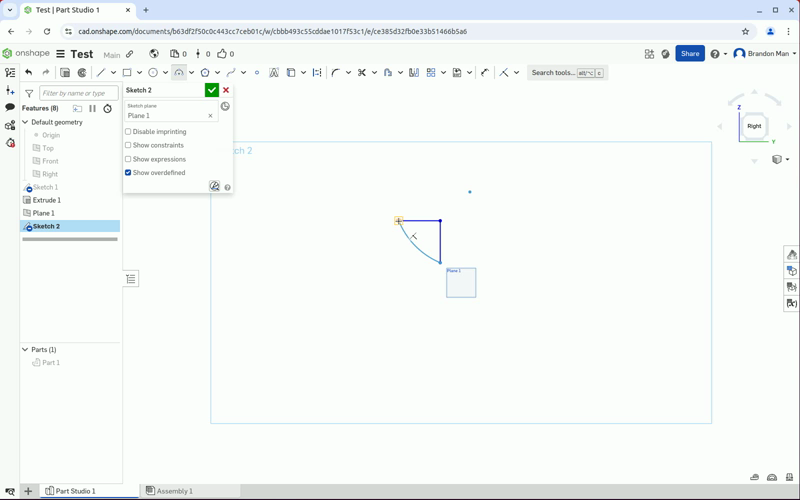
key_down(shift)
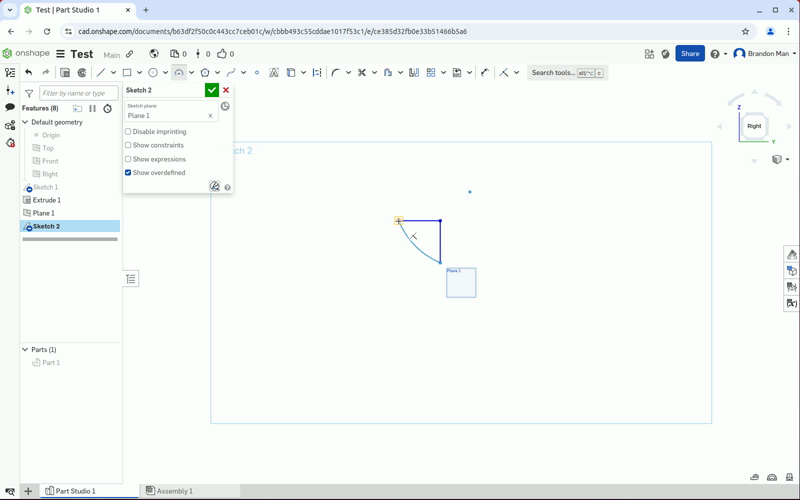
mouse_move(471, 189)
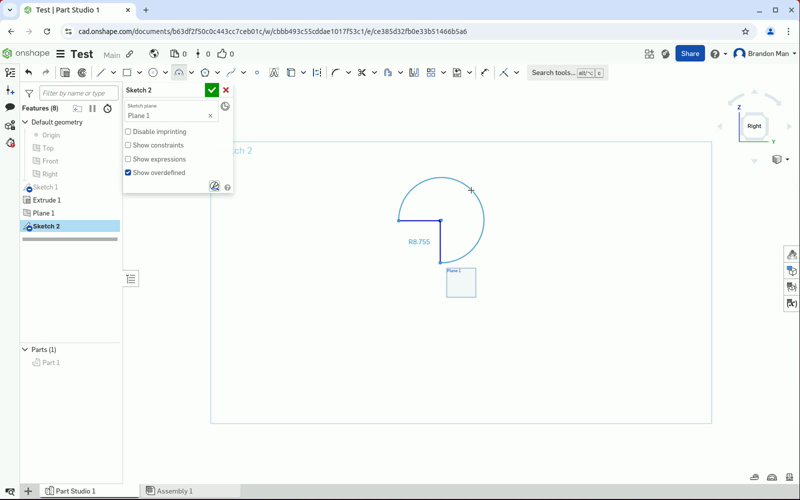
click(471, 189)
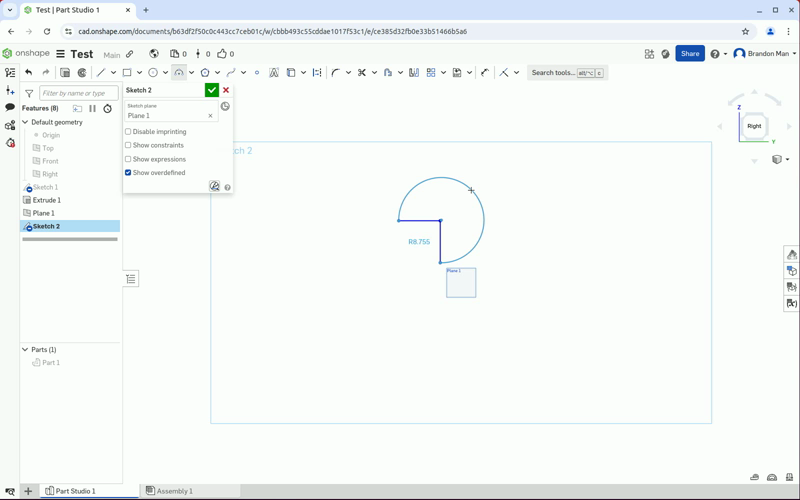
key_up(shift)
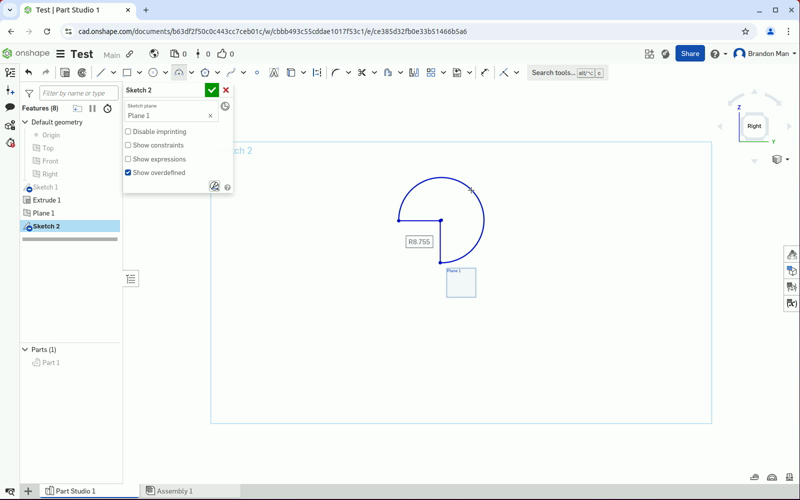
key(esc)
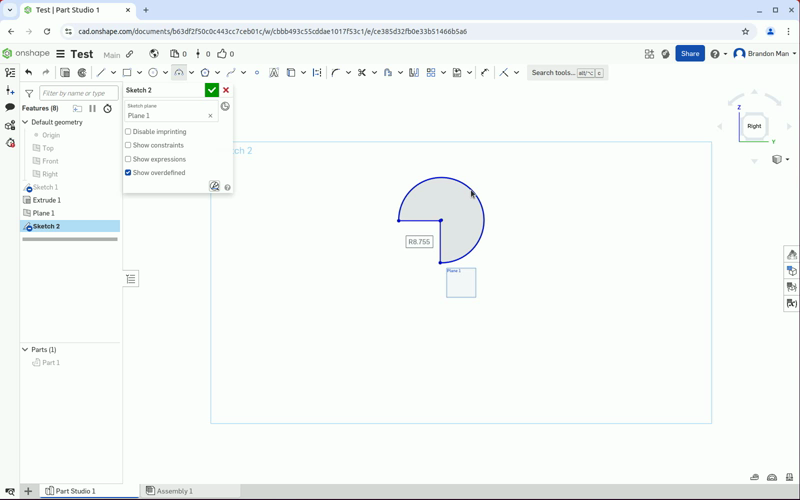
mouse_move(443, 217)
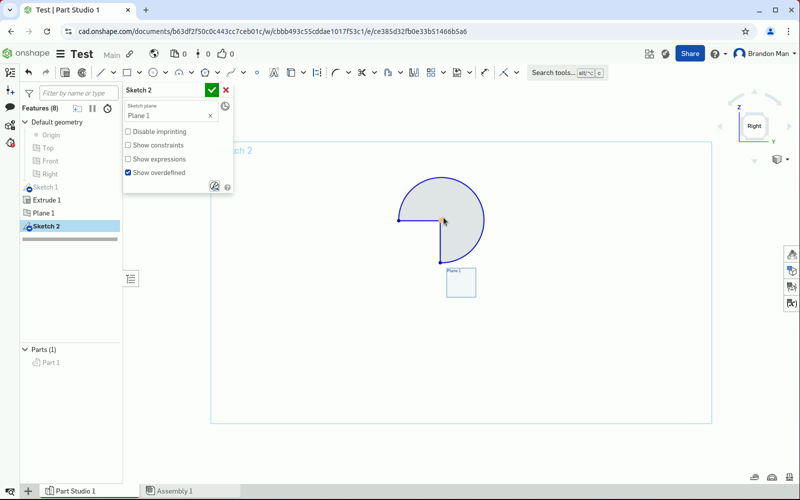
click(443, 217)
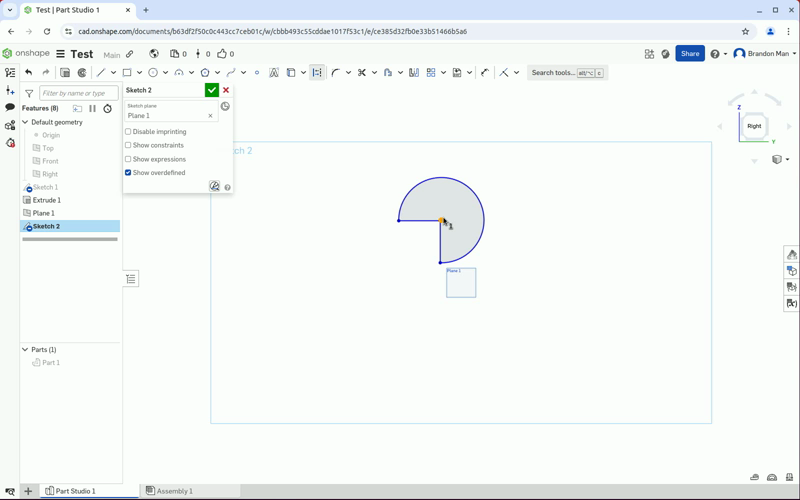
mouse_move(73, 352)
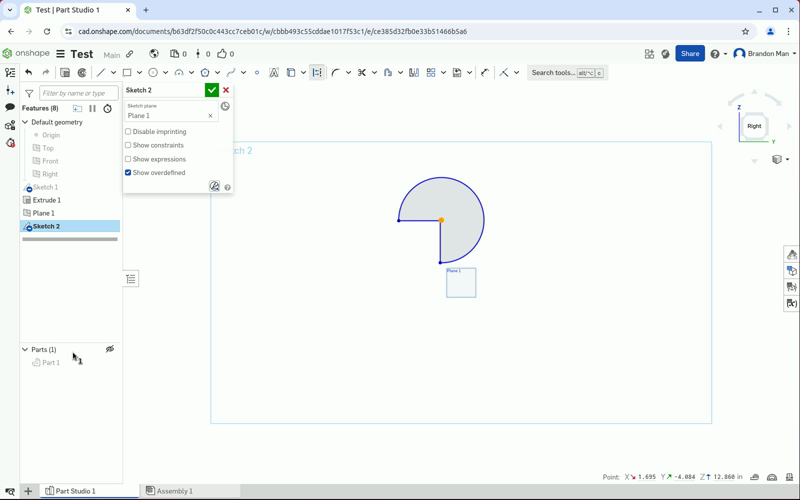
key(shift+y)
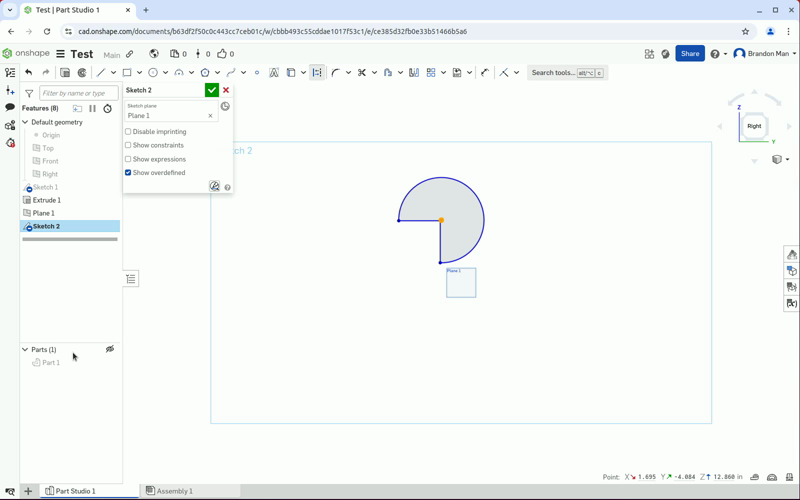
key(shift+e)
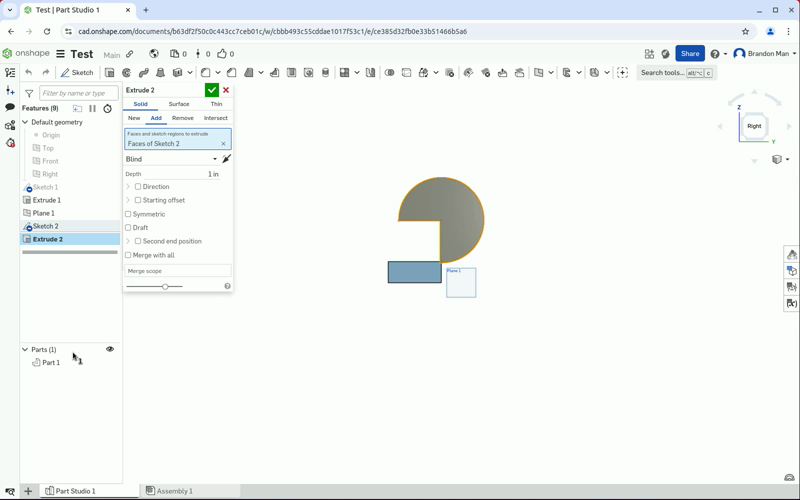
mouse_move(143, 106)
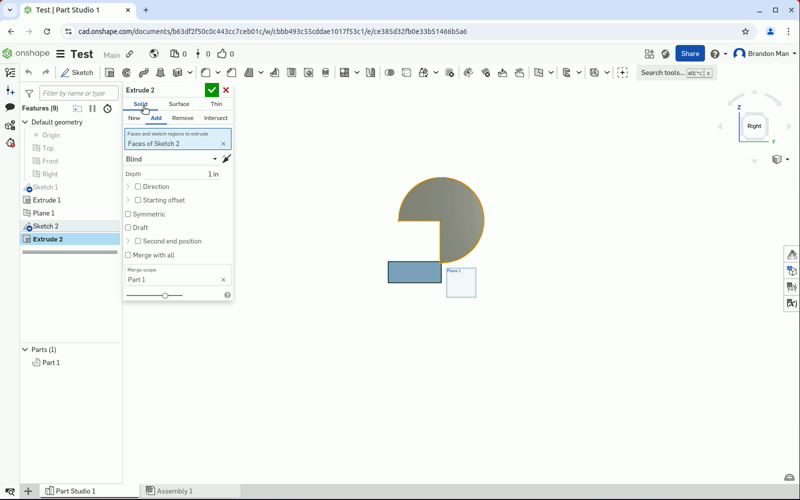
click(143, 106)
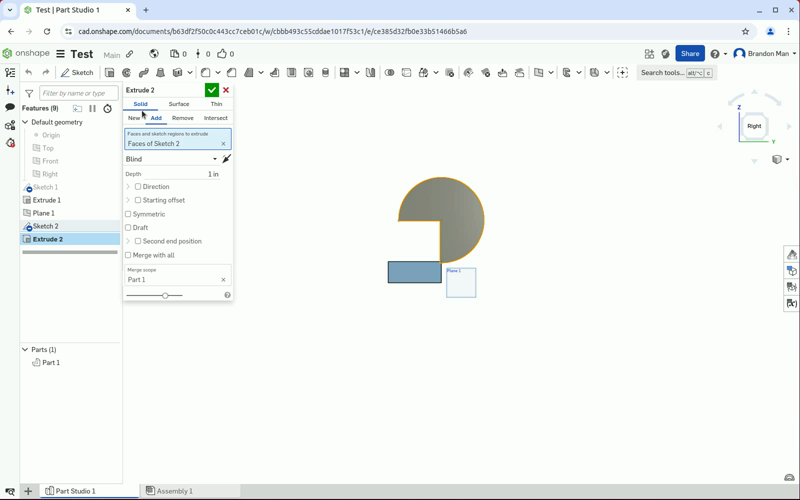
mouse_move(137, 120)
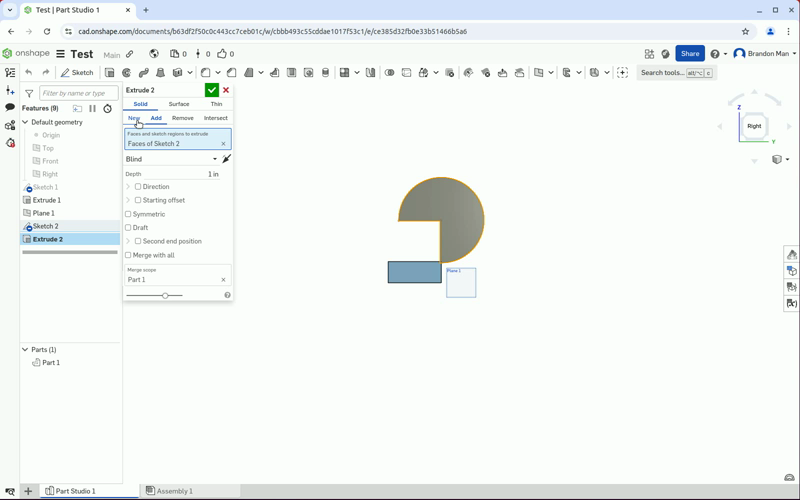
click(137, 120)
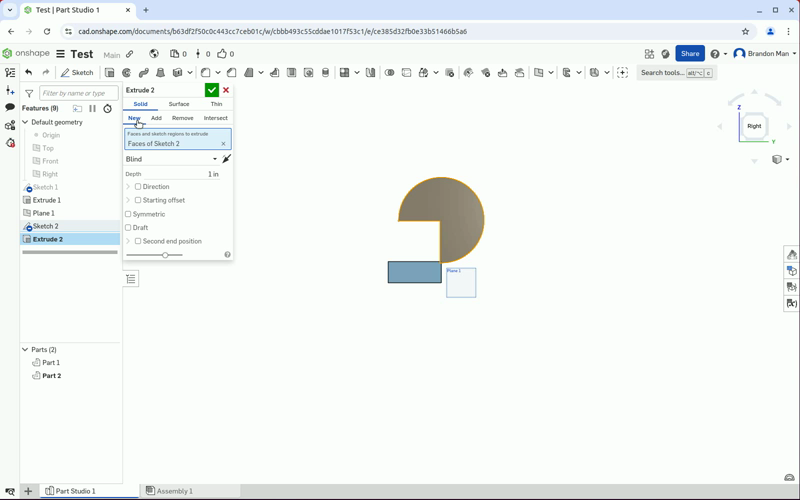
key(tab, 4)
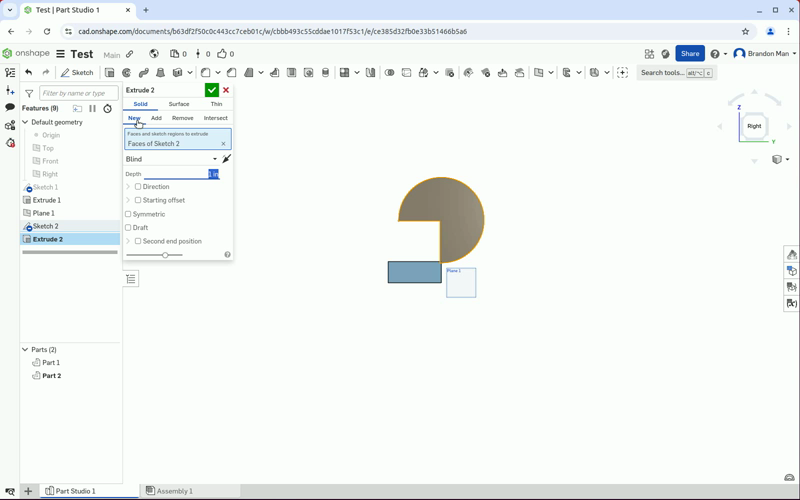
text(-4.333)
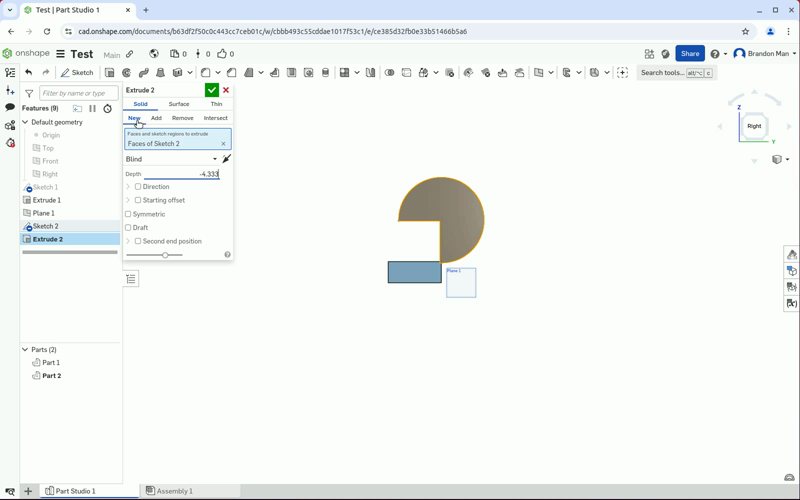
key(enter)
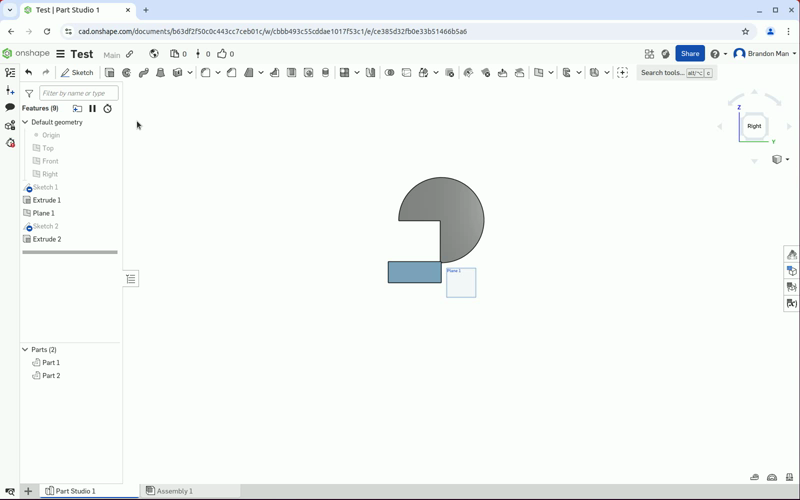
key(shift+h)
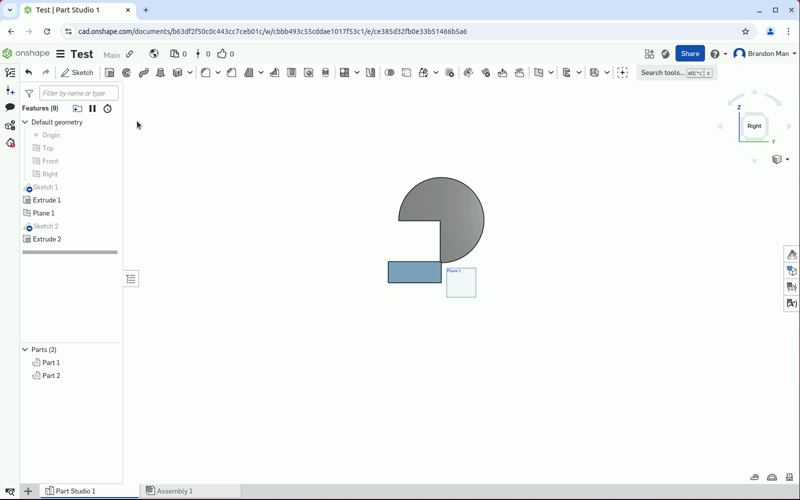
key(shift+h)
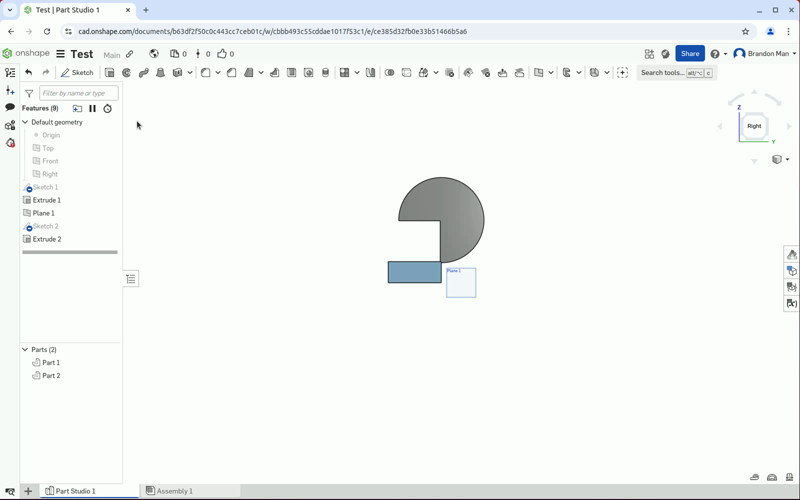
mouse_move(73, 189)
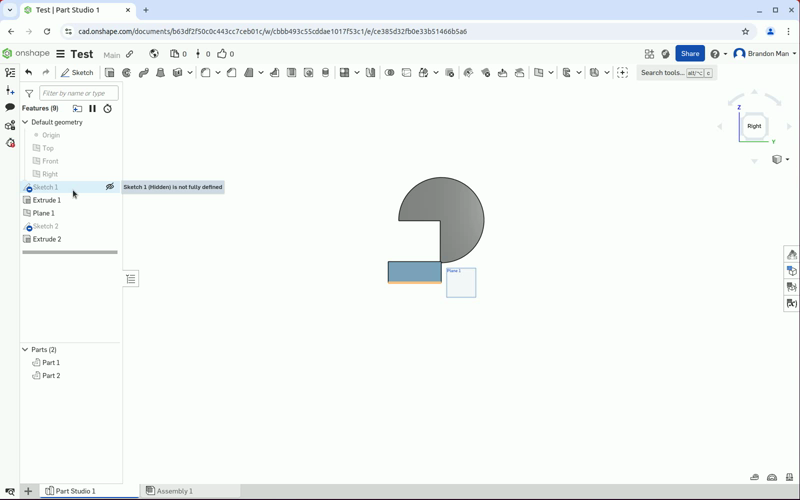
click(73, 189)
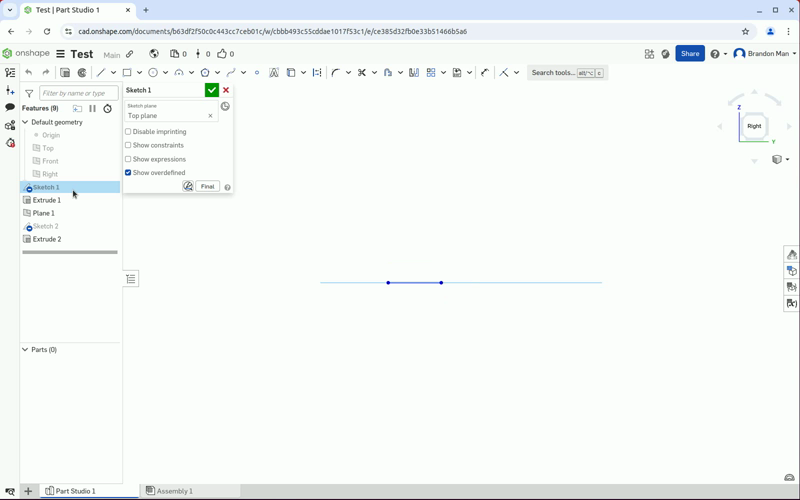
mouse_move(229, 92)
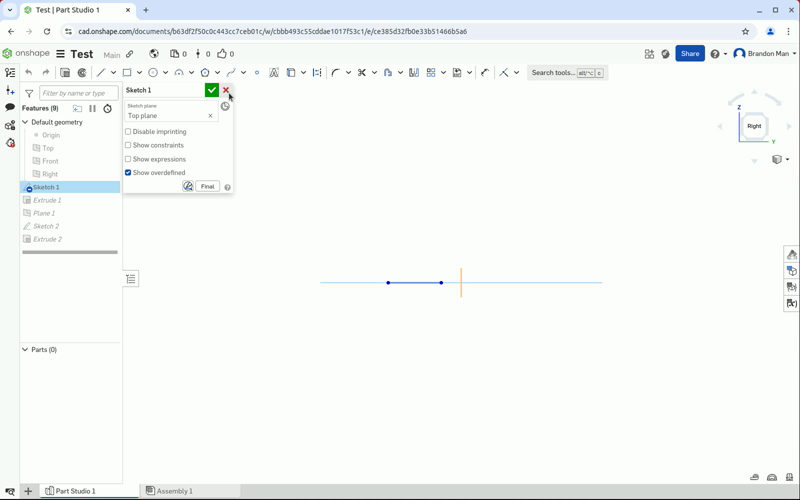
click(229, 92)
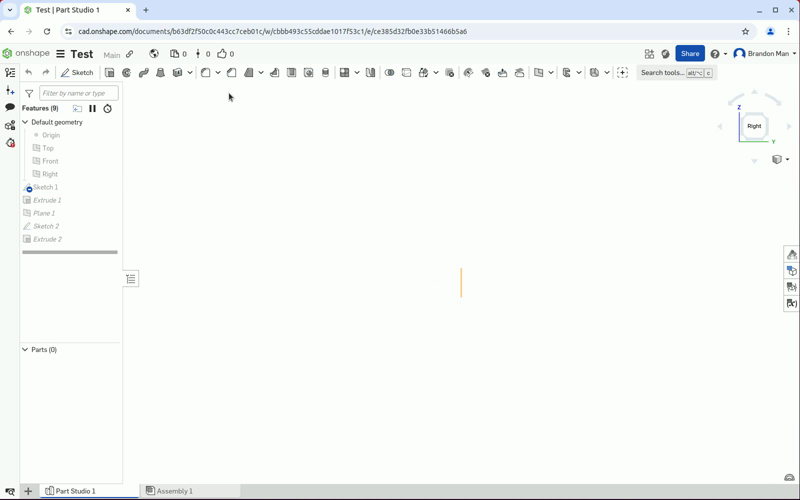
key(shift+s)
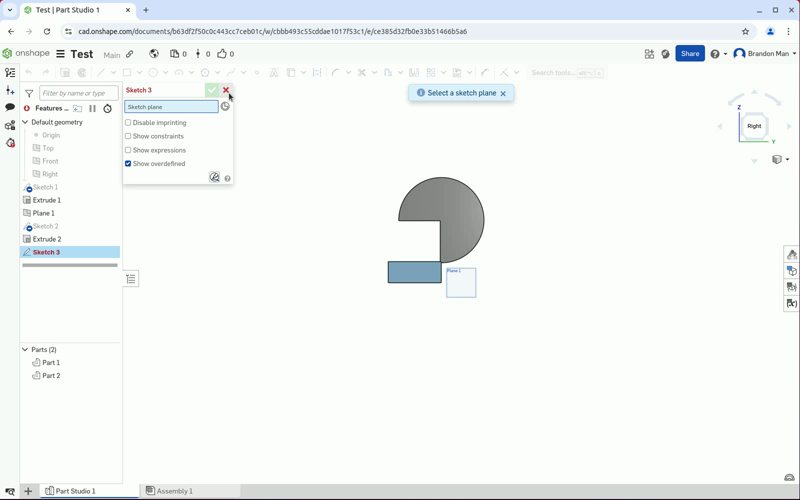
mouse_move(73, 215)
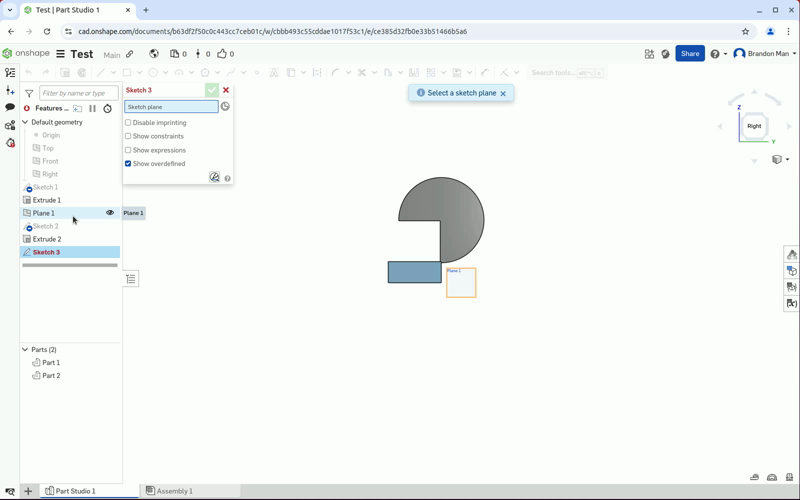
click(73, 215)
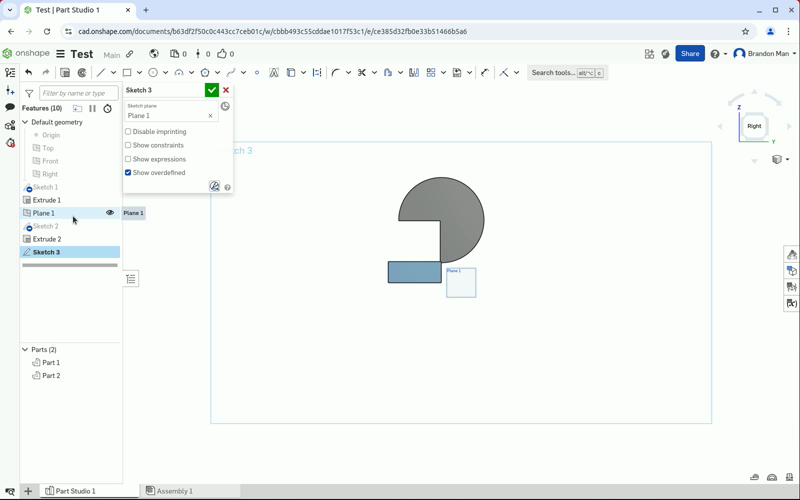
mouse_move(73, 352)
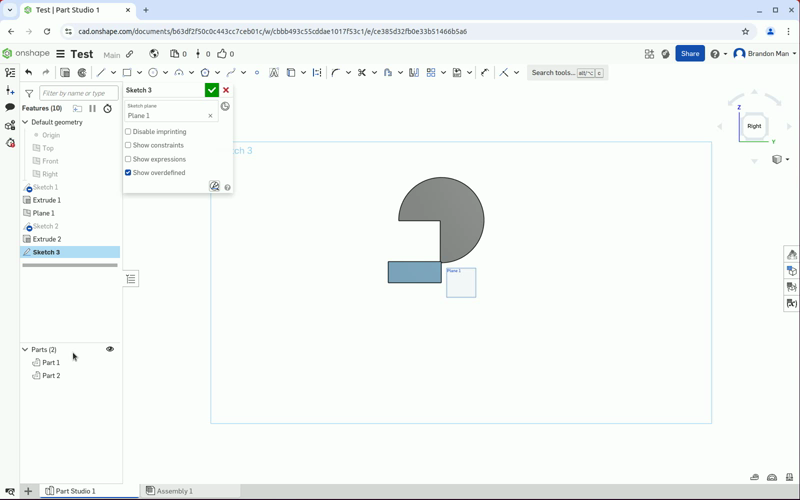
key(y)
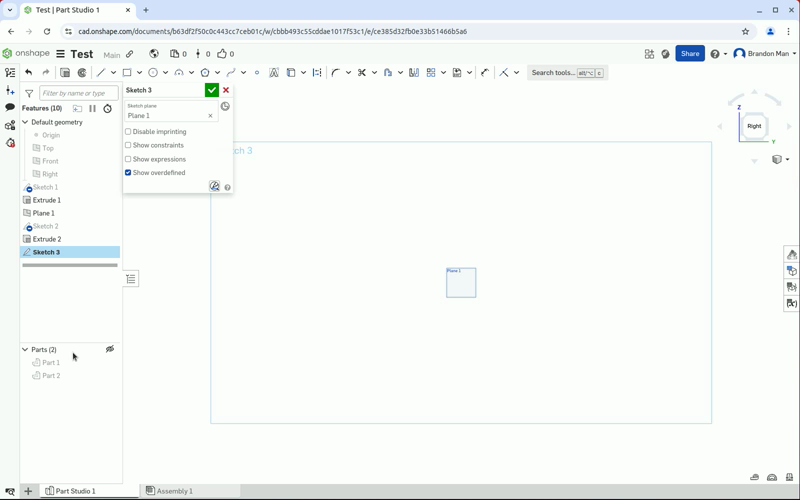
key(l)
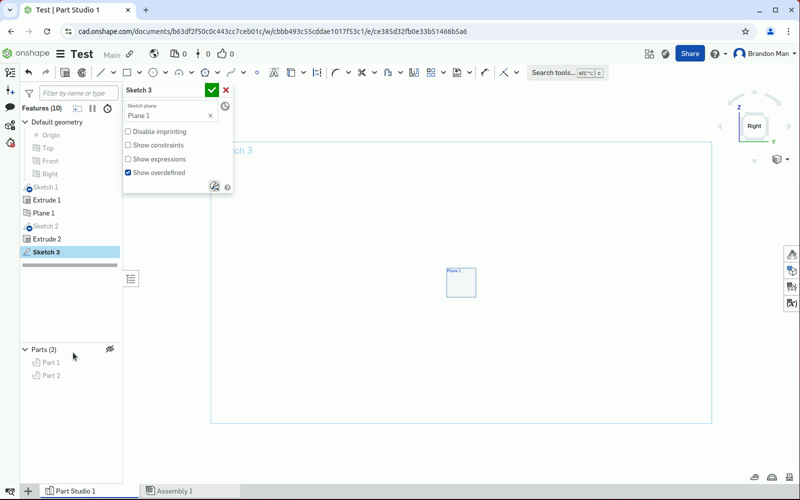
key_down(shift)
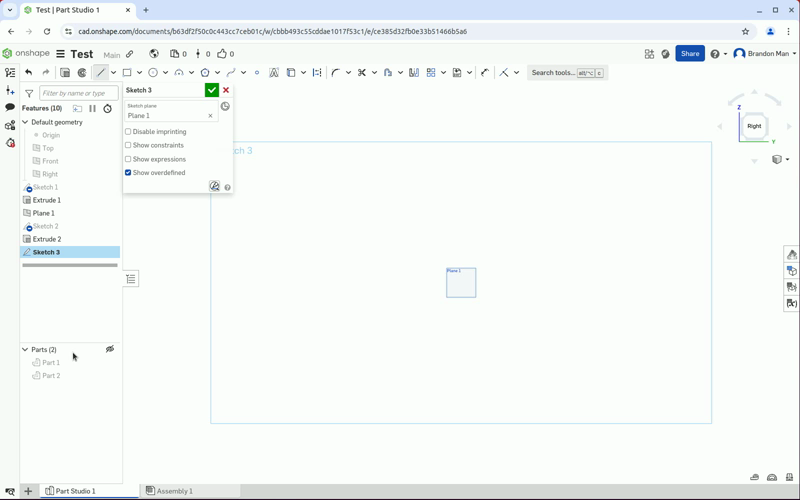
mouse_move(388, 261)
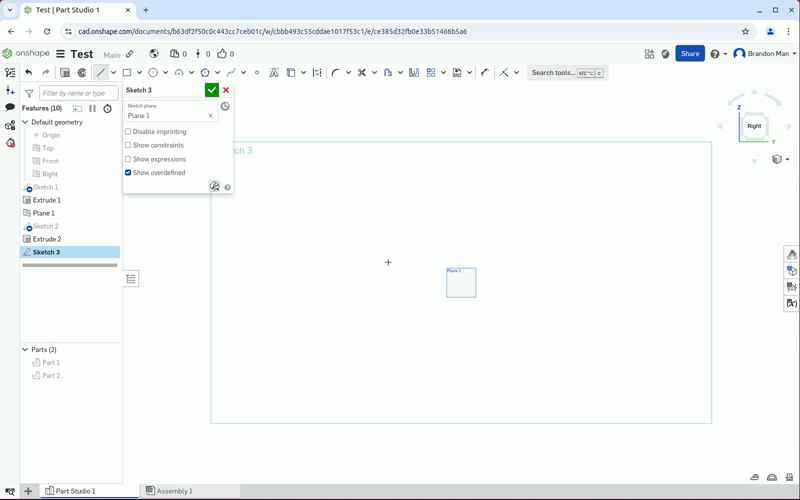
click(388, 261)
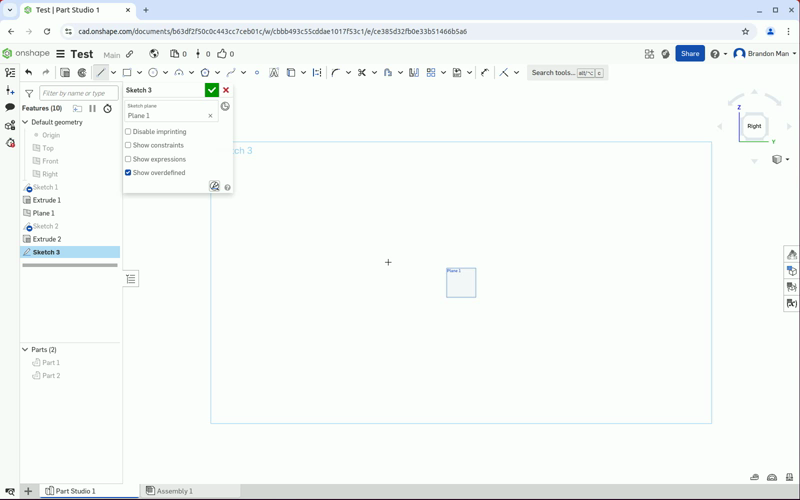
key_up(shift)
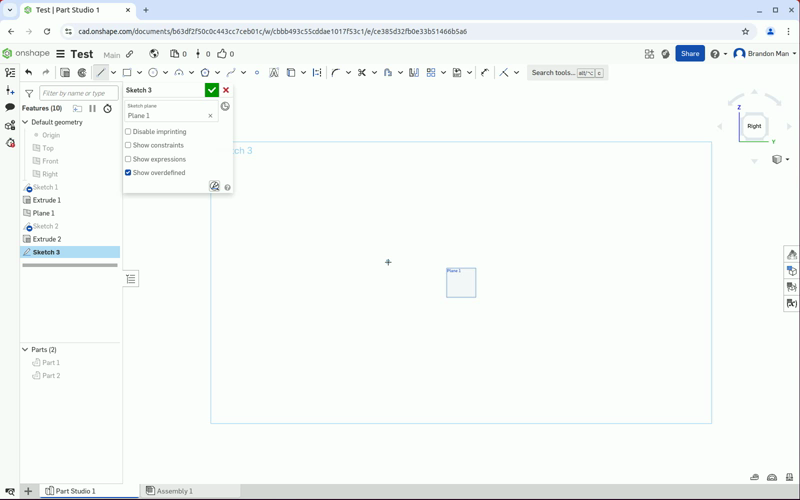
key_down(shift)
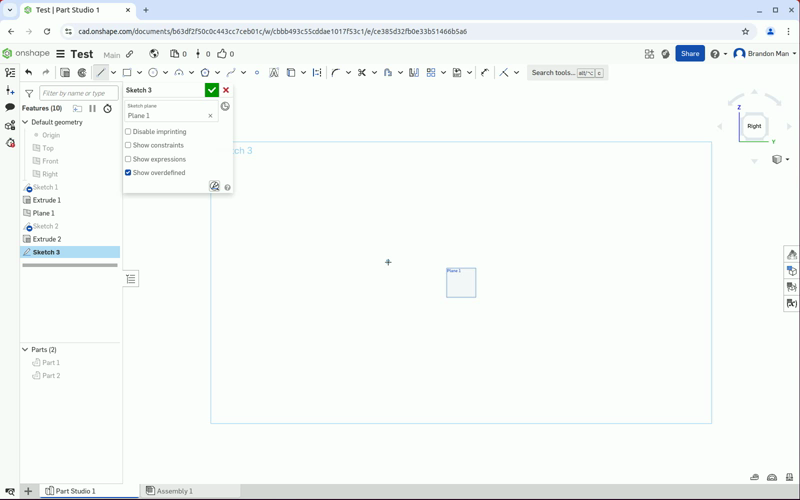
mouse_move(418, 261)
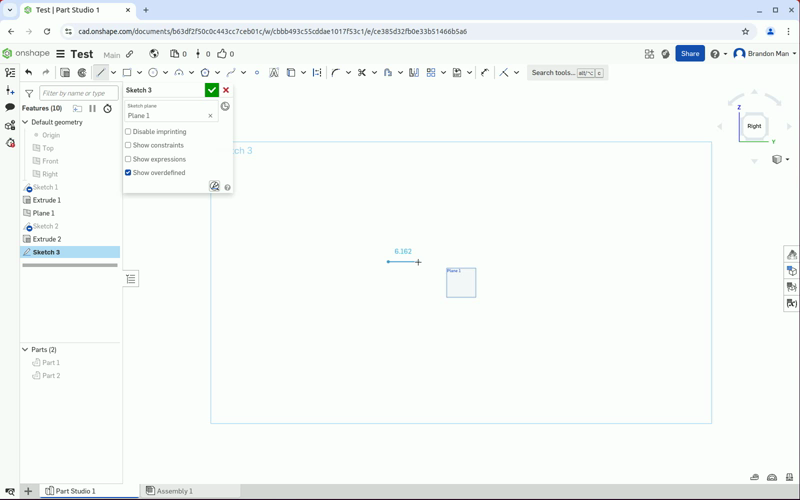
mouse_move(440, 261)
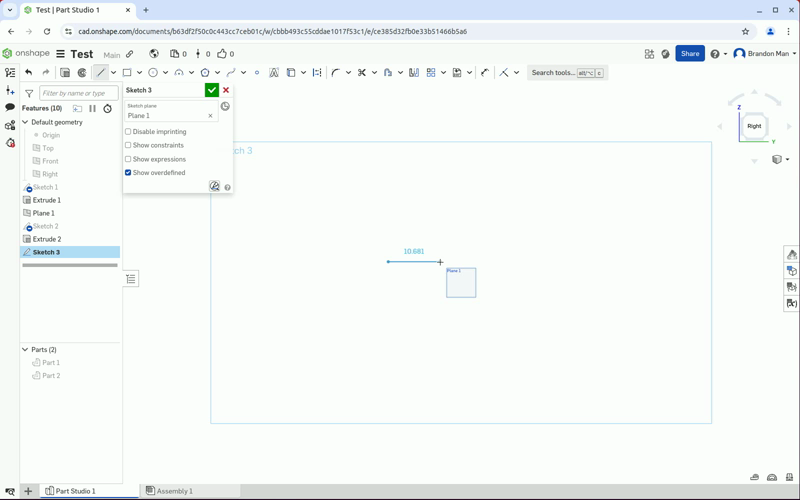
click(440, 261)
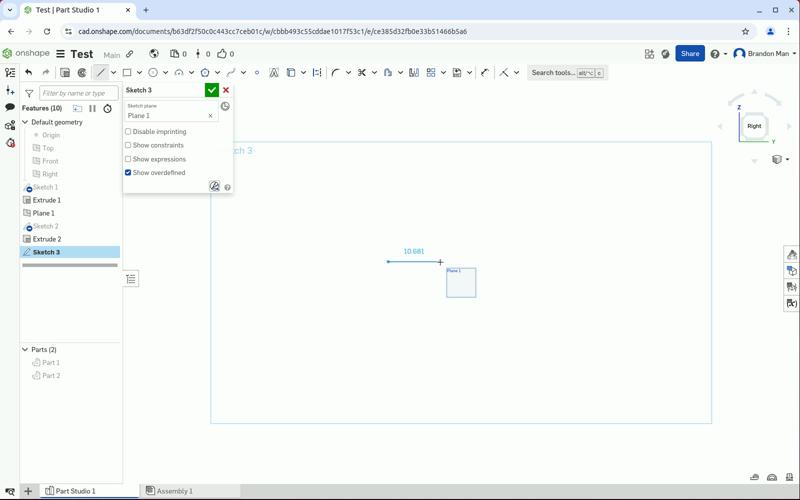
key_up(shift)
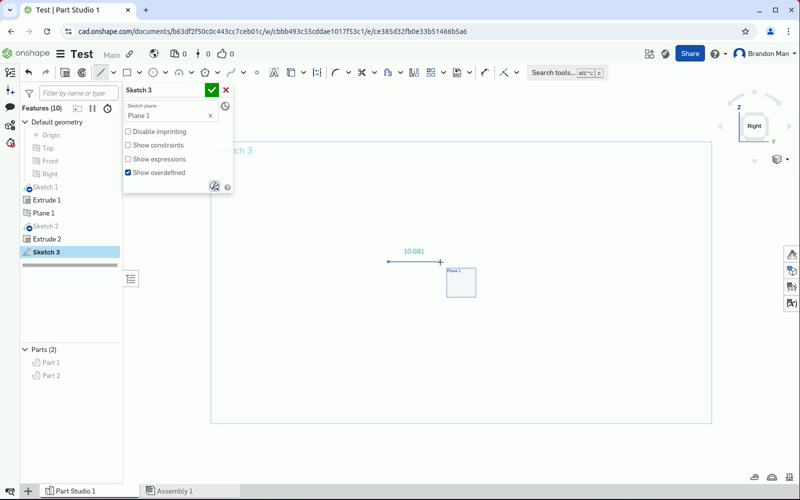
key(esc)
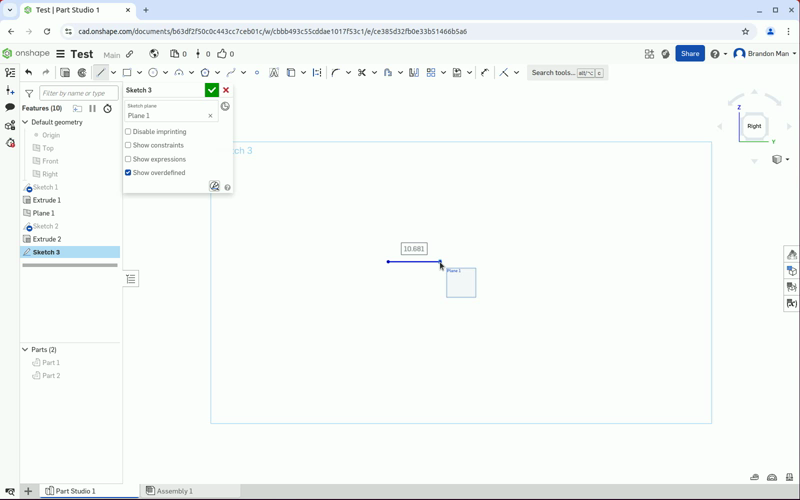
key(a)
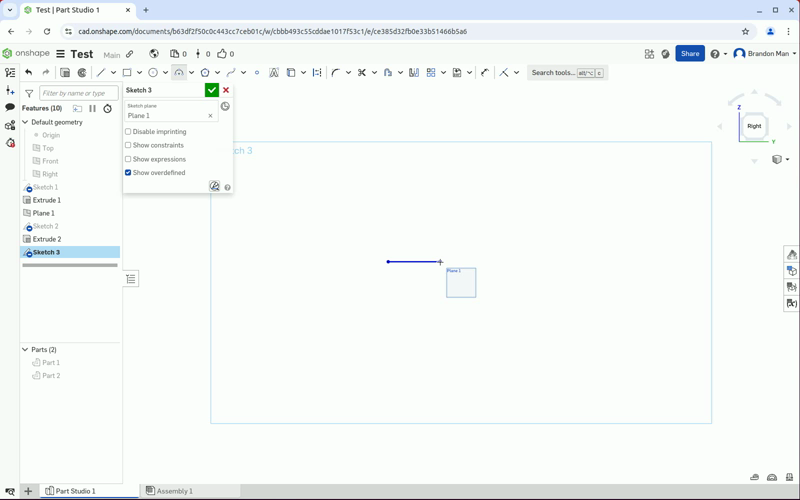
mouse_move(440, 261)
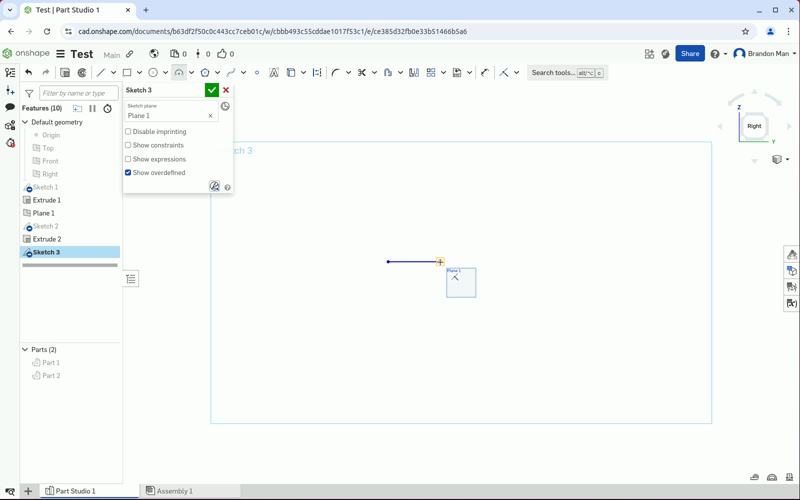
click(440, 261)
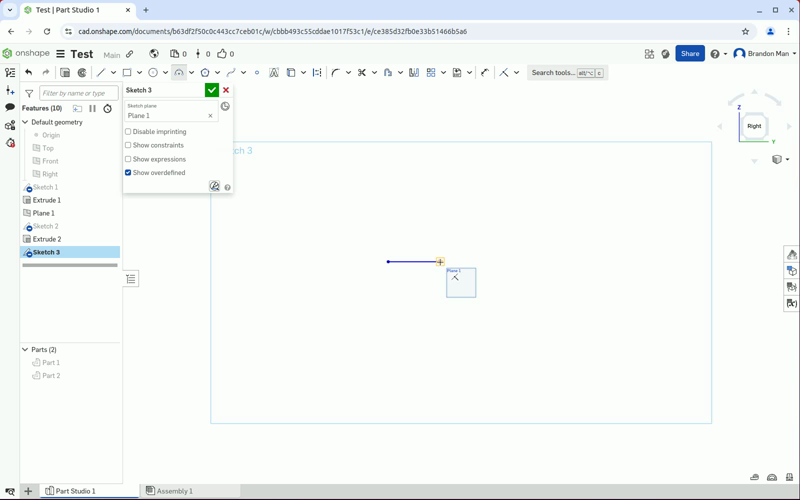
key_down(shift)
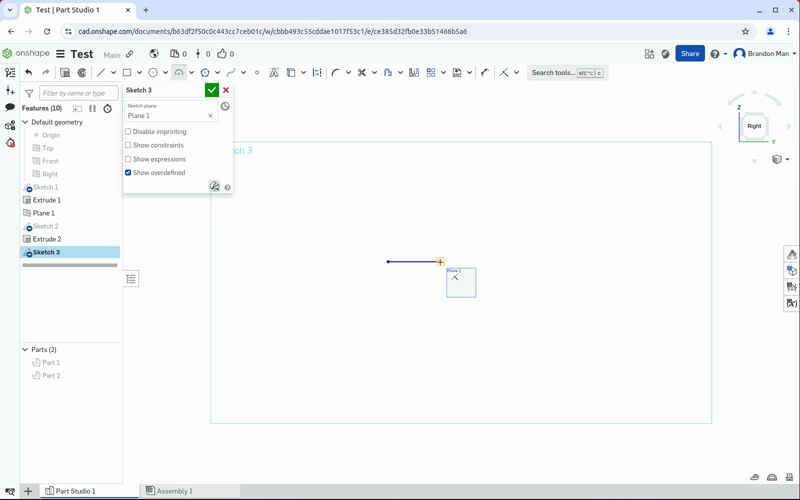
mouse_move(398, 219)
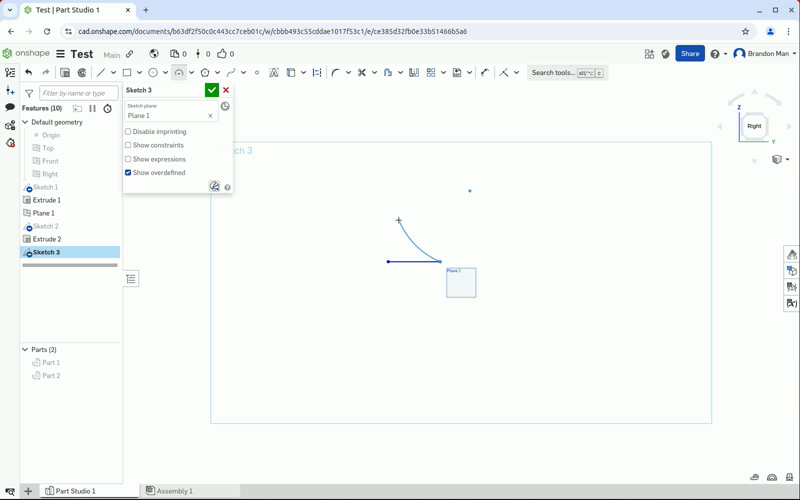
click(398, 219)
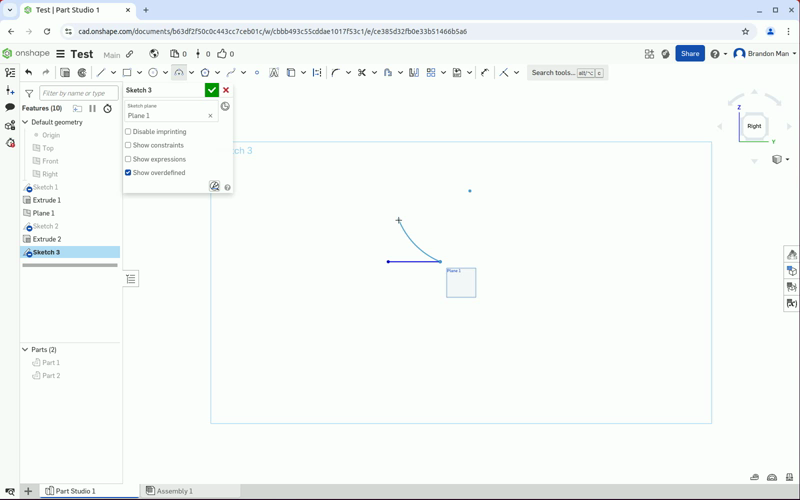
mouse_move(411, 249)
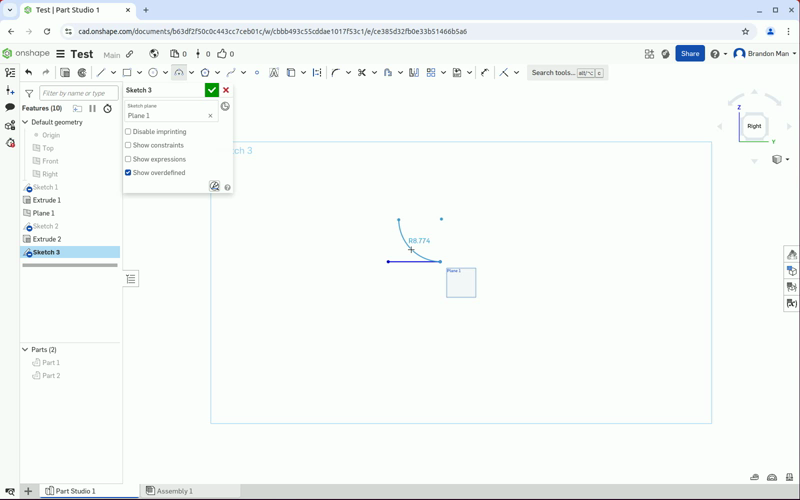
click(411, 249)
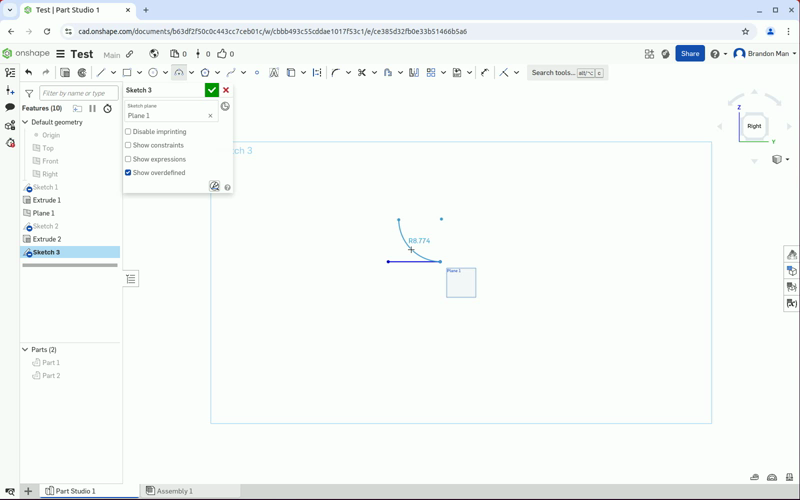
key_up(shift)
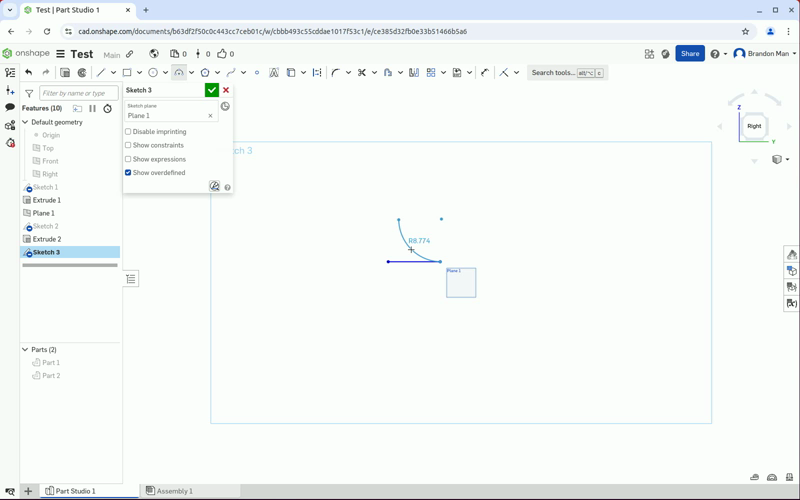
key(esc)
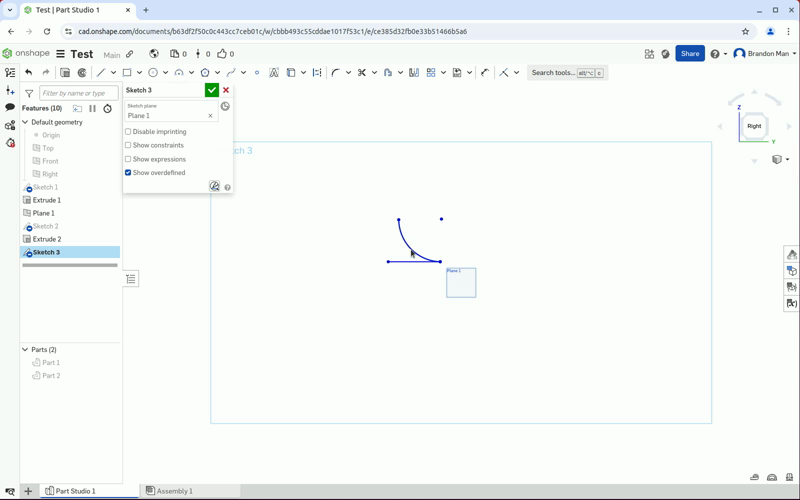
key(l)
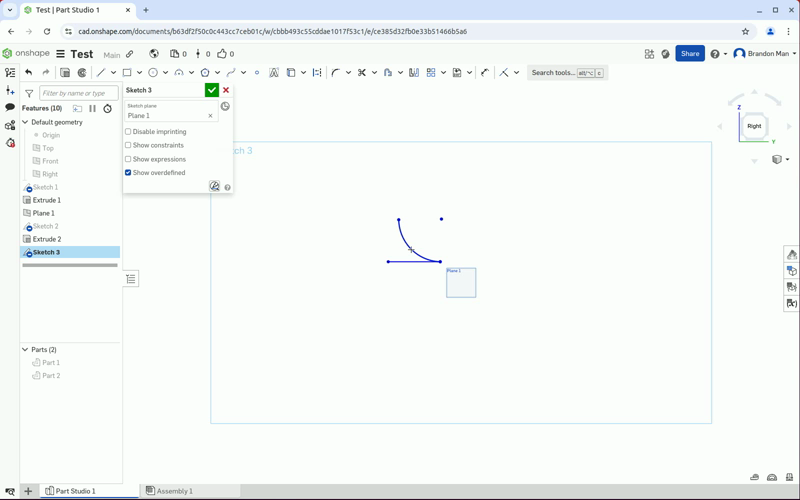
mouse_move(398, 219)
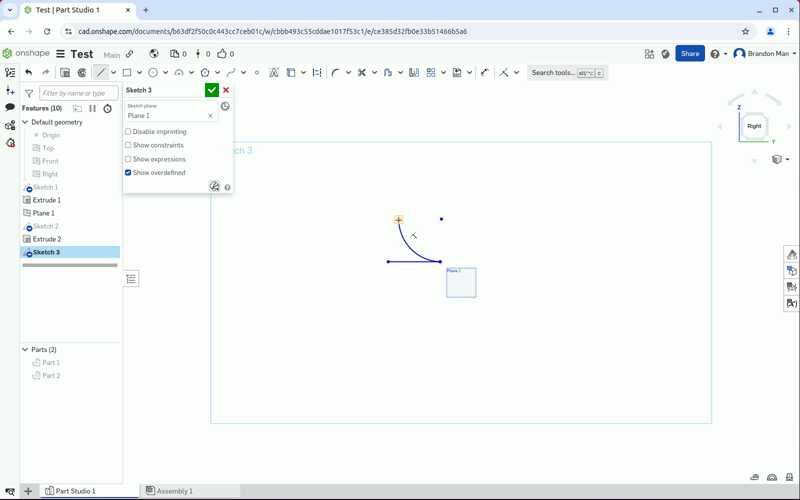
click(398, 219)
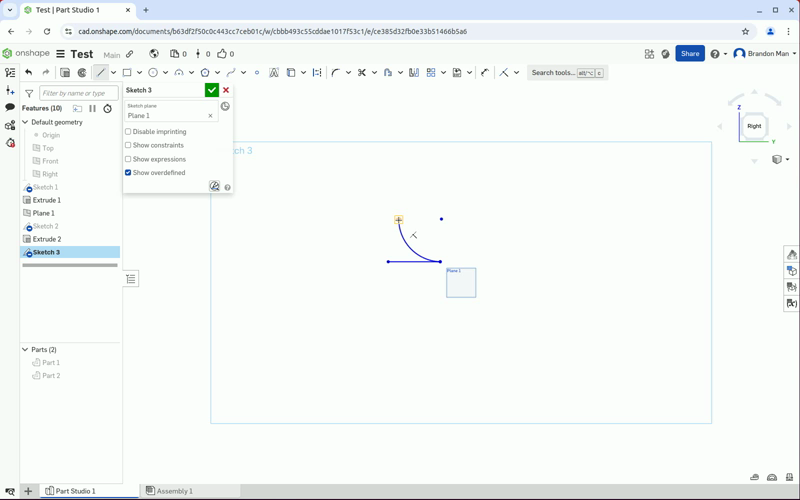
key_down(shift)
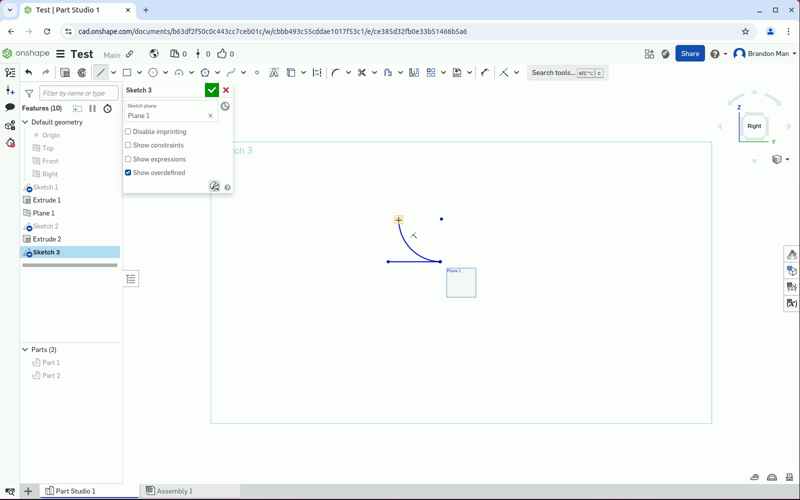
mouse_move(428, 219)
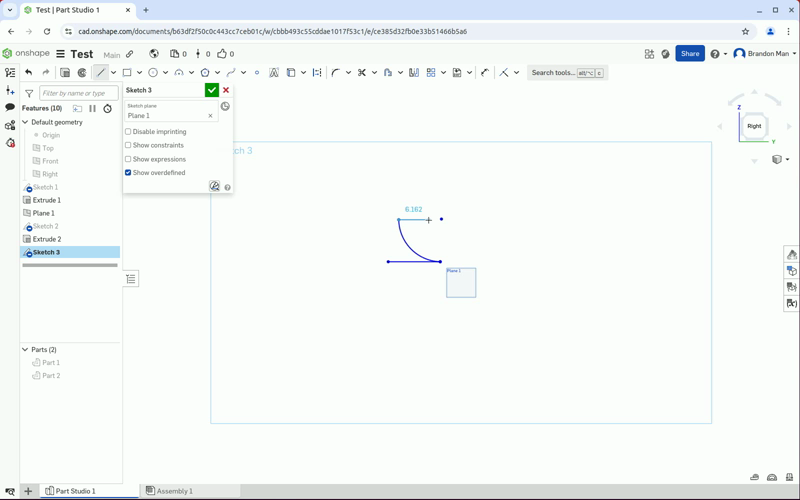
mouse_move(388, 219)
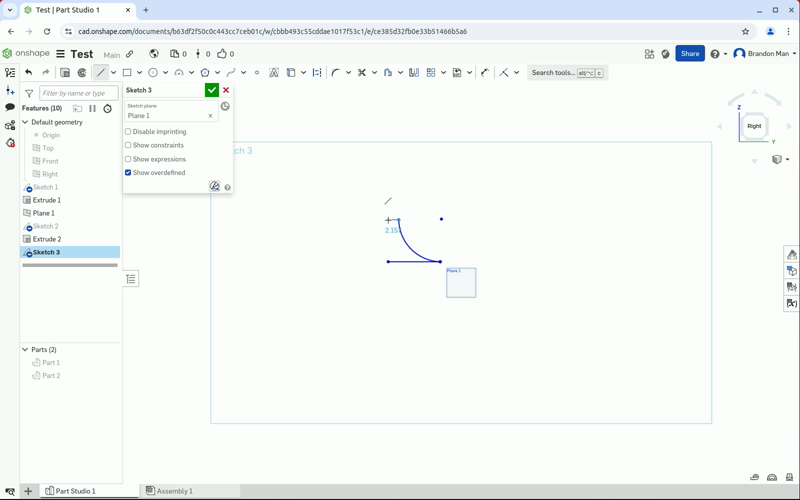
click(388, 219)
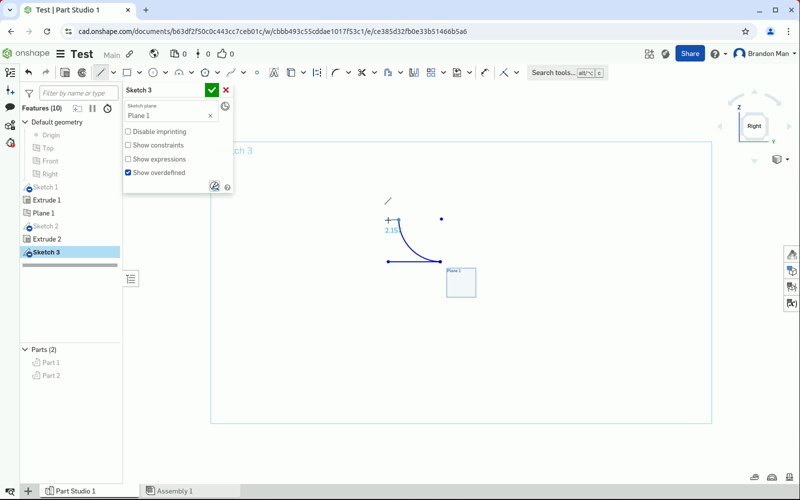
key_up(shift)
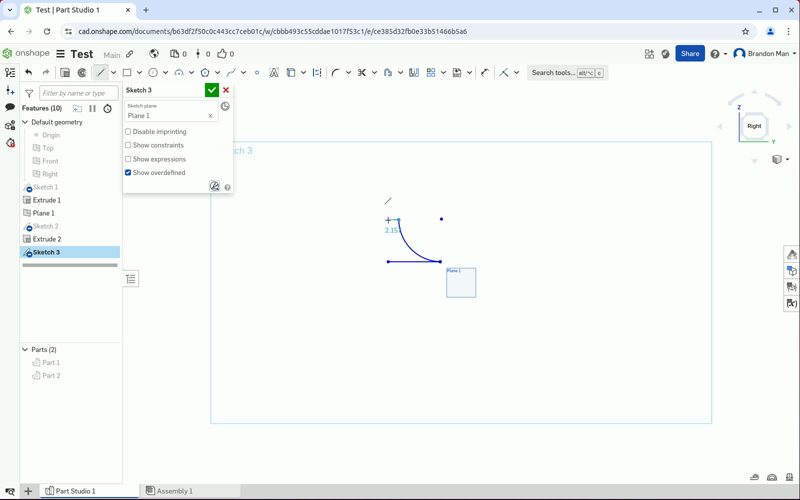
mouse_move(418, 219)
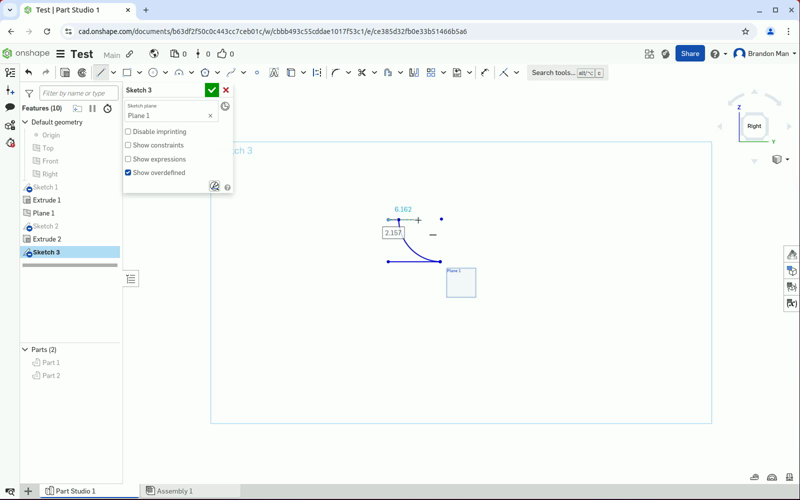
key_down(shift)
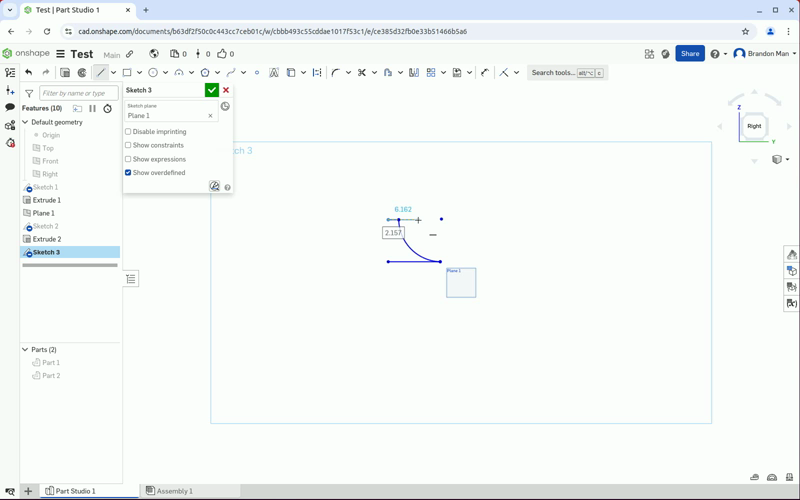
mouse_move(388, 261)
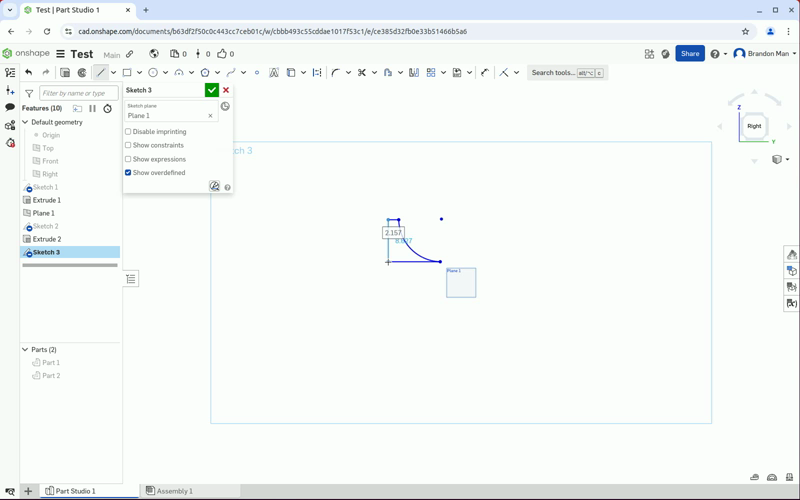
key_up(shift)
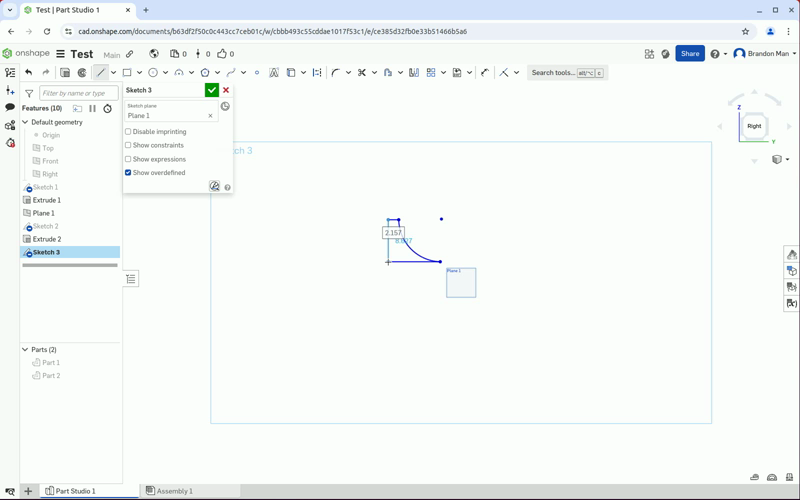
click(388, 261)
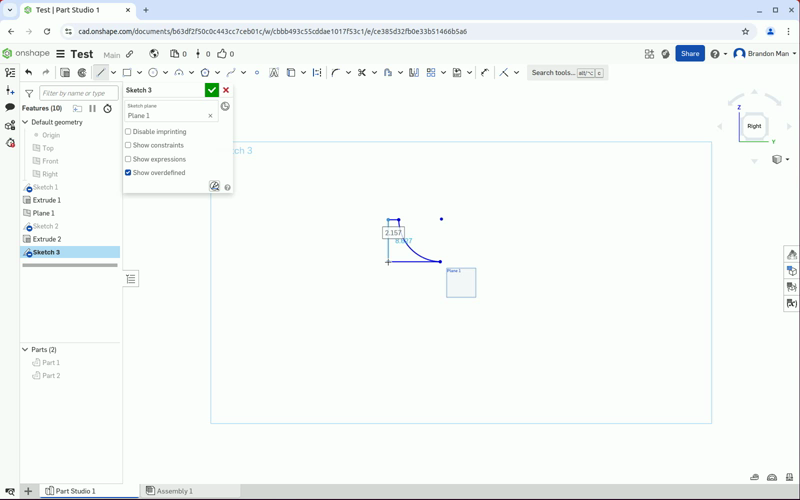
key(esc)
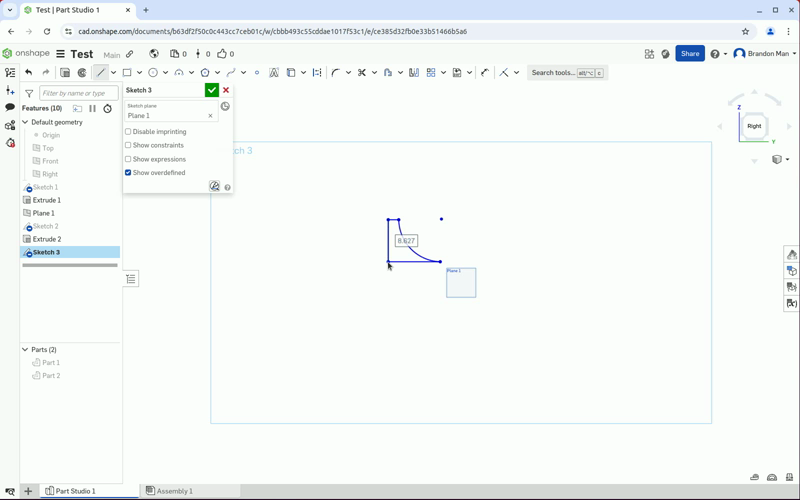
mouse_move(398, 251)
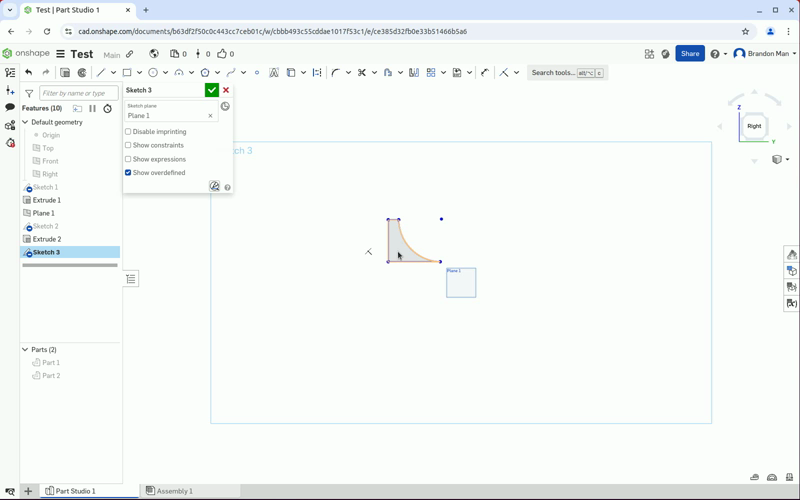
scroll(6)
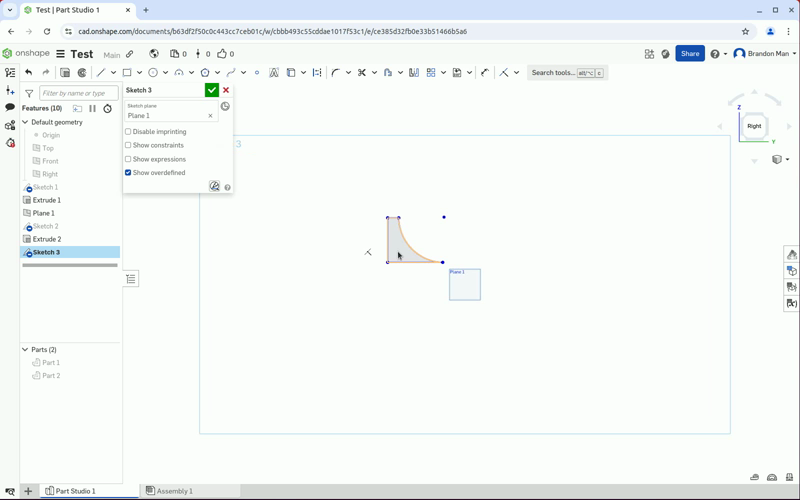
scroll(6)
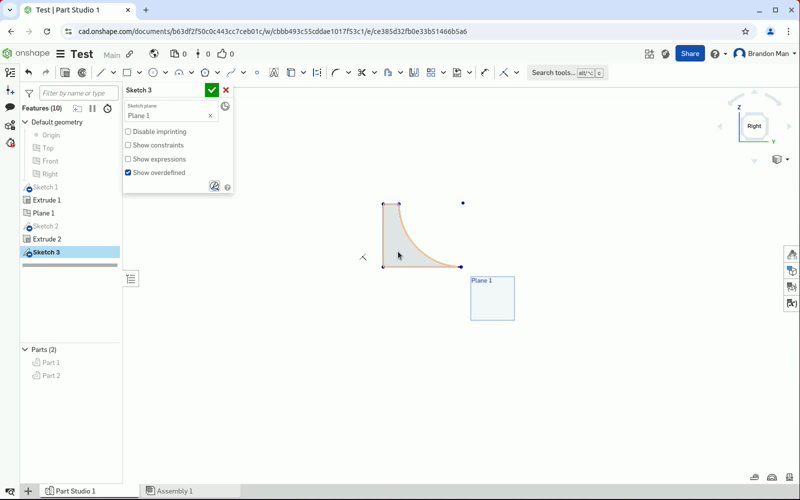
scroll(6)
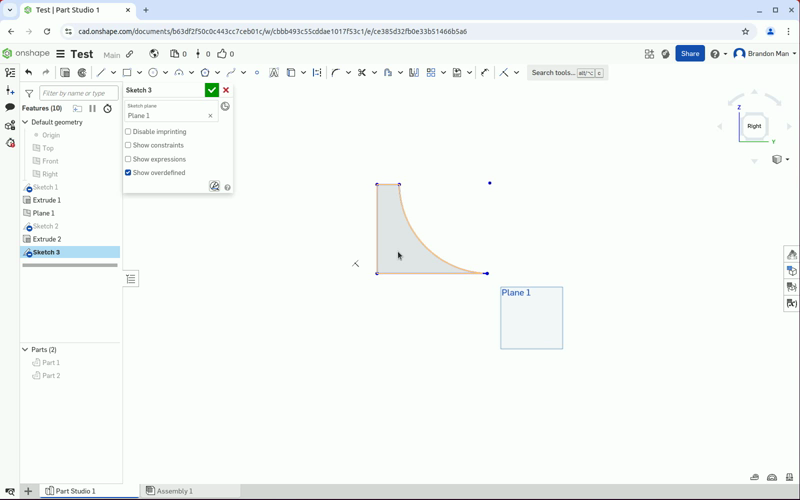
scroll(6)
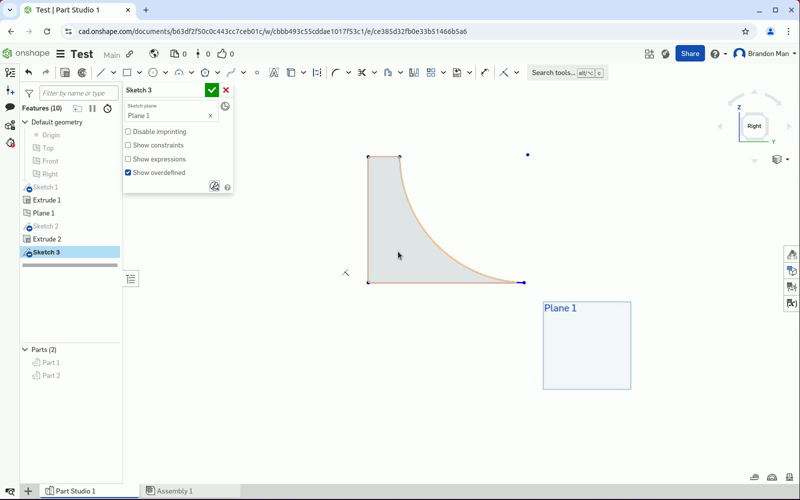
scroll(6)
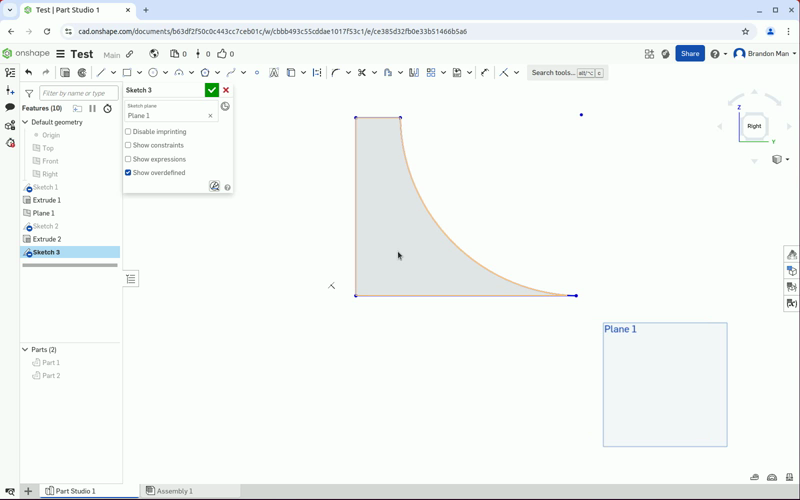
scroll(6)
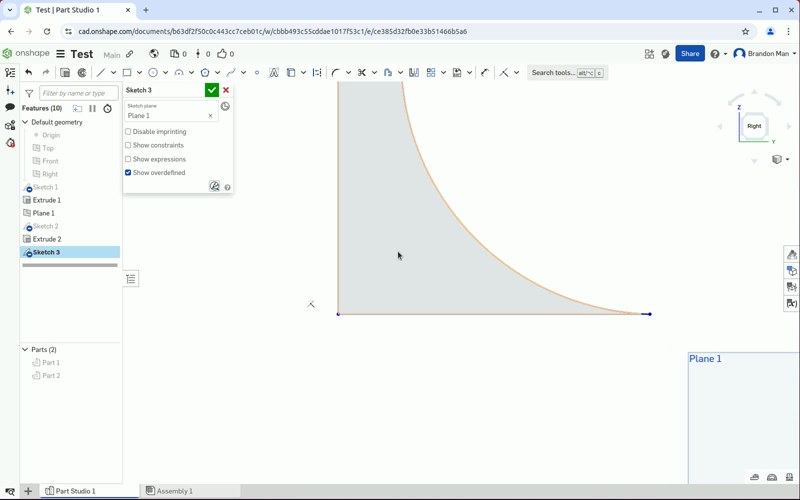
scroll(6)
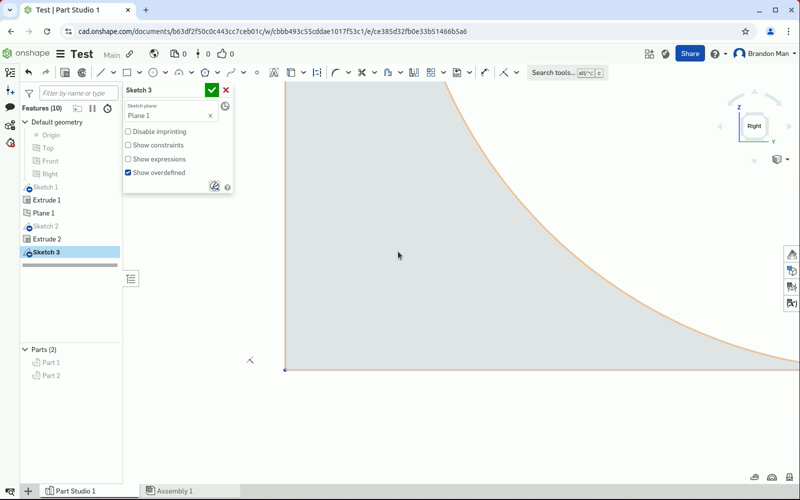
click(398, 251)
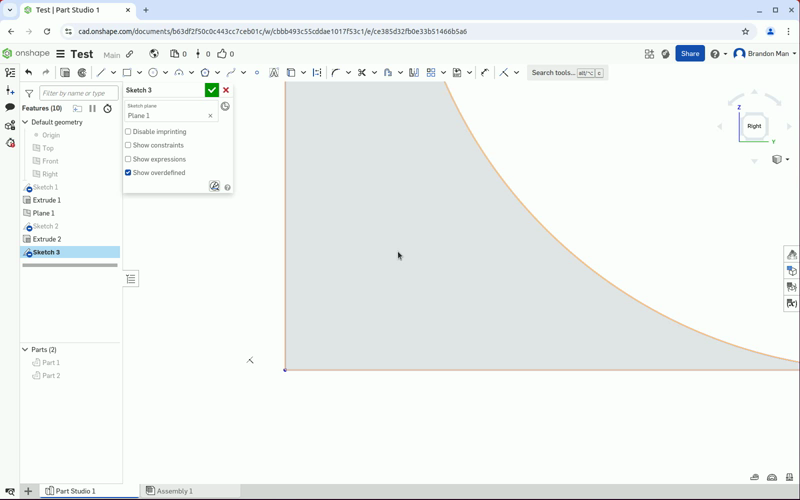
scroll(-6)
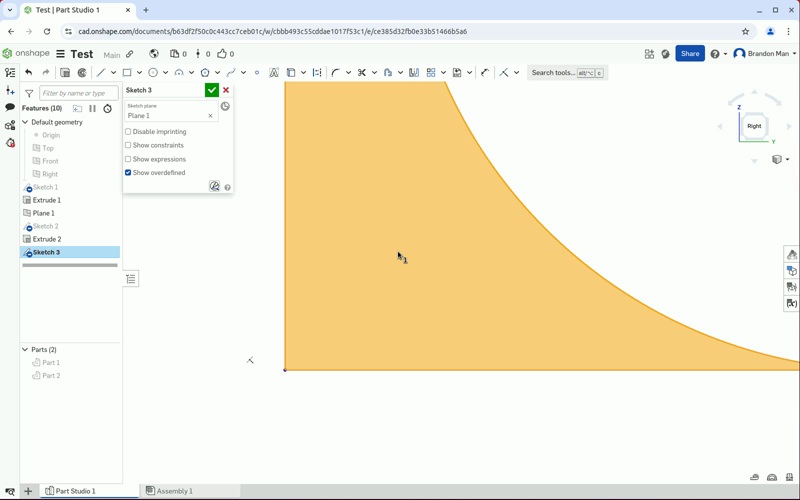
scroll(-6)
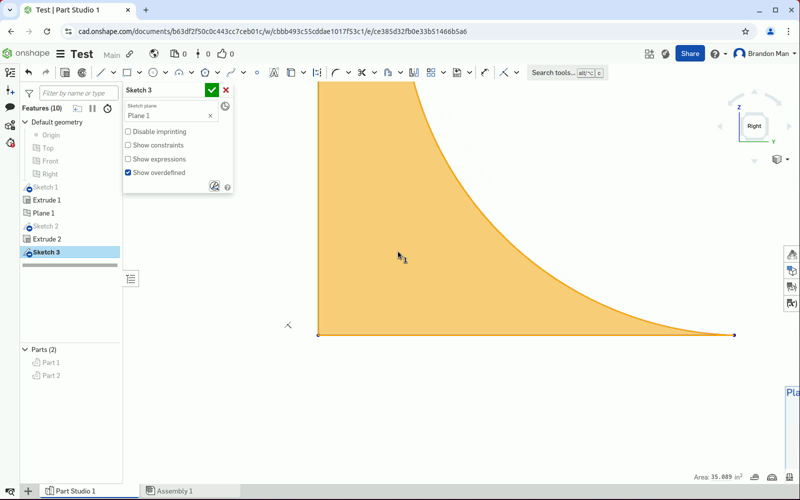
scroll(-6)
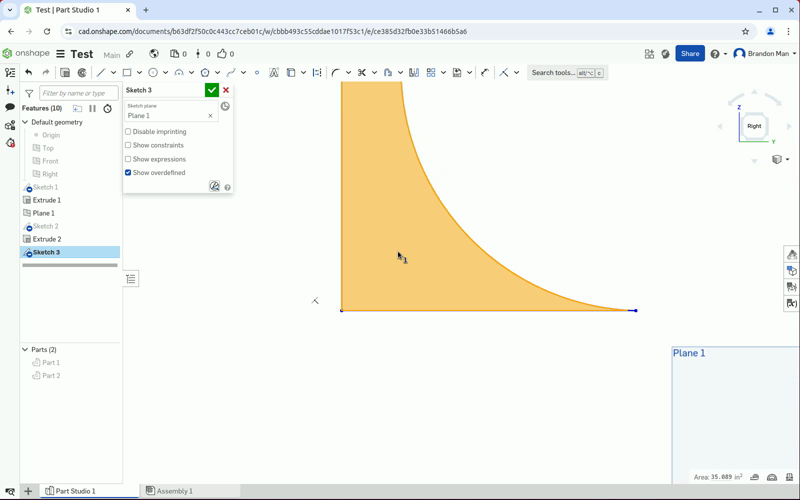
scroll(-6)
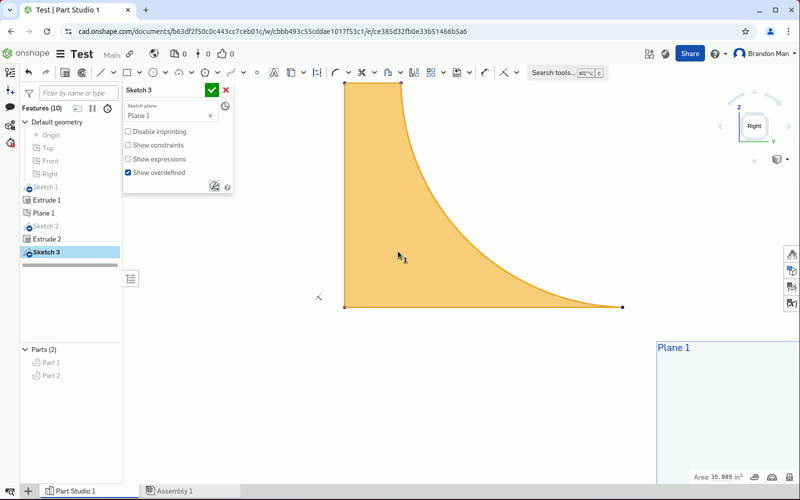
scroll(-6)
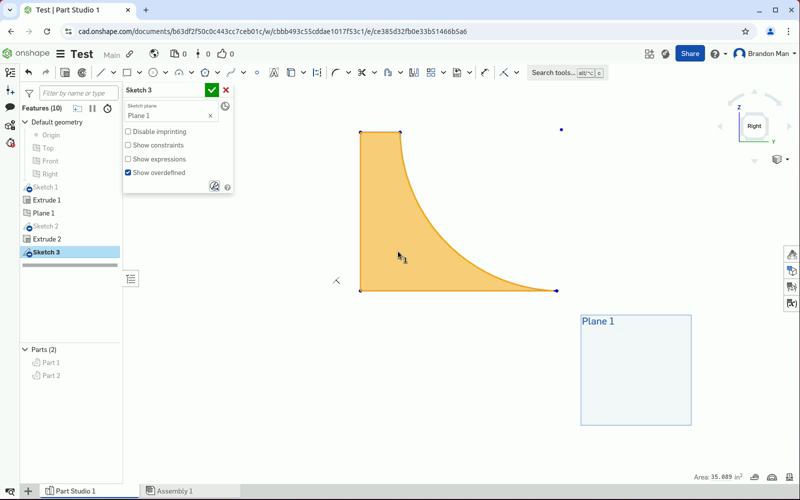
scroll(-6)
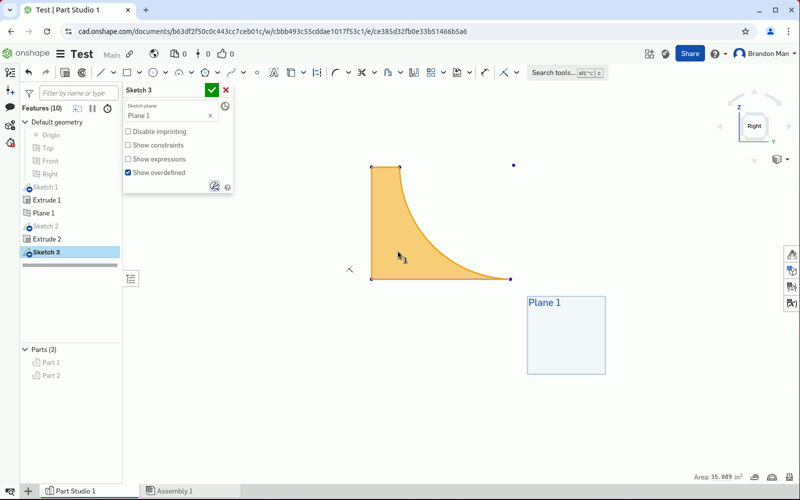
scroll(-6)
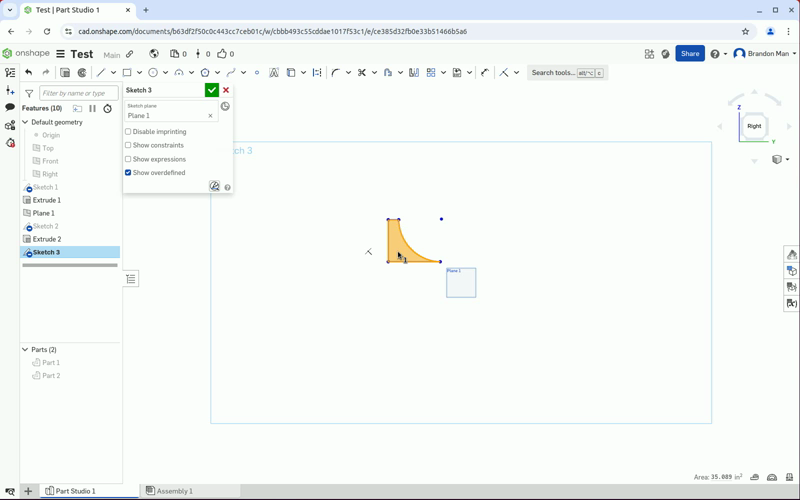
mouse_move(73, 352)
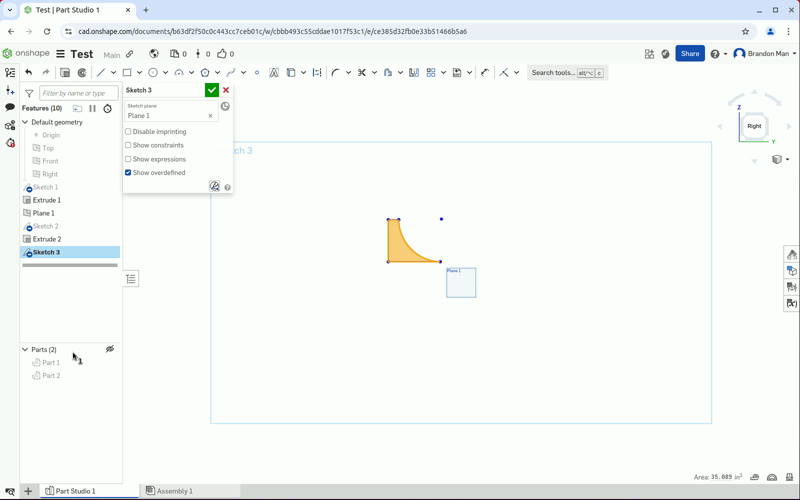
key(shift+y)
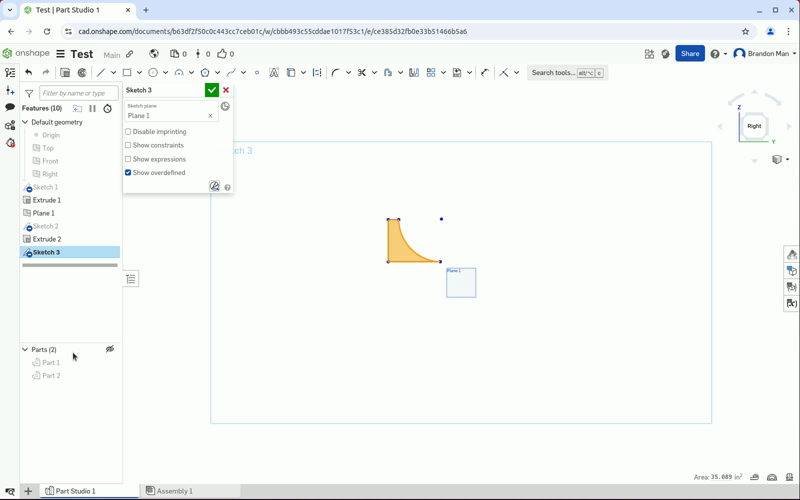
key(shift+e)
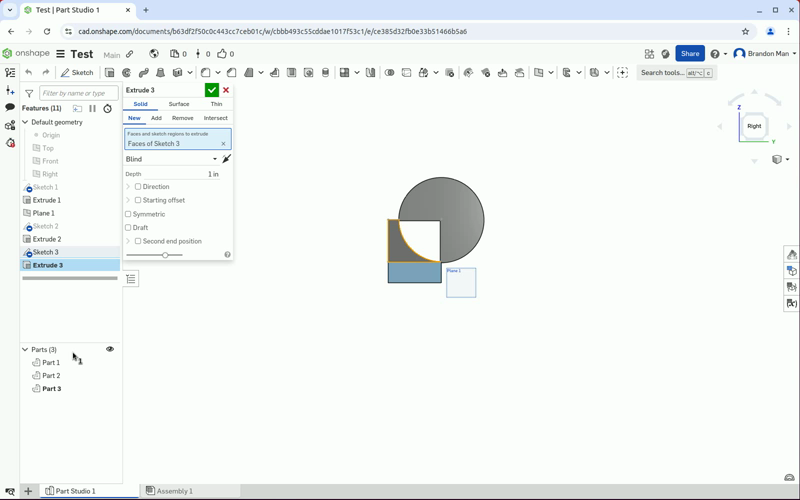
mouse_move(143, 106)
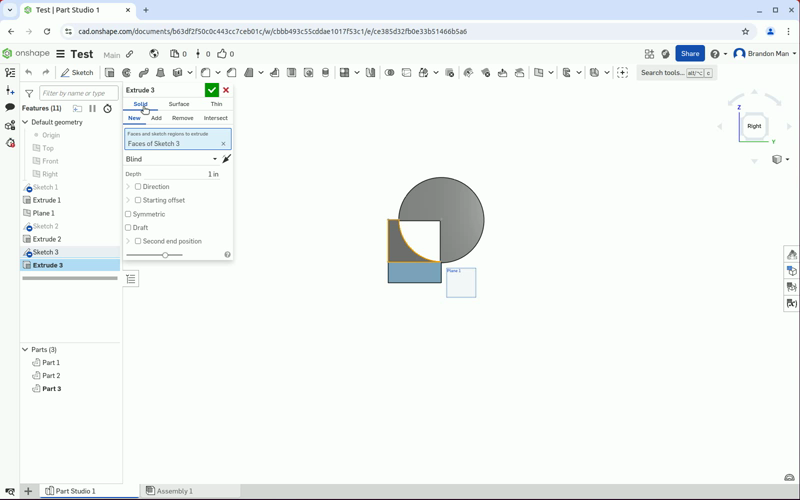
click(143, 106)
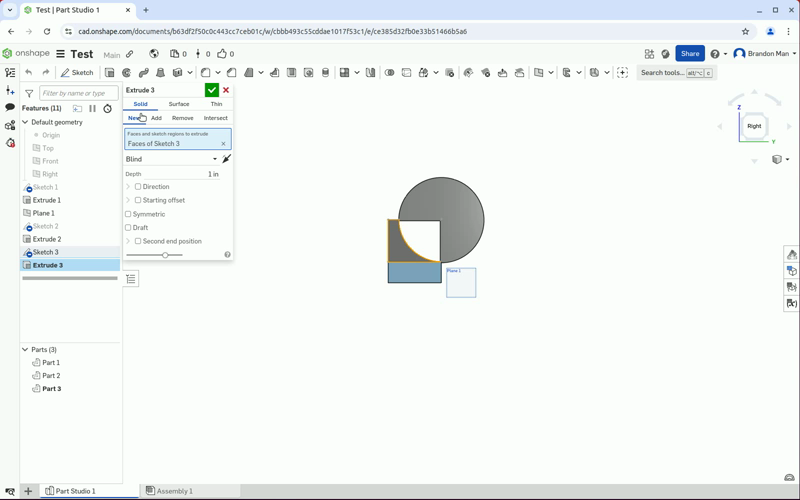
mouse_move(137, 120)
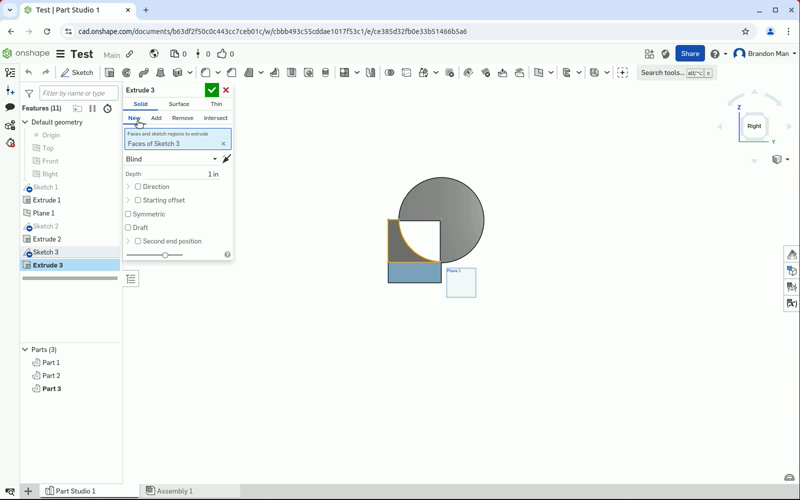
click(137, 120)
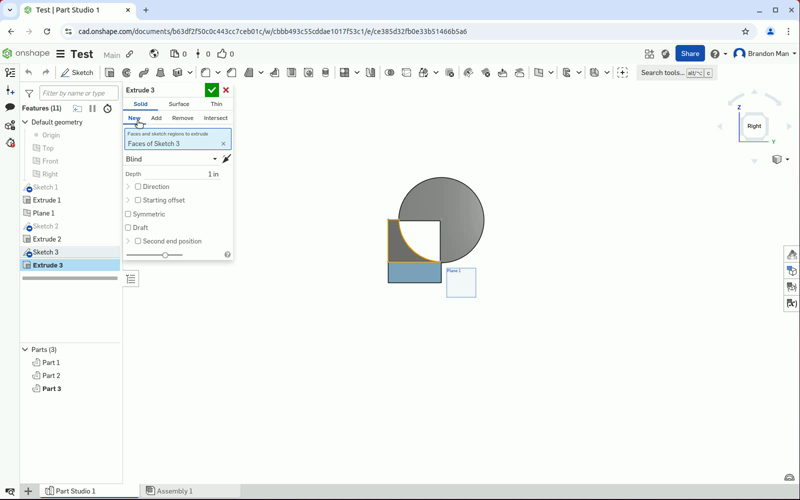
key(tab, 4)
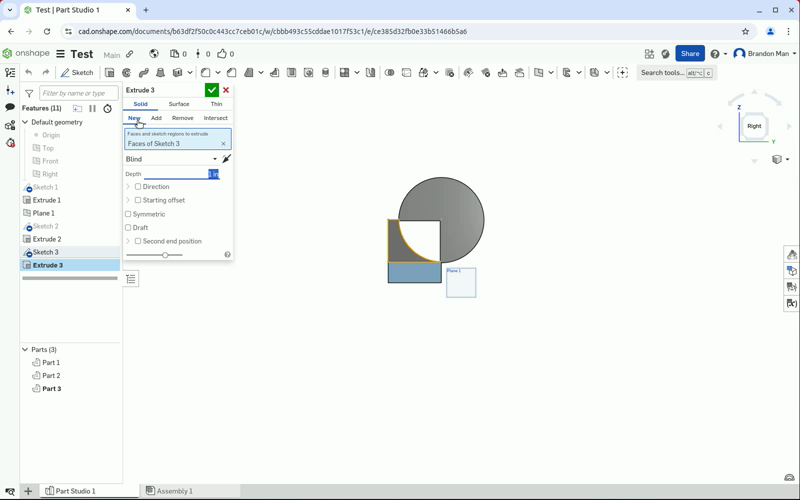
text(-4.333)
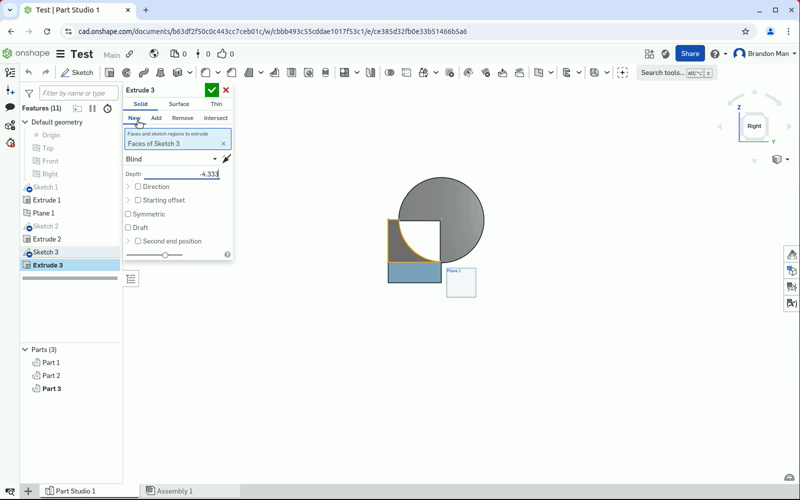
key(enter)
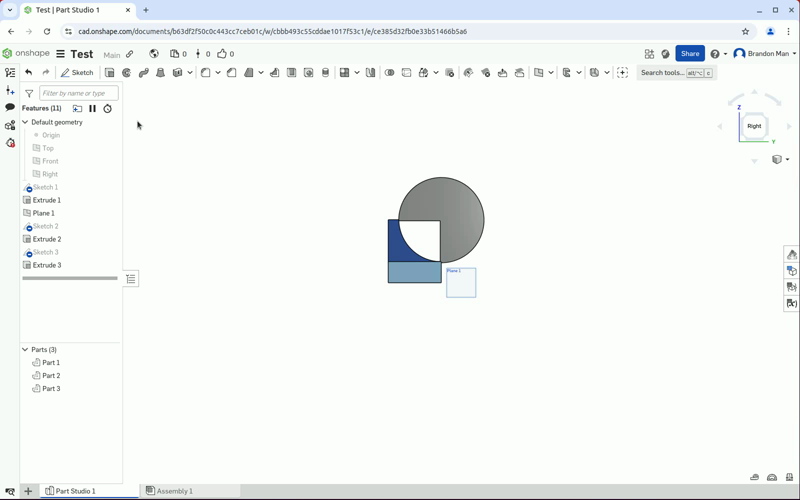
key(shift+h)
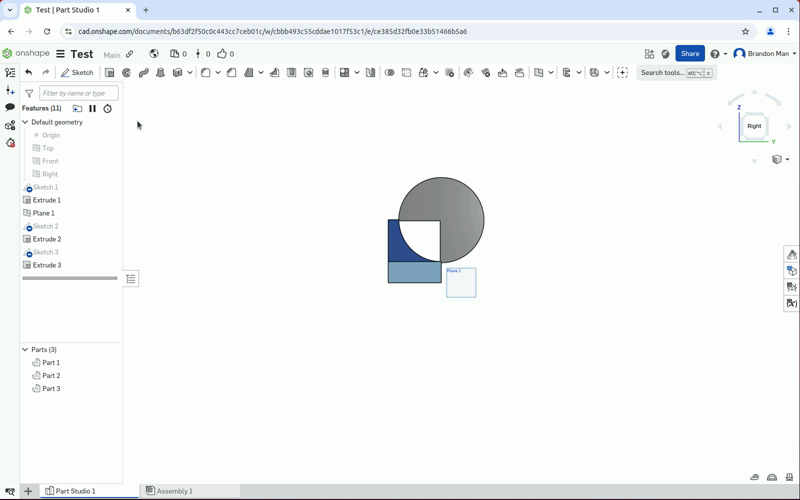
key(shift+h)
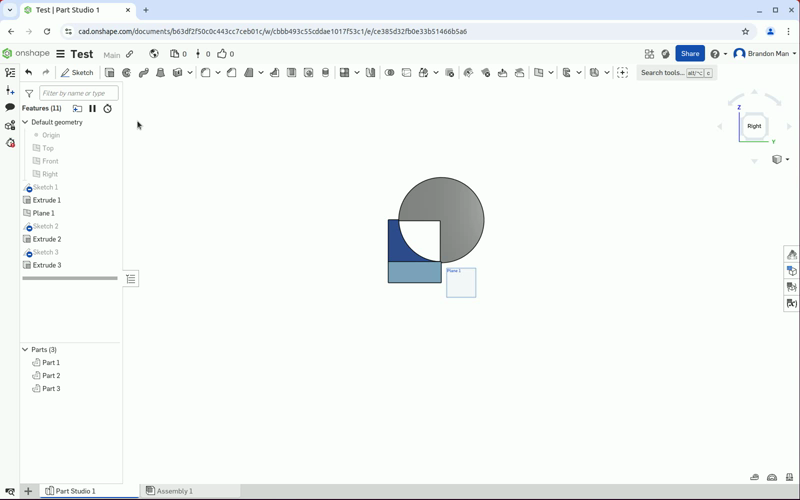
mouse_move(73, 189)
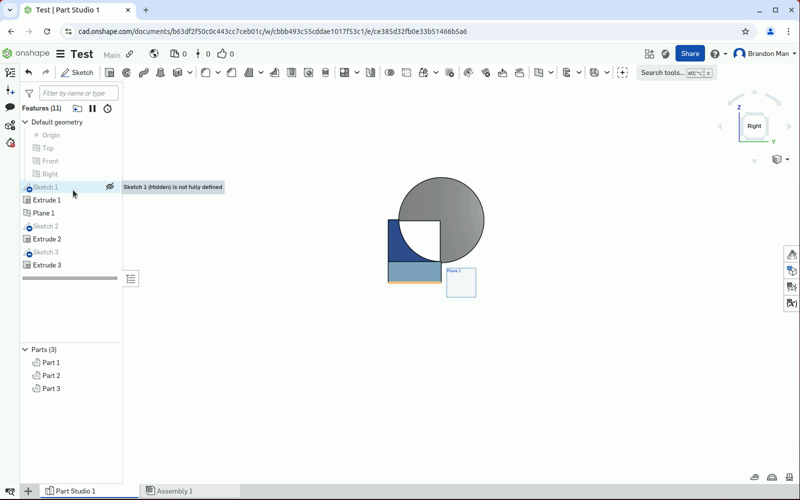
click(73, 189)
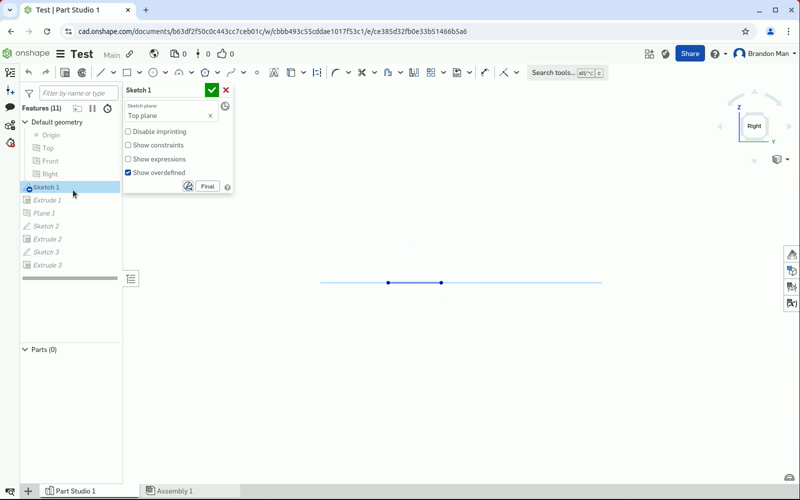
mouse_move(229, 92)
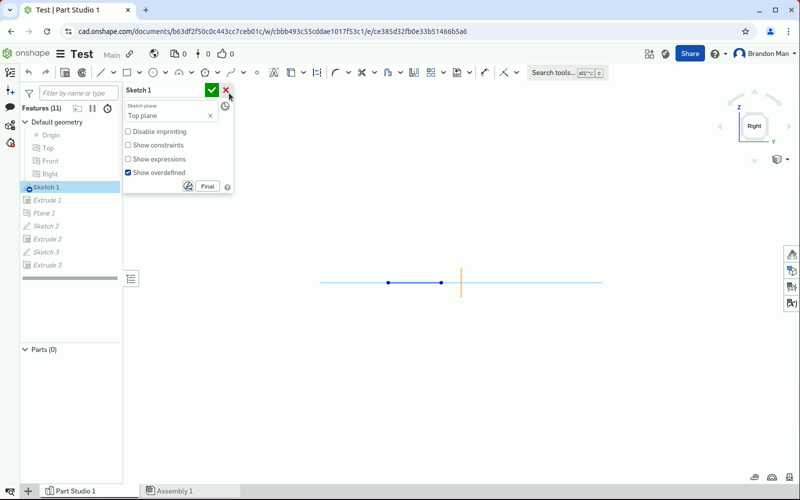
click(229, 92)
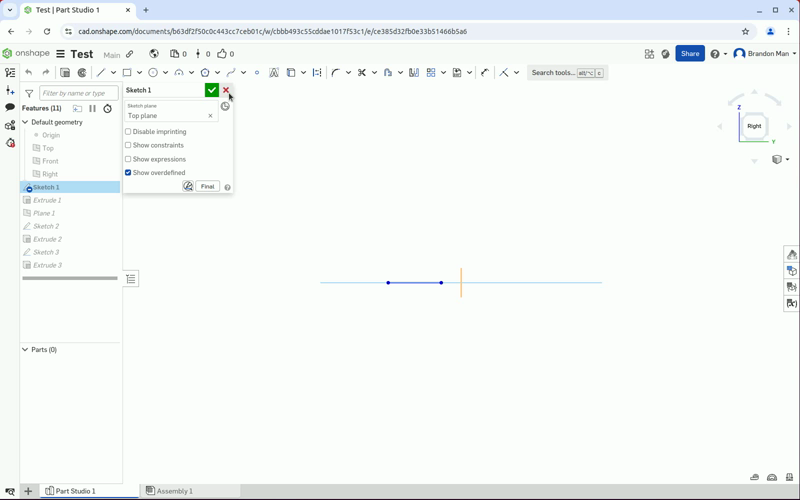
key(shift+s)
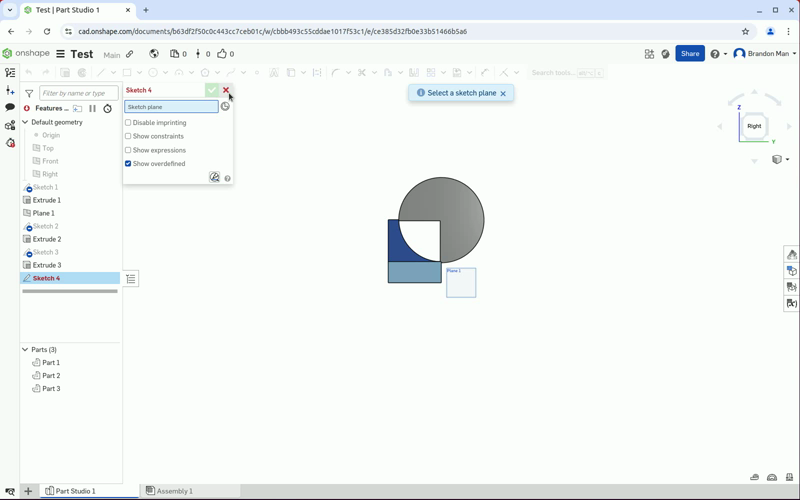
mouse_move(73, 215)
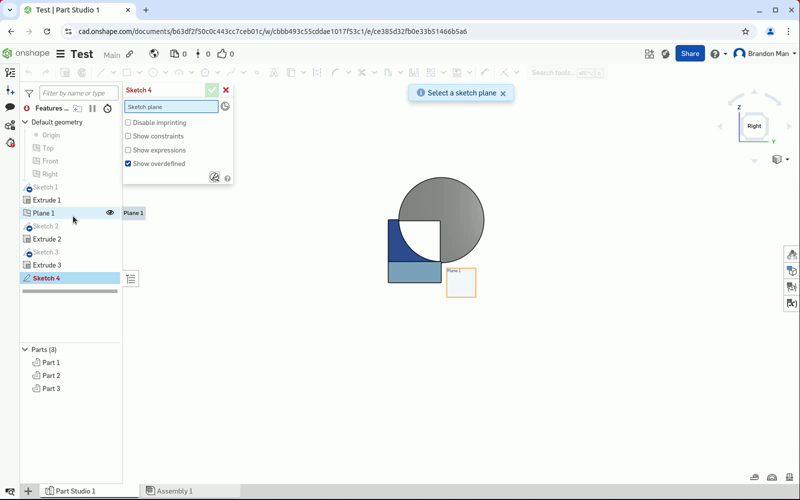
click(73, 215)
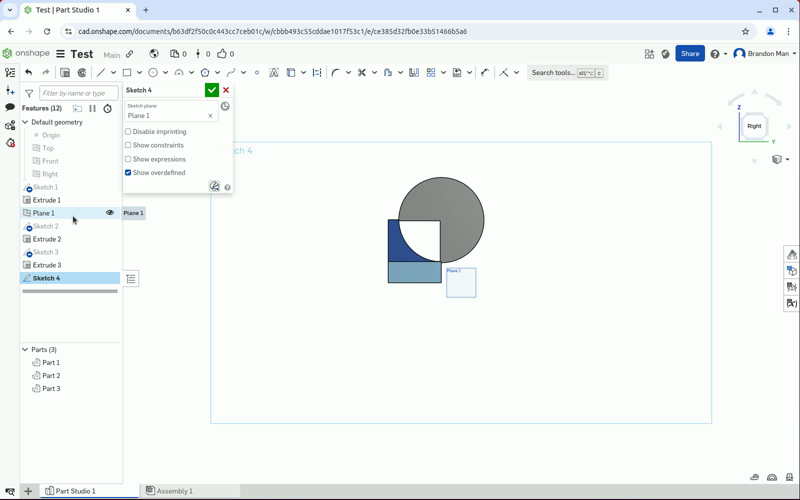
mouse_move(73, 352)
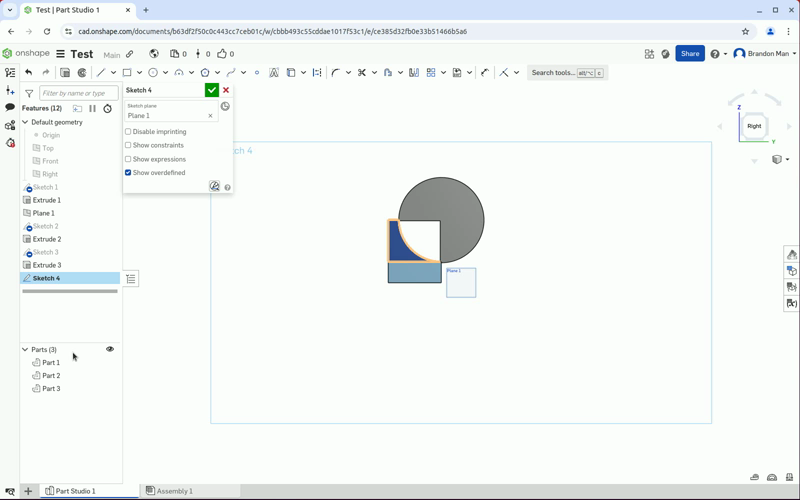
key(y)
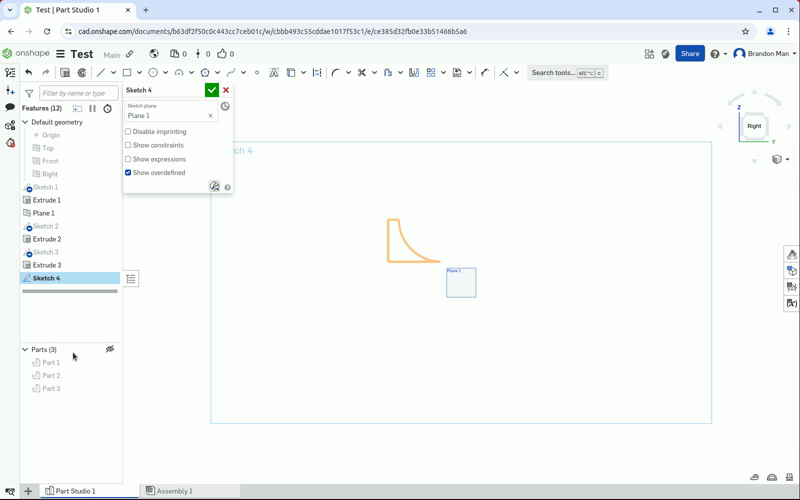
key(a)
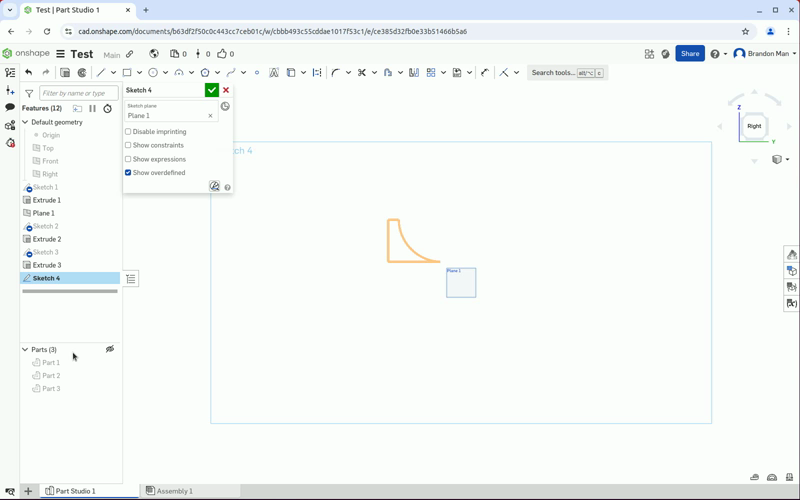
key_down(shift)
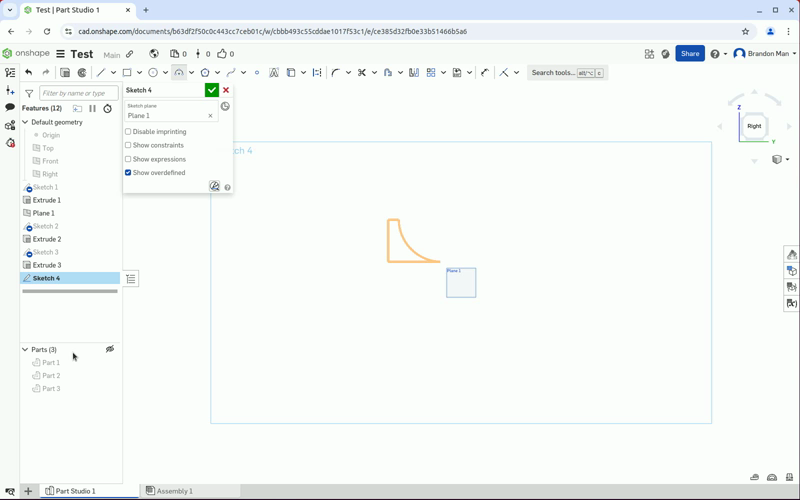
mouse_move(398, 220)
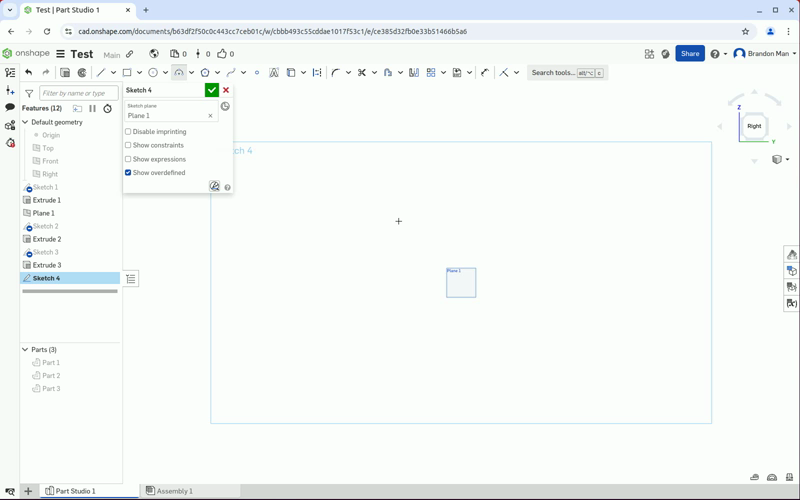
click(398, 220)
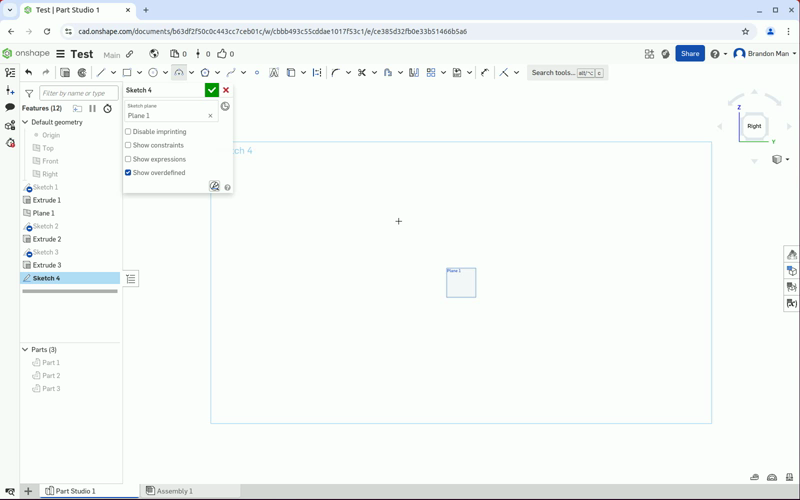
key_up(shift)
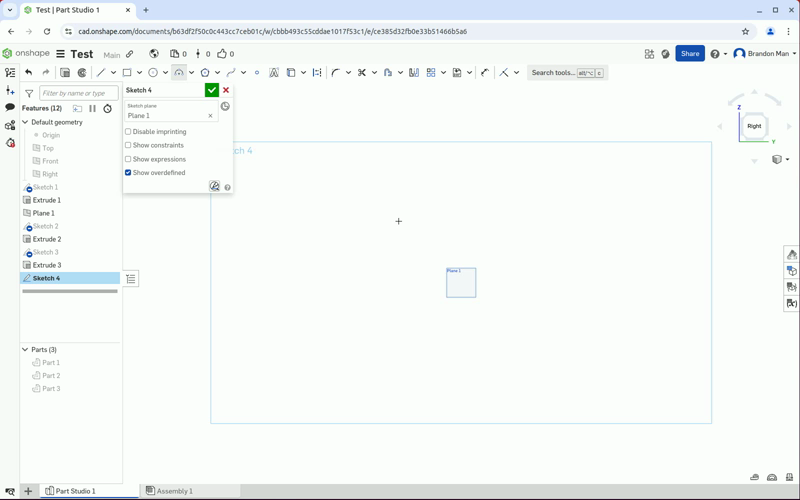
key_down(shift)
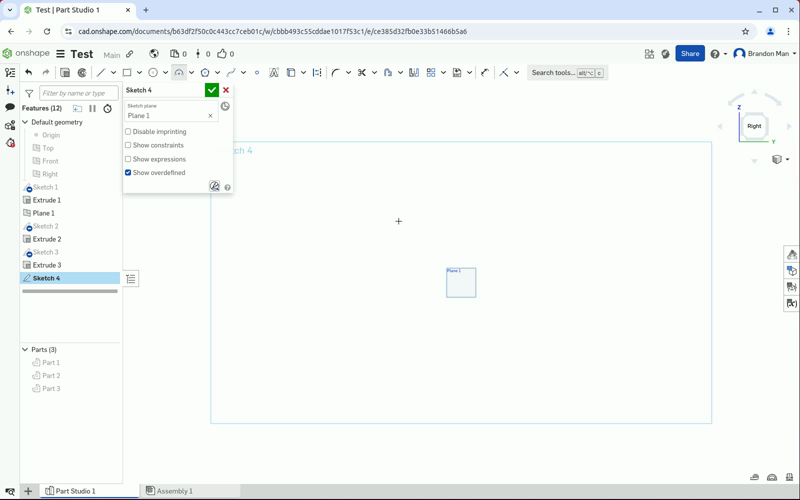
mouse_move(441, 263)
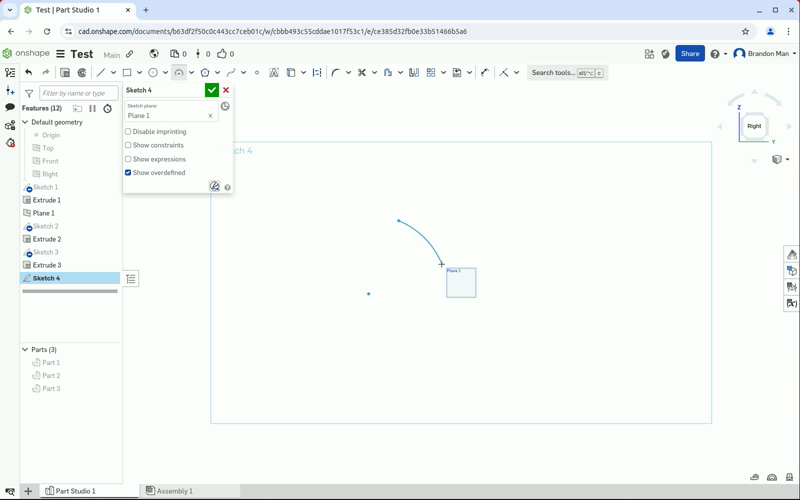
click(441, 263)
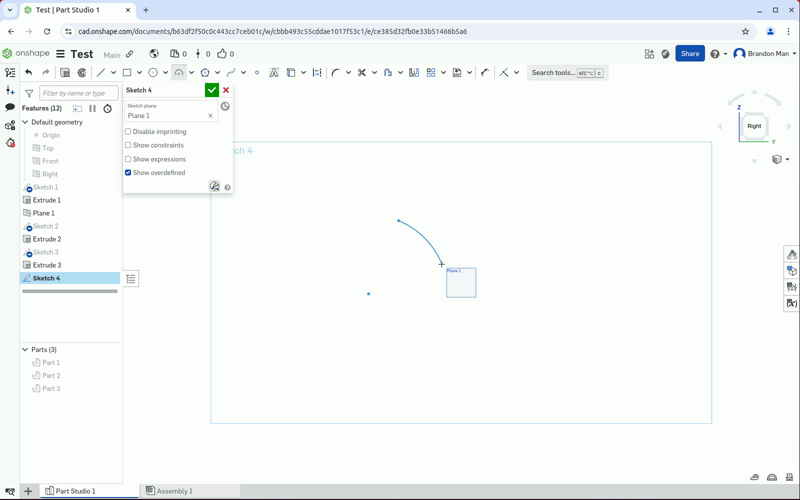
mouse_move(411, 250)
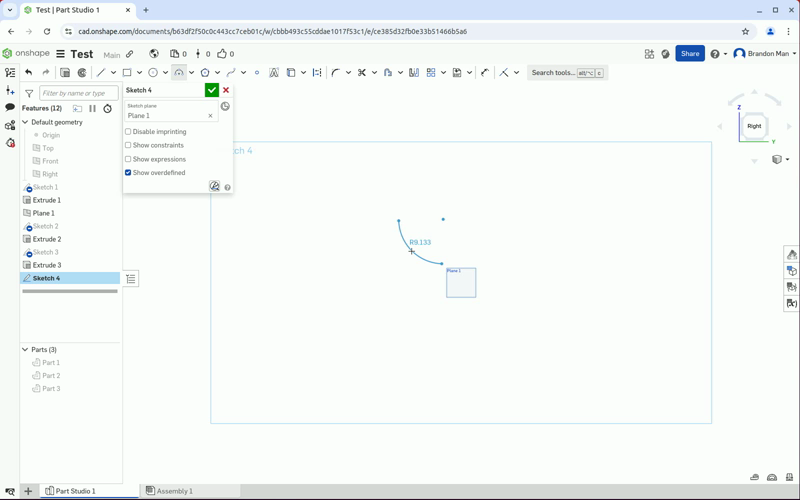
click(411, 250)
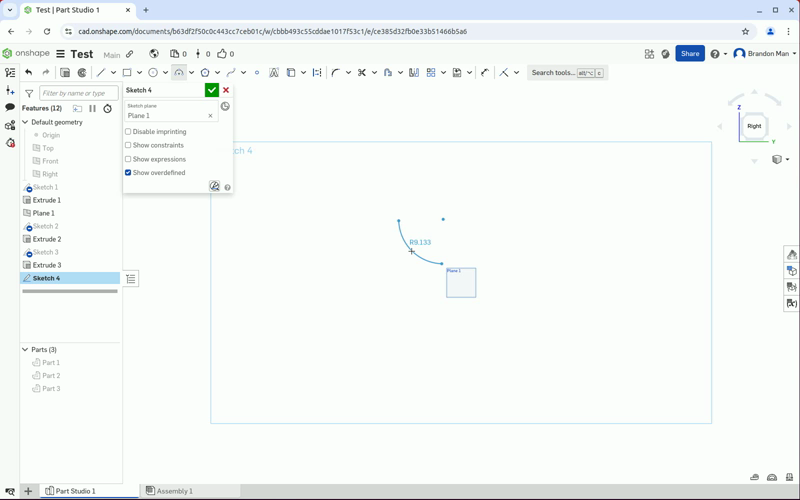
key_up(shift)
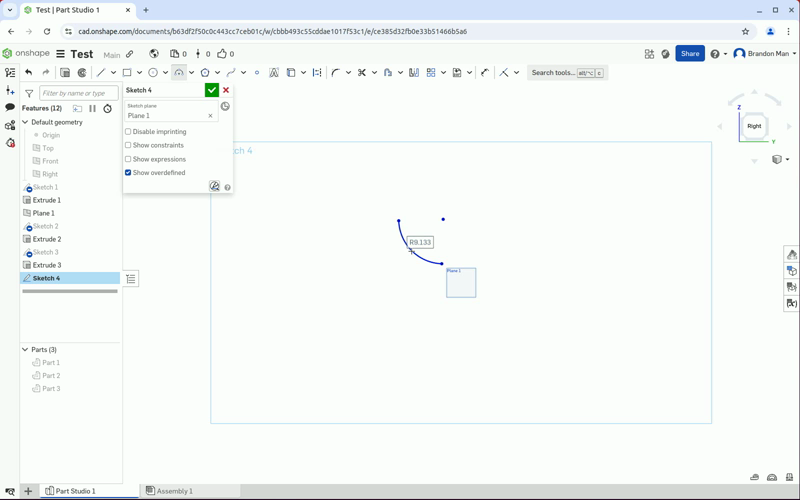
key(esc)
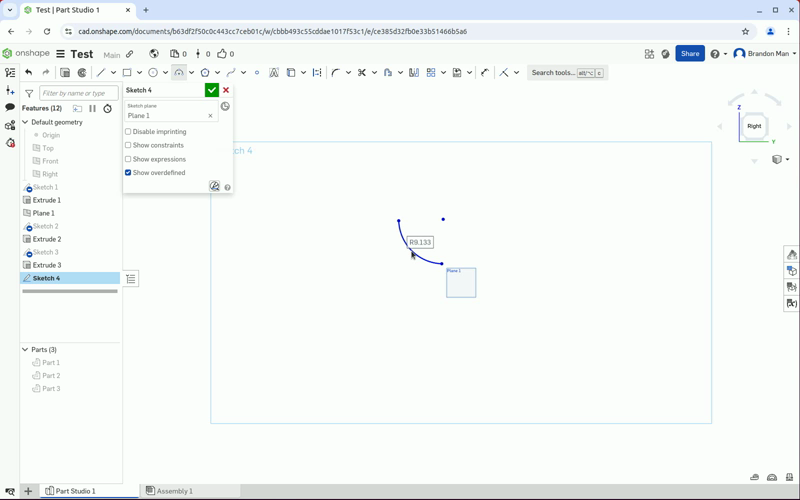
key(l)
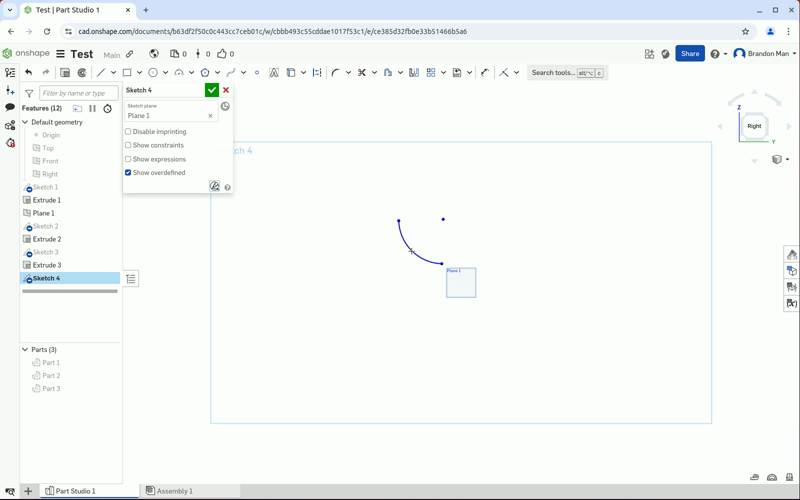
mouse_move(441, 263)
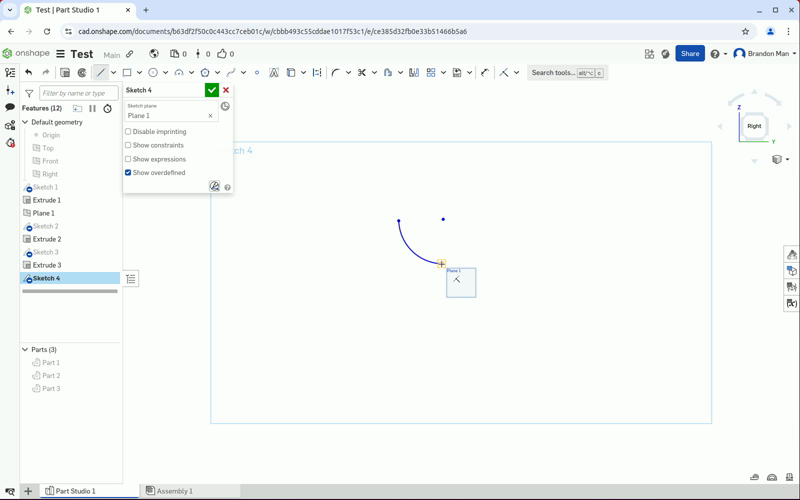
click(441, 263)
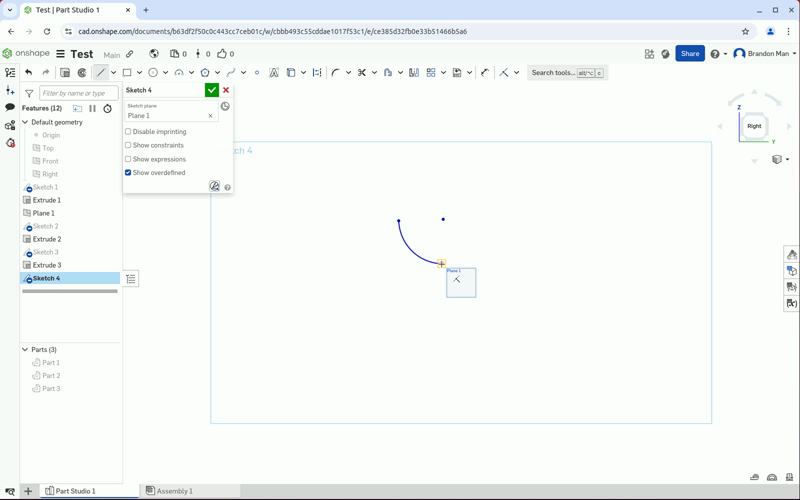
key_down(shift)
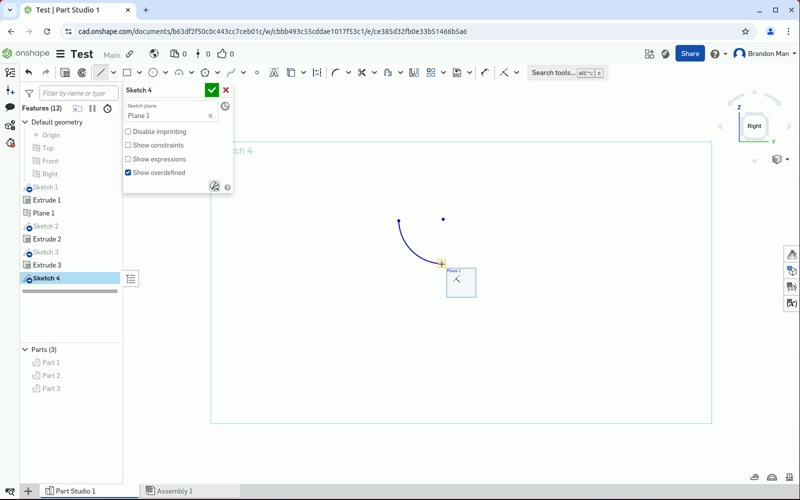
mouse_move(471, 263)
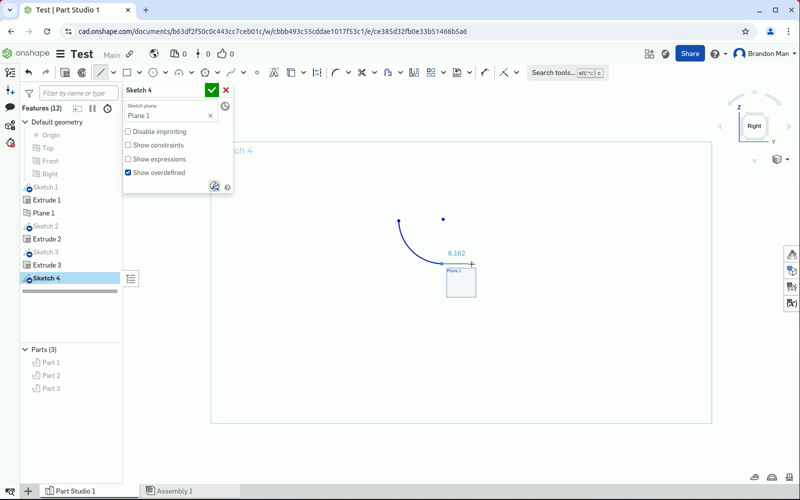
mouse_move(441, 220)
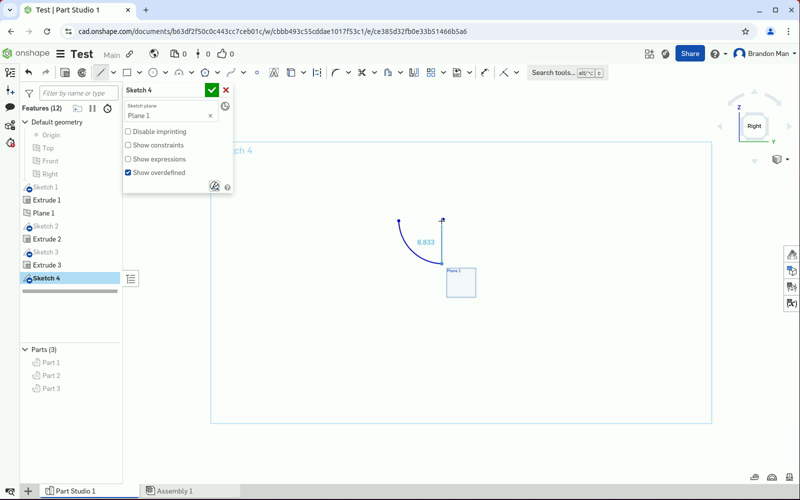
scroll(6)
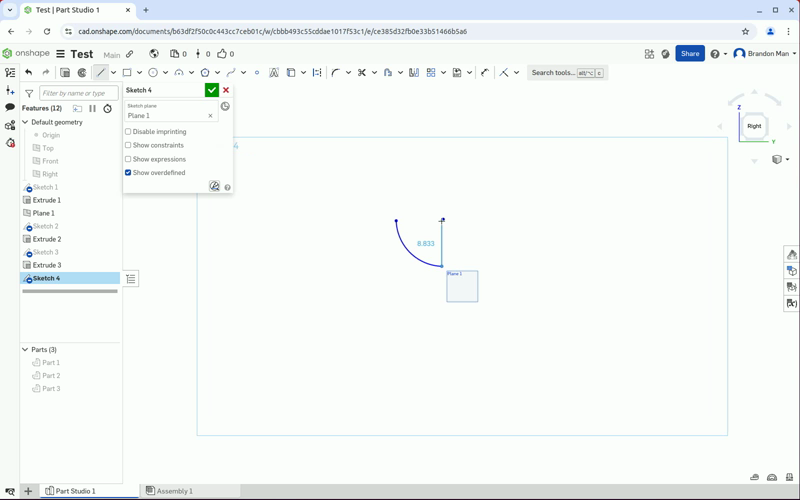
scroll(6)
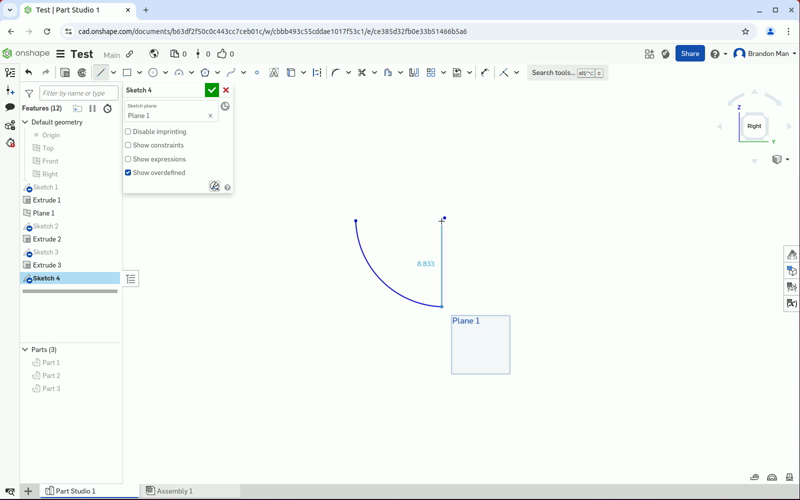
scroll(6)
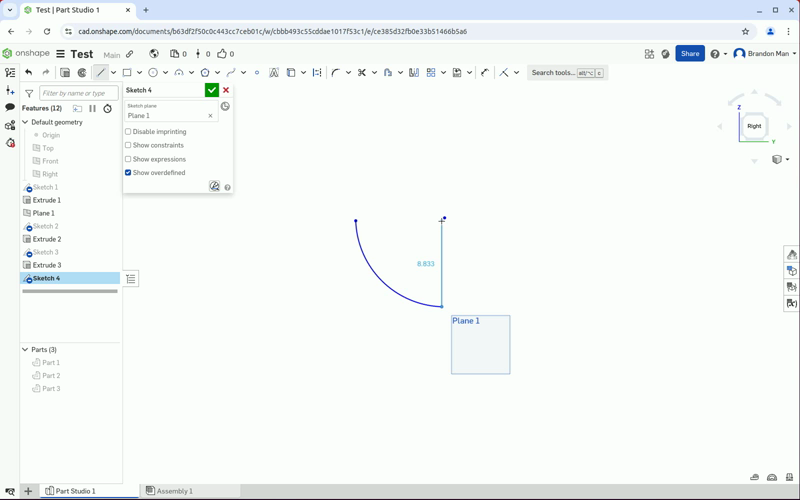
scroll(6)
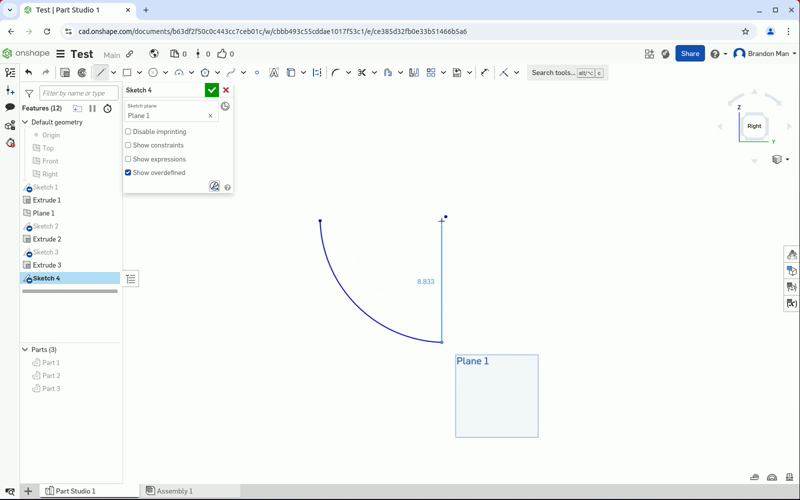
scroll(6)
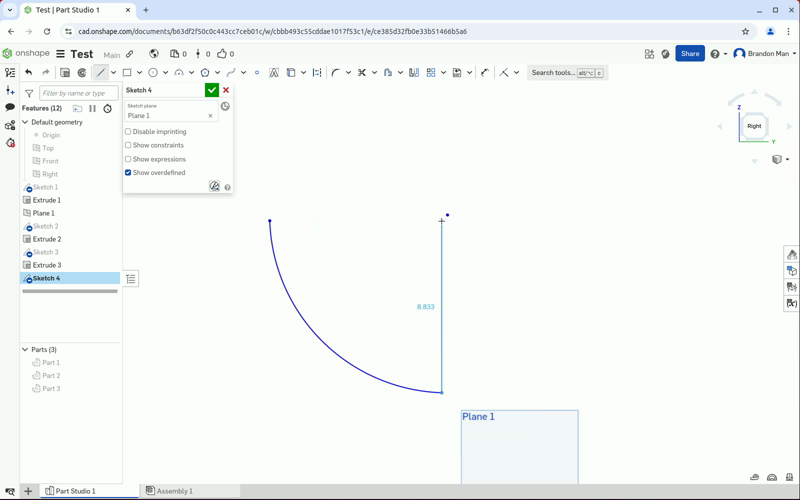
scroll(6)
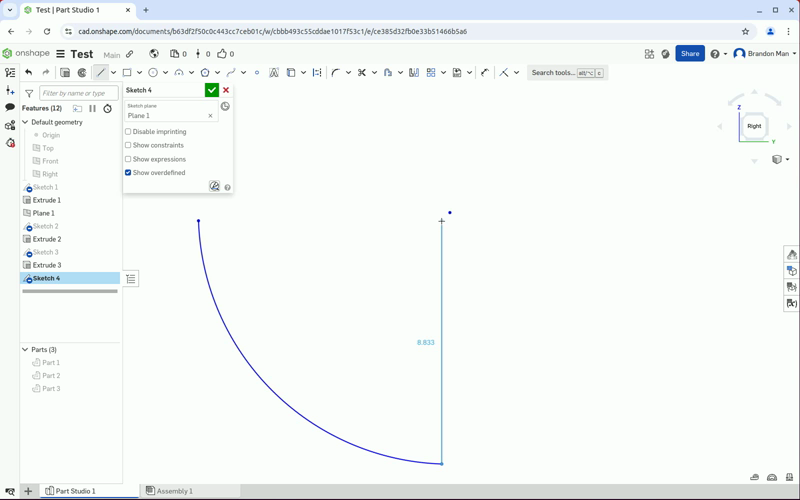
scroll(6)
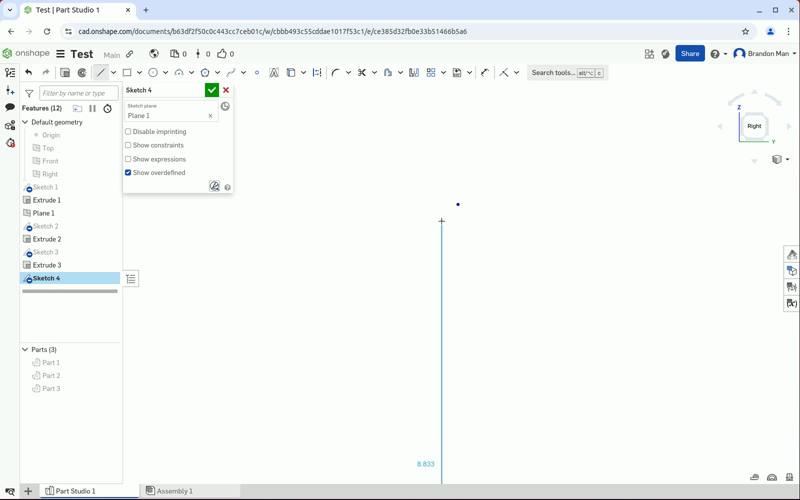
click(441, 220)
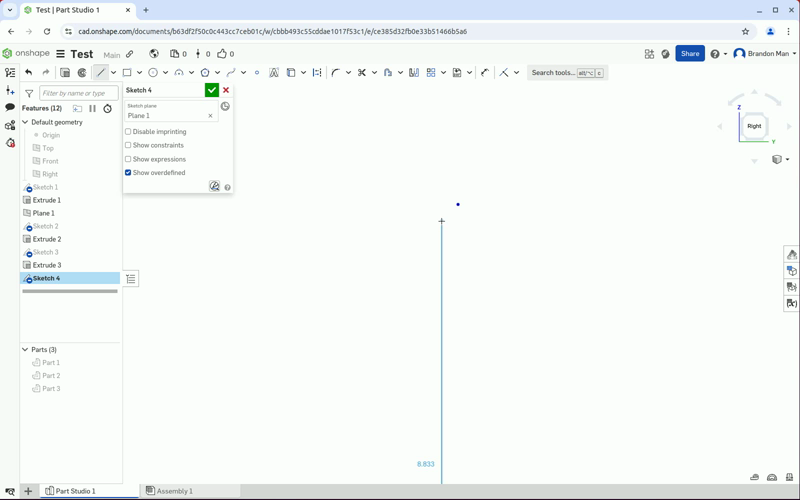
scroll(-6)
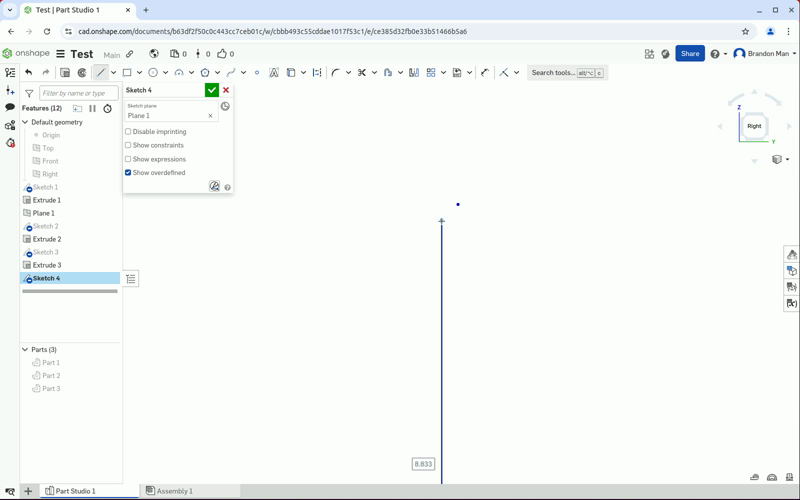
scroll(-6)
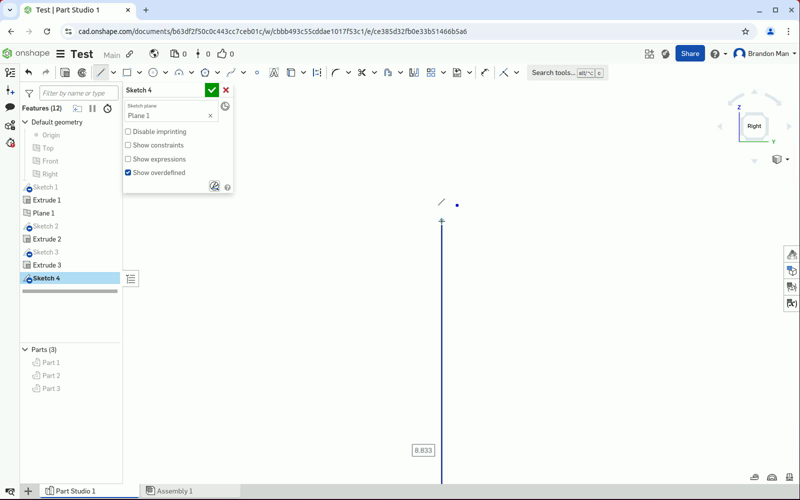
scroll(-6)
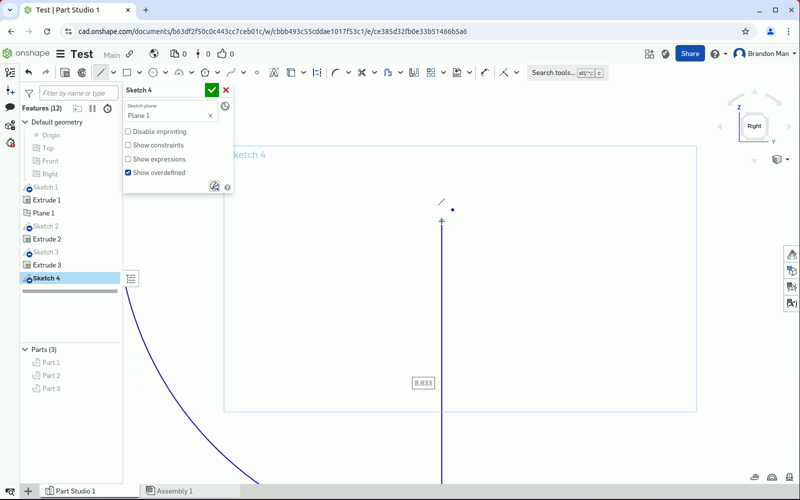
scroll(-6)
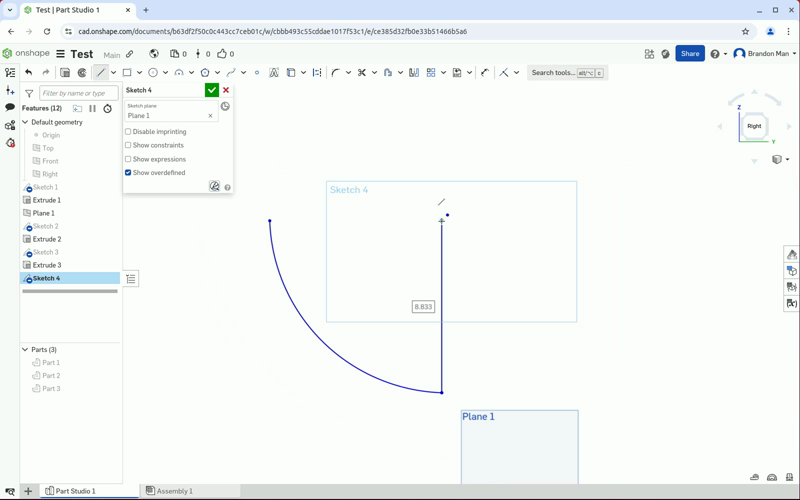
scroll(-6)
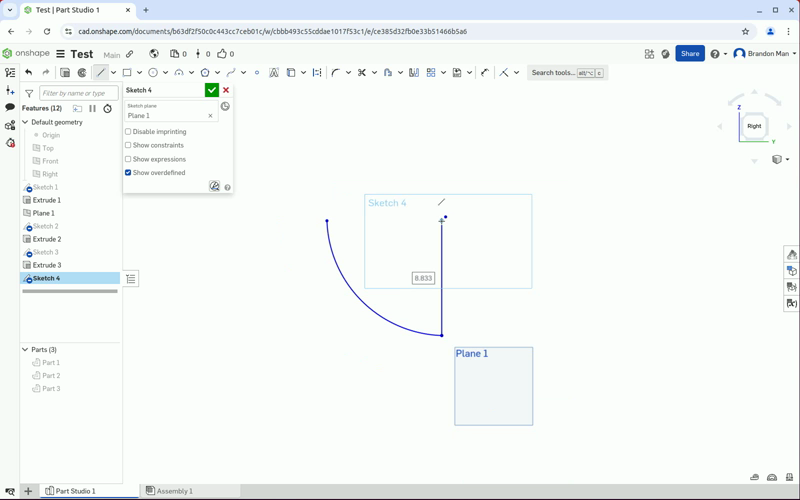
scroll(-6)
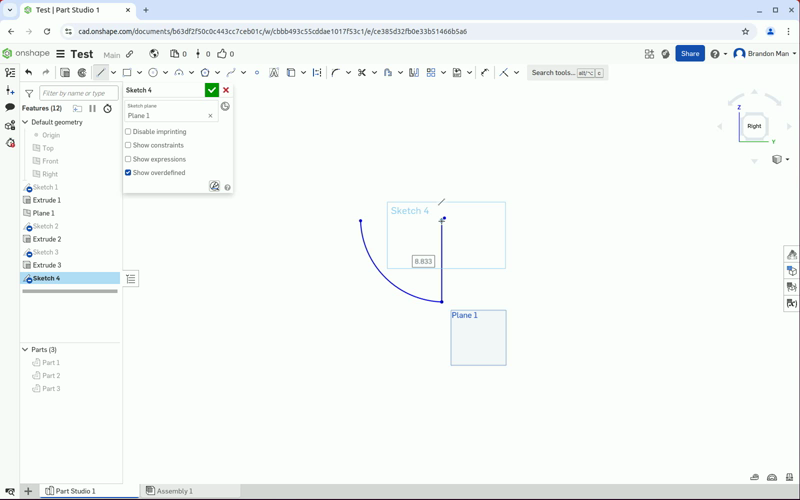
scroll(-6)
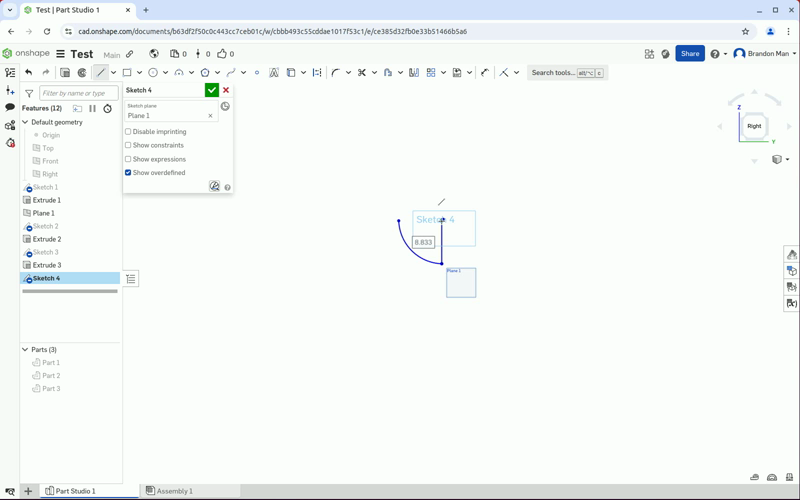
key_up(shift)
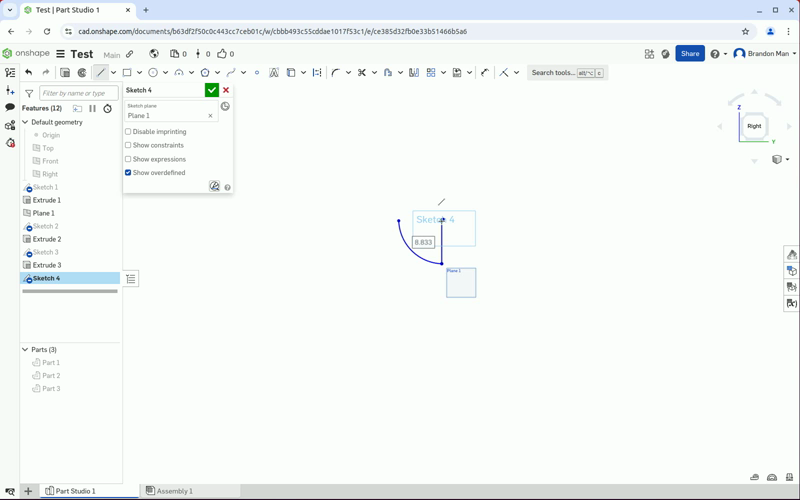
mouse_move(471, 220)
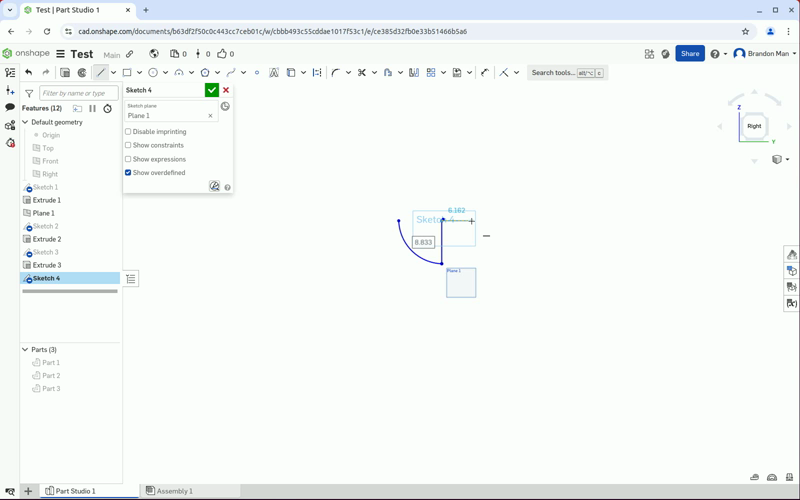
key_down(shift)
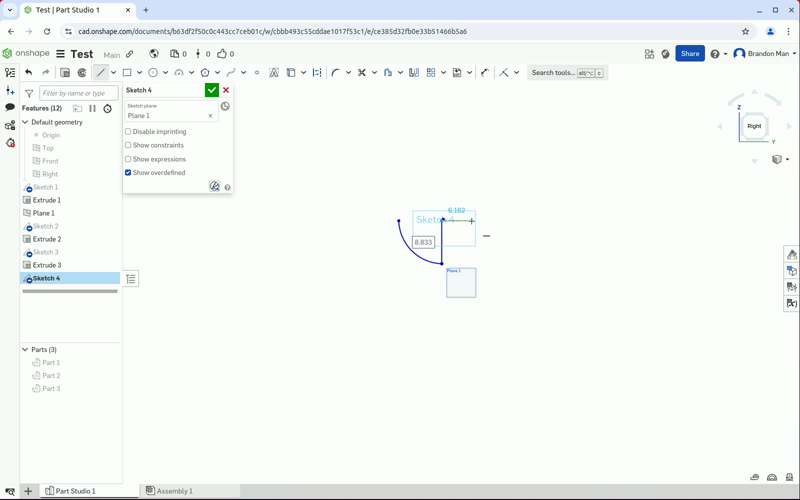
mouse_move(398, 220)
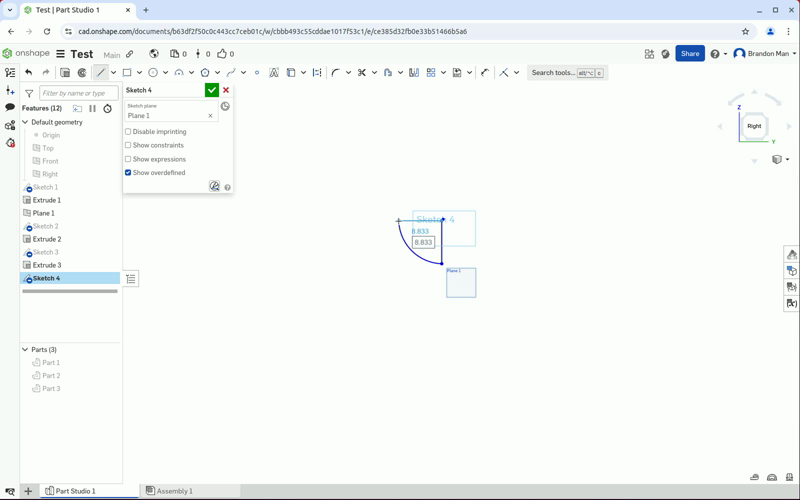
key_up(shift)
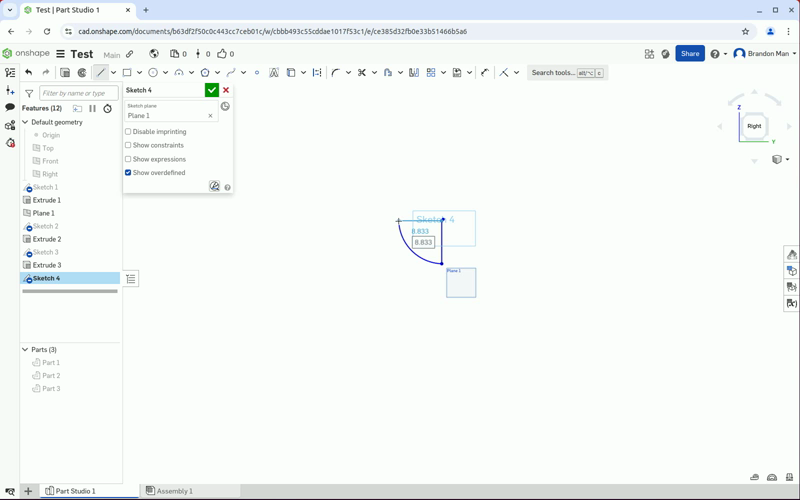
click(398, 220)
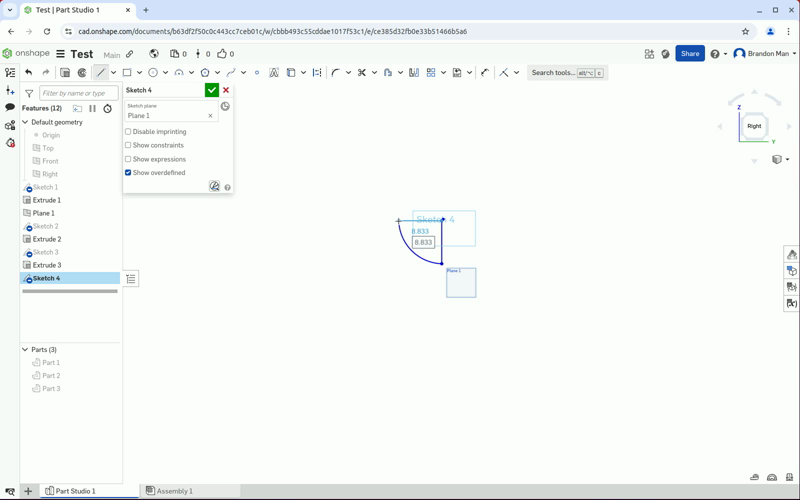
key(esc)
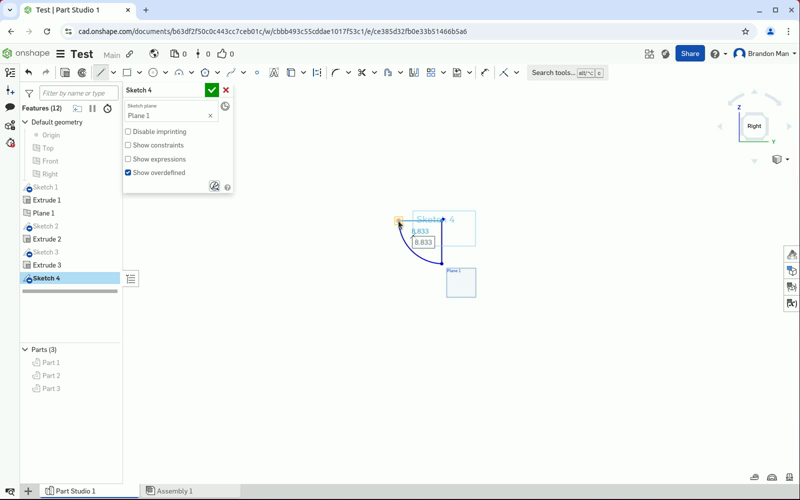
mouse_move(417, 240)
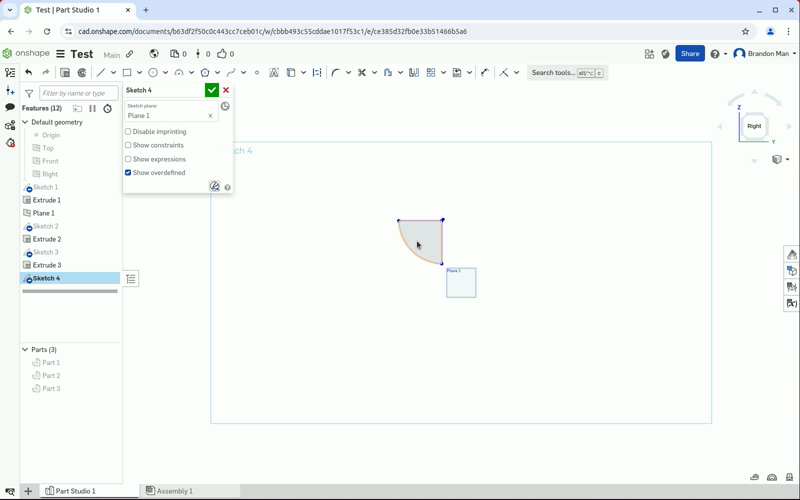
scroll(6)
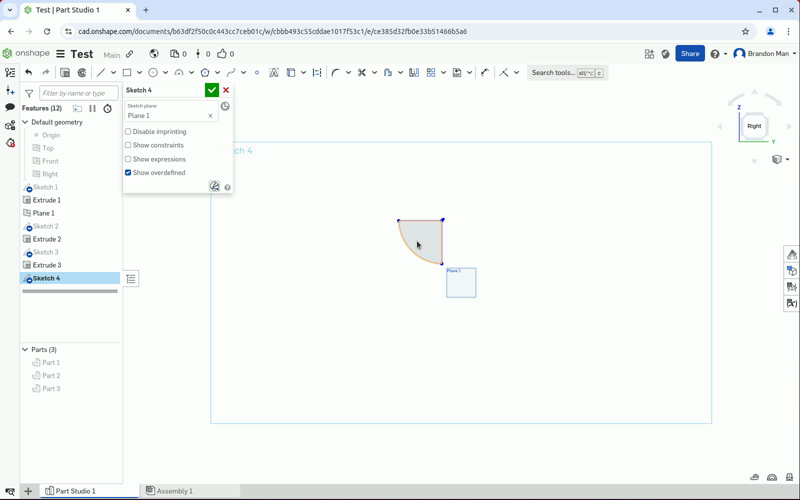
scroll(6)
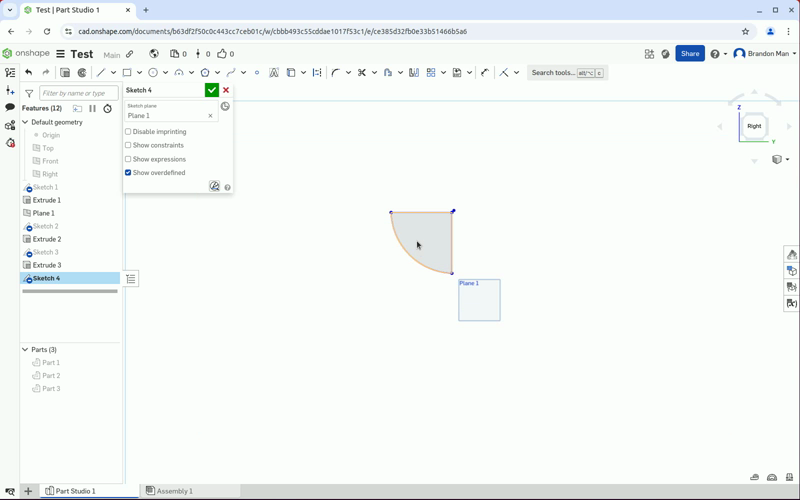
scroll(6)
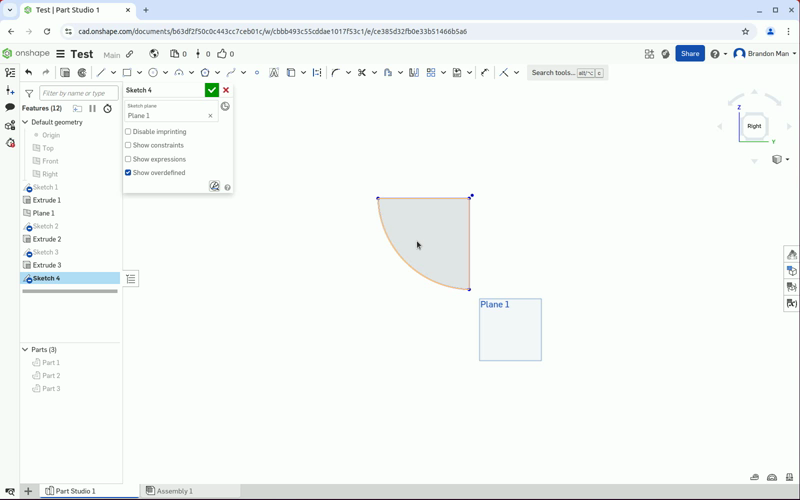
scroll(6)
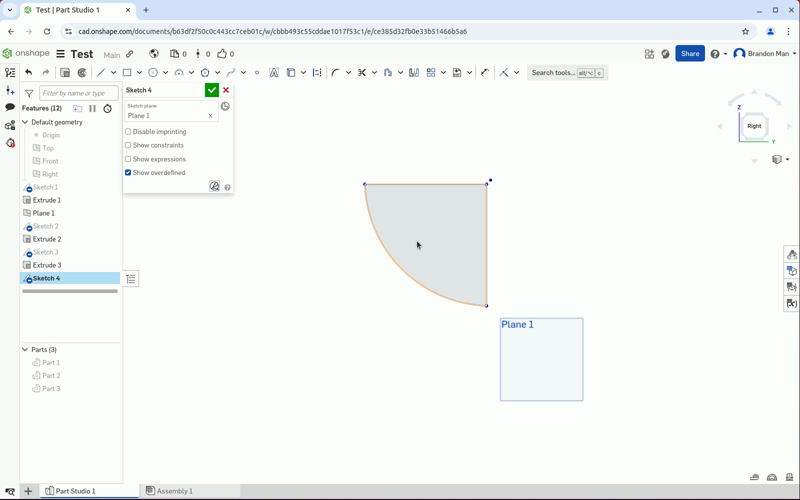
scroll(6)
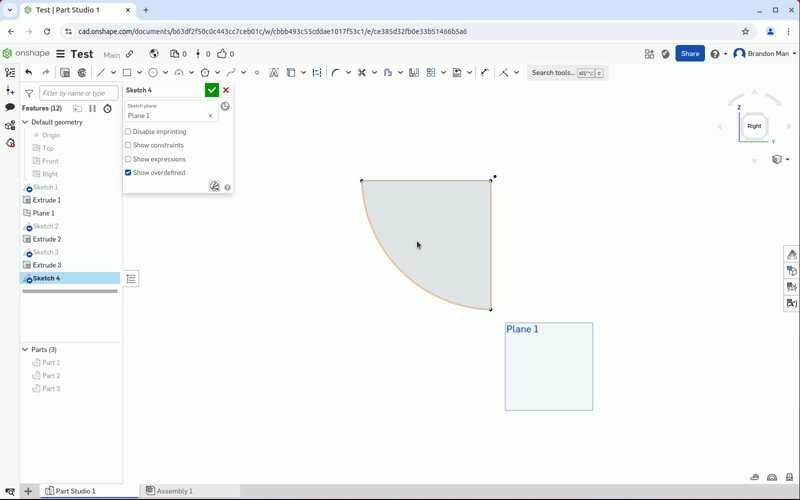
scroll(6)
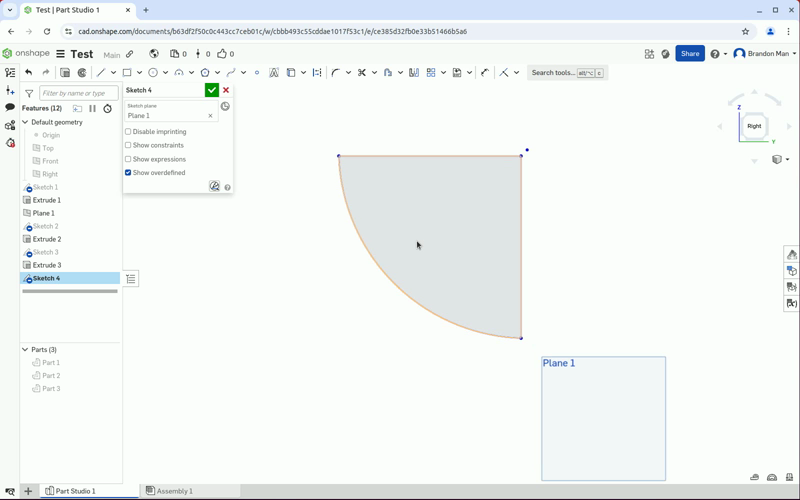
scroll(6)
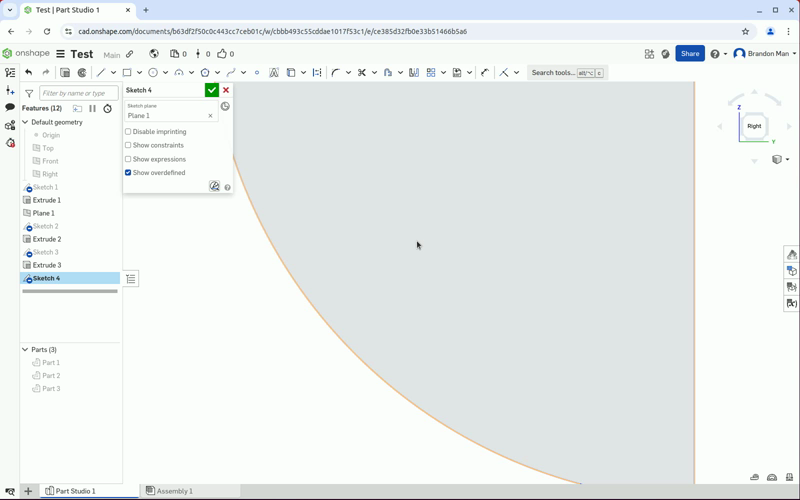
click(417, 240)
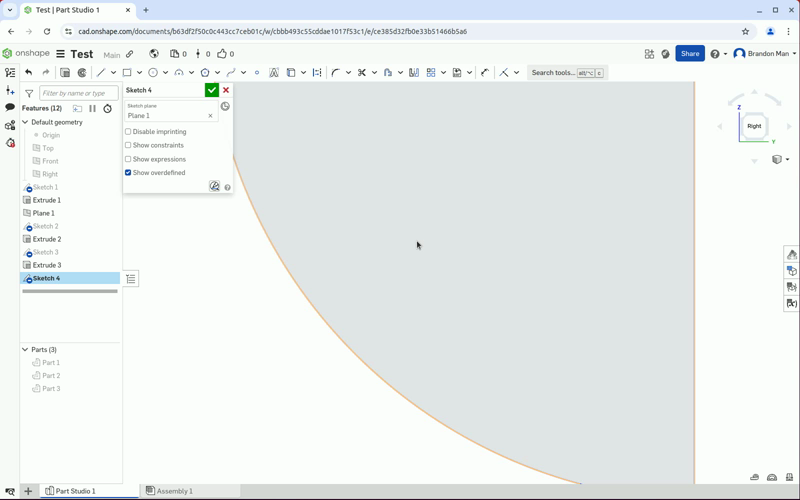
scroll(-6)
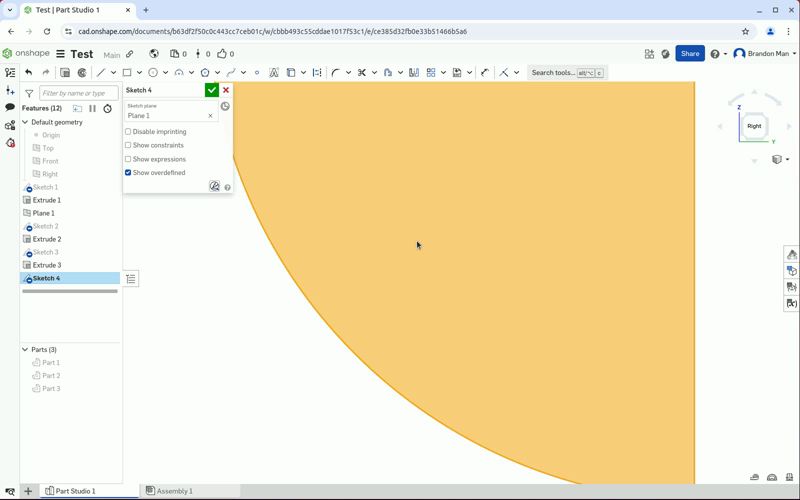
scroll(-6)
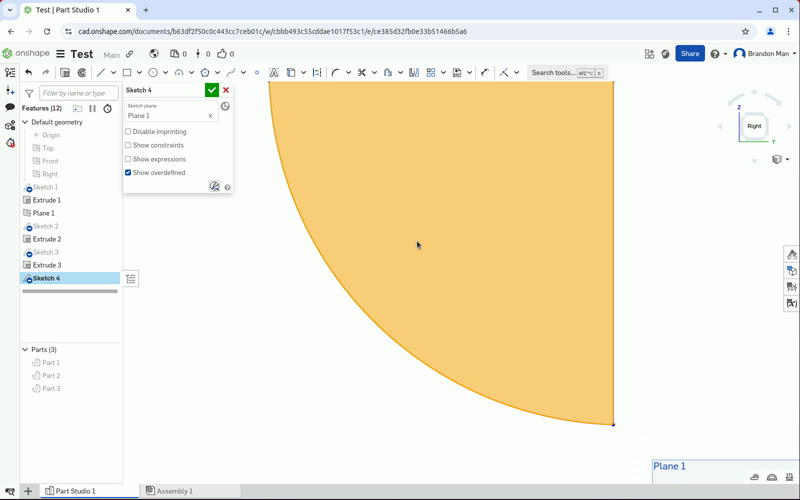
scroll(-6)
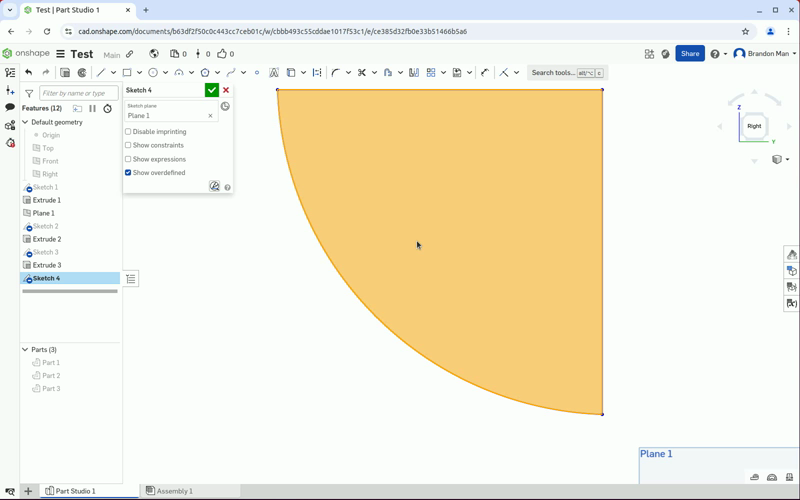
scroll(-6)
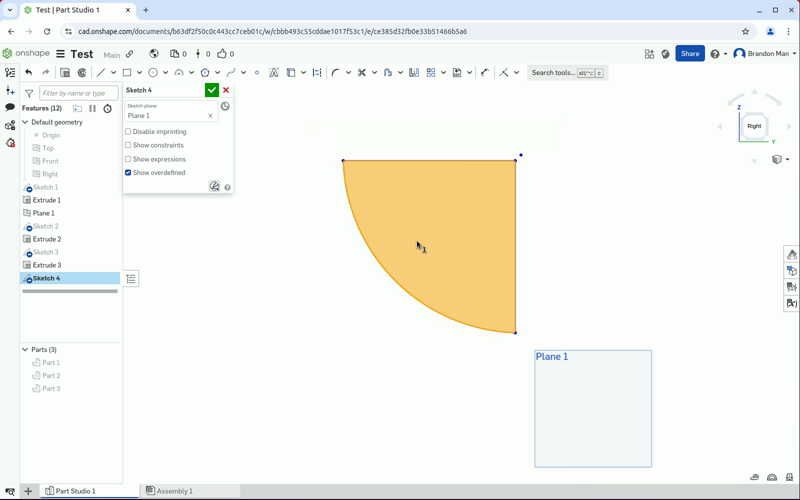
scroll(-6)
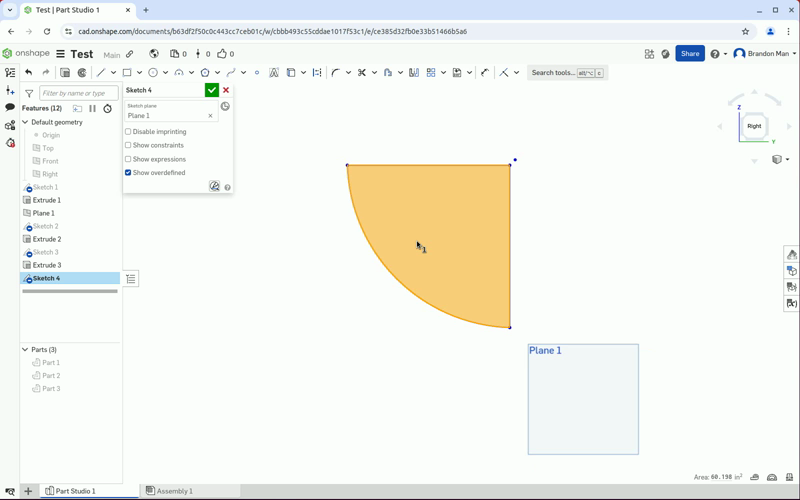
scroll(-6)
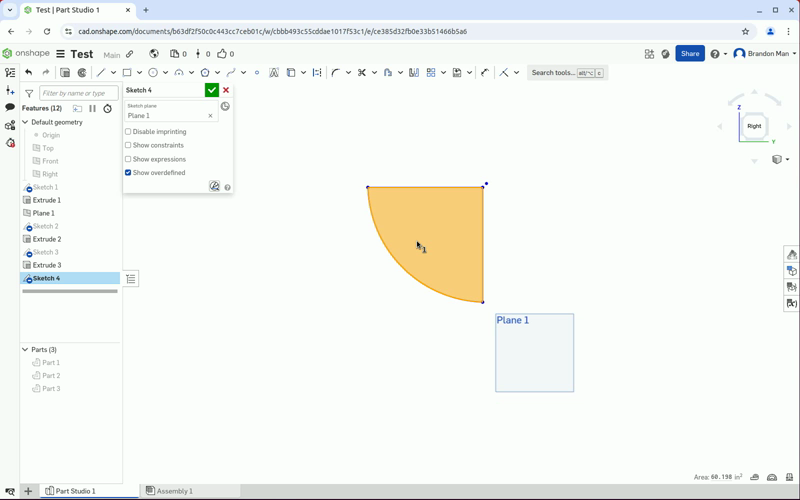
scroll(-6)
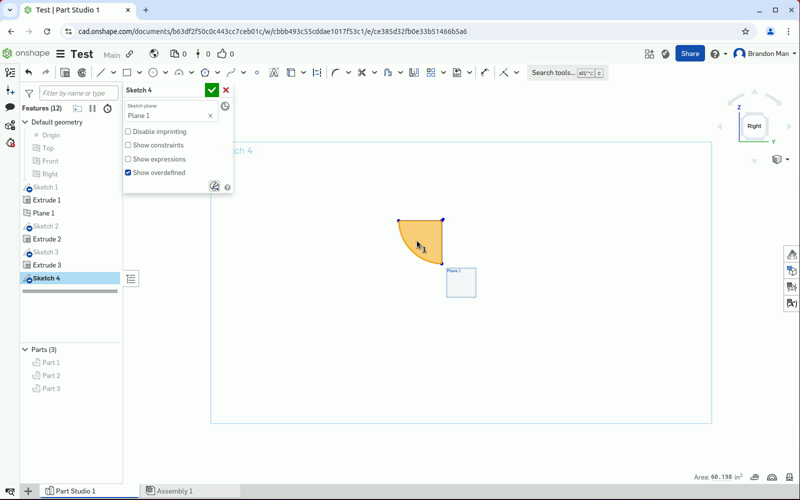
mouse_move(73, 352)
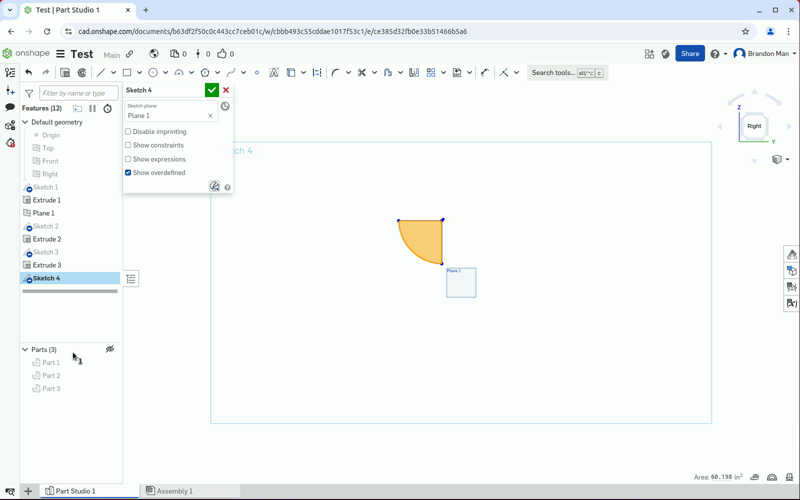
key(shift+y)
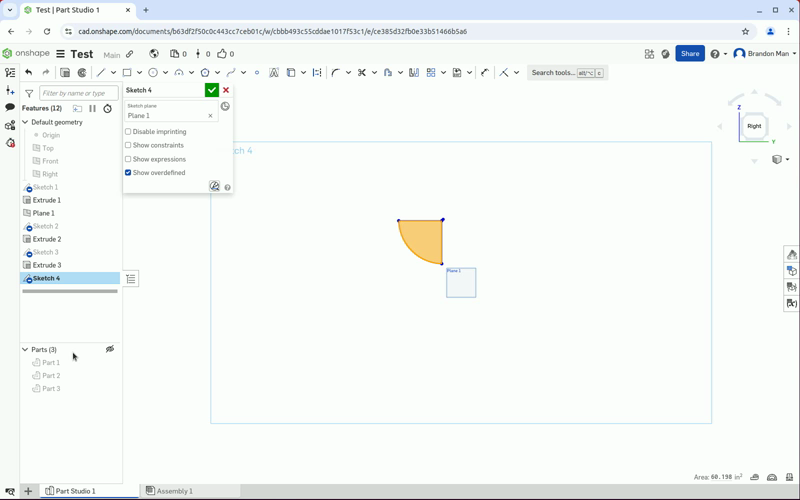
key(shift+e)
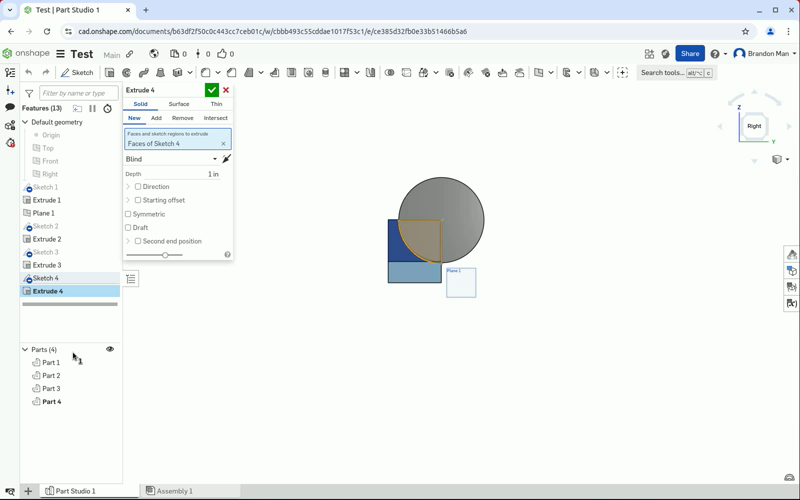
mouse_move(143, 106)
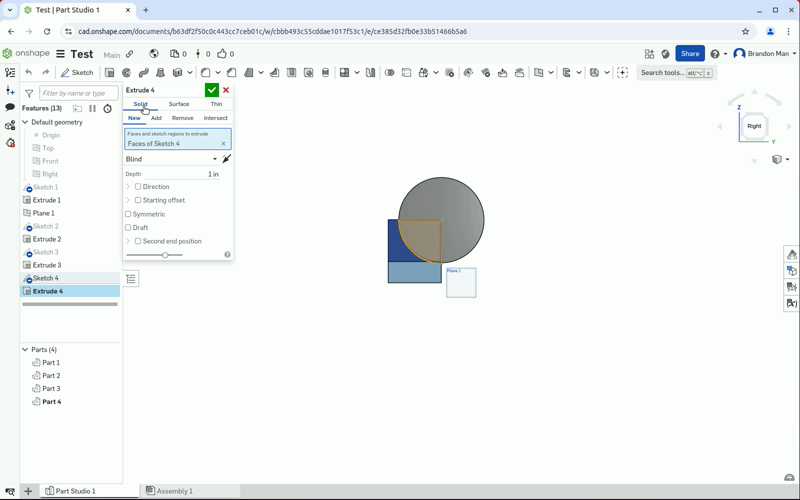
click(143, 106)
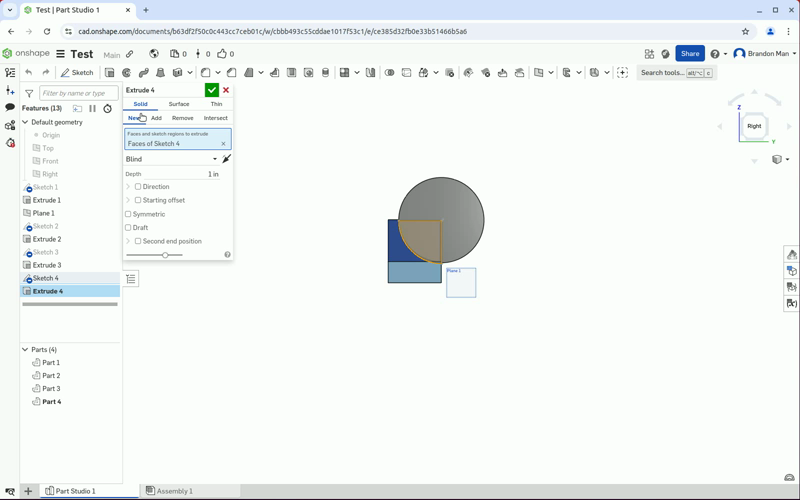
mouse_move(137, 120)
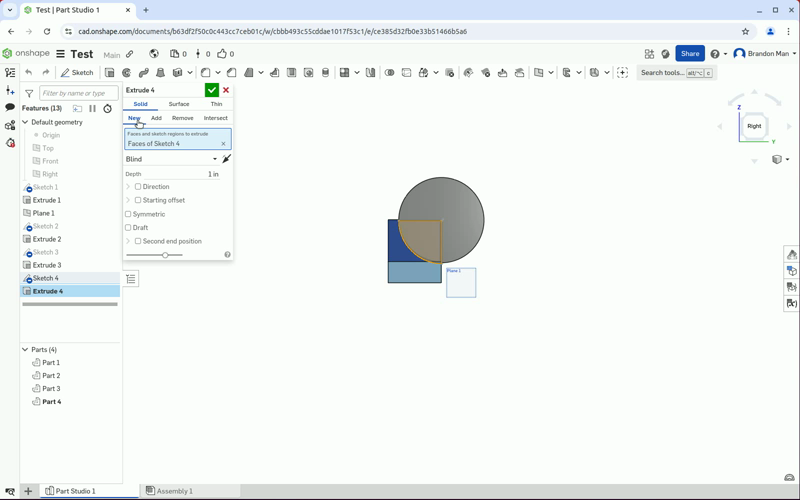
click(137, 120)
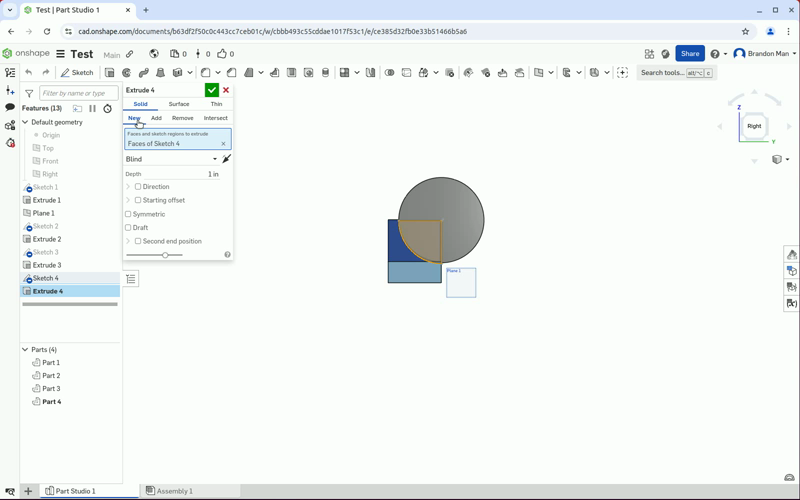
key(tab, 4)
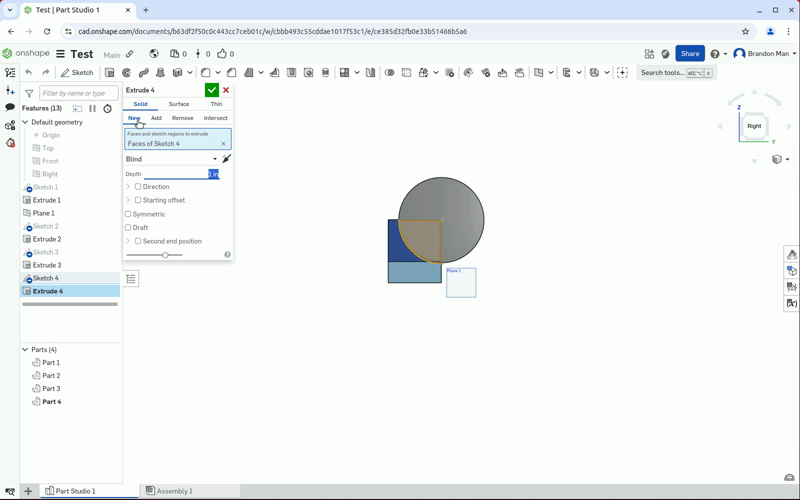
text(-4.333)
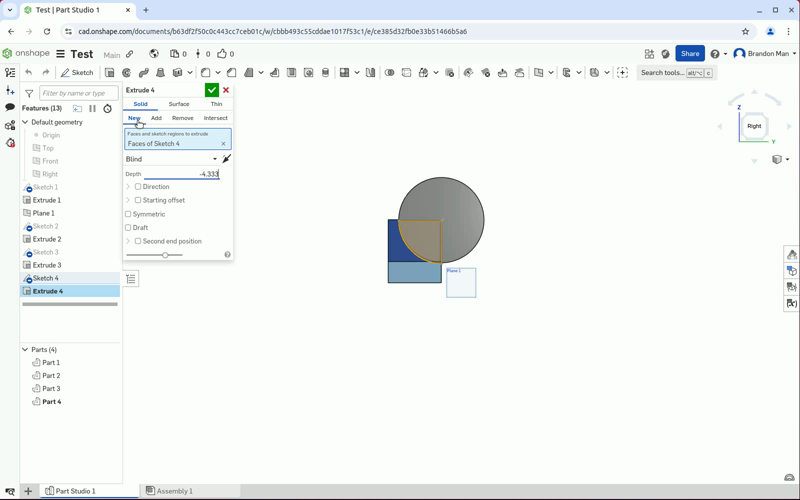
key(enter)
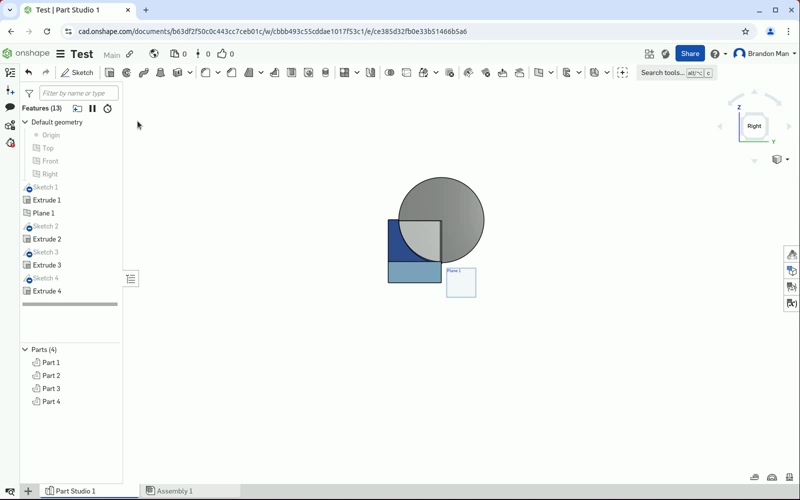
key(shift+h)
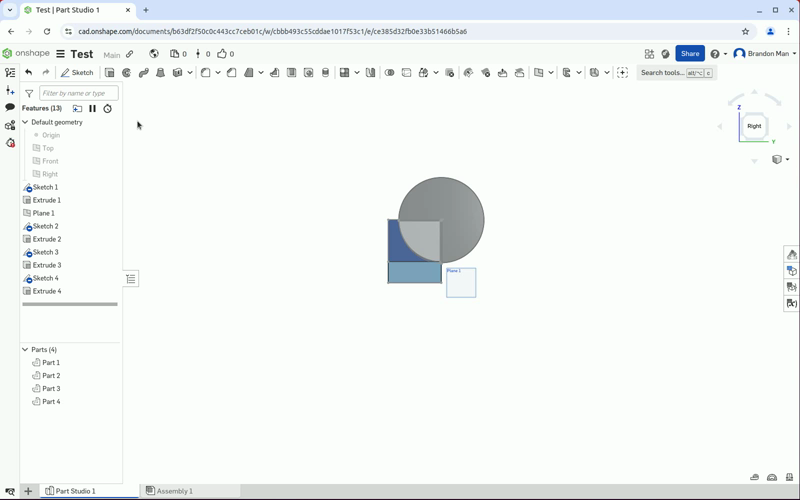
key(shift+h)
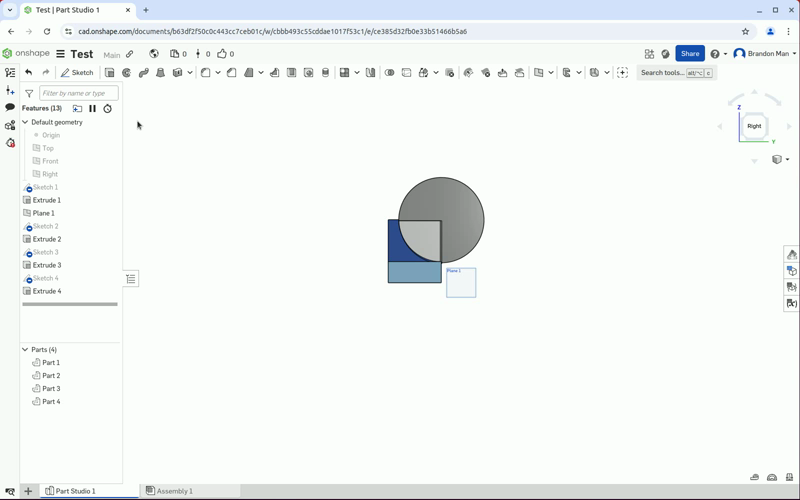
mouse_move(73, 189)
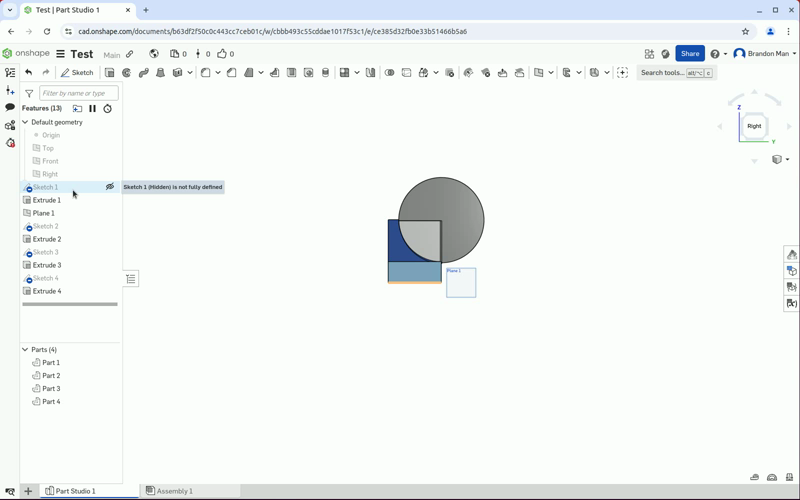
click(73, 189)
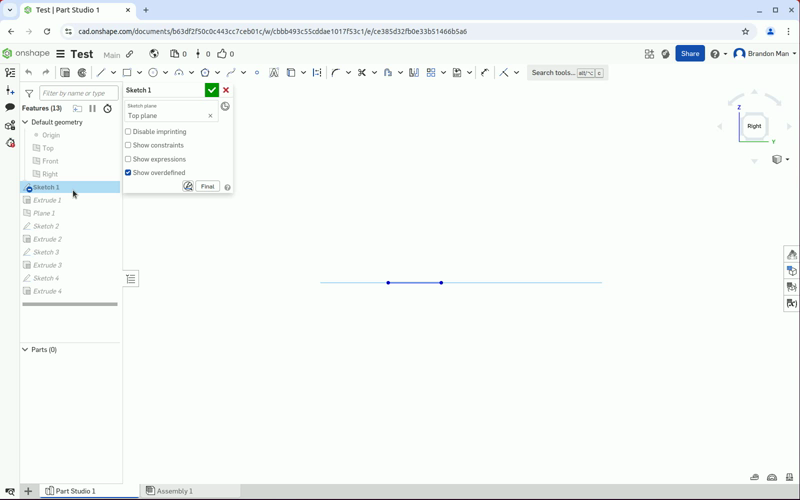
mouse_move(229, 92)
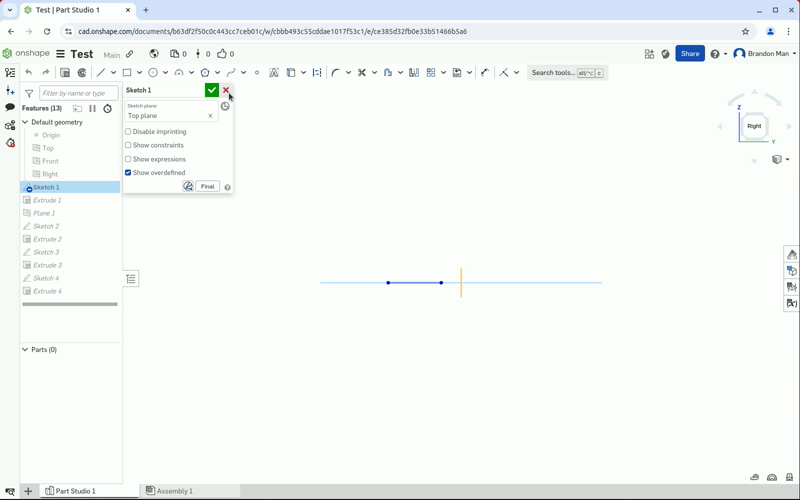
click(229, 92)
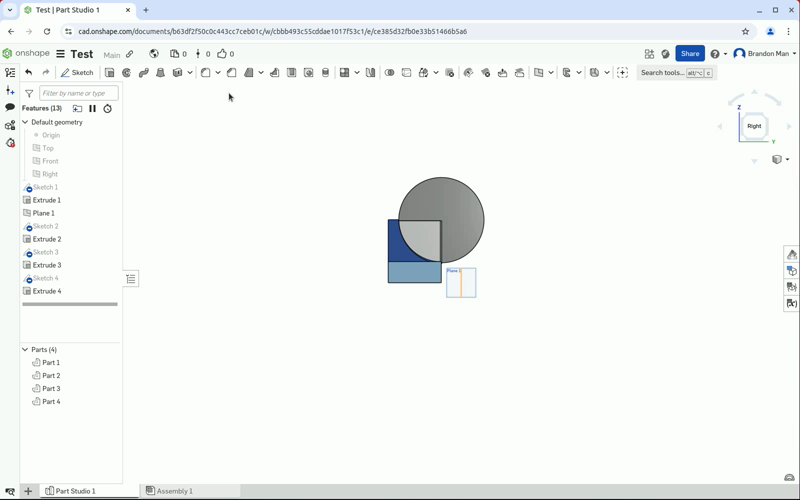
mouse_move(541, 75)
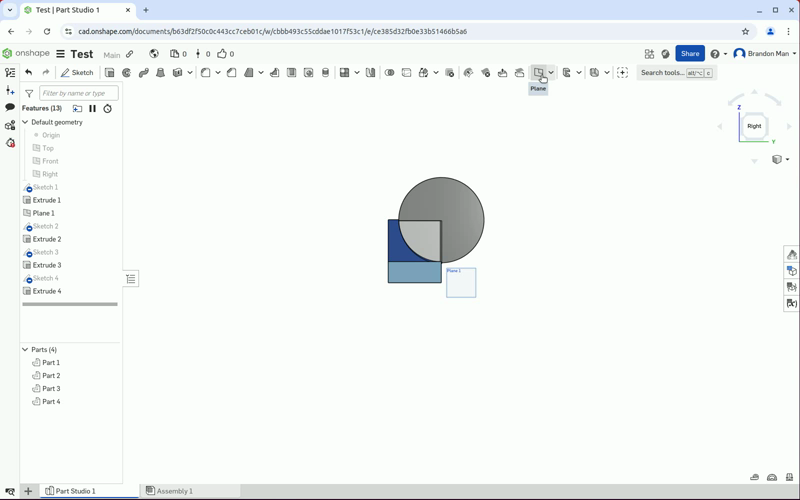
click(541, 75)
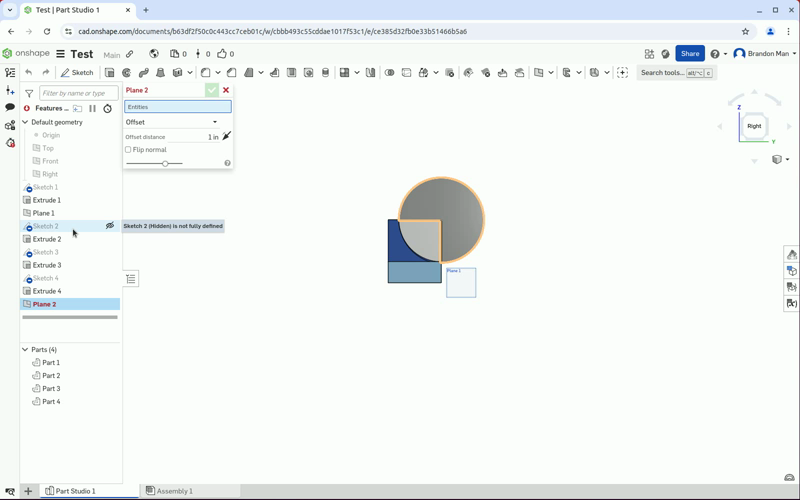
scroll(3)
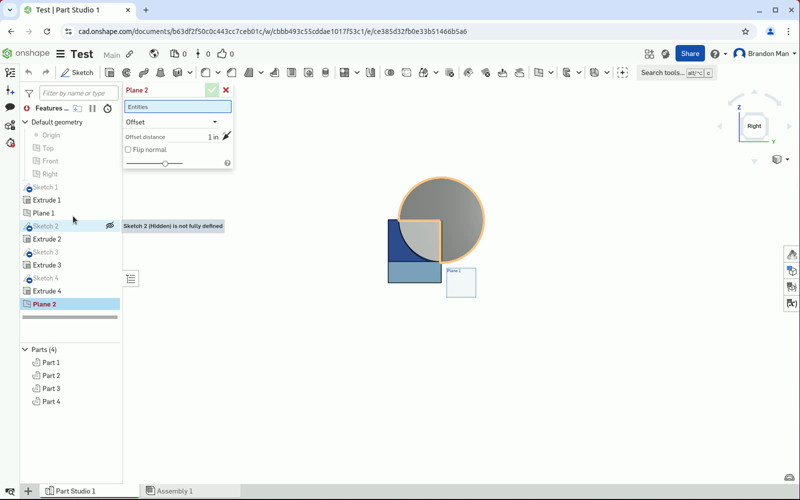
mouse_move(73, 176)
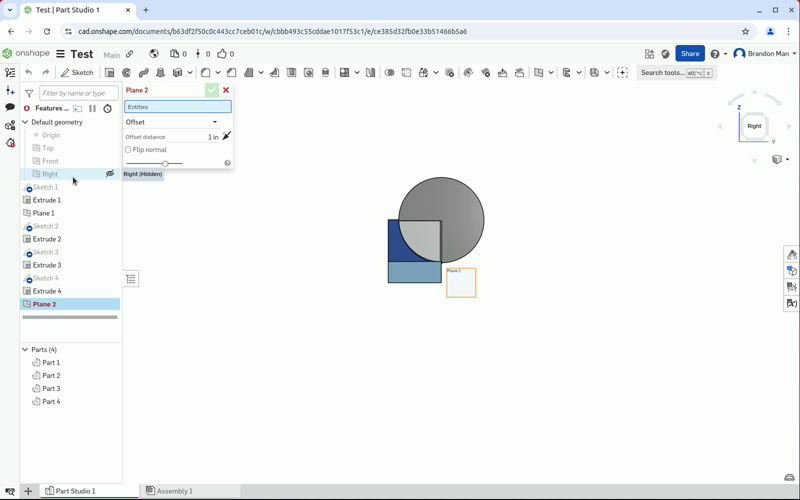
click(73, 176)
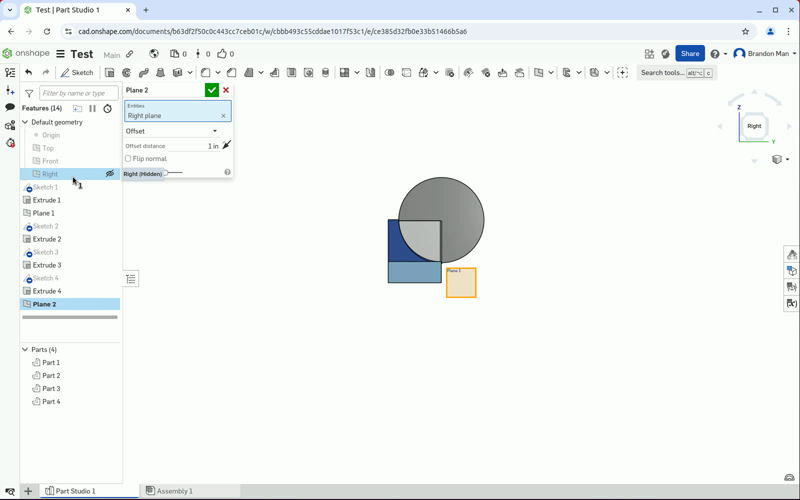
key(tab, 2)
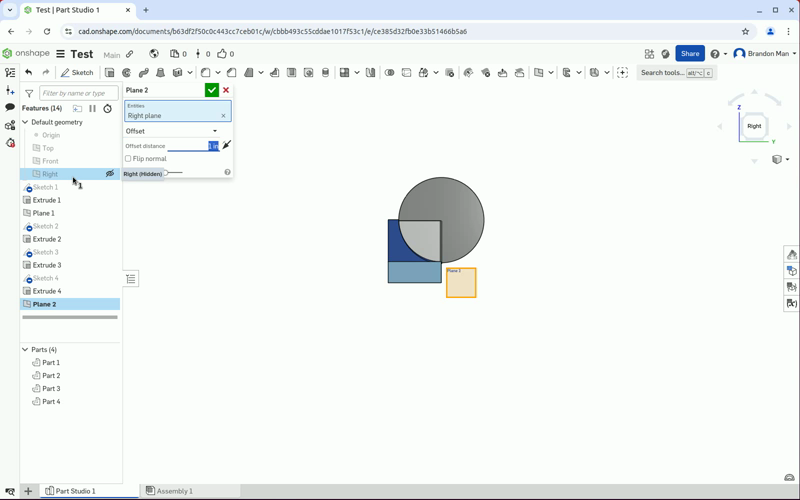
text(23.108)
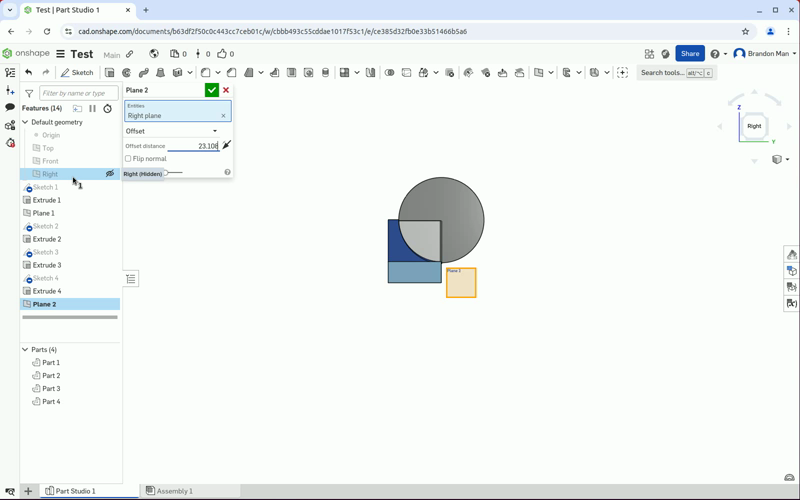
key(enter, 2)
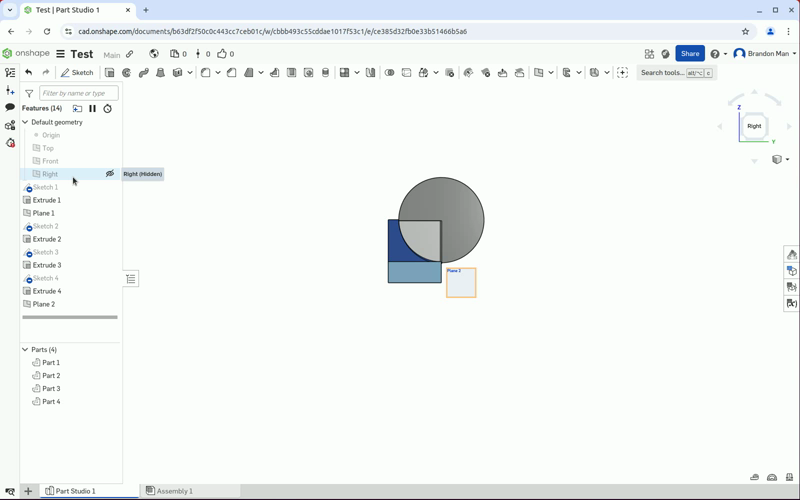
key(shift+s)
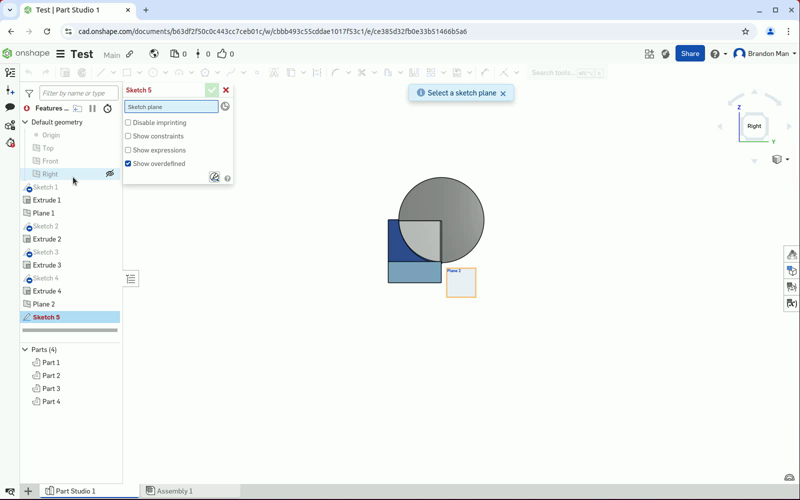
mouse_move(73, 306)
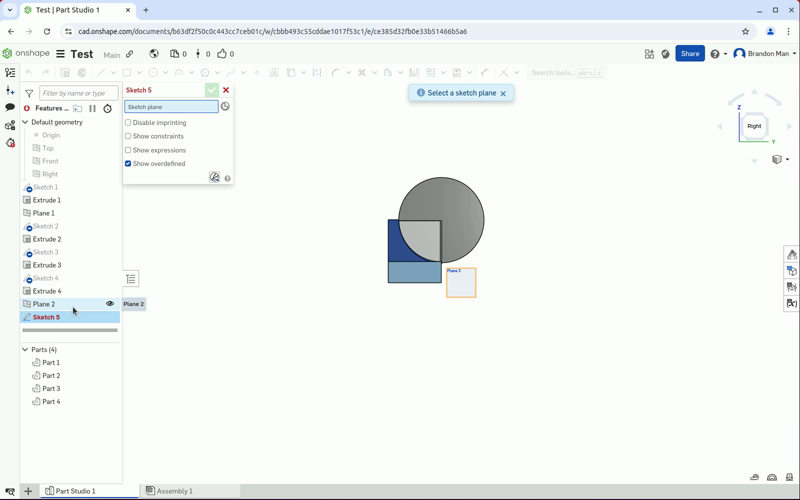
click(73, 306)
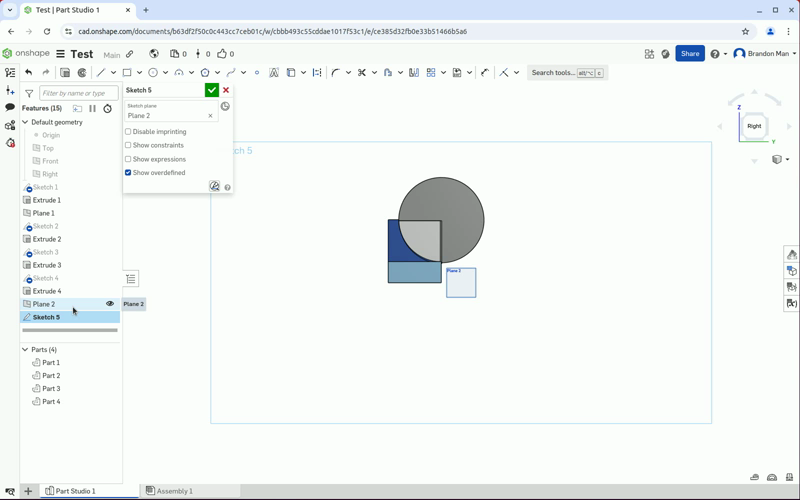
mouse_move(73, 352)
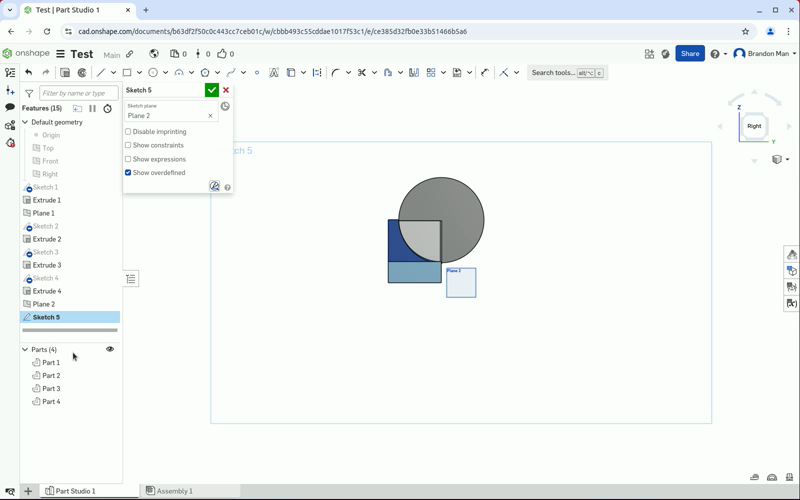
key(y)
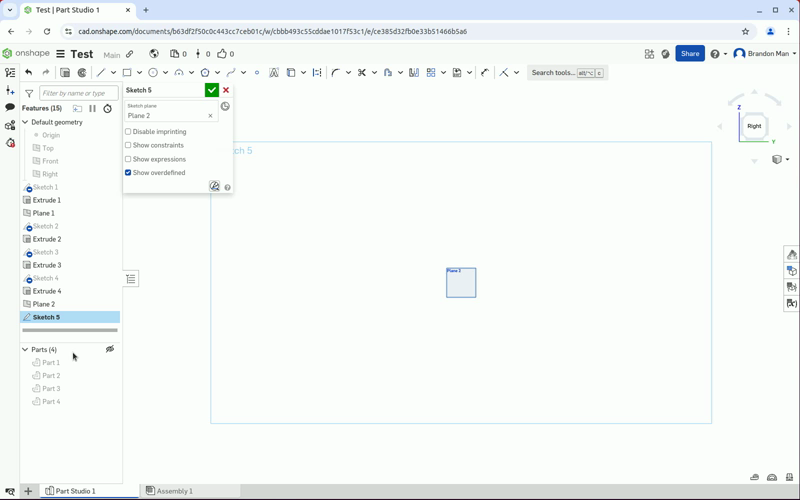
key(l)
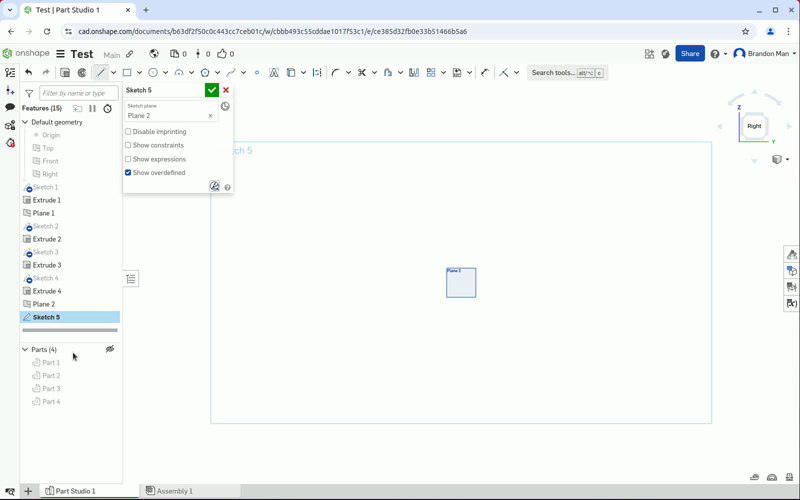
key_down(shift)
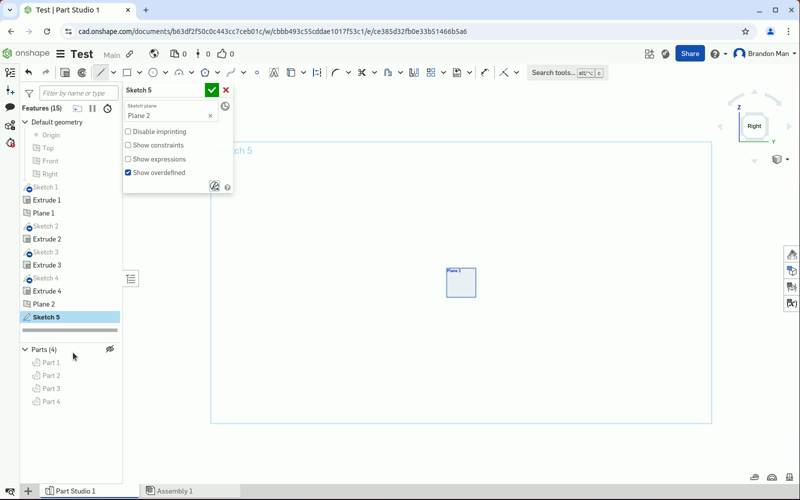
mouse_move(388, 261)
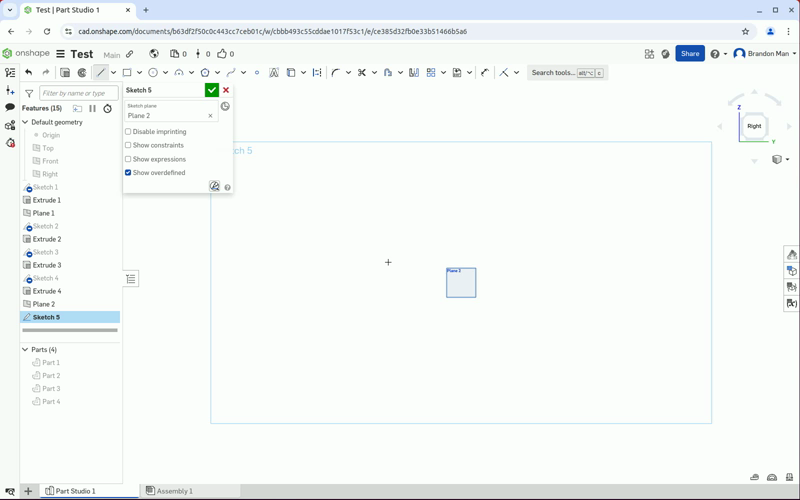
click(388, 261)
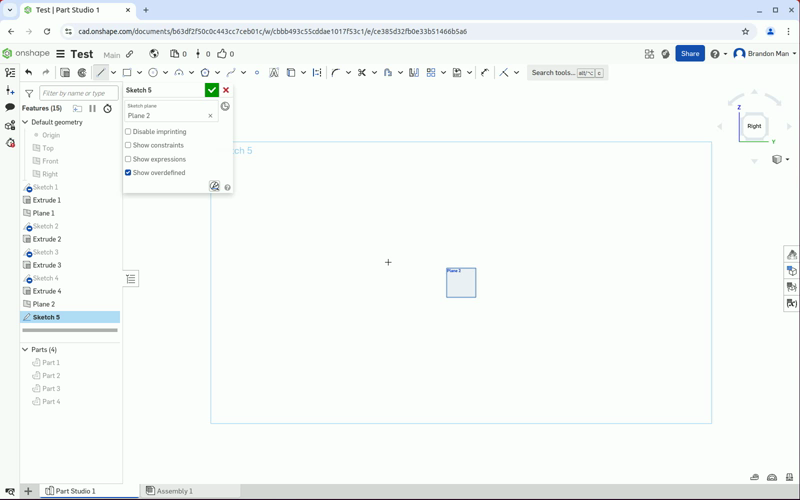
key_up(shift)
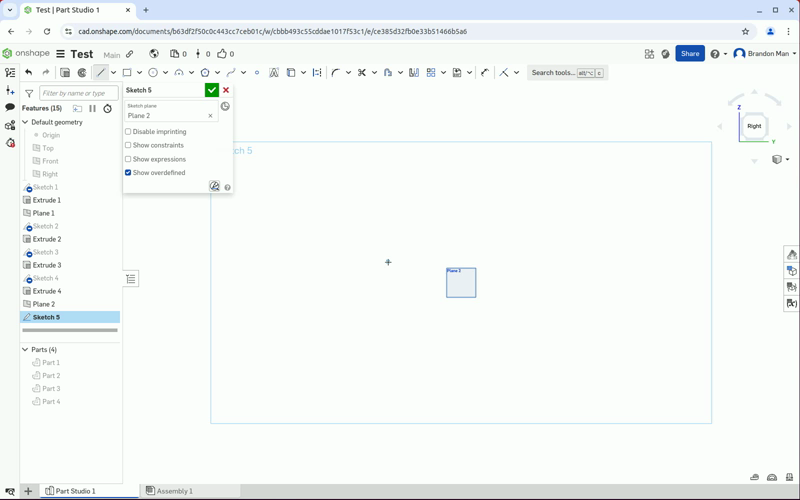
key_down(shift)
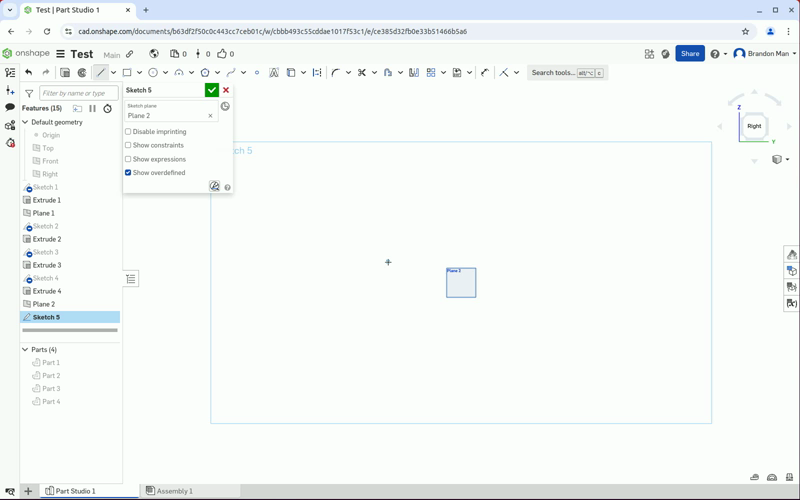
mouse_move(418, 261)
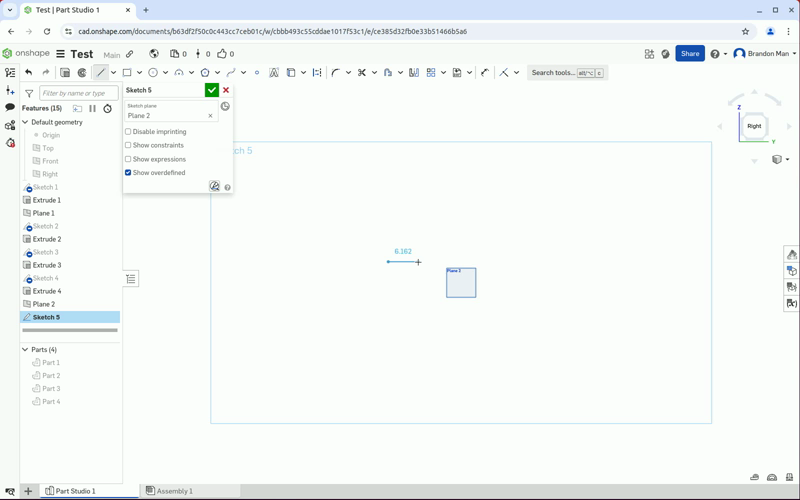
mouse_move(440, 261)
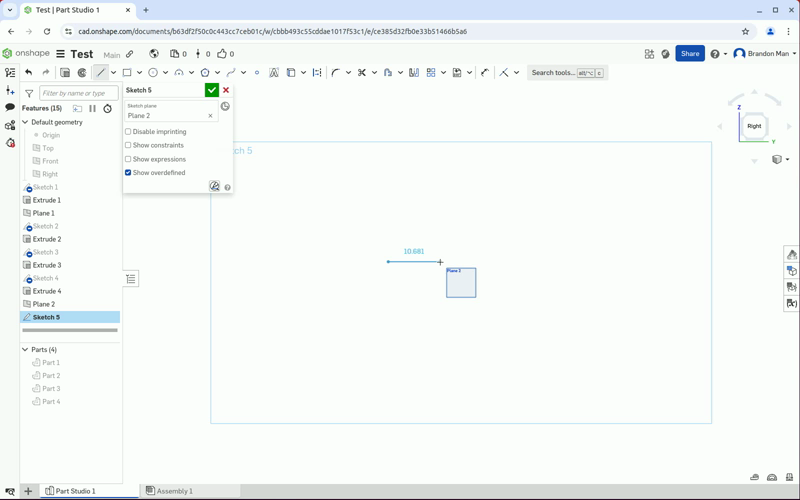
click(440, 261)
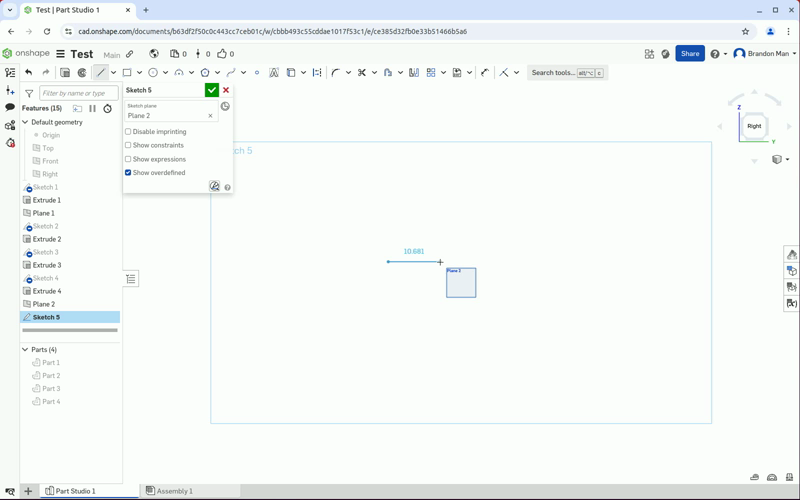
key_up(shift)
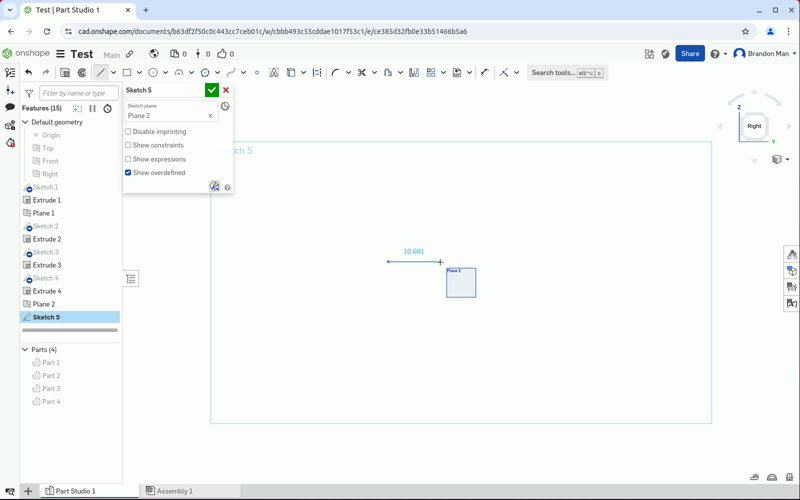
key_down(shift)
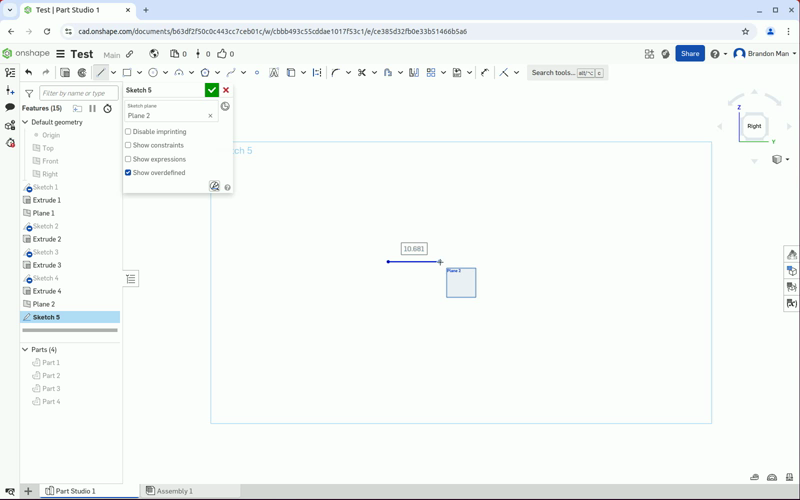
mouse_move(470, 261)
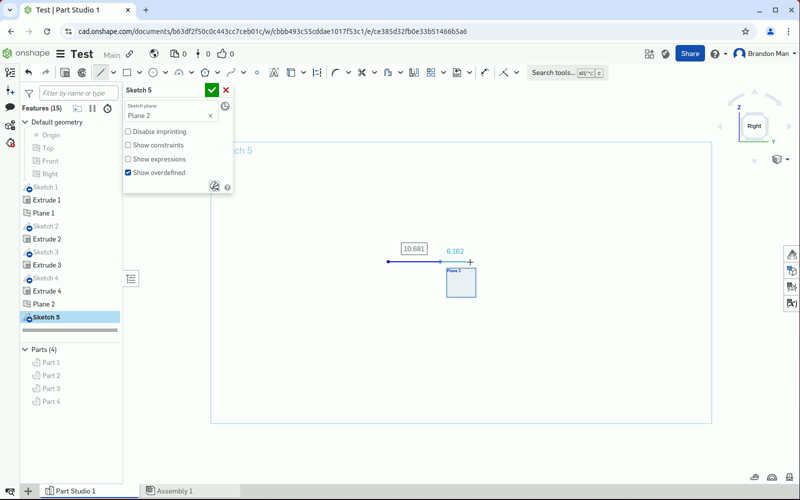
mouse_move(440, 219)
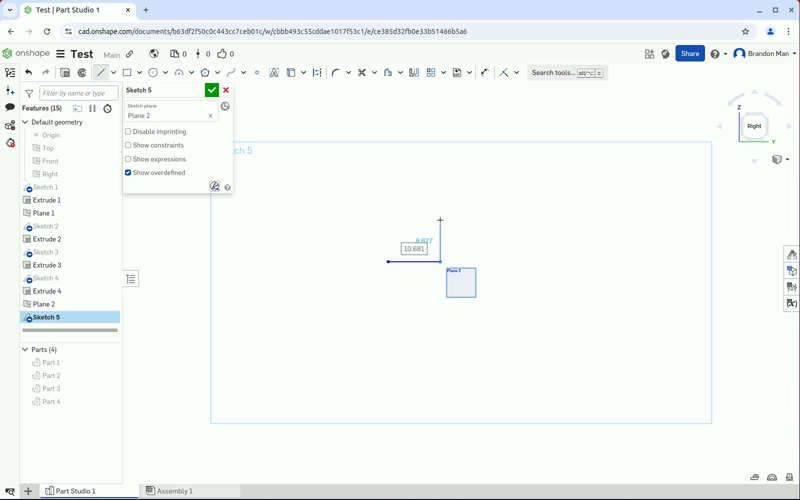
click(440, 219)
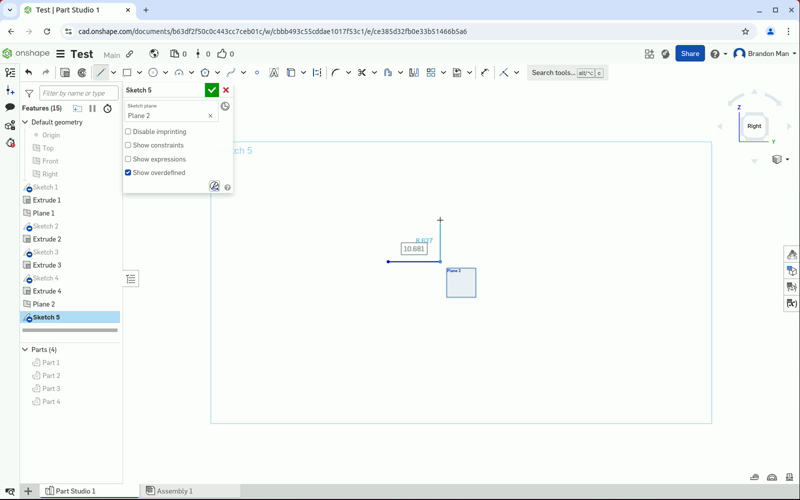
key_up(shift)
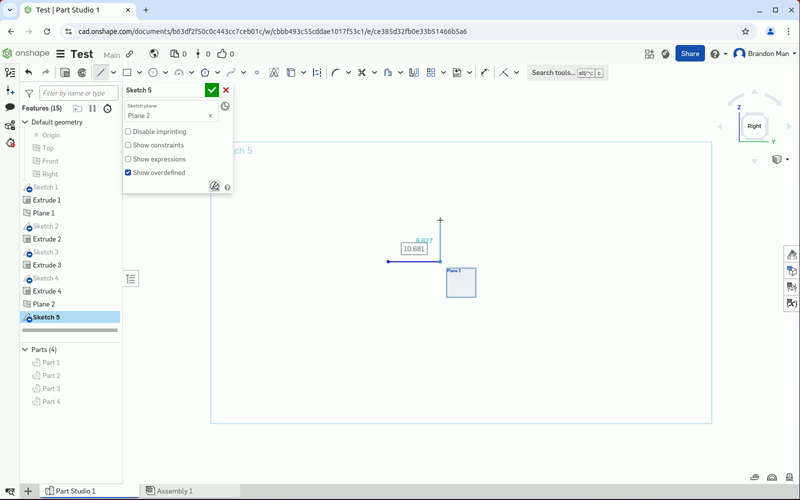
key_down(shift)
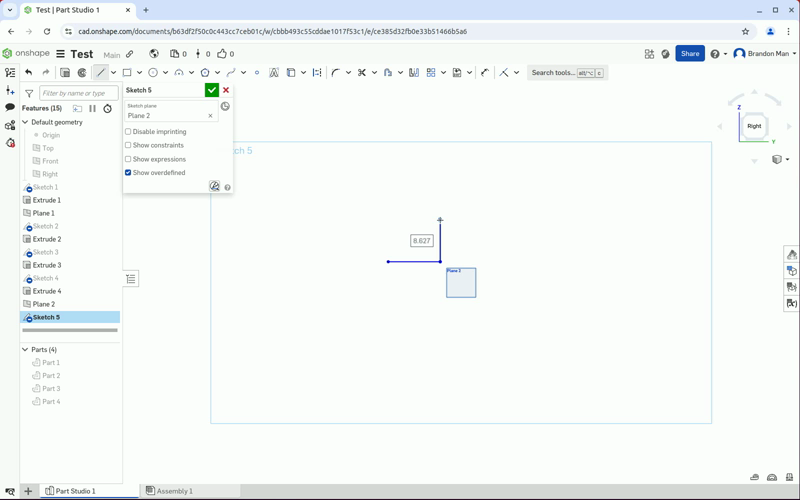
mouse_move(470, 219)
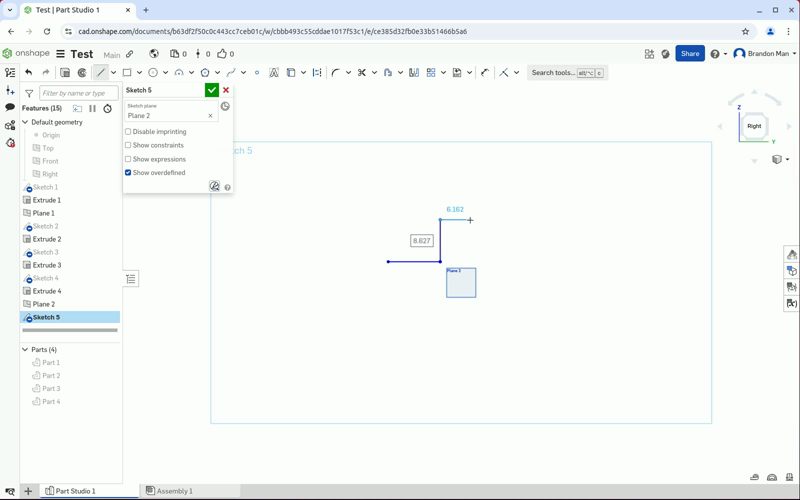
mouse_move(388, 219)
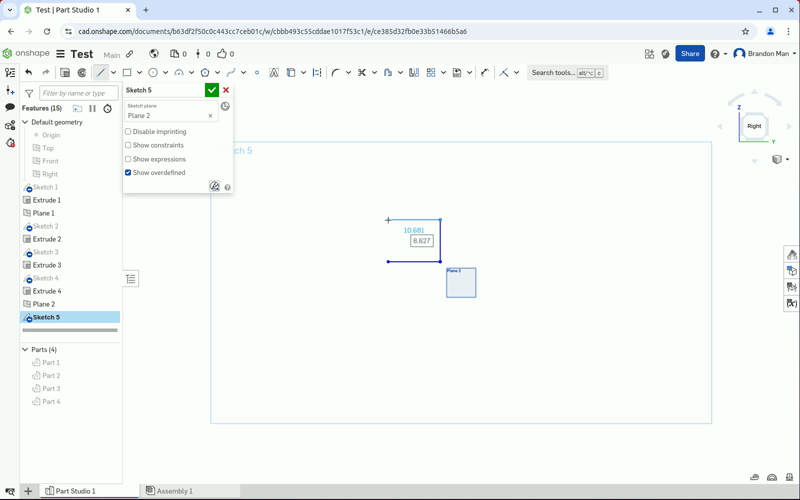
click(388, 219)
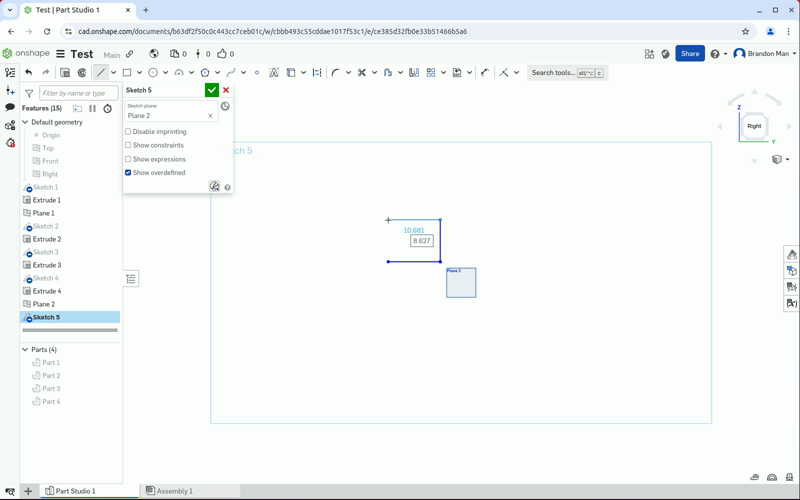
key_up(shift)
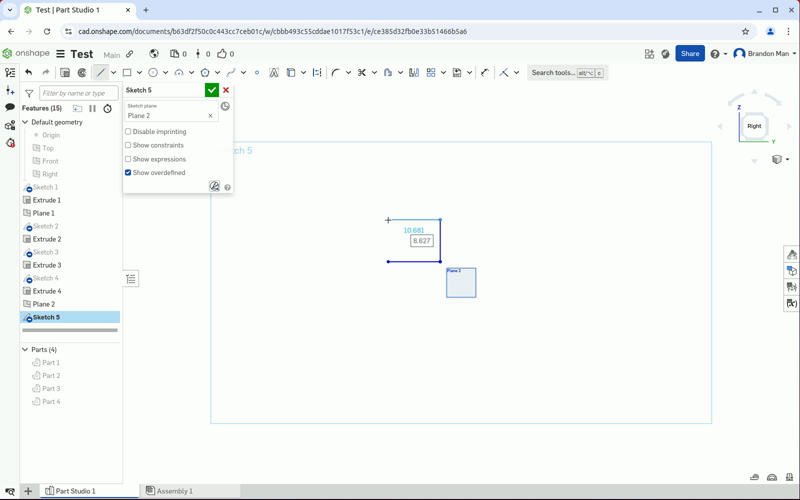
mouse_move(418, 219)
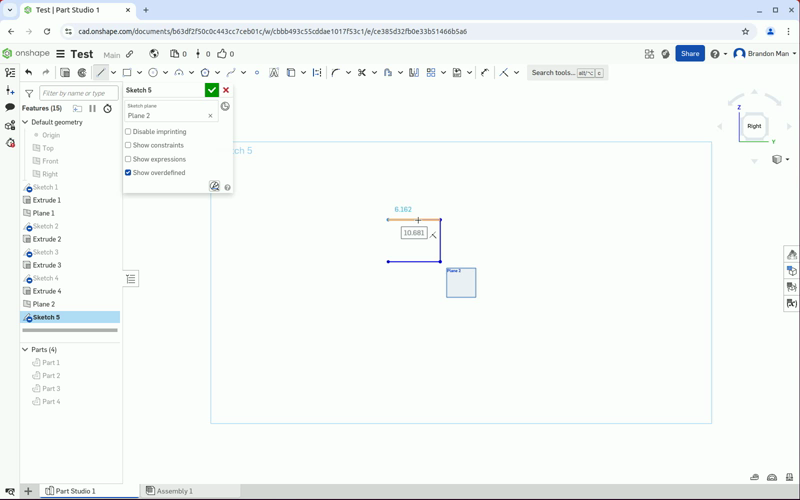
key_down(shift)
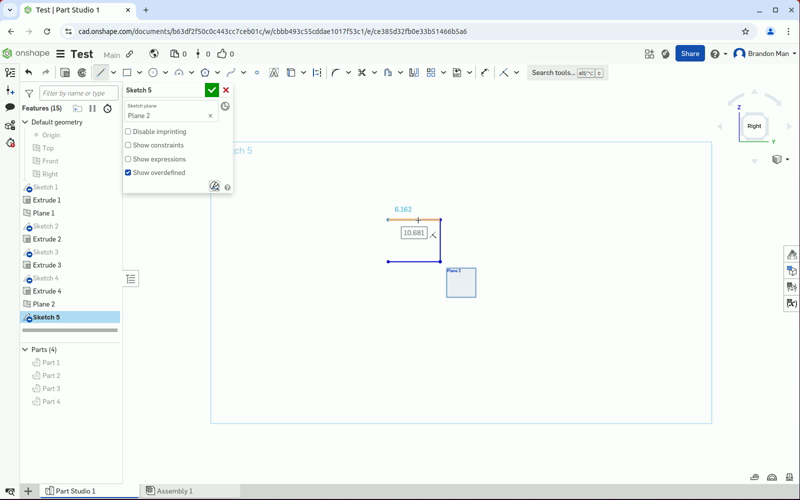
mouse_move(388, 261)
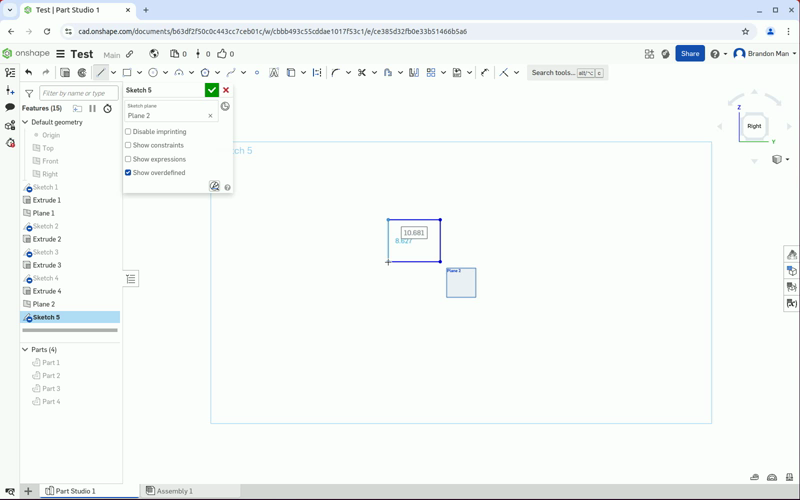
key_up(shift)
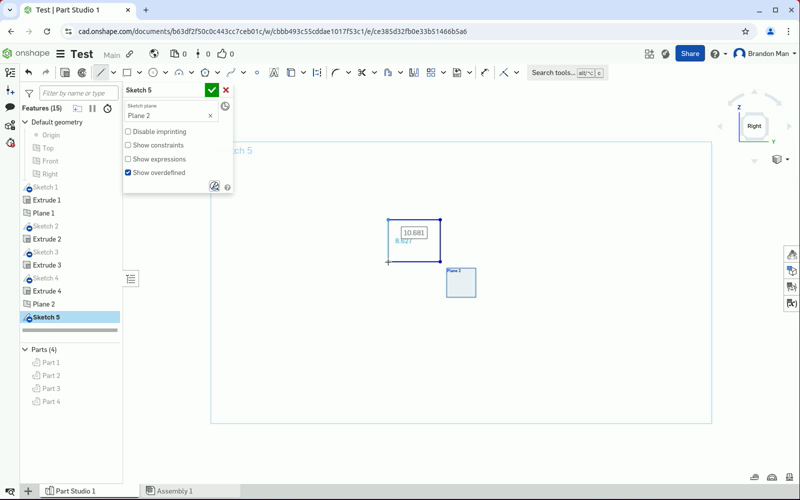
click(388, 261)
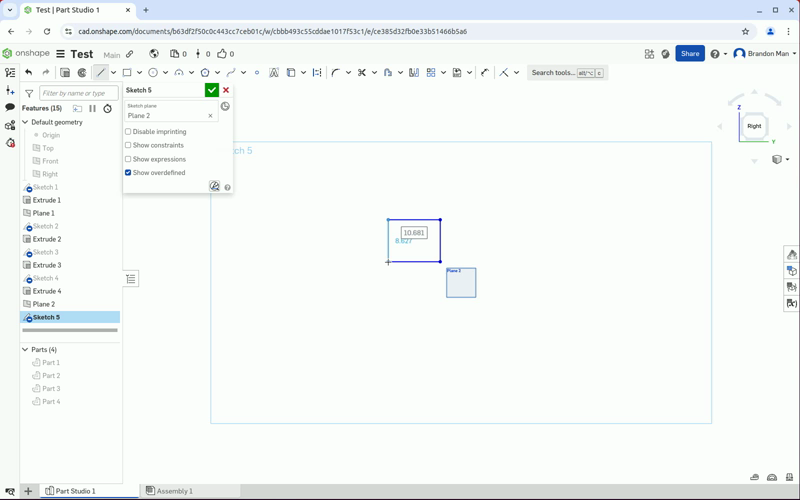
key(esc)
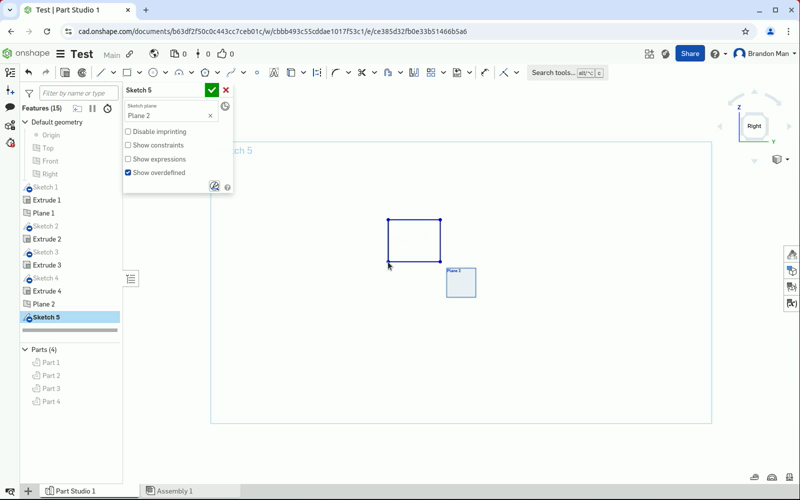
mouse_move(431, 254)
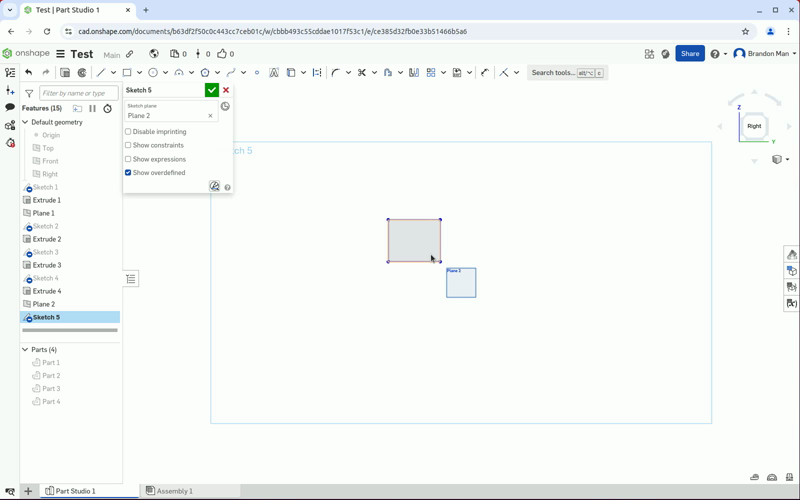
click(431, 254)
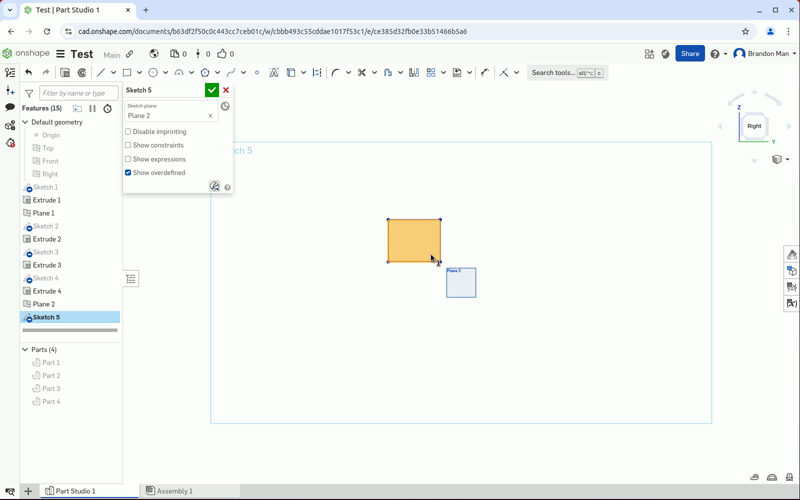
mouse_move(73, 352)
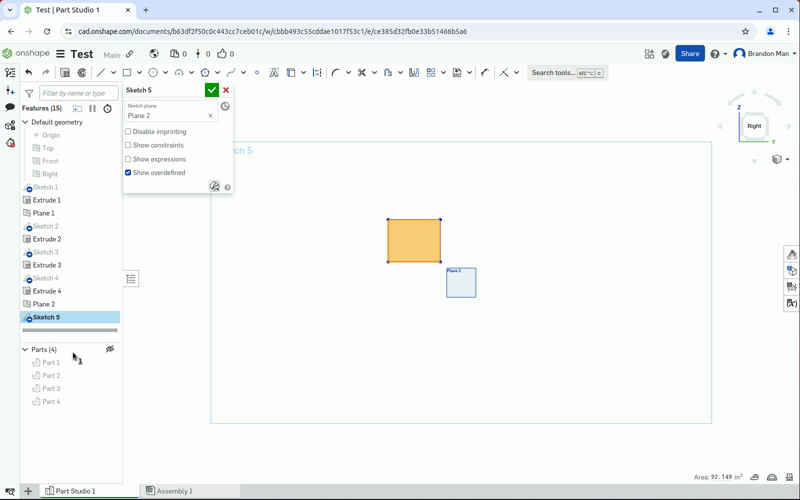
key(shift+y)
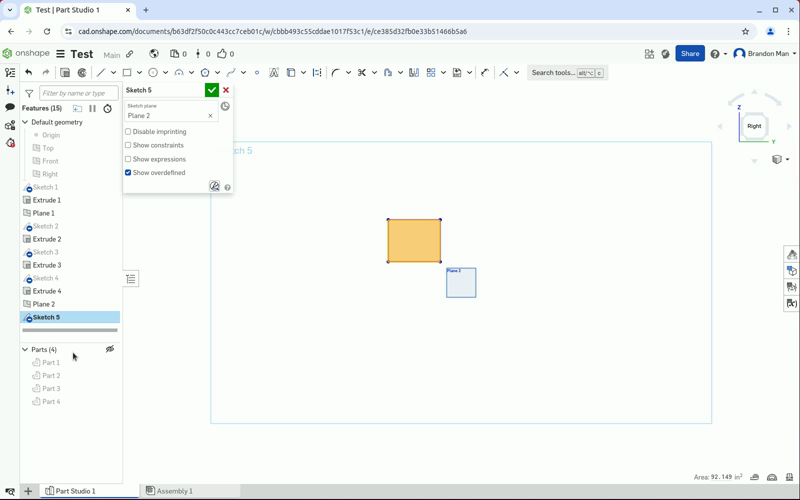
key(shift+e)
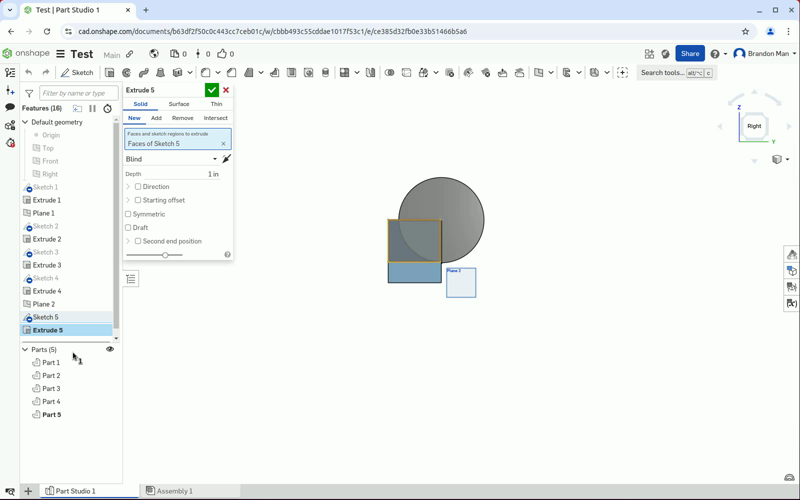
mouse_move(143, 106)
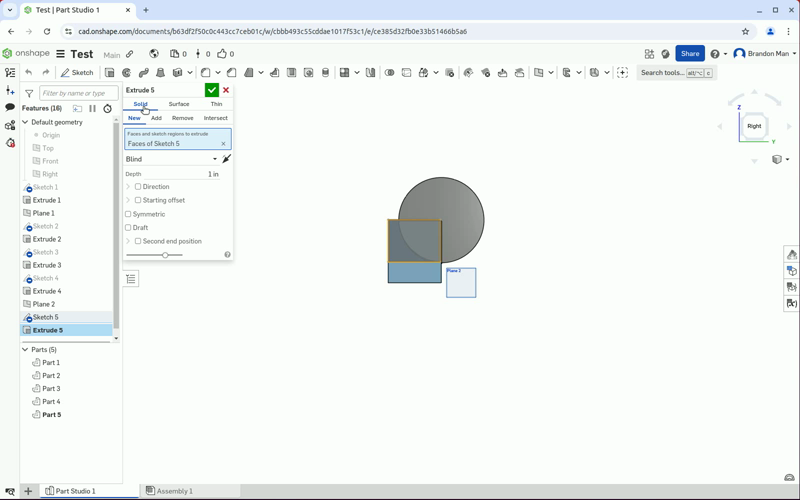
click(143, 106)
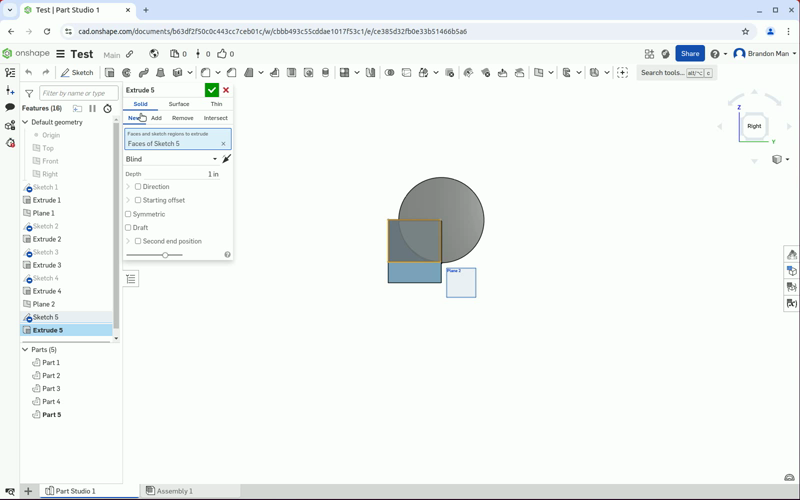
mouse_move(137, 120)
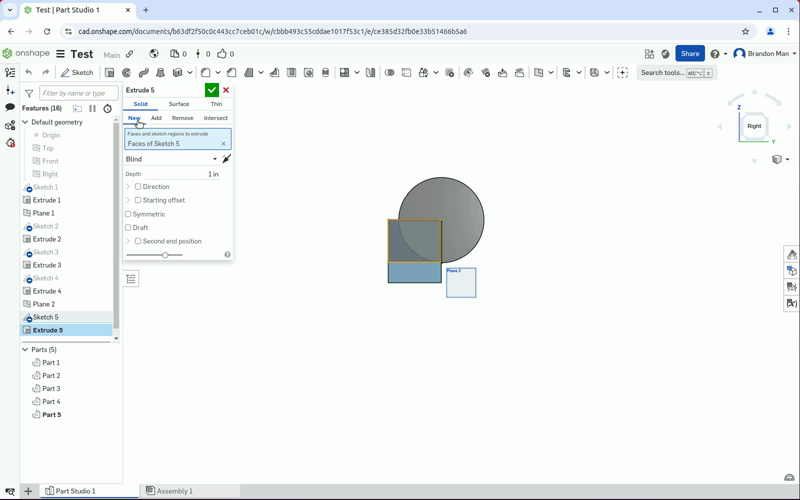
click(137, 120)
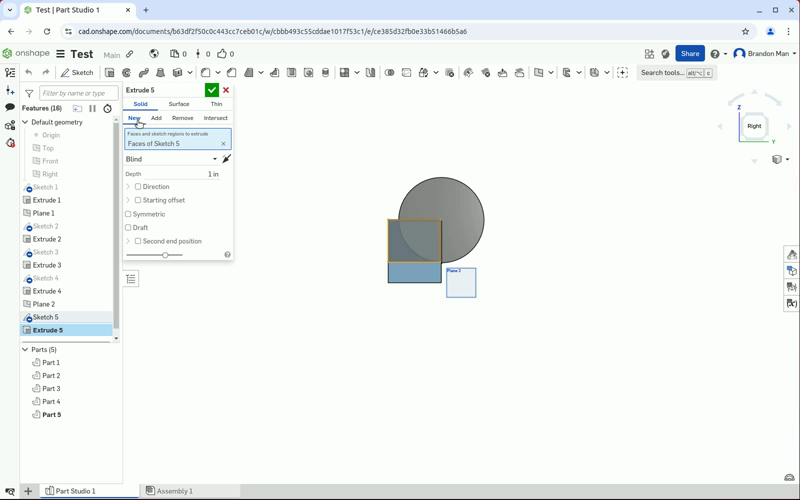
key(tab, 4)
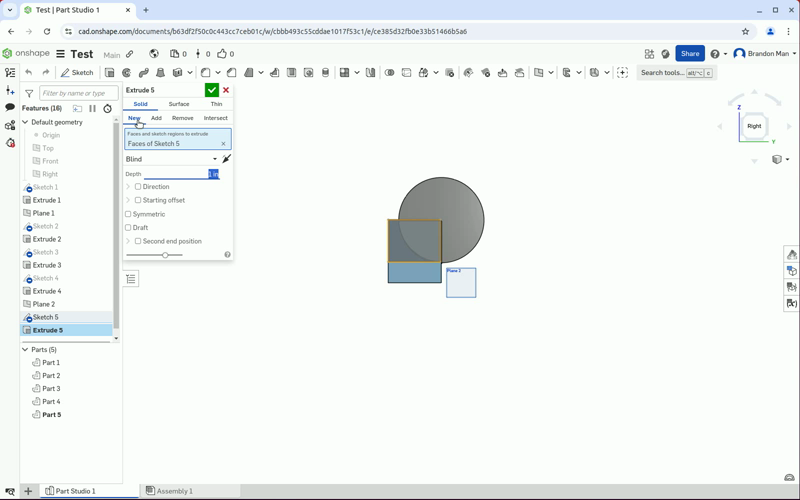
text(-4.333)
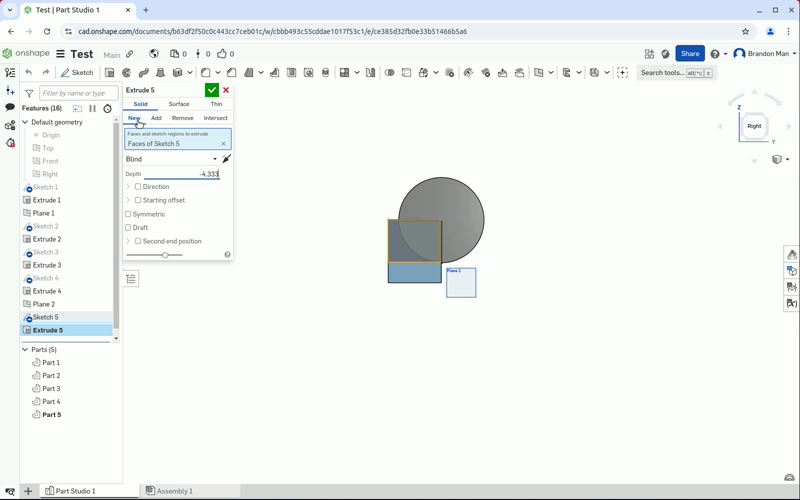
key(enter)
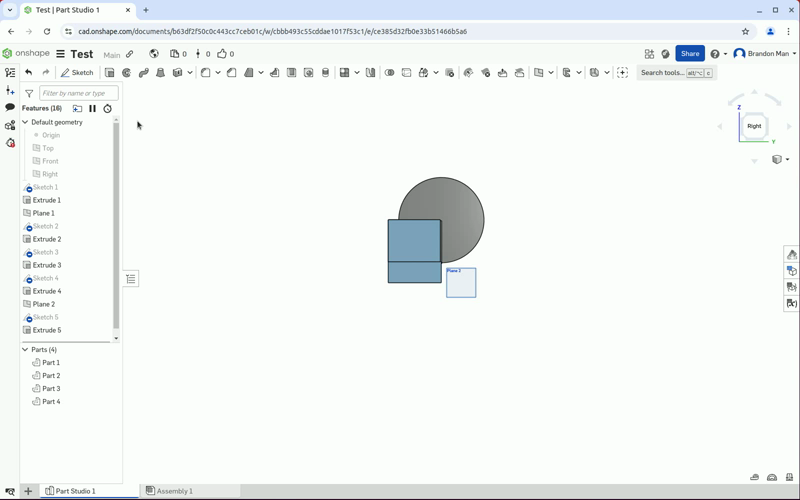
key(shift+h)
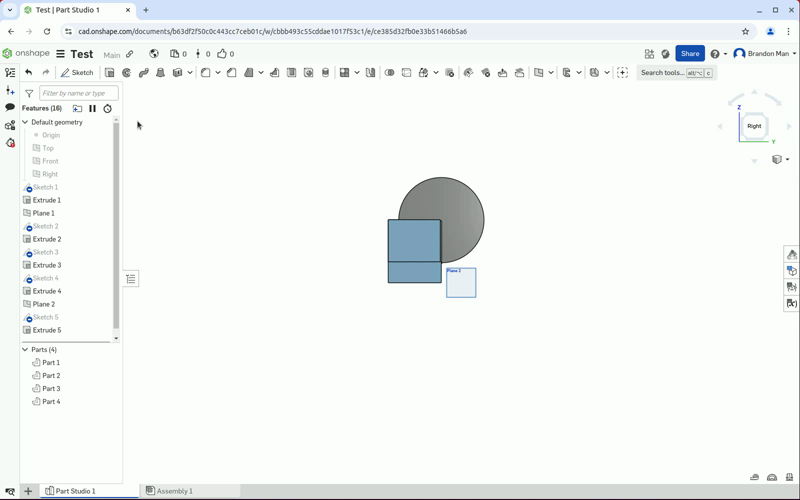
key(shift+h)
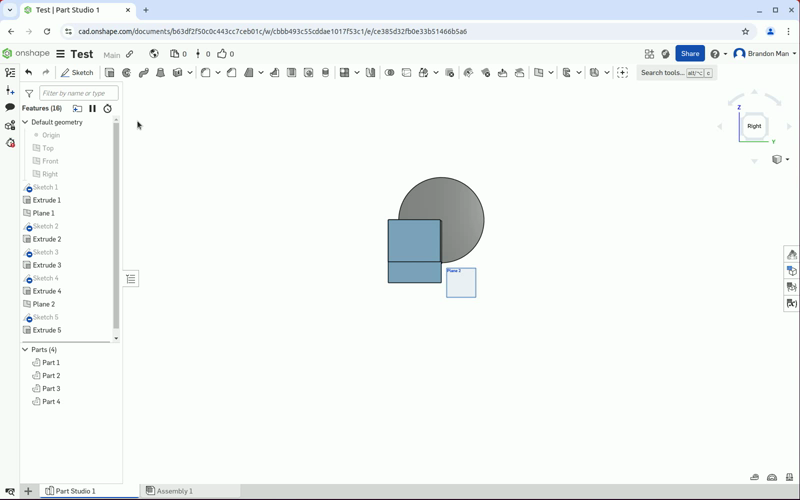
mouse_move(69, 189)
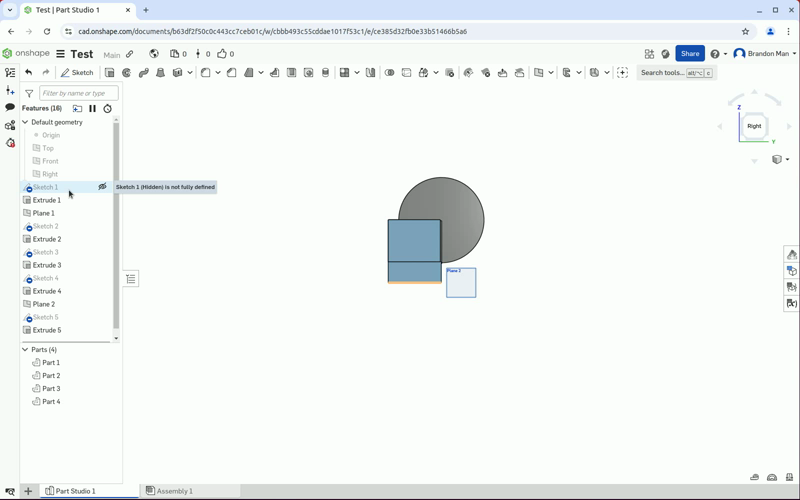
click(69, 189)
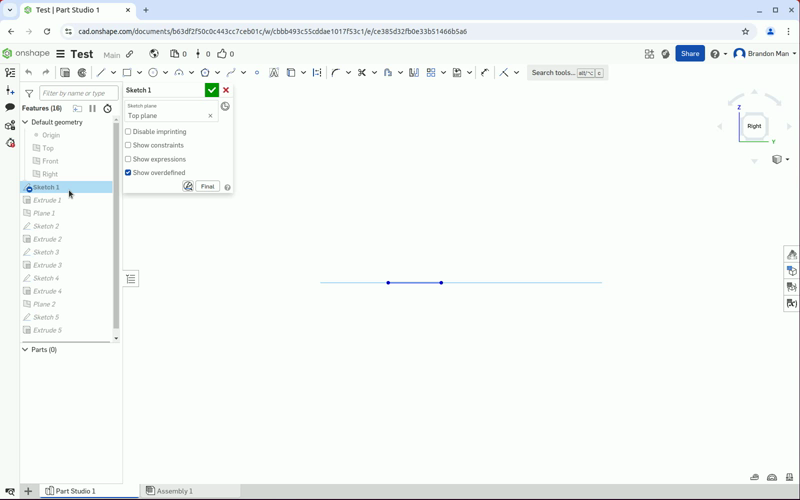
mouse_move(229, 92)
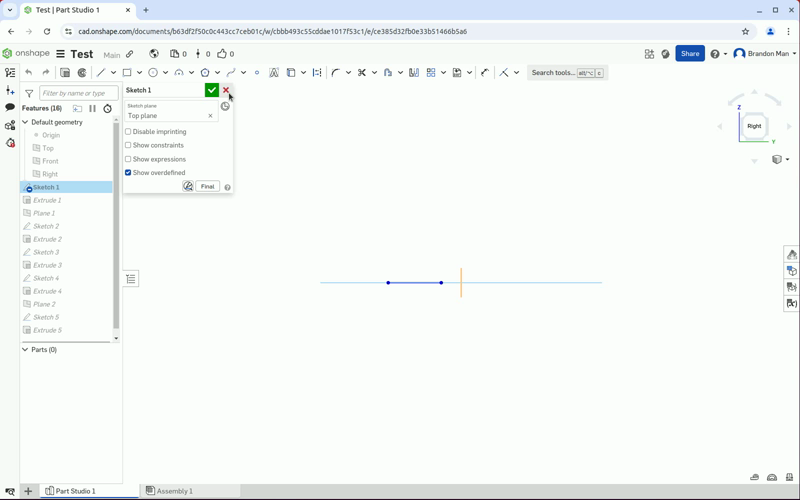
click(229, 92)
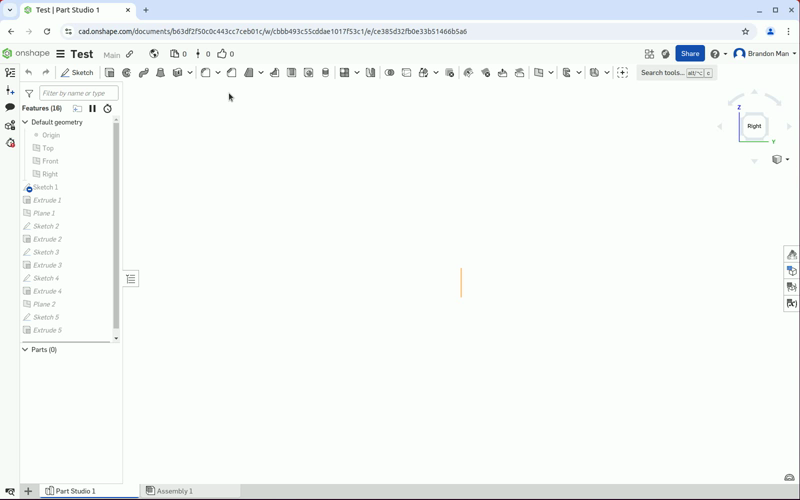
key(shift+s)
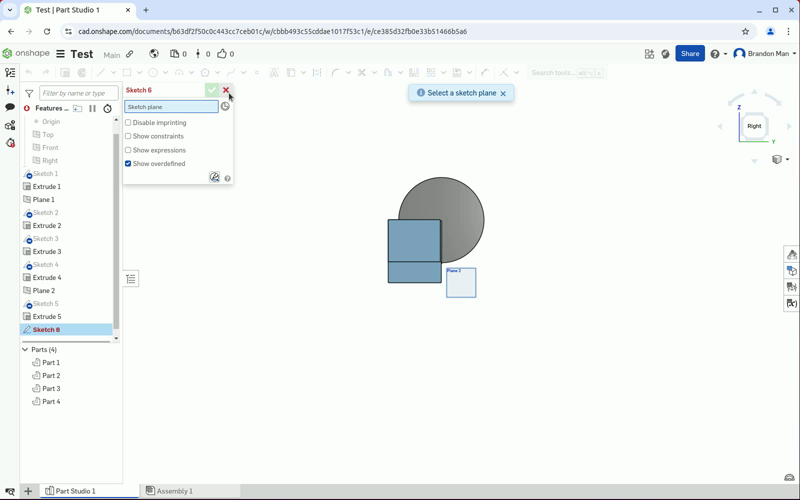
mouse_move(69, 202)
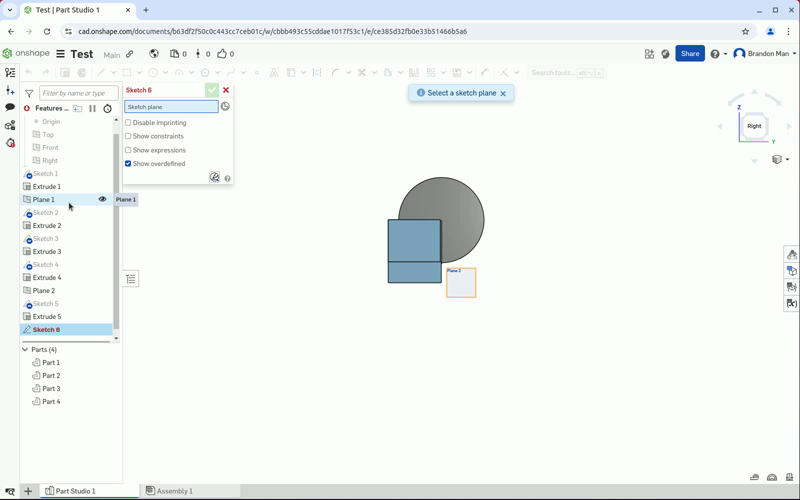
click(69, 202)
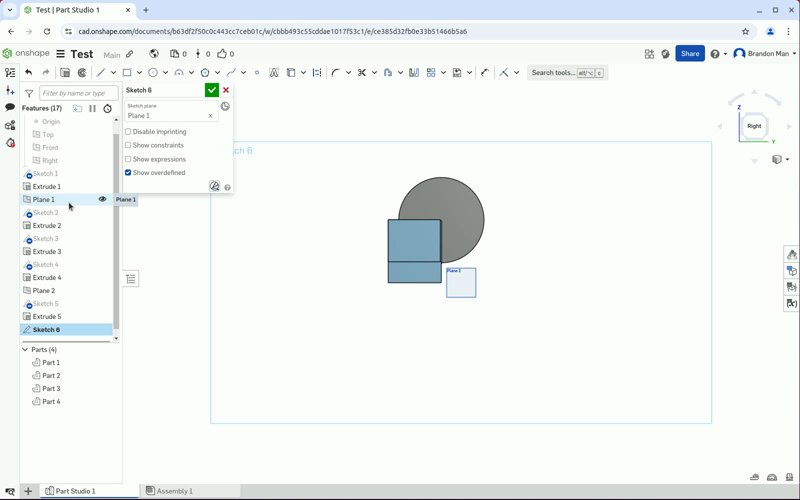
mouse_move(73, 352)
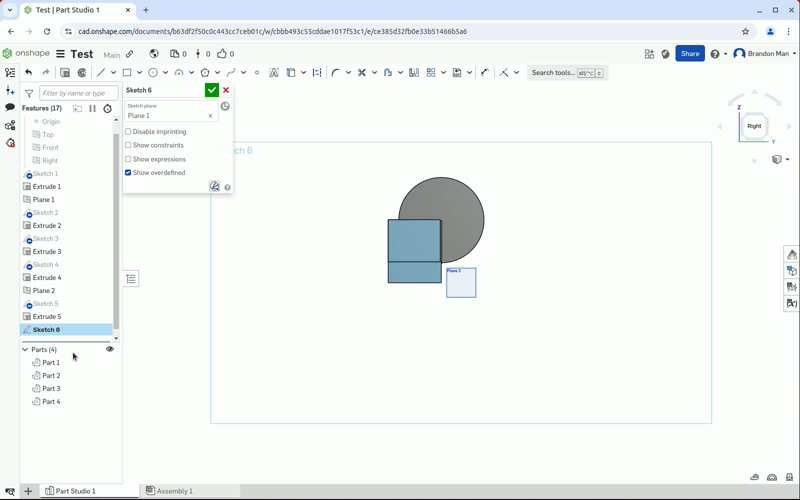
key(y)
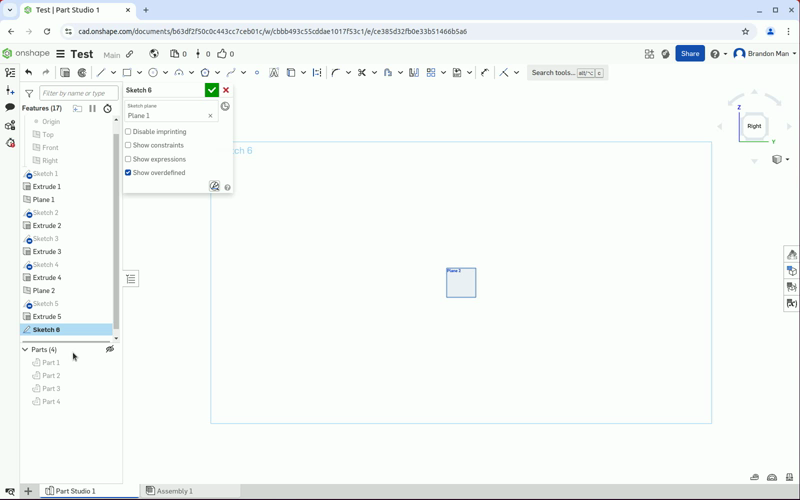
key(l)
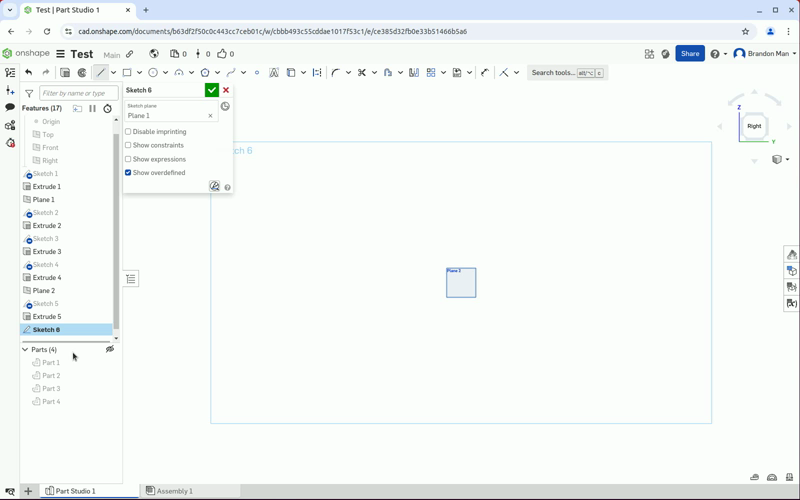
key_down(shift)
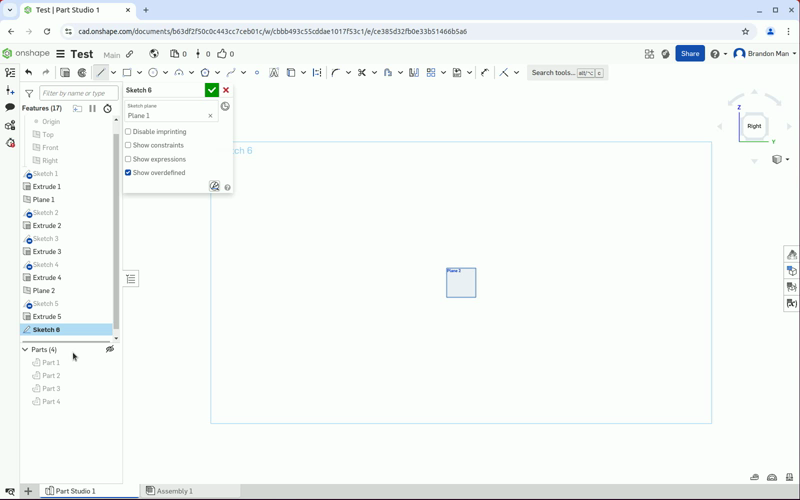
mouse_move(398, 220)
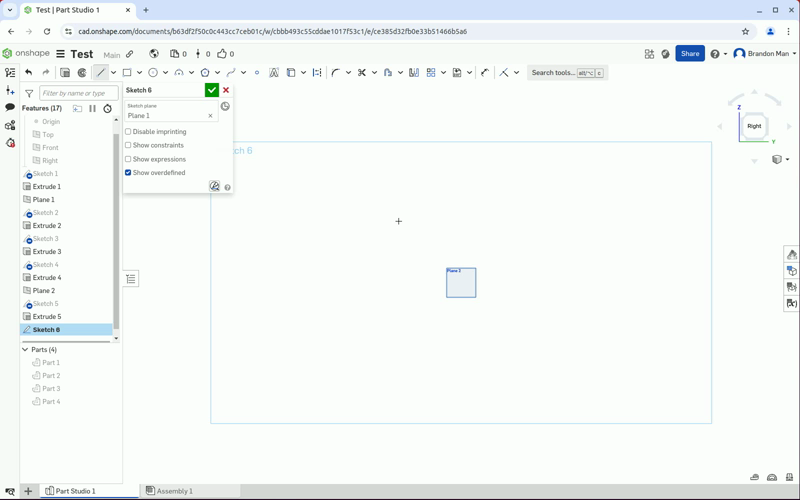
click(398, 220)
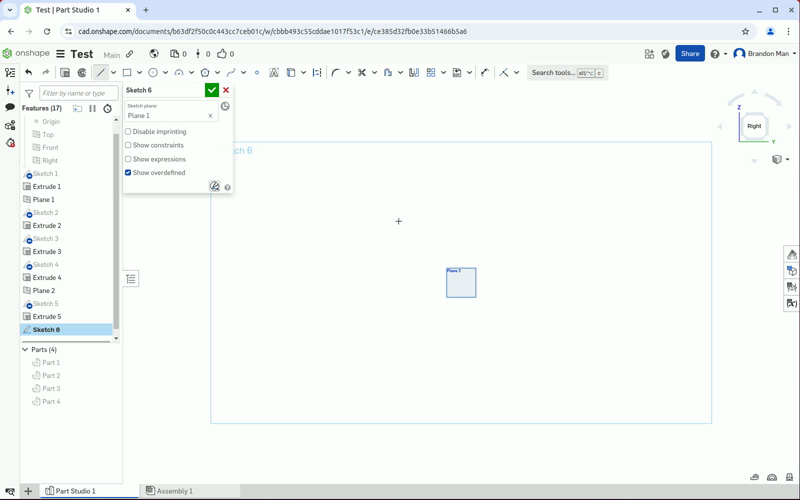
key_up(shift)
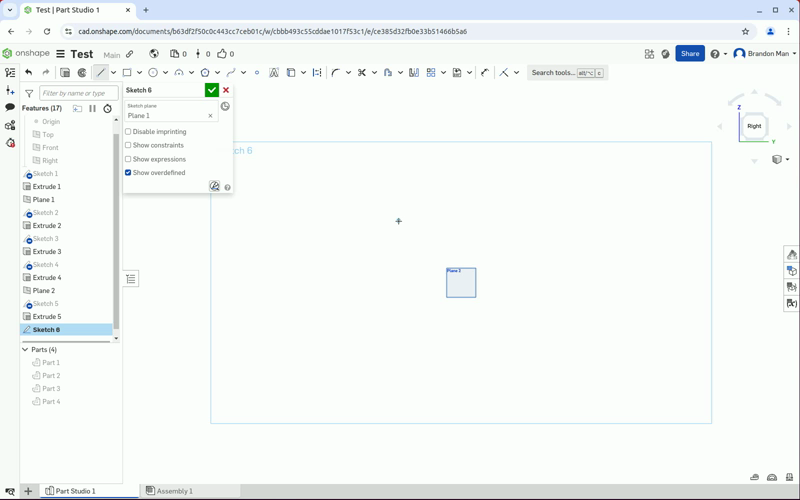
key_down(shift)
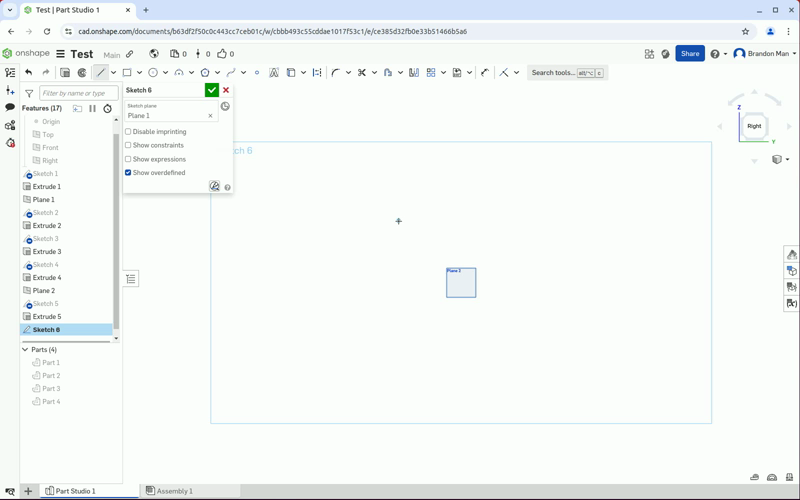
mouse_move(428, 220)
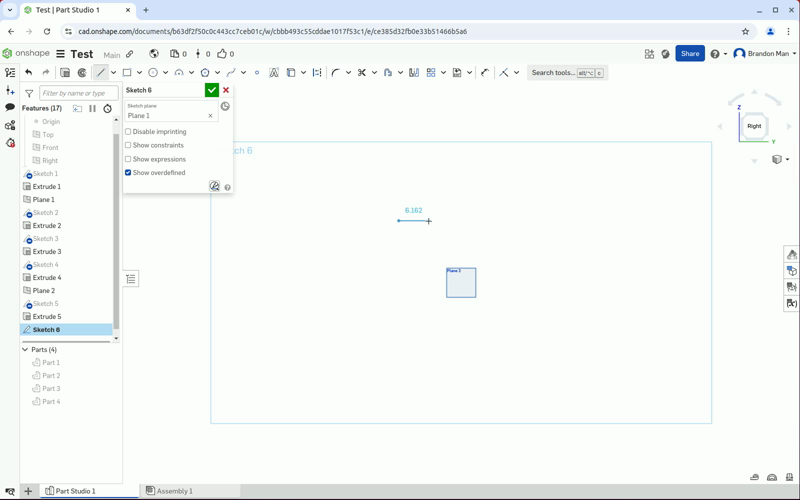
mouse_move(440, 220)
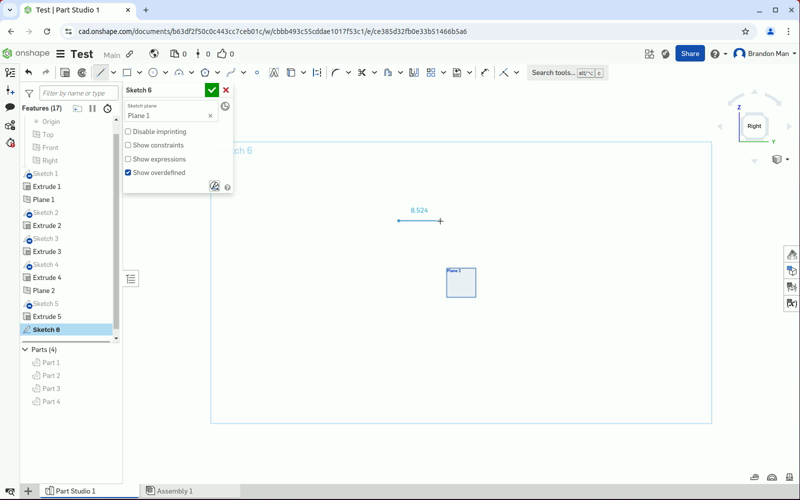
click(440, 220)
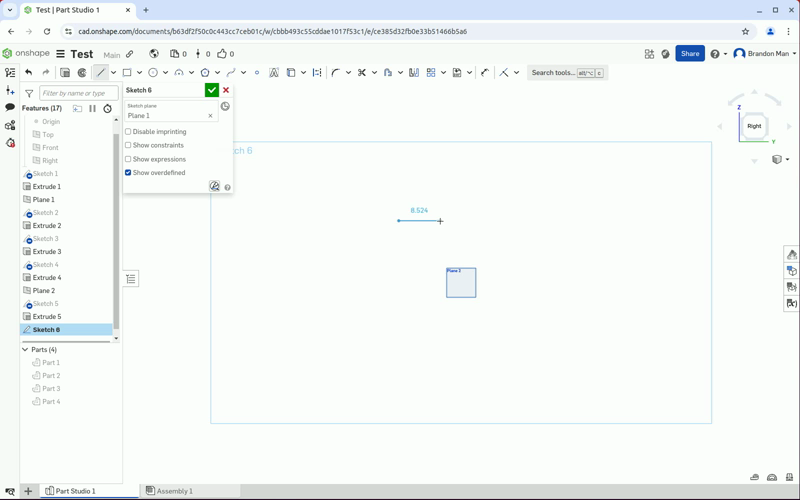
key_up(shift)
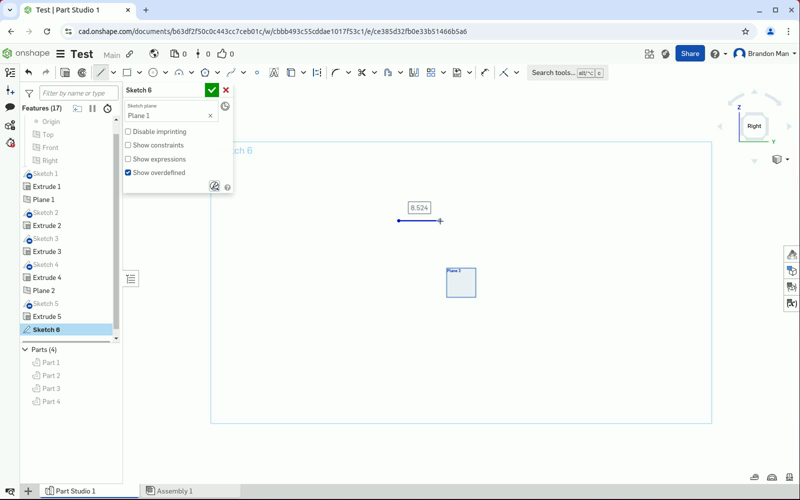
key_down(shift)
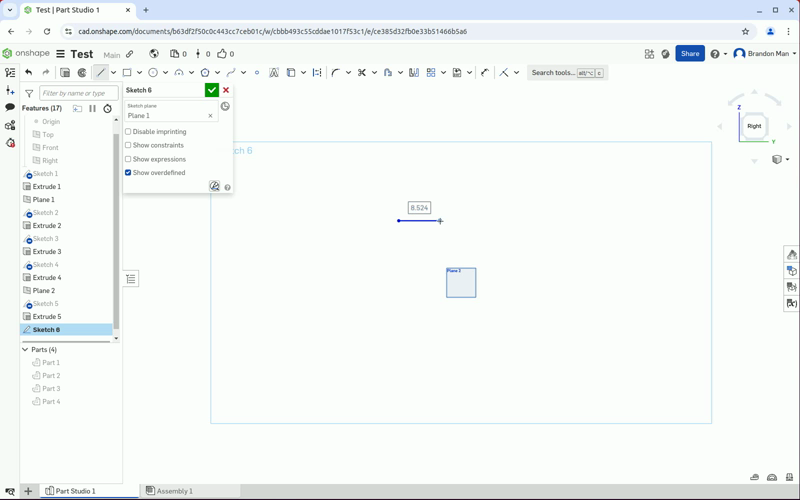
mouse_move(470, 220)
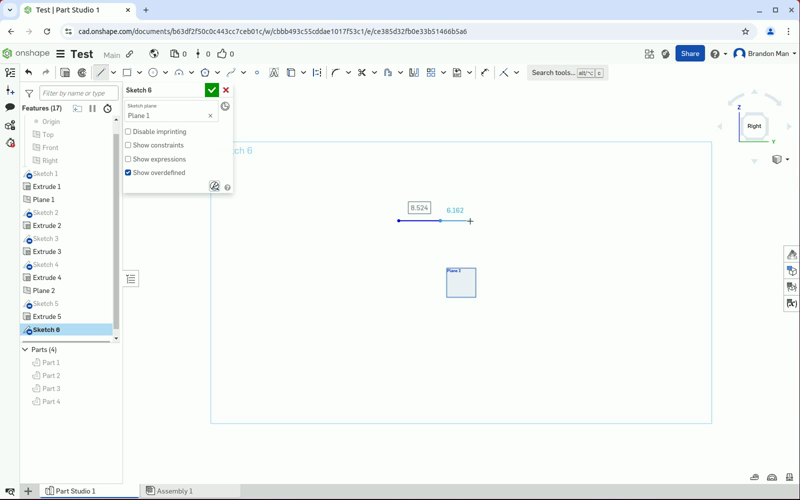
mouse_move(440, 262)
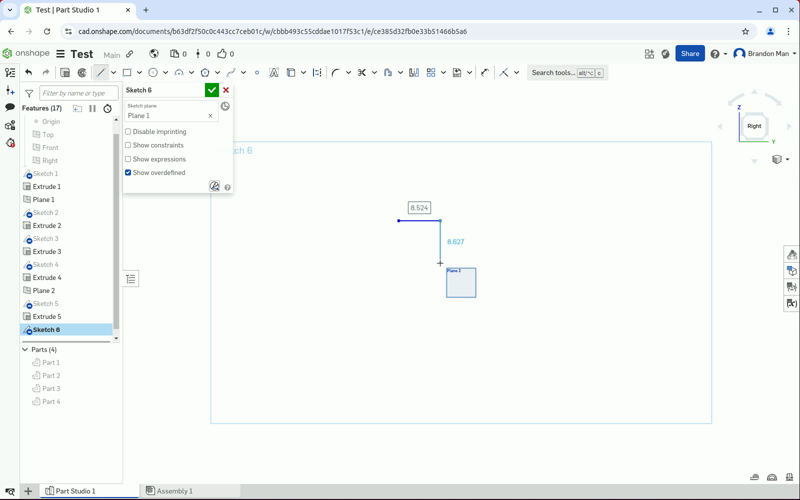
click(440, 262)
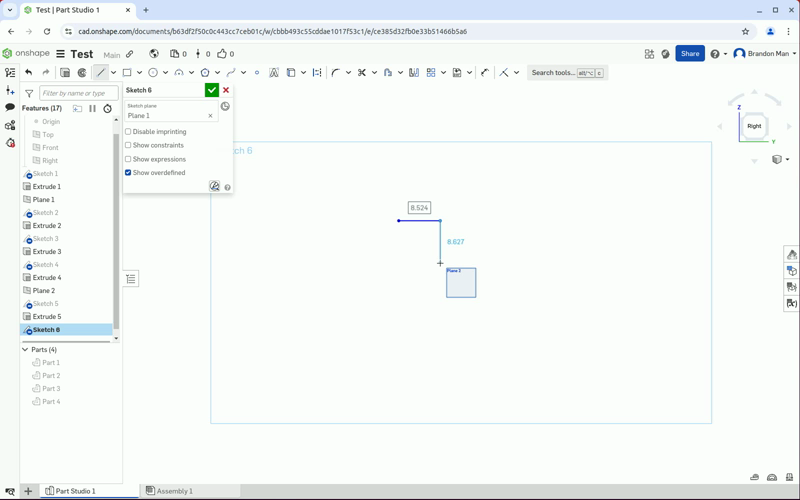
key_up(shift)
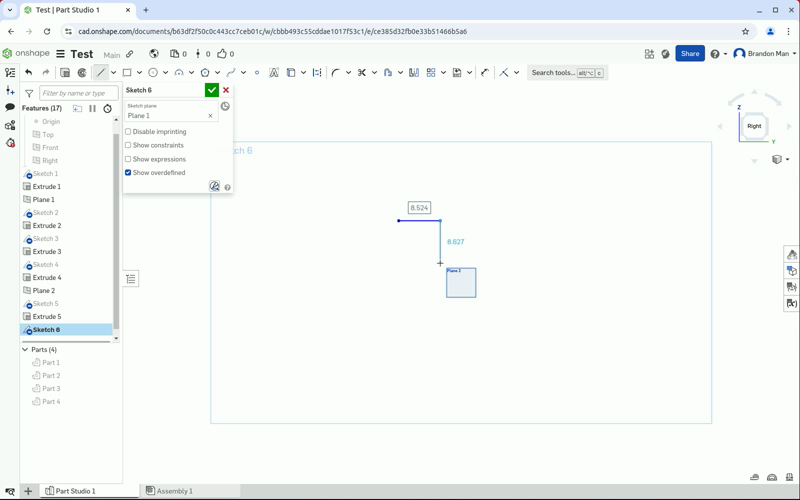
key(esc)
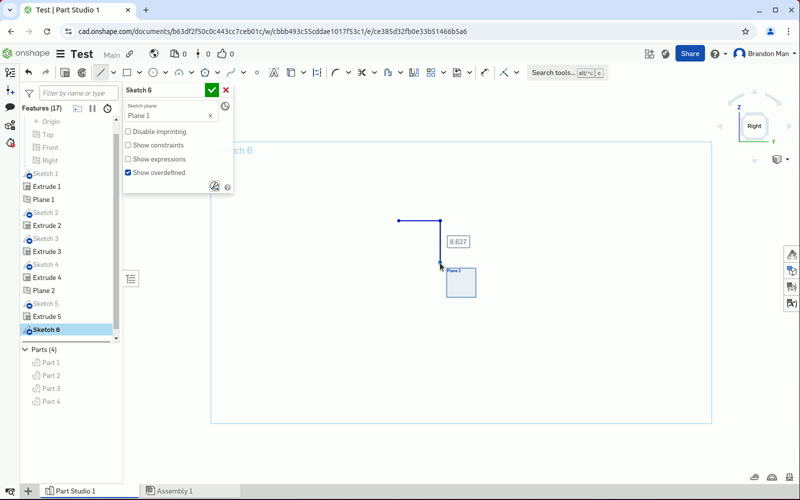
key(a)
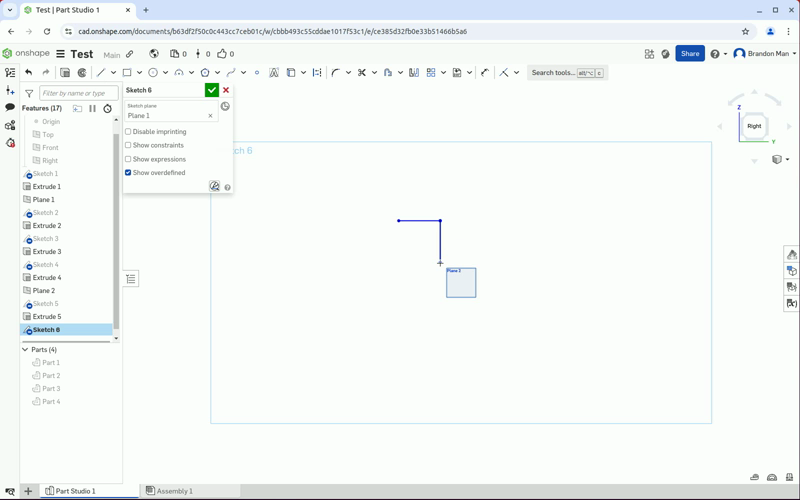
mouse_move(440, 262)
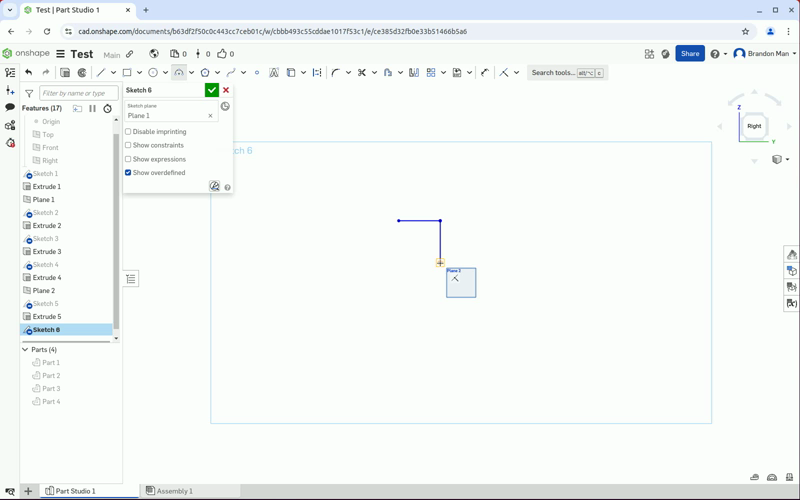
click(440, 262)
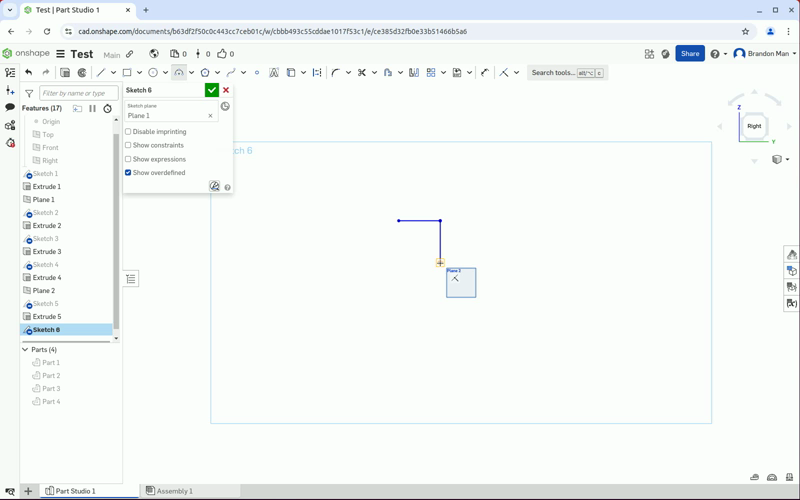
mouse_move(398, 220)
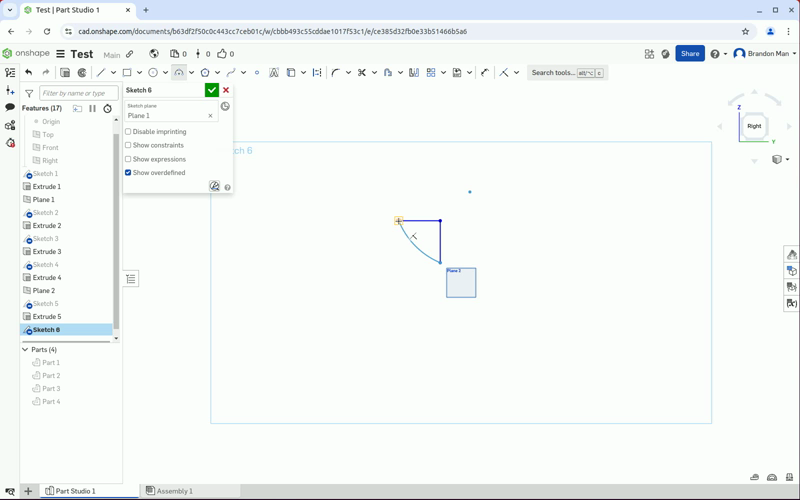
click(398, 220)
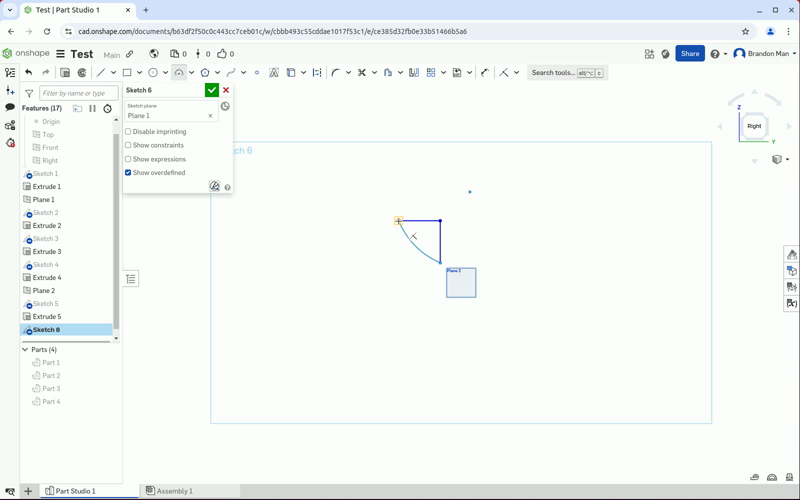
key_down(shift)
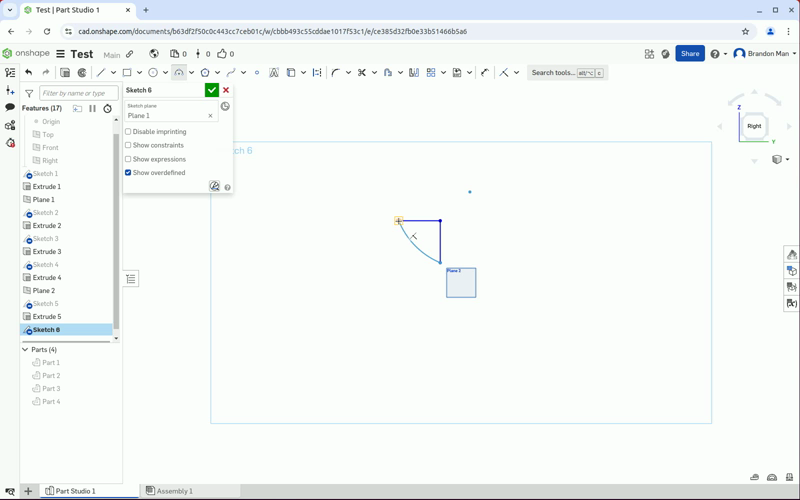
mouse_move(471, 189)
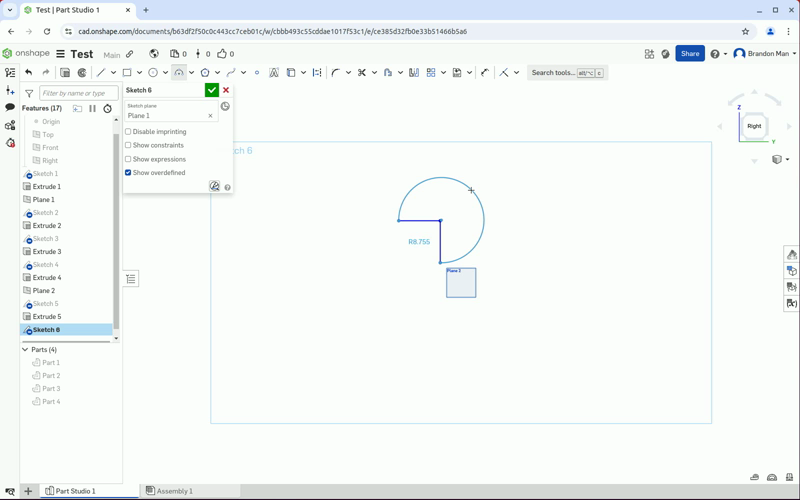
click(471, 189)
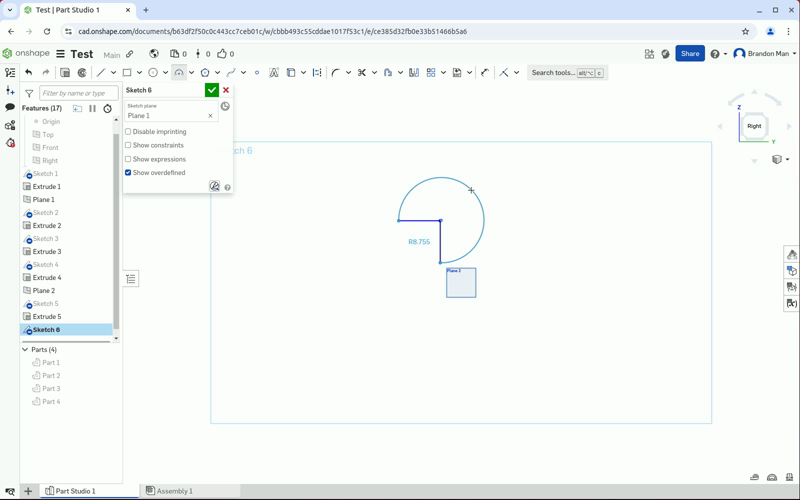
key_up(shift)
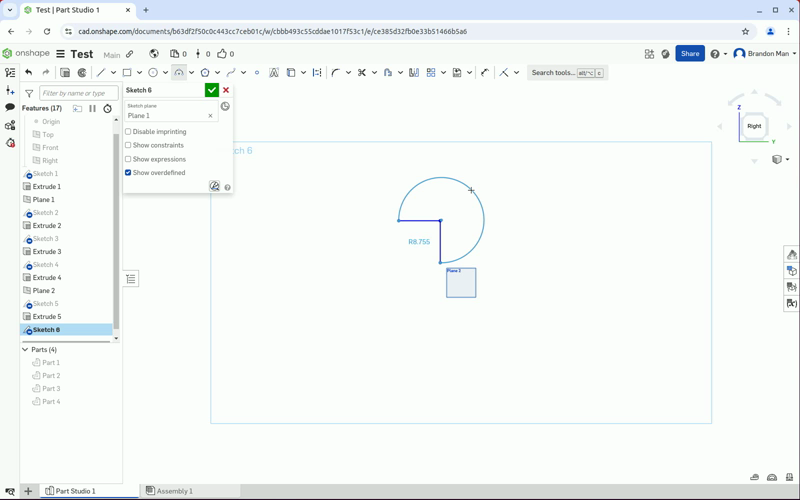
key(esc)
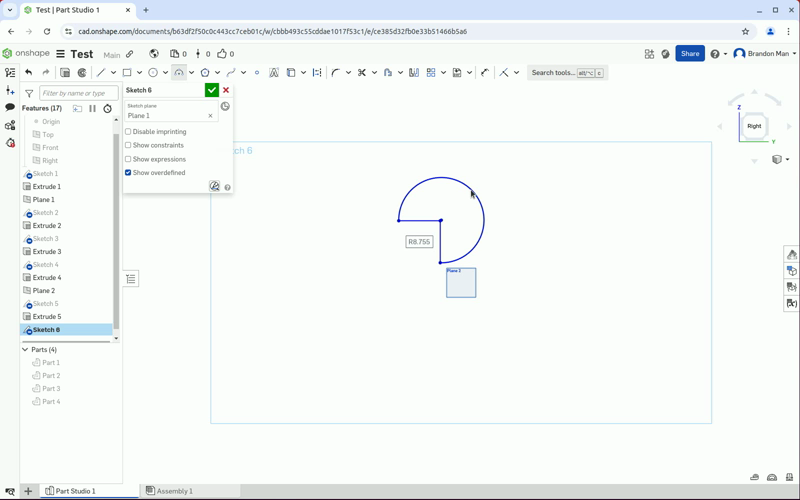
mouse_move(474, 231)
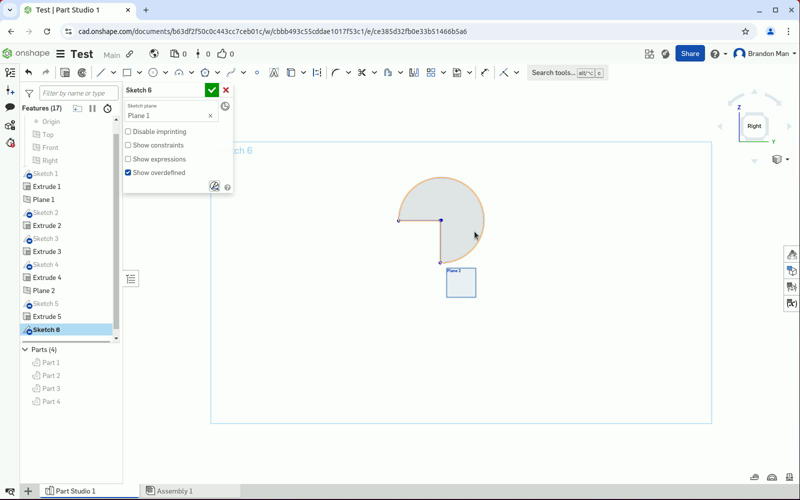
click(474, 231)
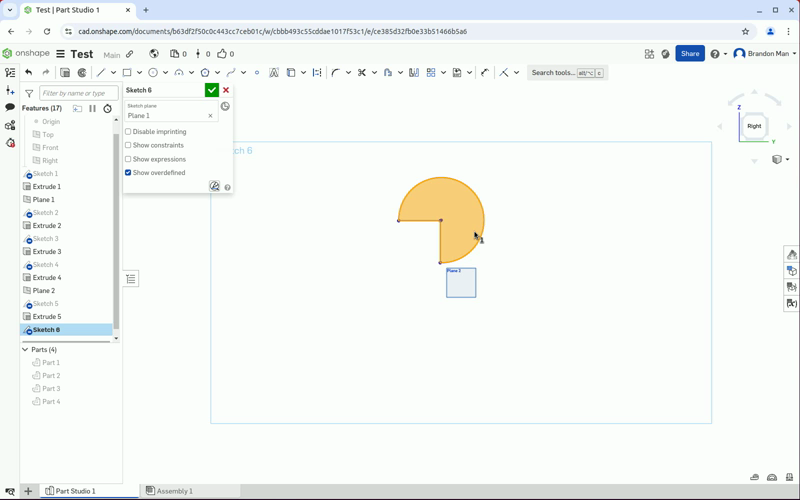
mouse_move(73, 352)
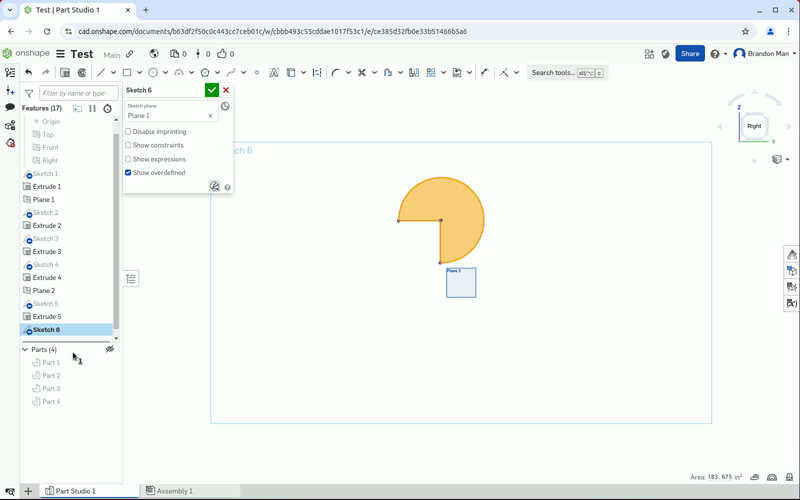
key(shift+y)
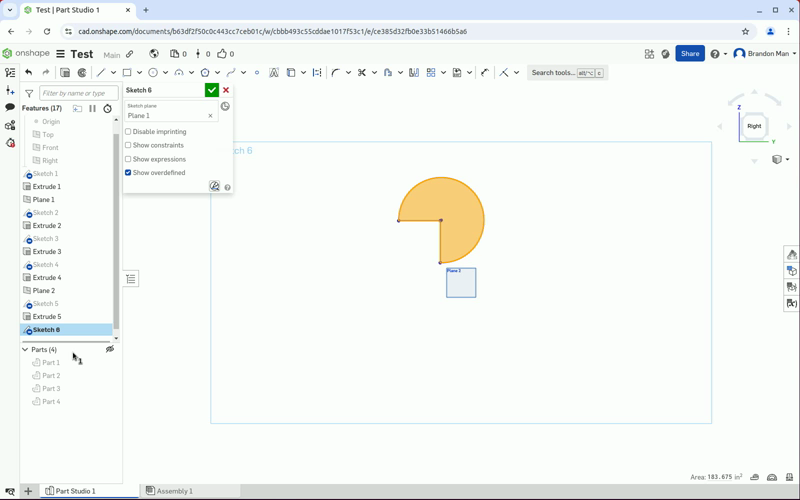
key(shift+e)
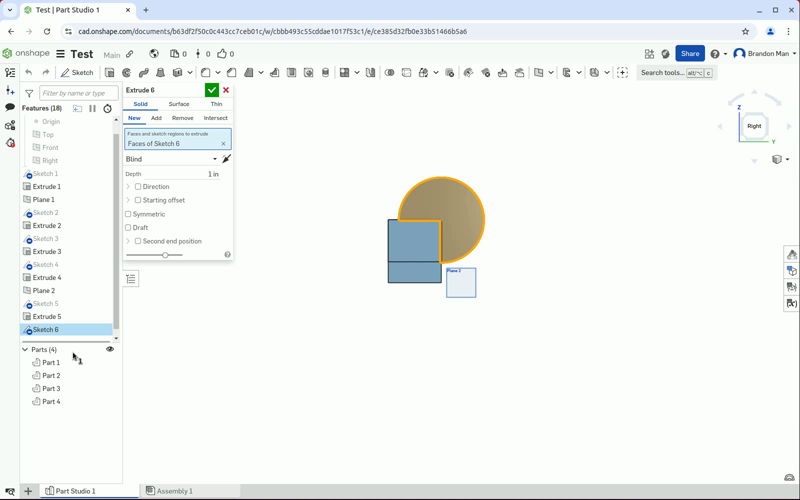
mouse_move(143, 106)
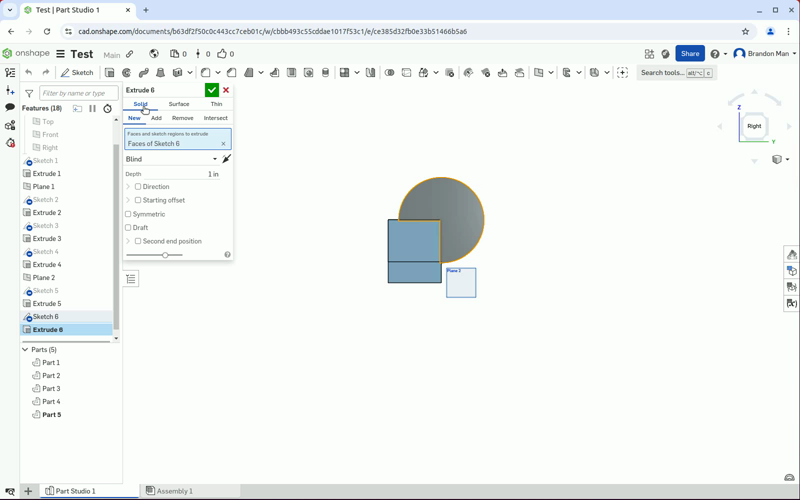
click(143, 106)
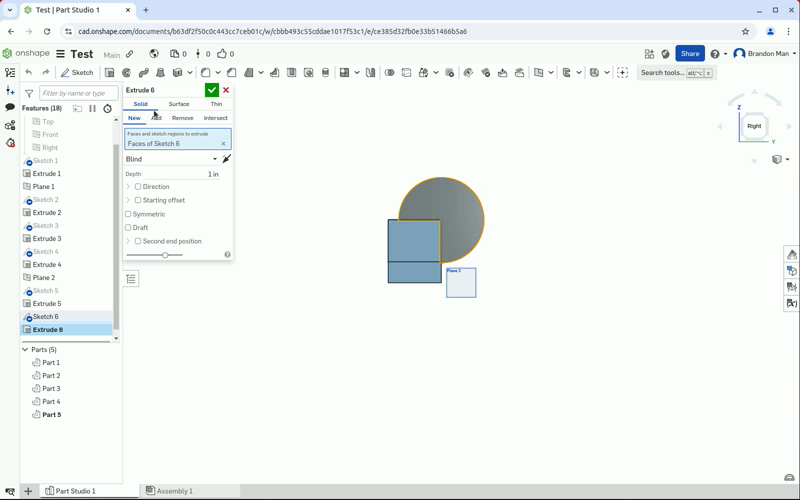
mouse_move(186, 120)
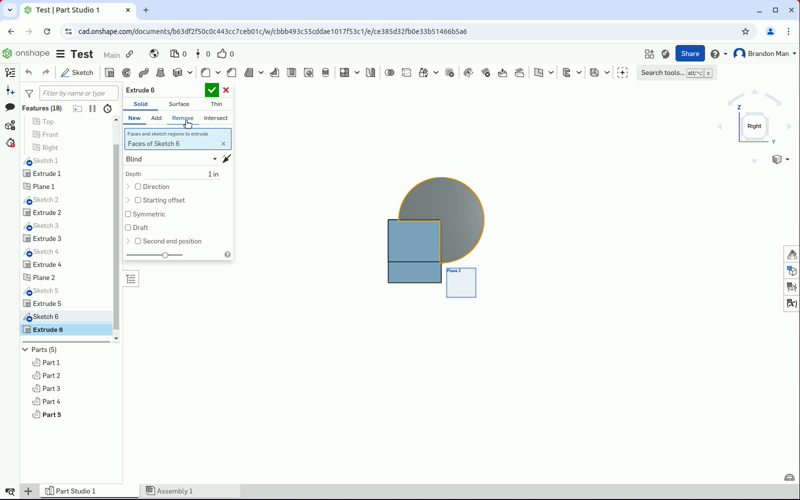
click(186, 120)
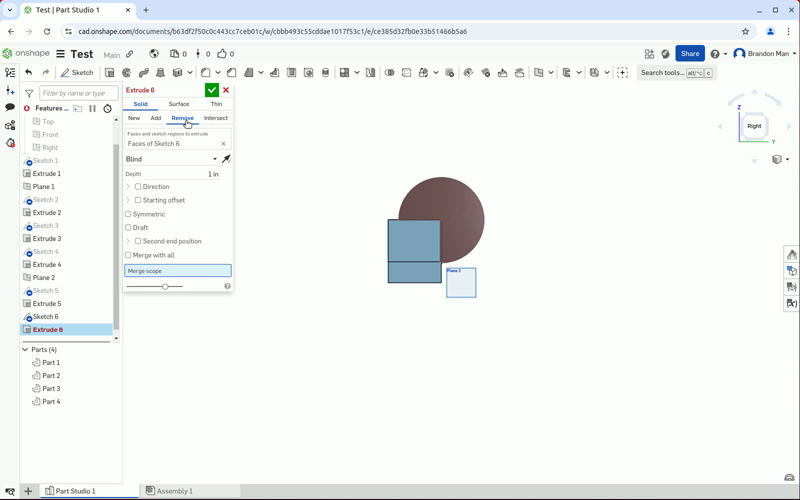
key(tab, 4)
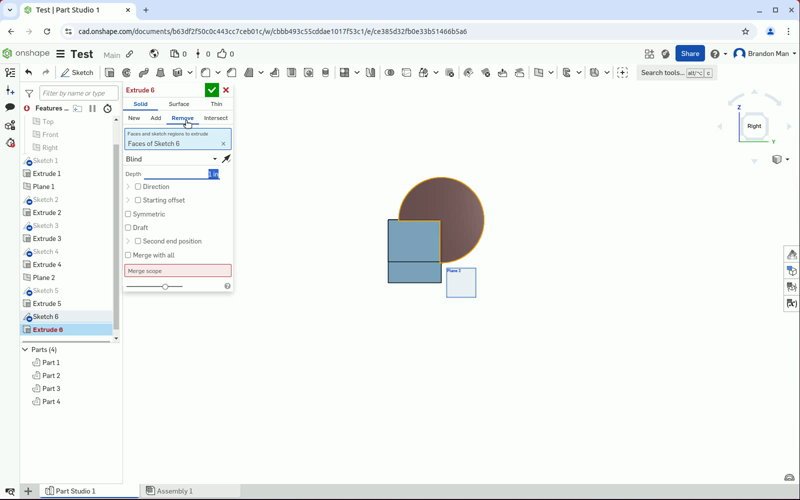
text(4.333)
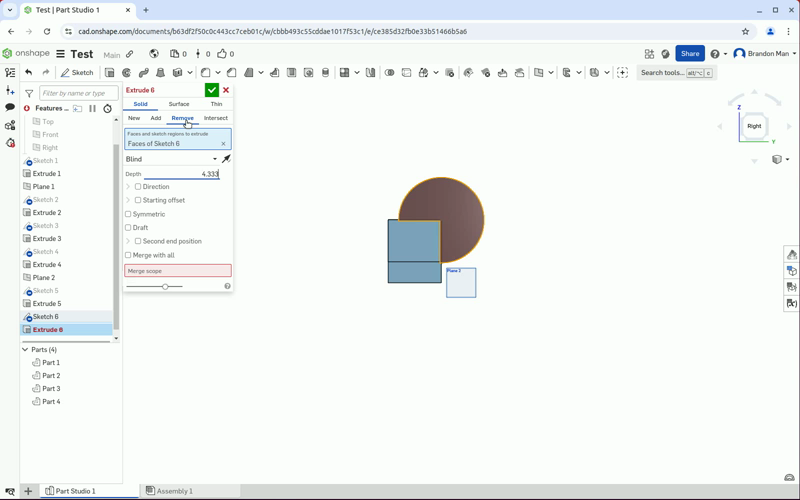
key(tab, 6)
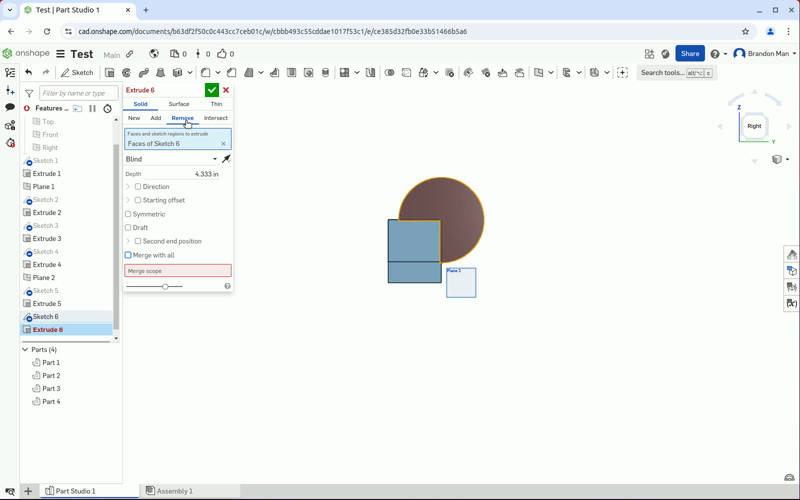
key(space)
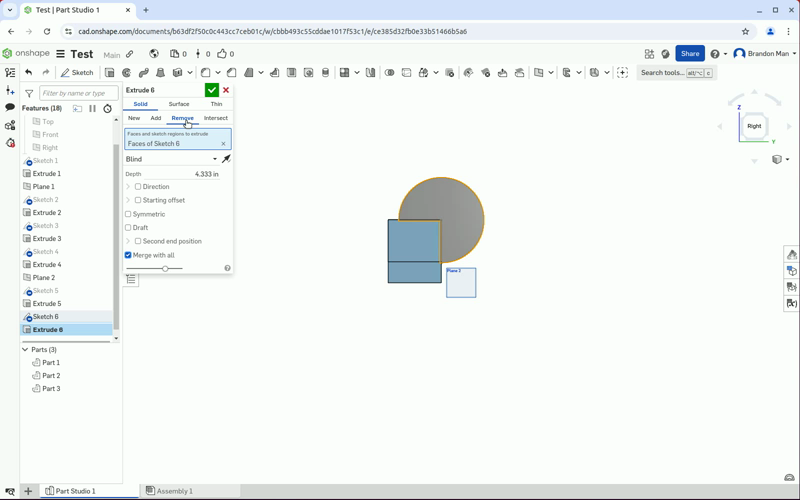
key(enter)
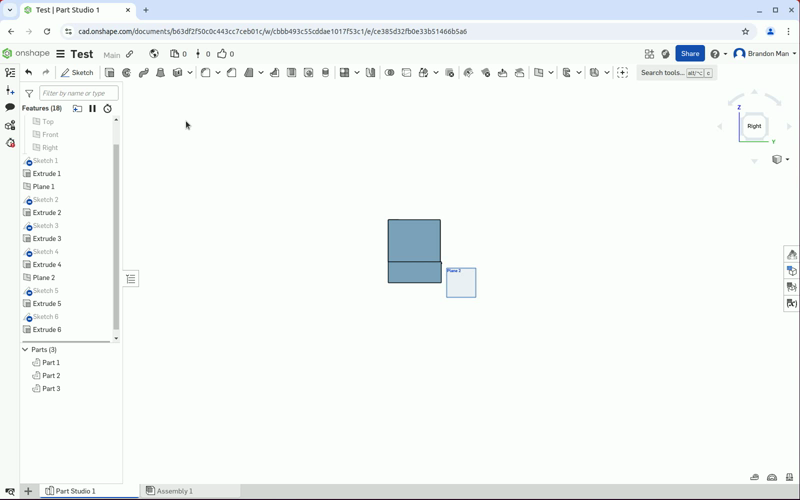
key(shift+h)
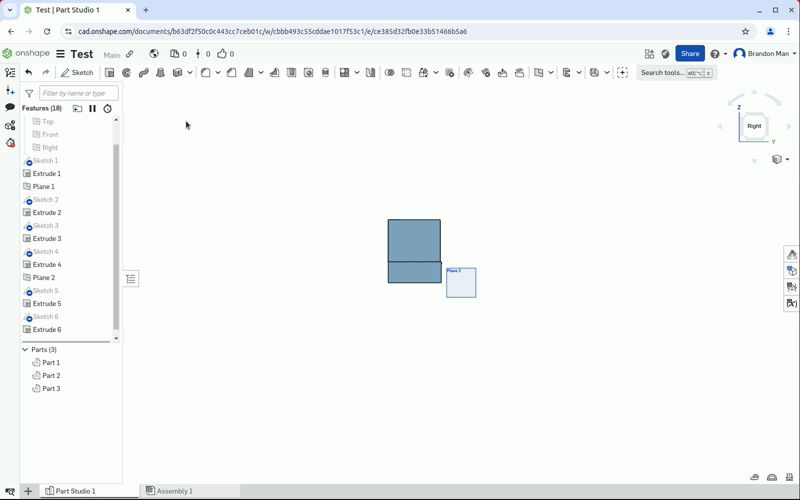
key(shift+h)
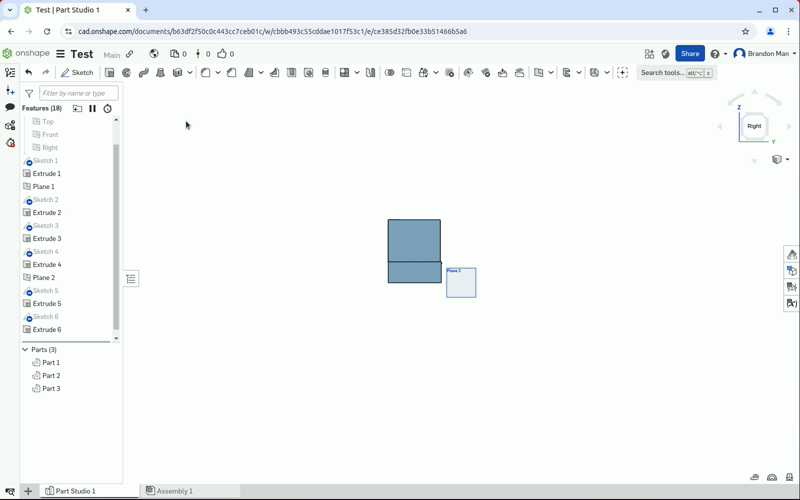
mouse_move(69, 163)
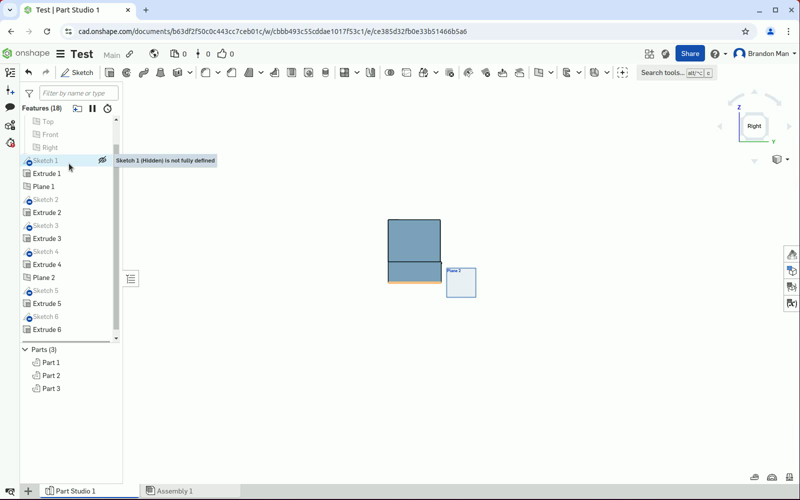
click(69, 163)
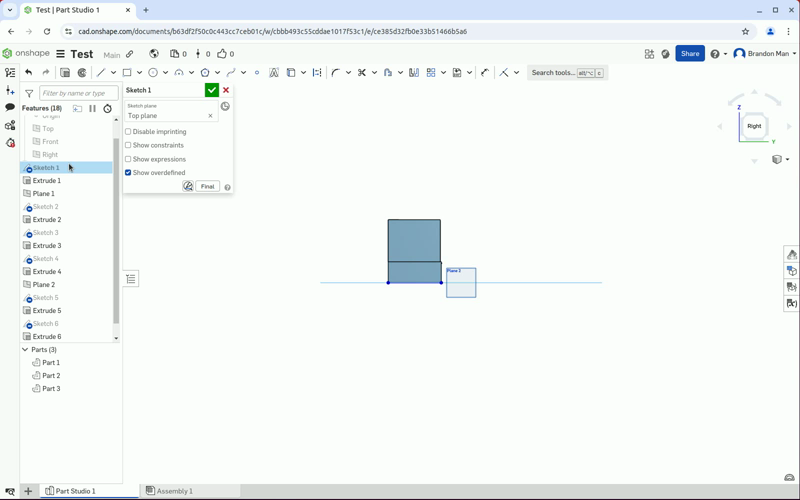
mouse_move(229, 92)
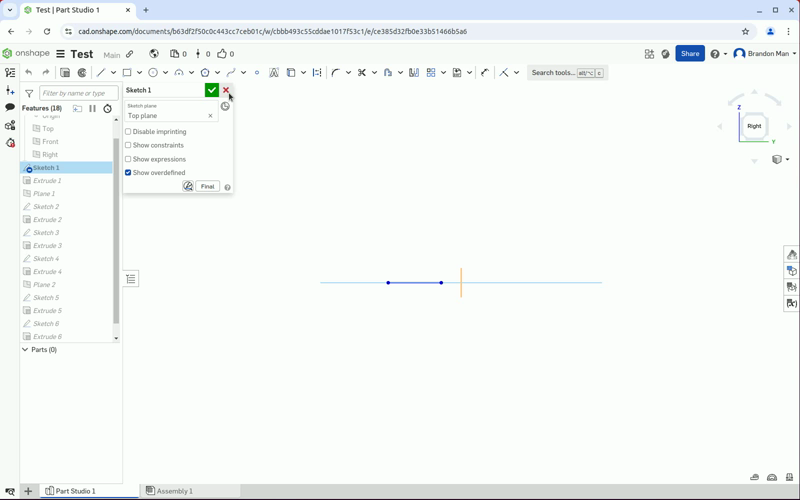
click(229, 92)
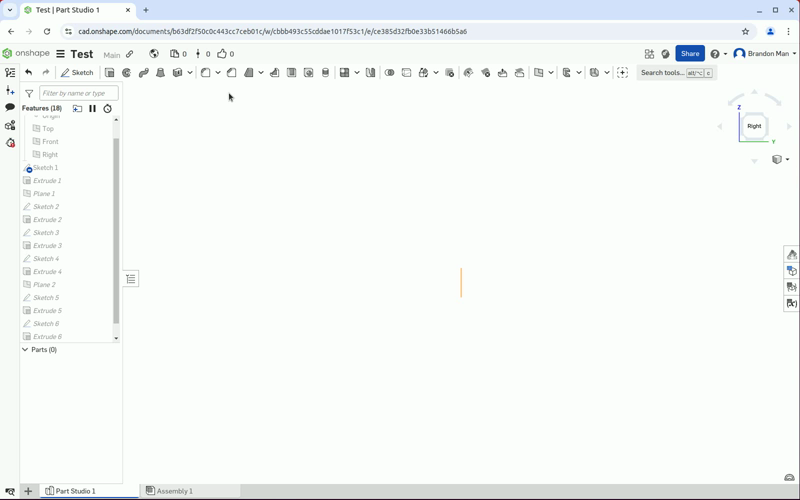
key(shift+s)
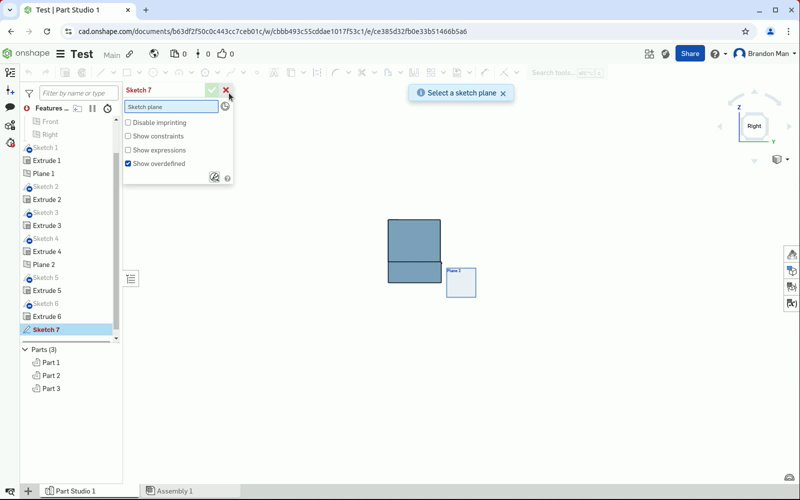
mouse_move(69, 176)
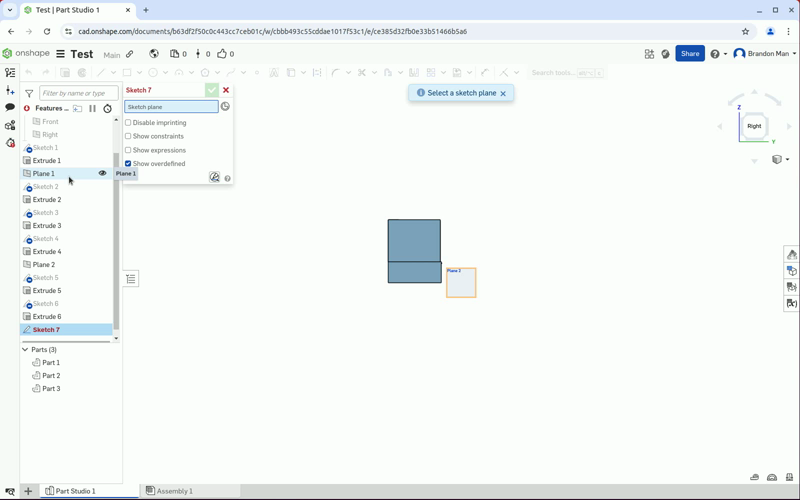
click(69, 176)
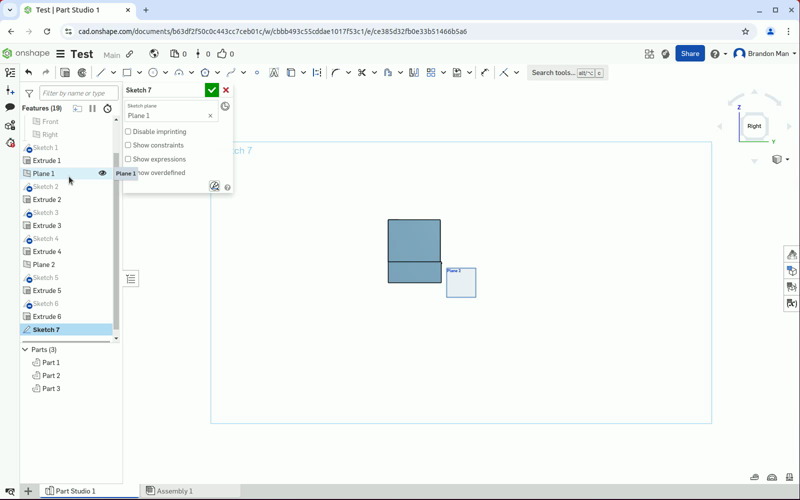
mouse_move(73, 352)
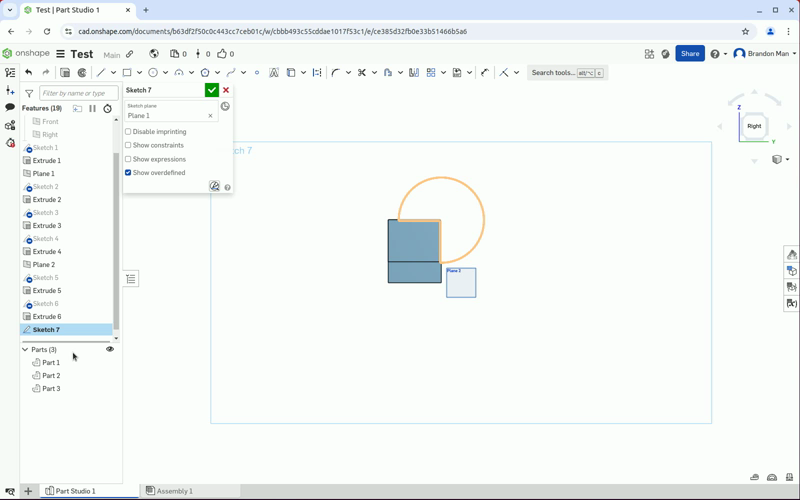
key(y)
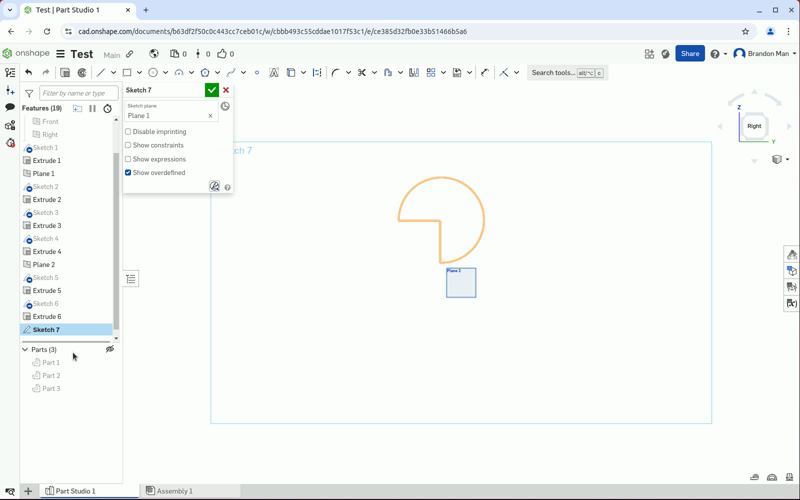
key(a)
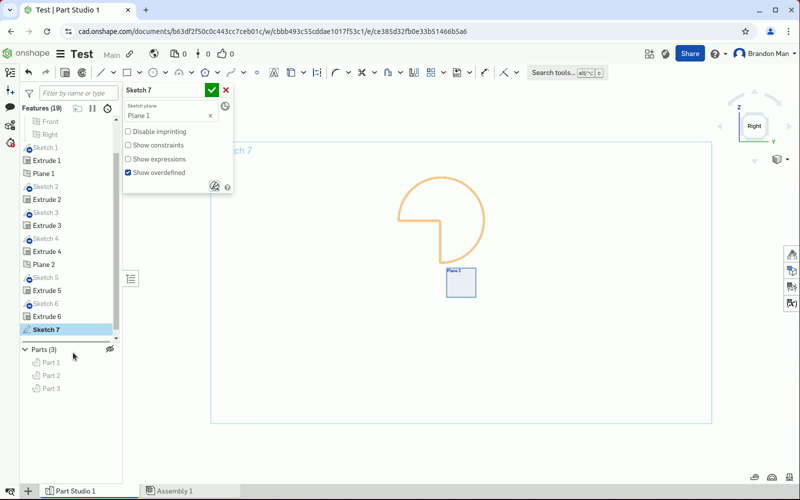
key_down(shift)
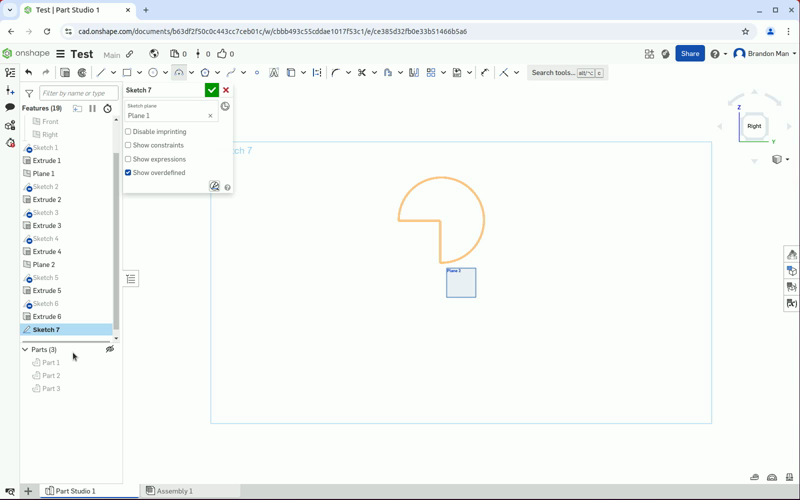
mouse_move(398, 220)
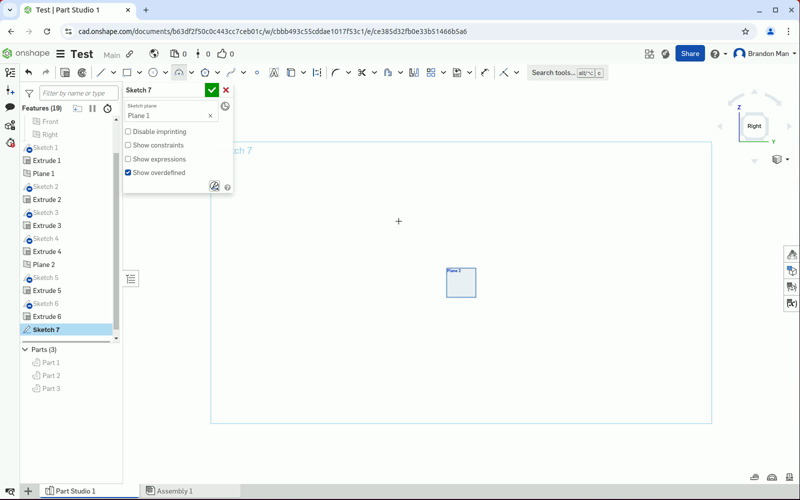
click(398, 220)
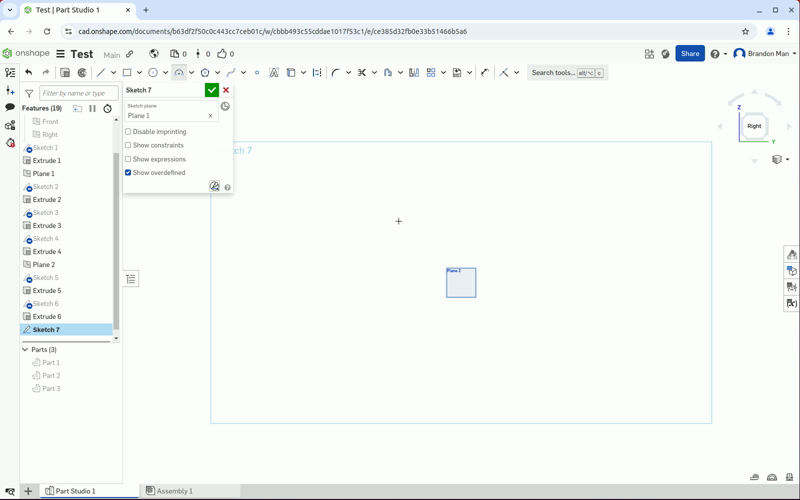
key_up(shift)
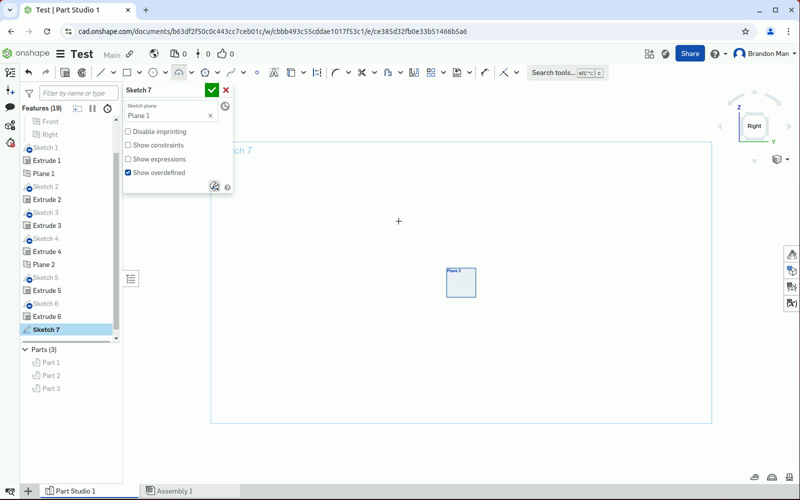
key_down(shift)
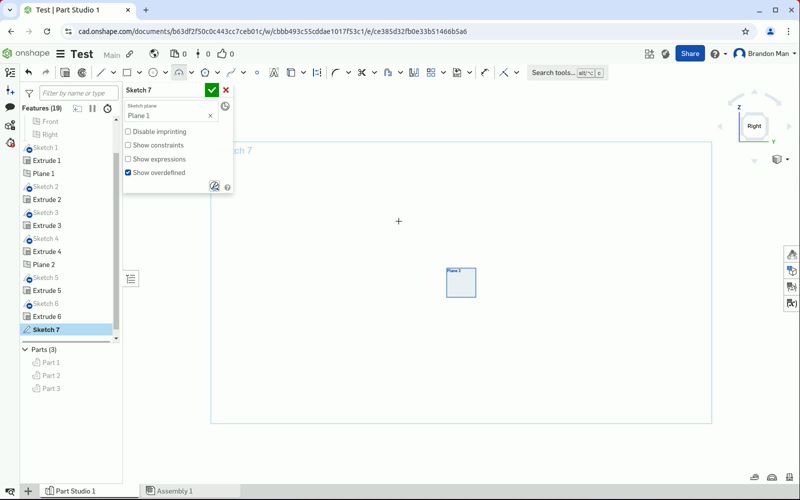
mouse_move(441, 263)
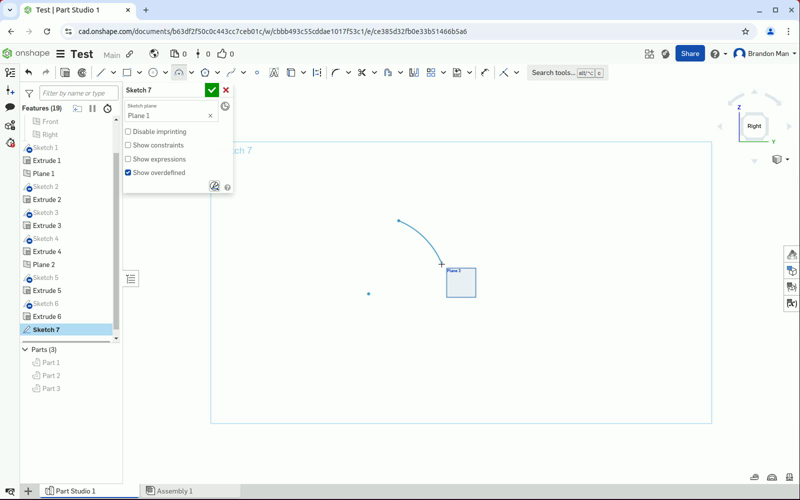
click(441, 263)
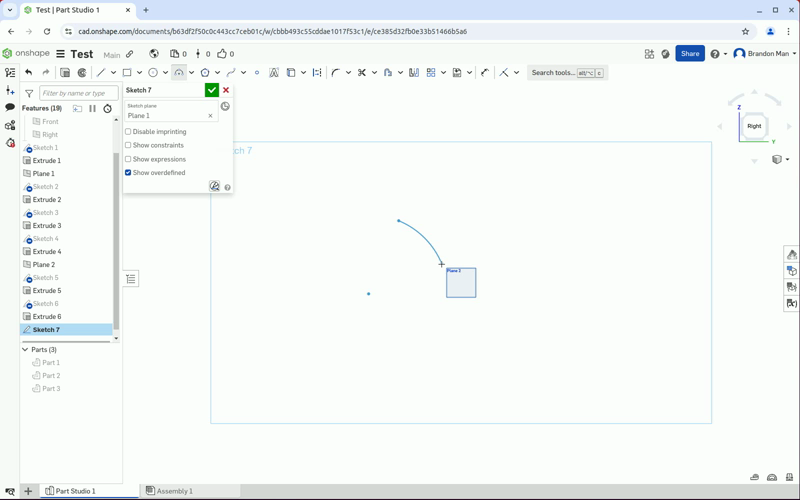
mouse_move(411, 250)
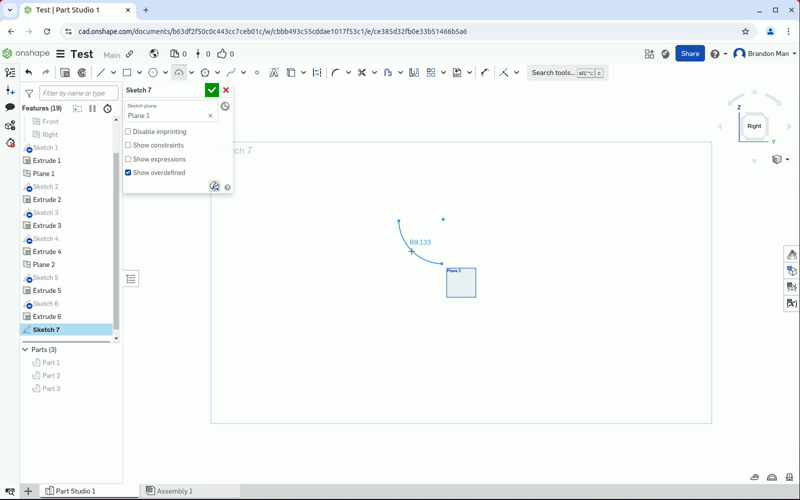
click(411, 250)
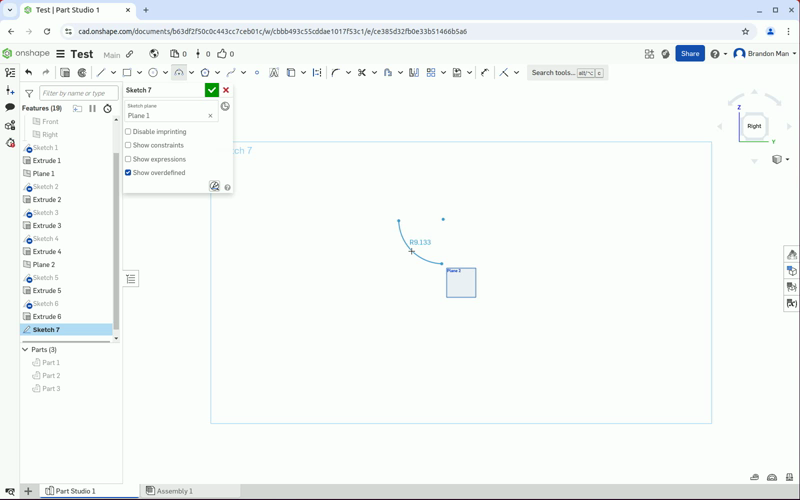
key_up(shift)
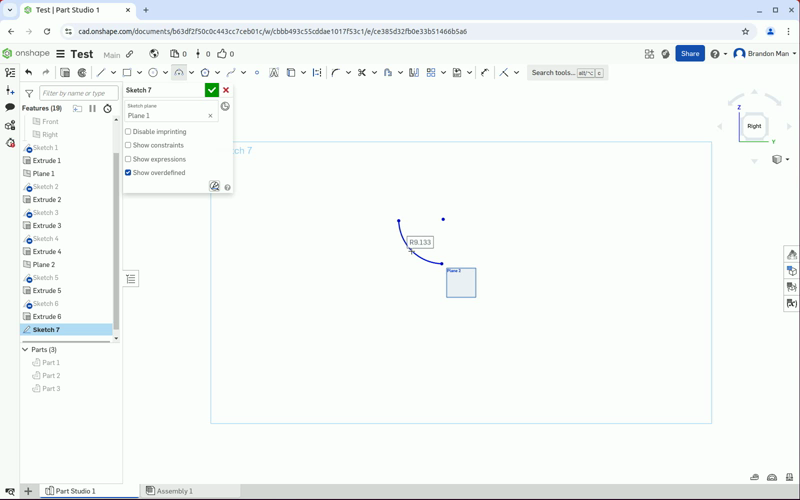
key(esc)
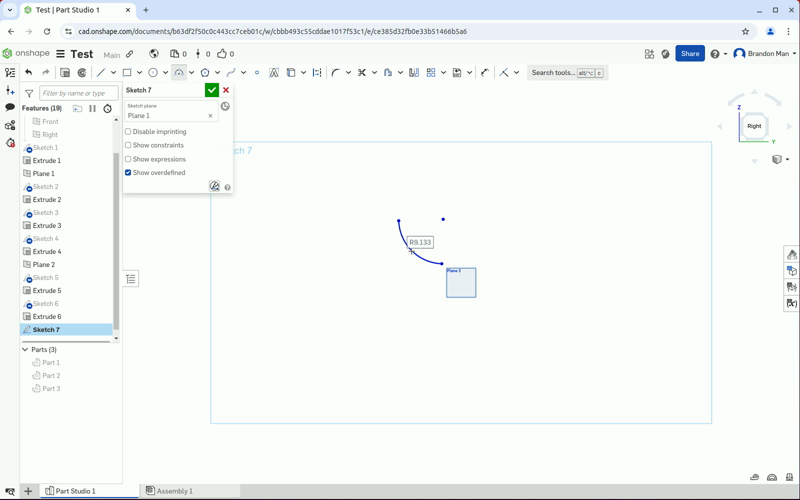
key(l)
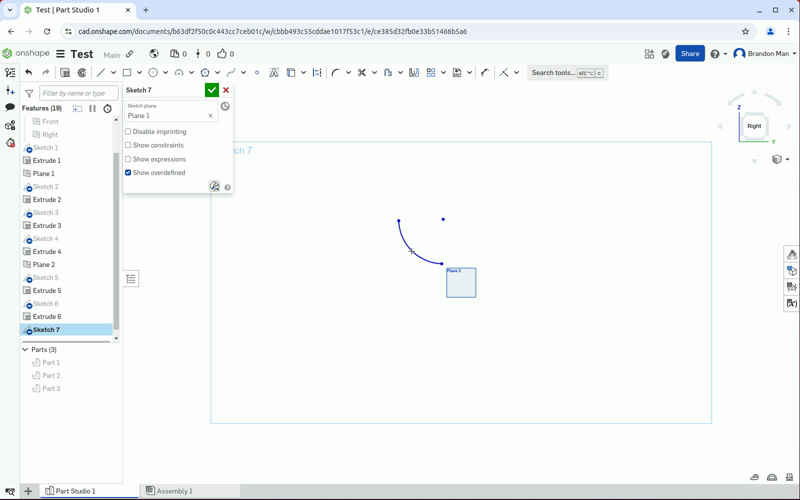
mouse_move(441, 263)
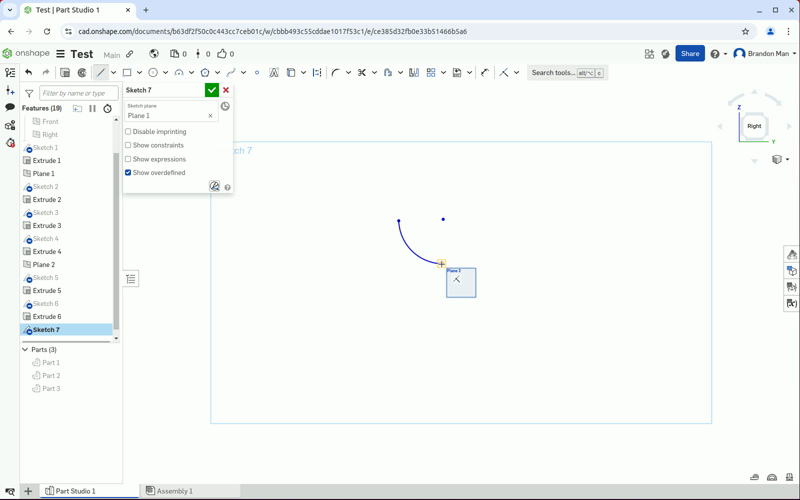
click(441, 263)
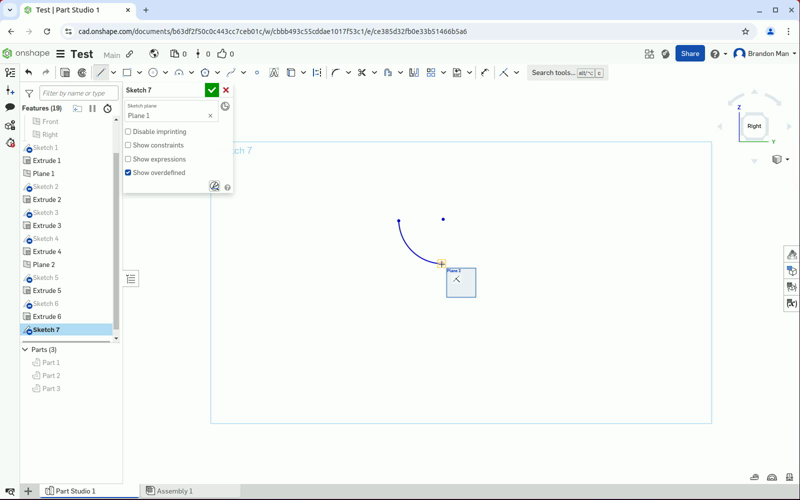
key_down(shift)
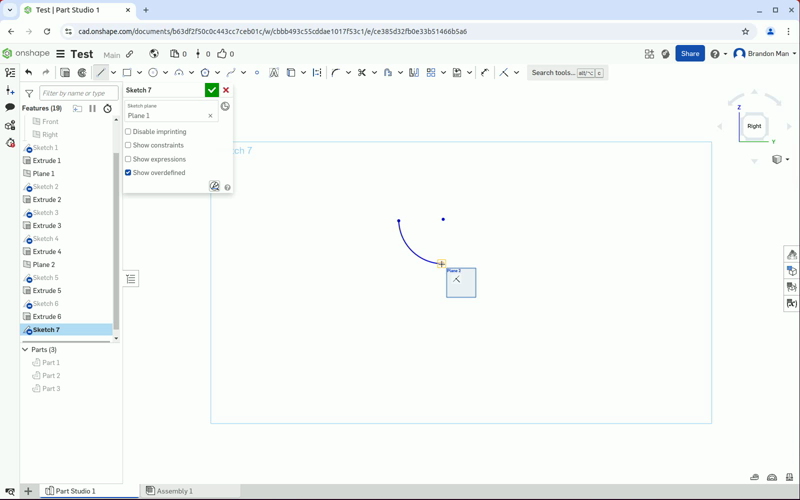
mouse_move(471, 263)
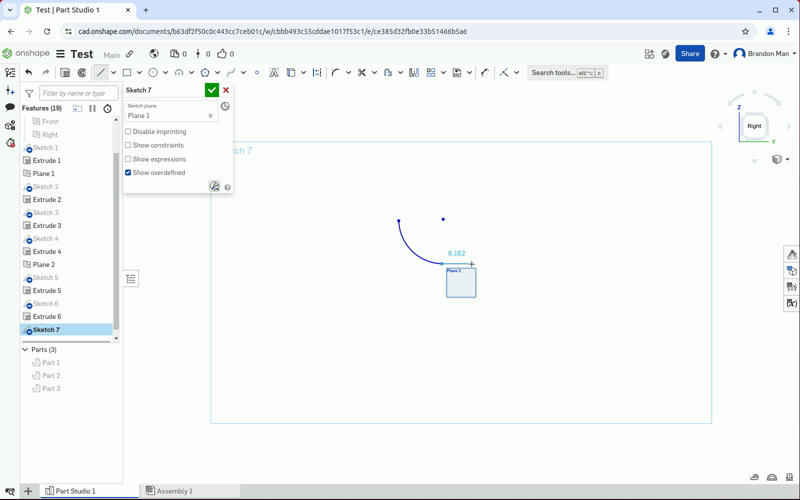
mouse_move(441, 220)
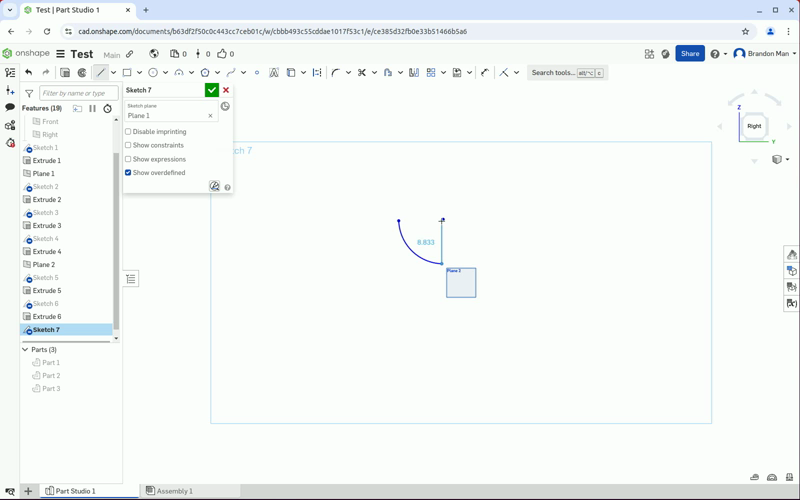
scroll(6)
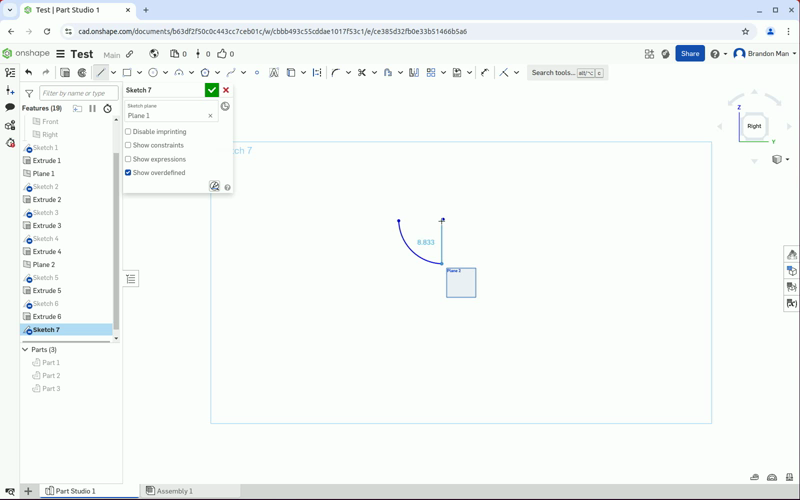
scroll(6)
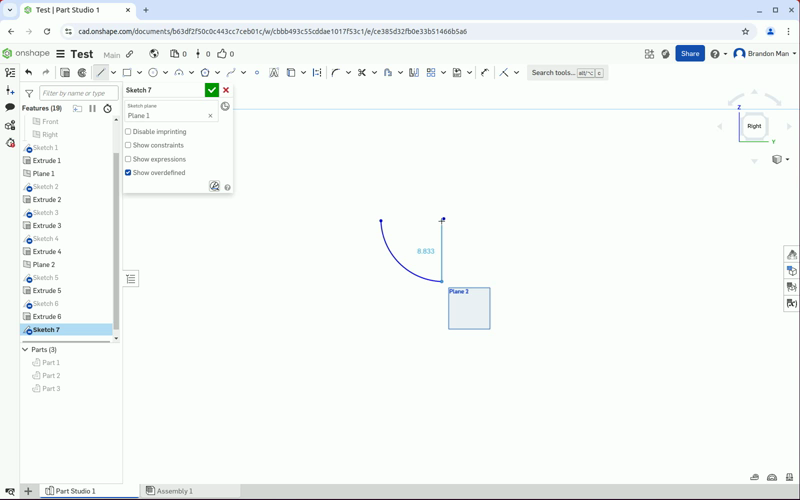
scroll(6)
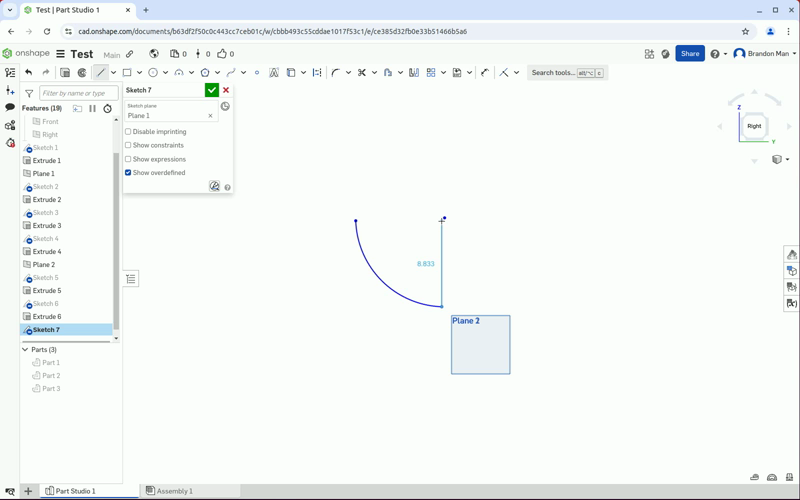
scroll(6)
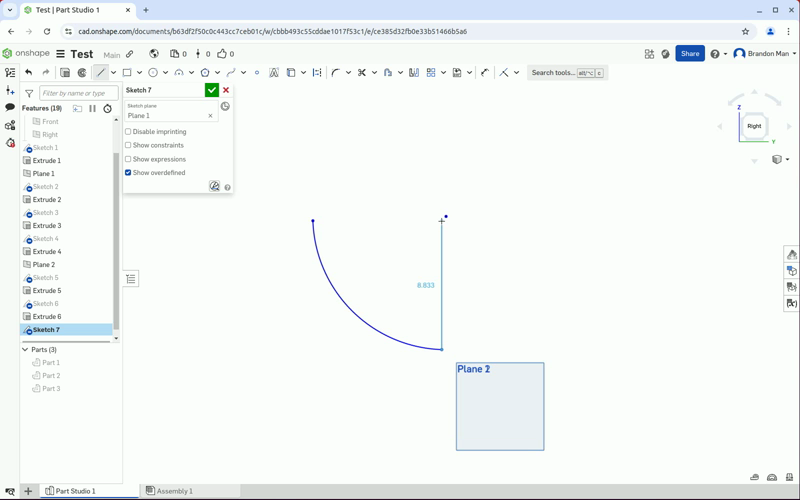
scroll(6)
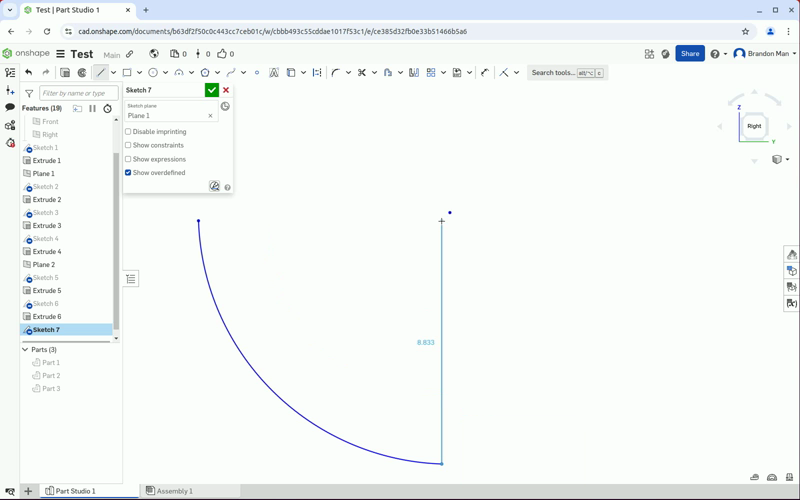
scroll(6)
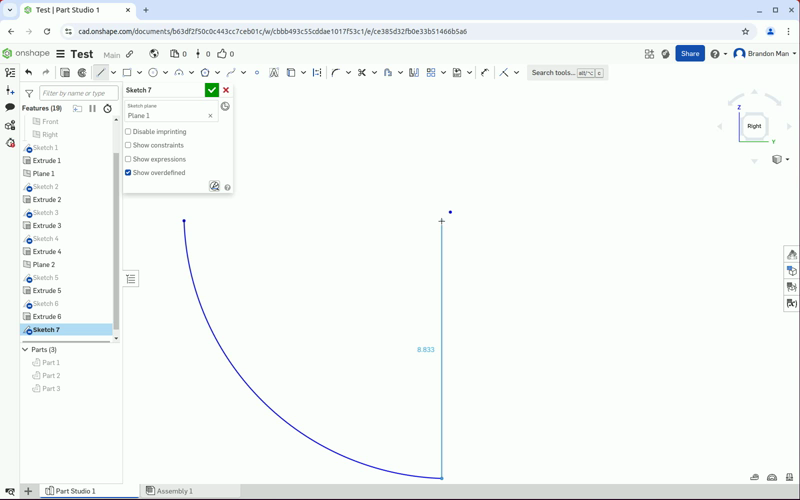
scroll(6)
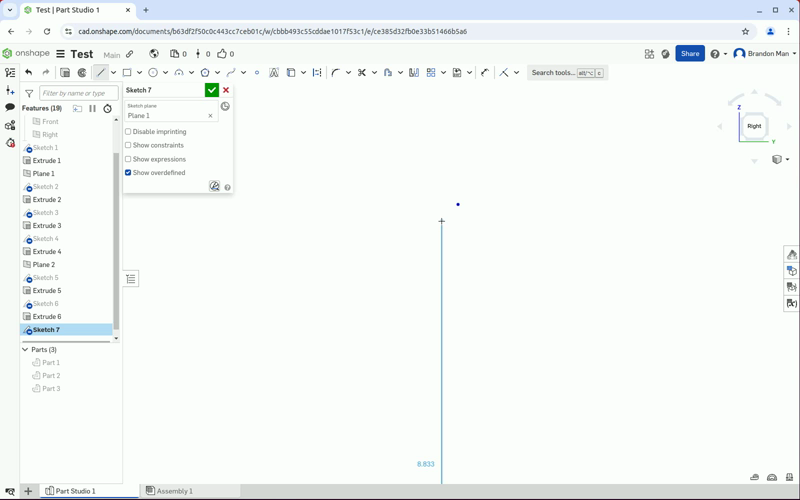
click(441, 220)
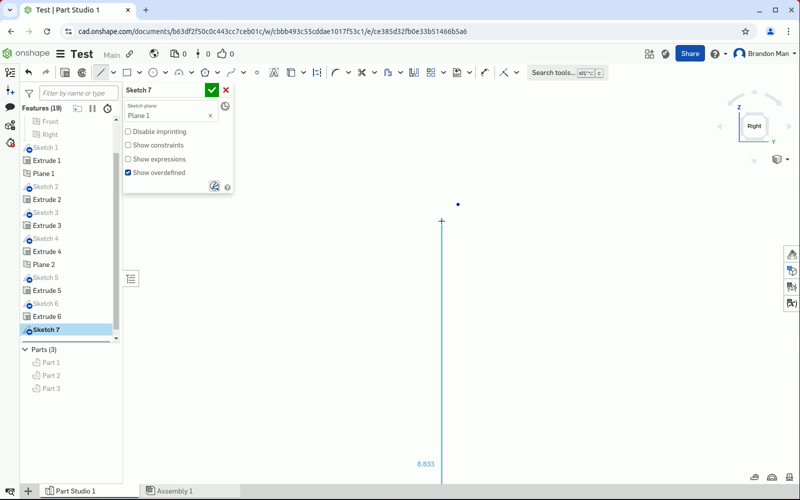
scroll(-6)
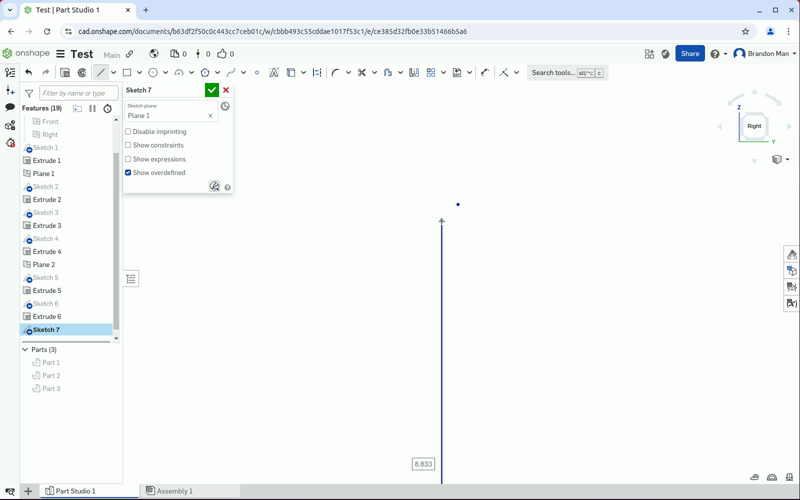
scroll(-6)
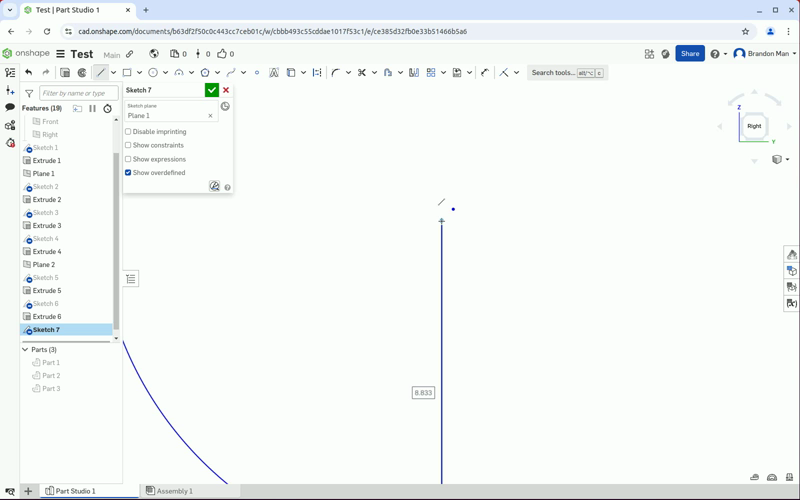
scroll(-6)
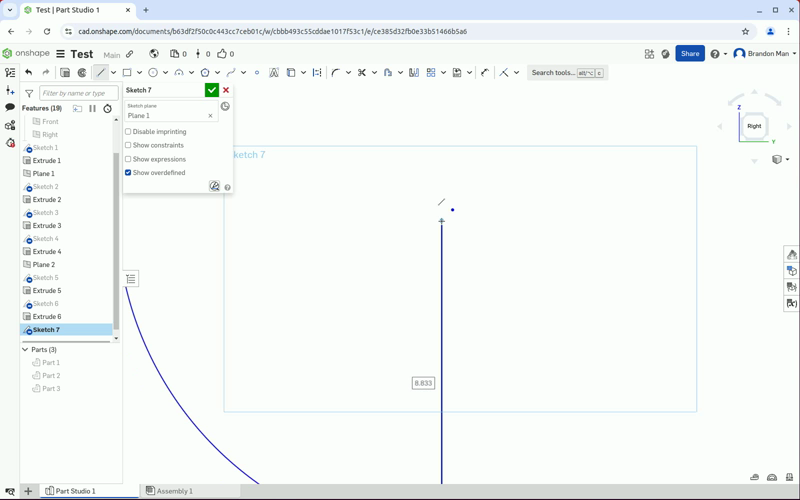
scroll(-6)
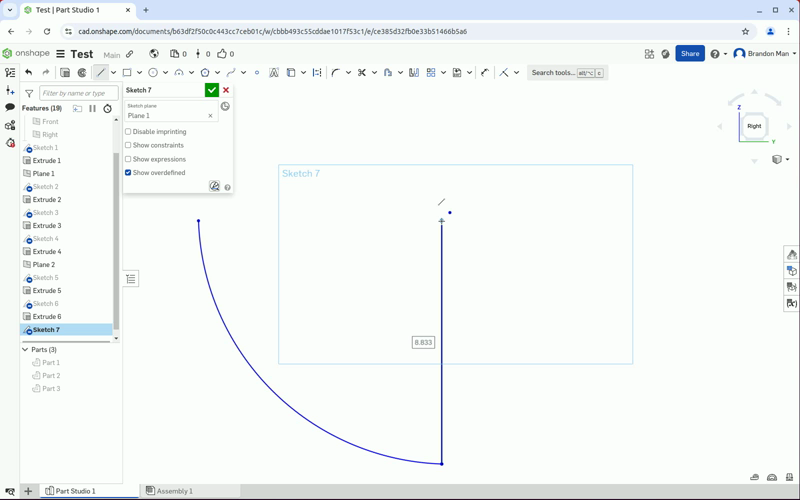
scroll(-6)
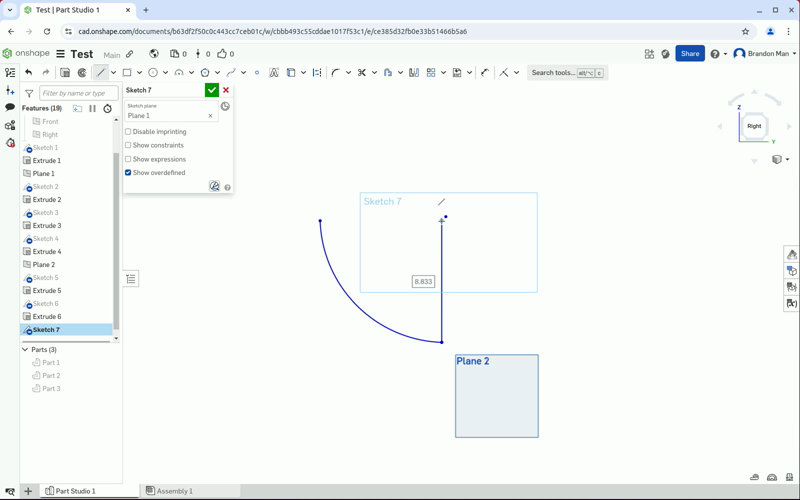
scroll(-6)
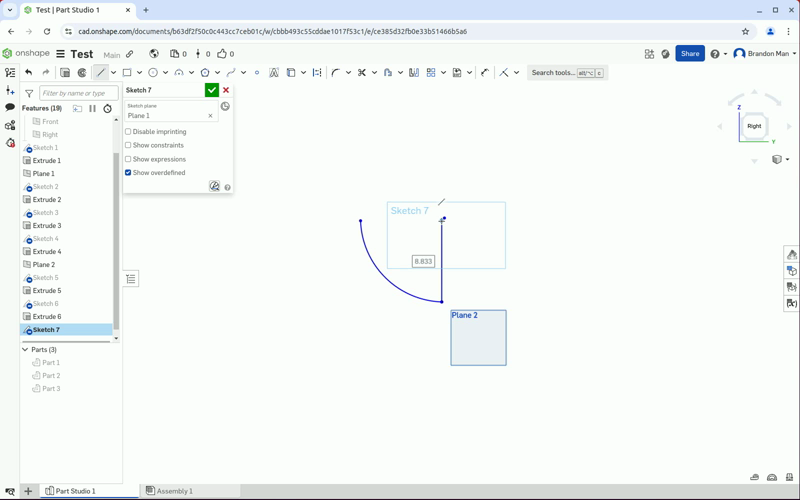
scroll(-6)
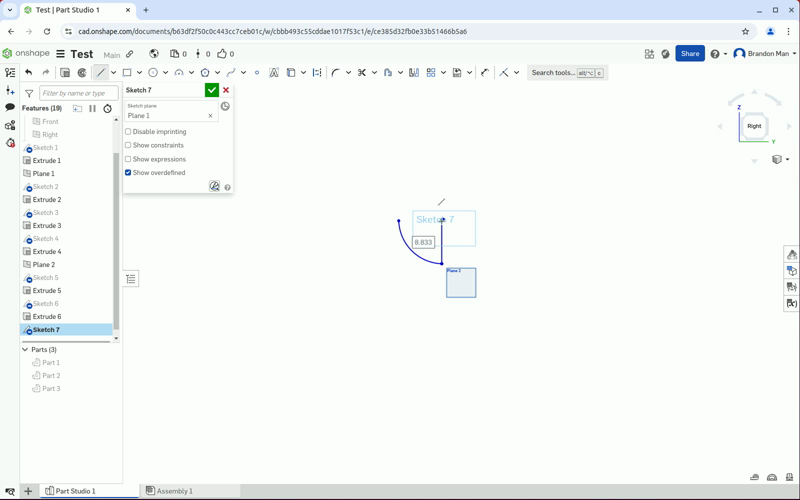
key_up(shift)
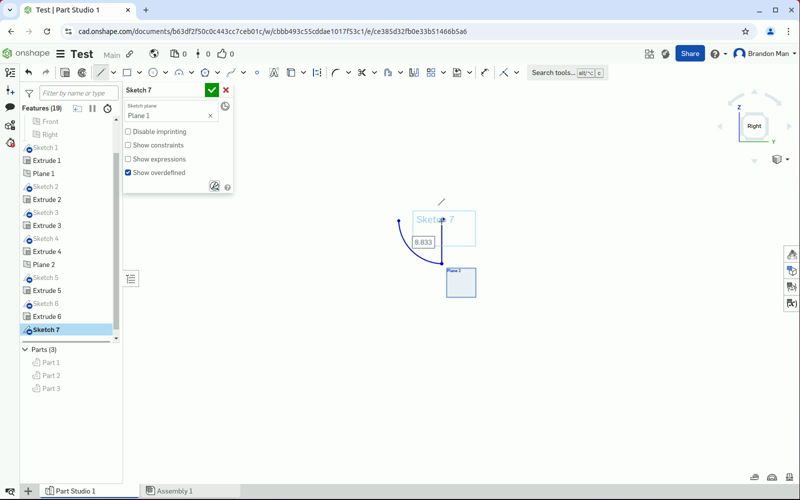
mouse_move(471, 220)
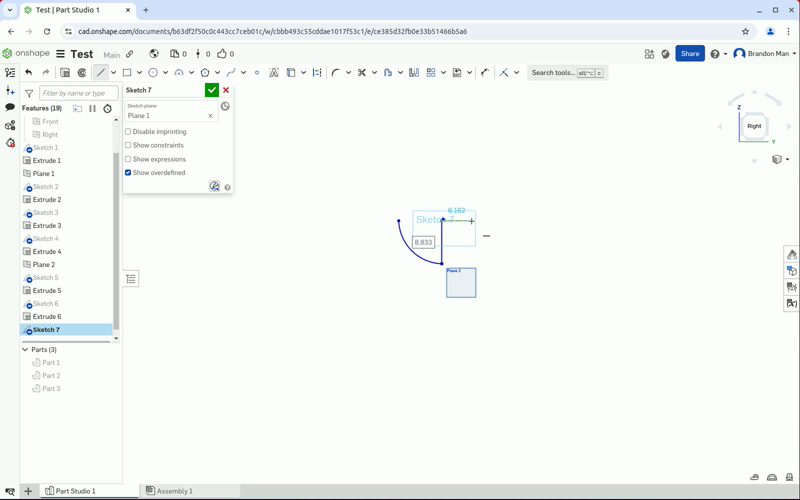
key_down(shift)
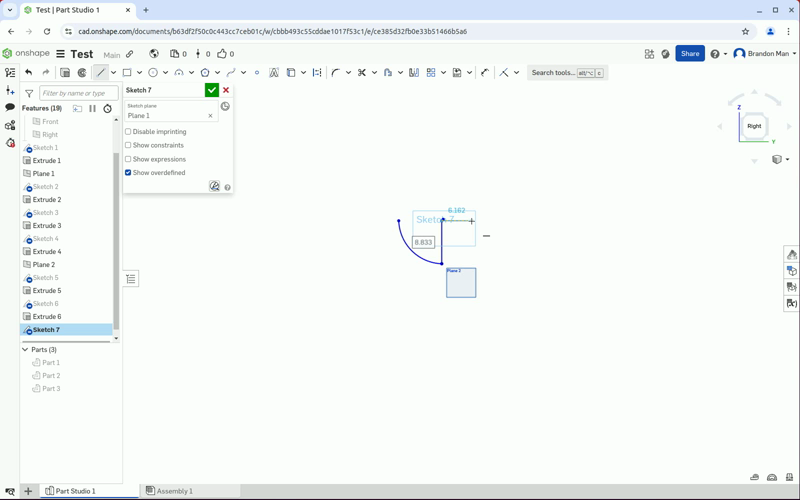
mouse_move(398, 220)
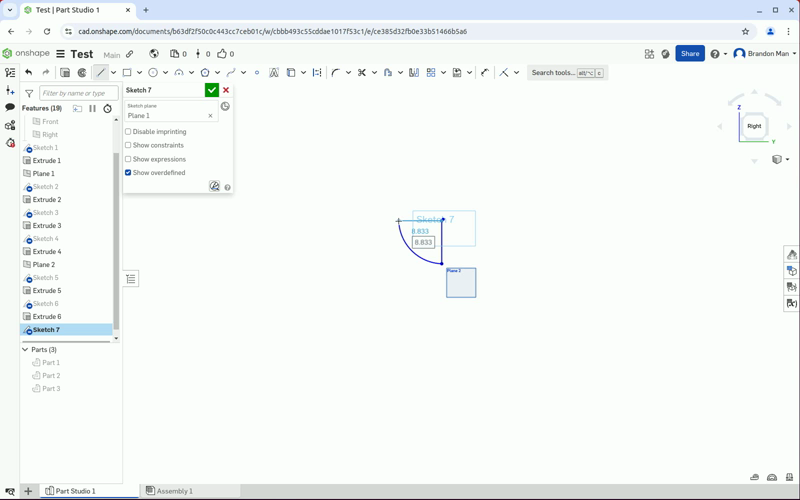
key_up(shift)
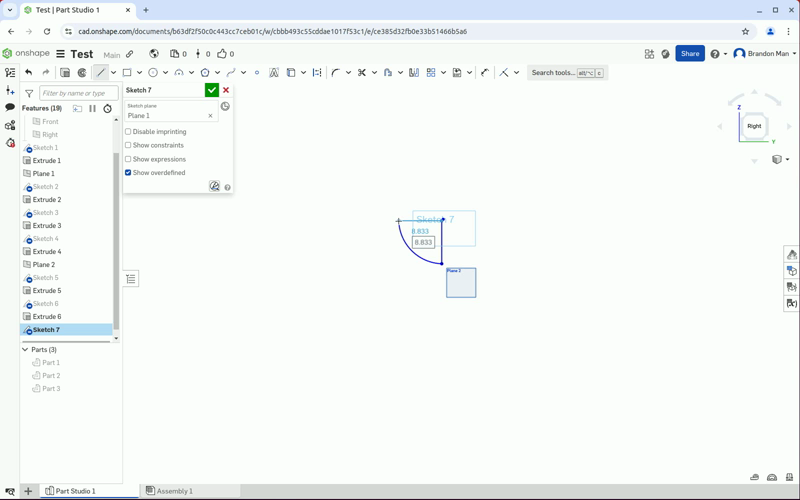
click(398, 220)
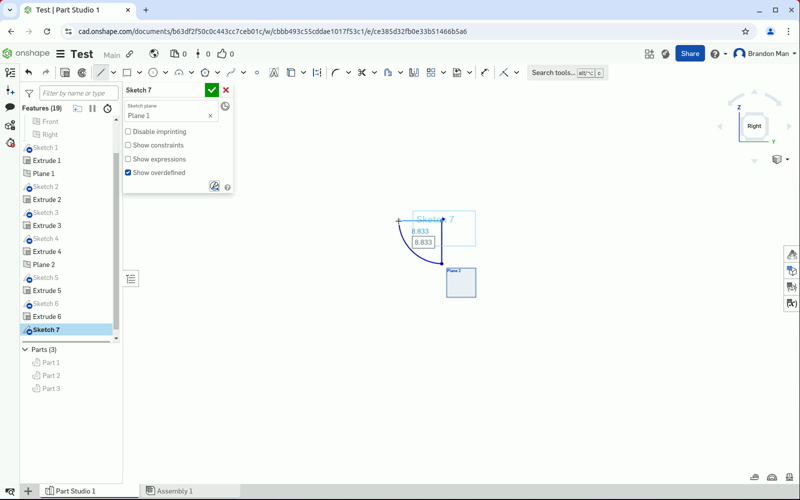
key(esc)
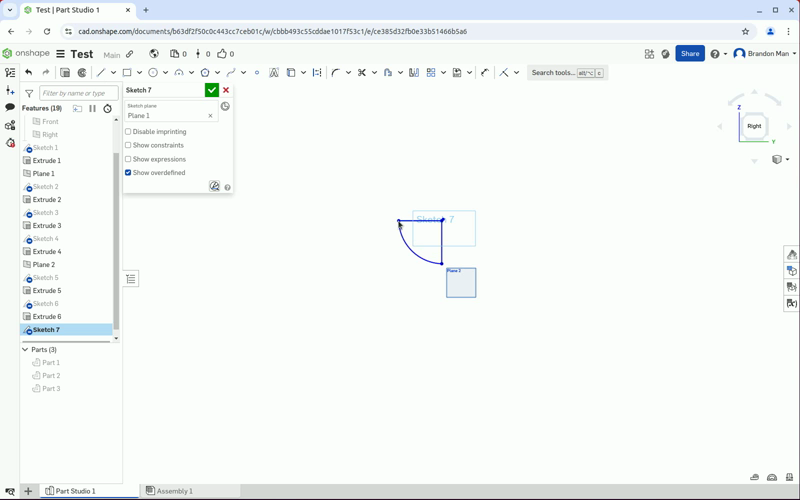
mouse_move(425, 221)
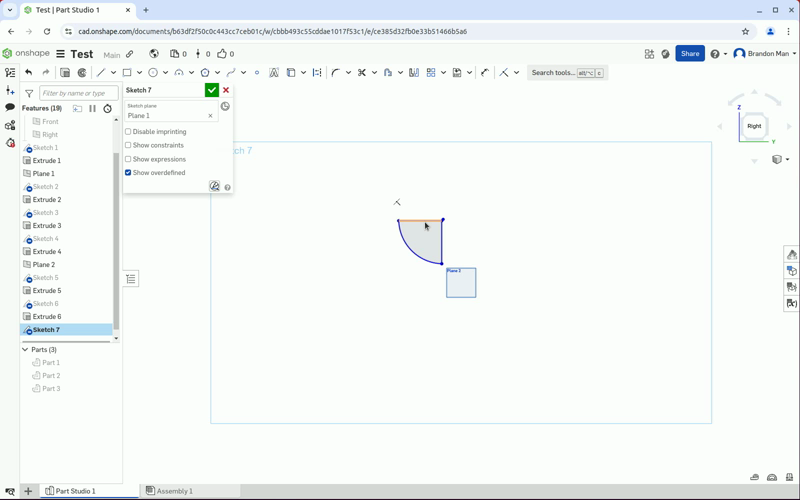
scroll(6)
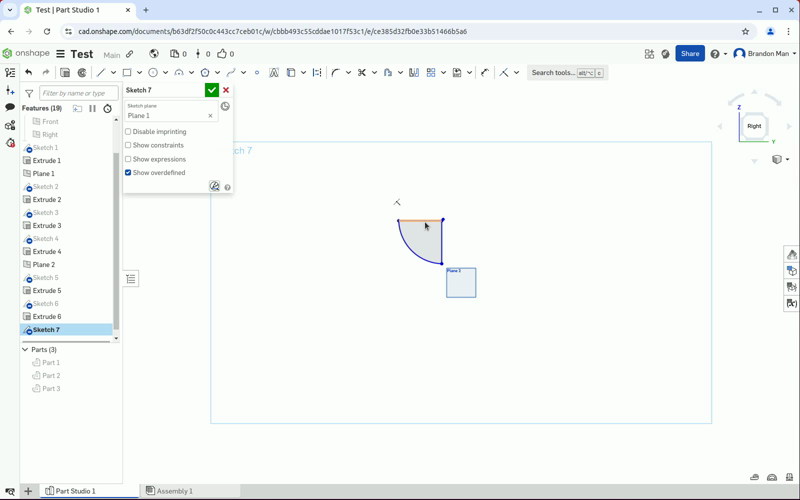
scroll(6)
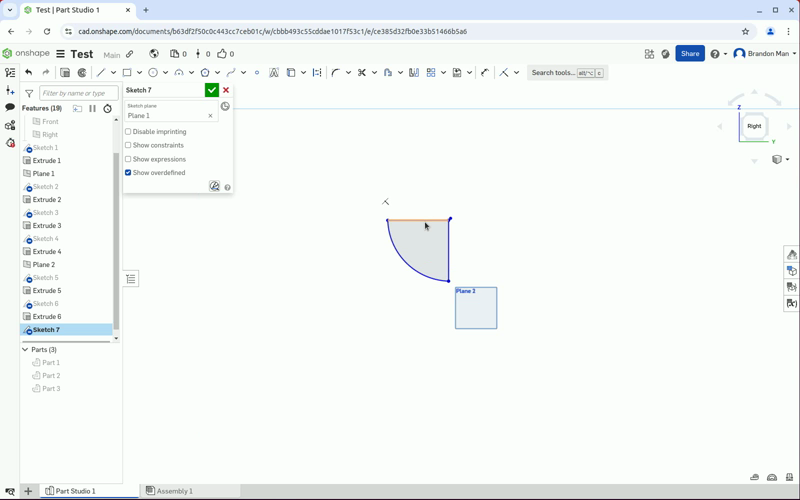
scroll(6)
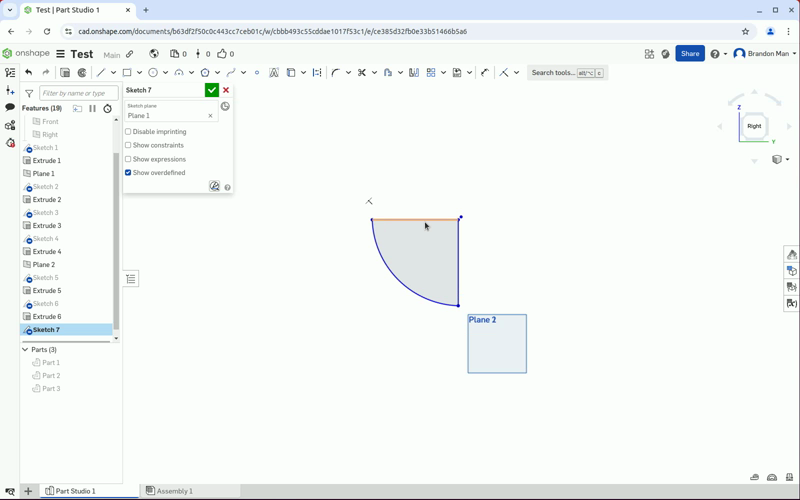
scroll(6)
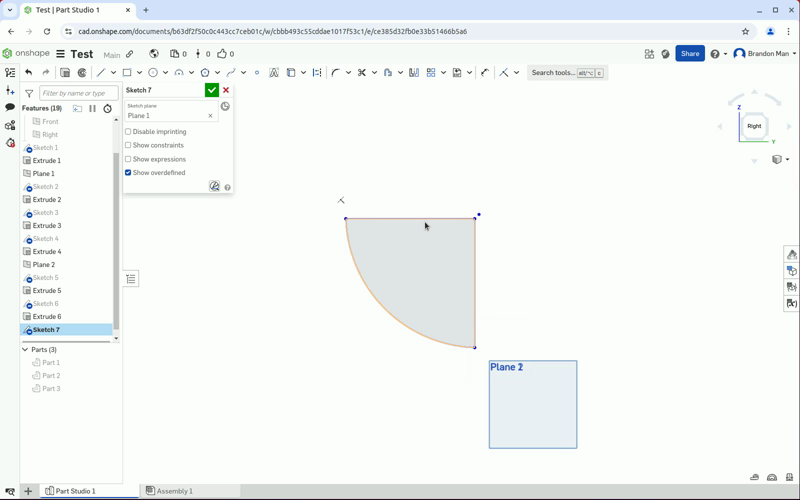
scroll(6)
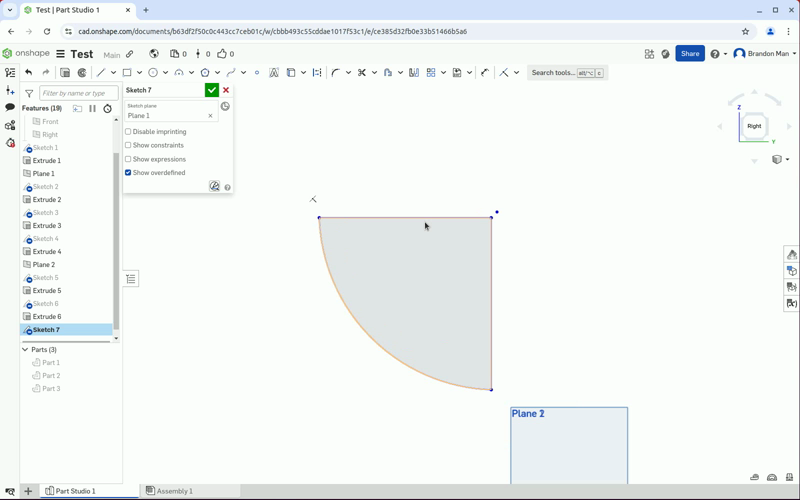
scroll(6)
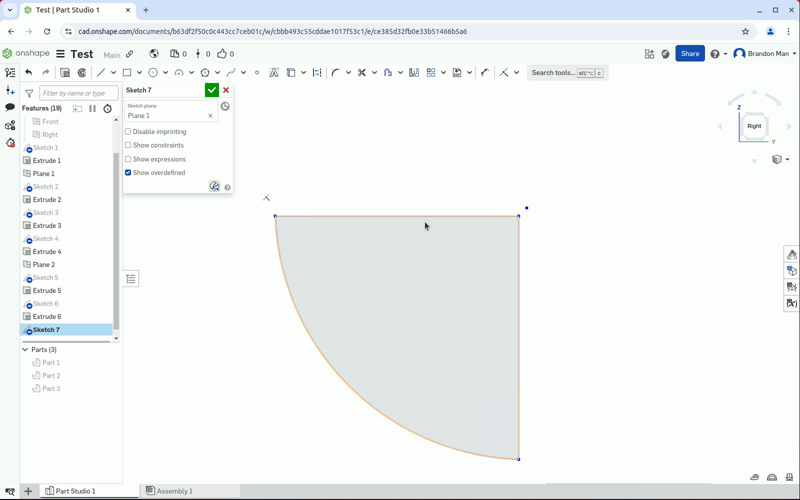
scroll(6)
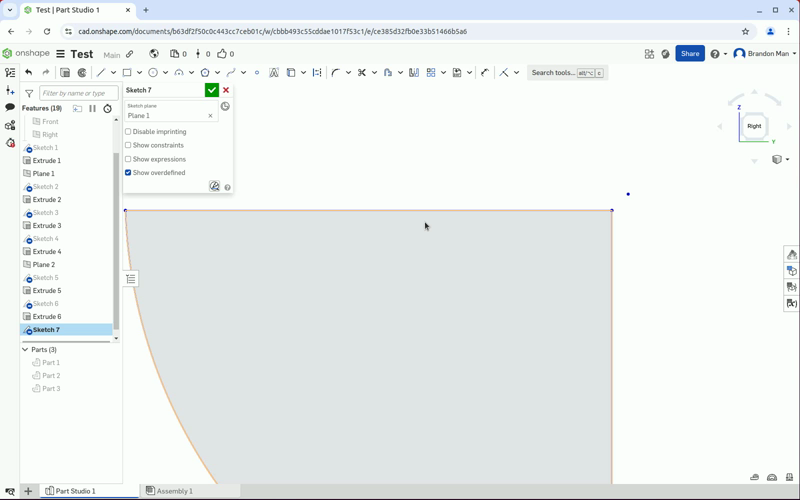
click(425, 221)
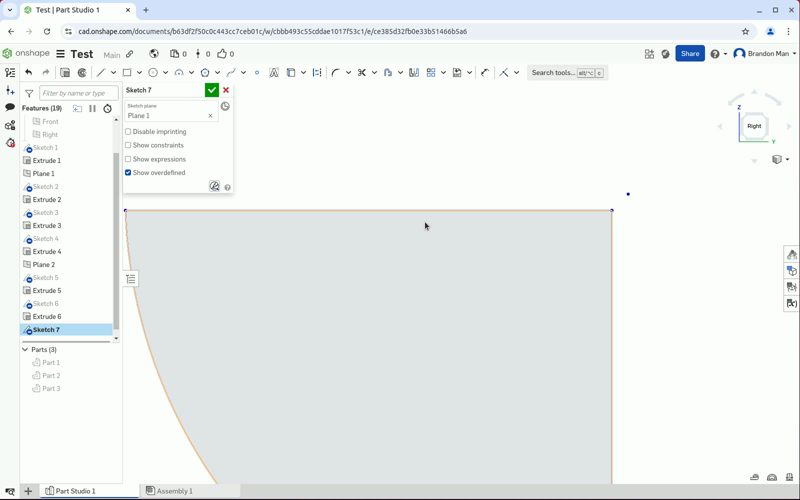
scroll(-6)
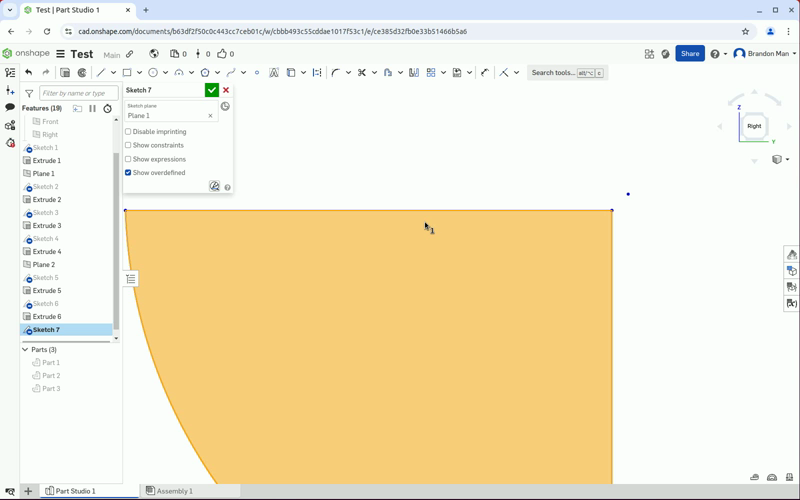
scroll(-6)
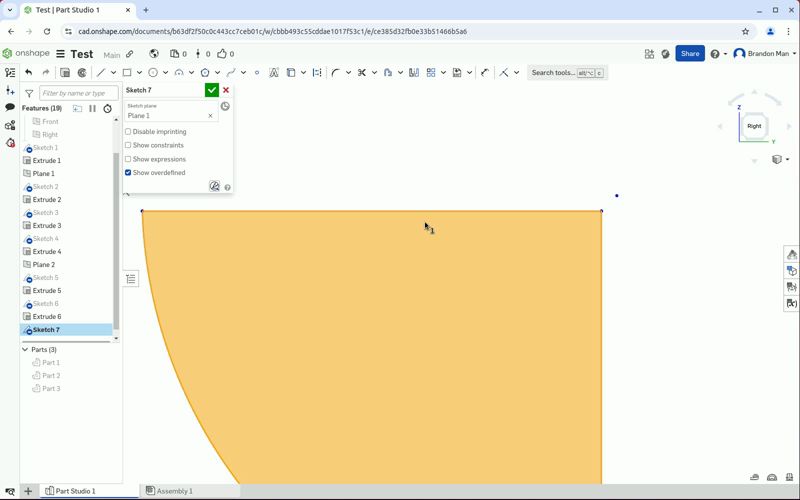
scroll(-6)
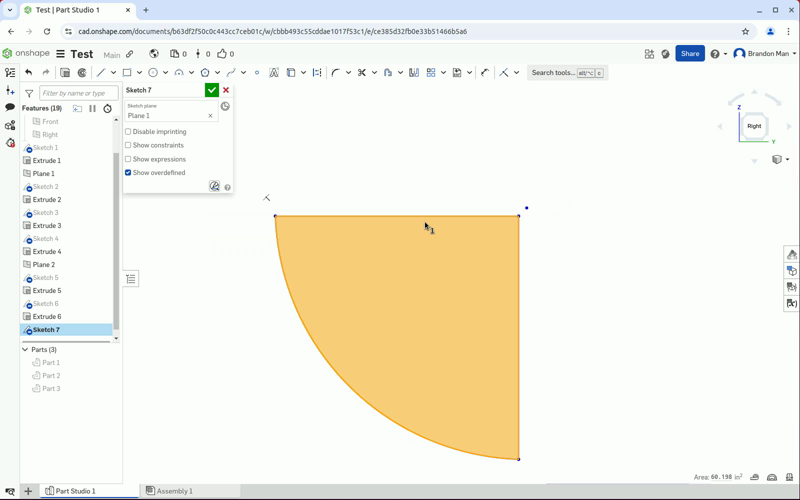
scroll(-6)
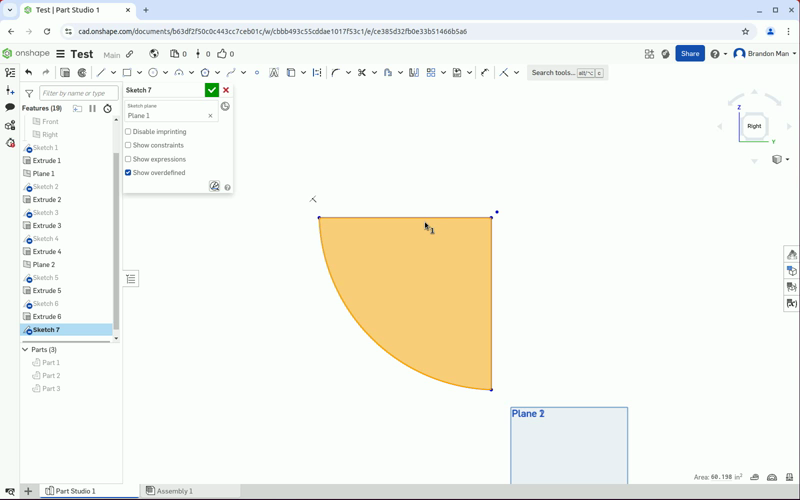
scroll(-6)
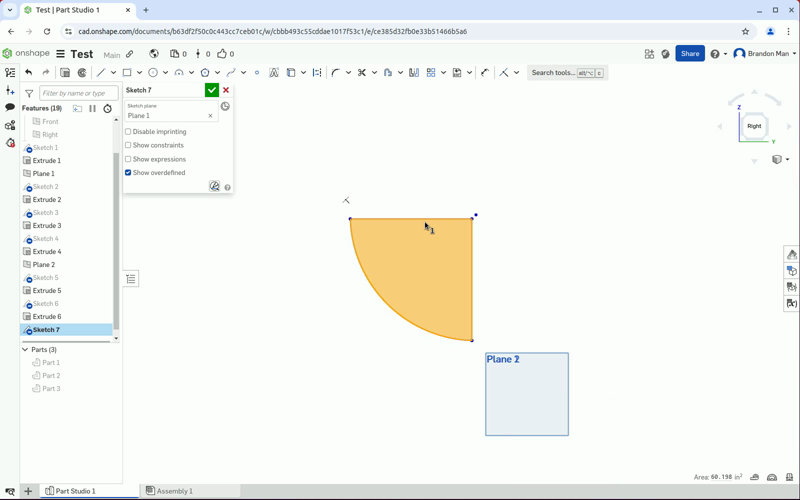
scroll(-6)
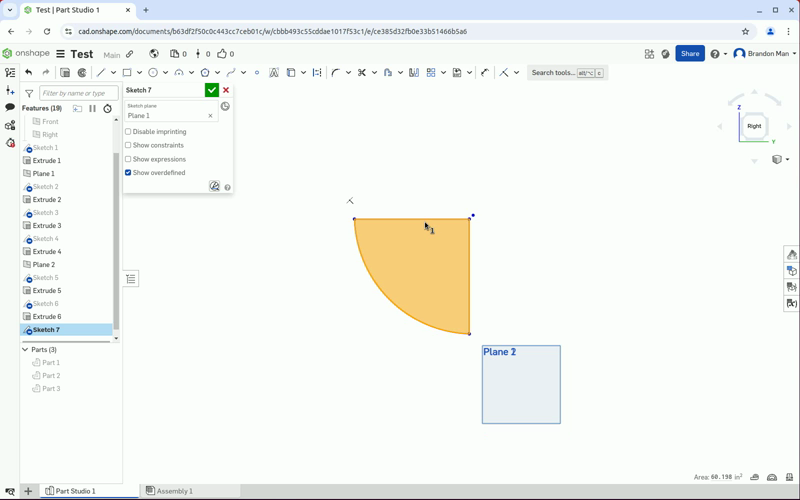
scroll(-6)
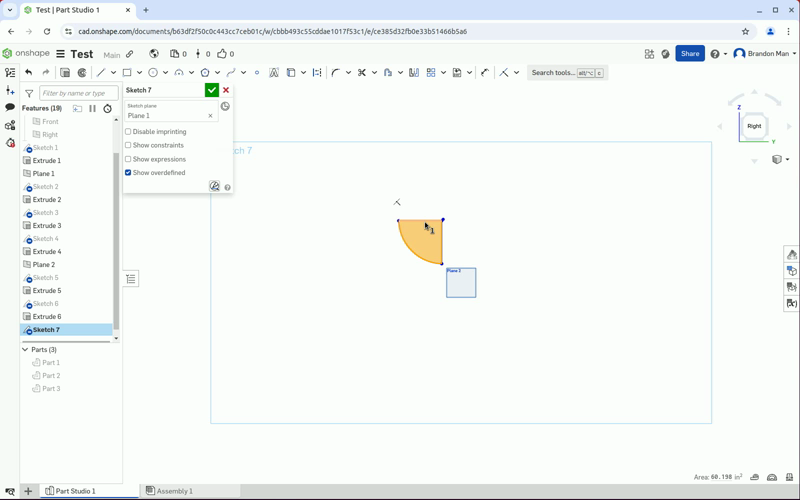
mouse_move(73, 352)
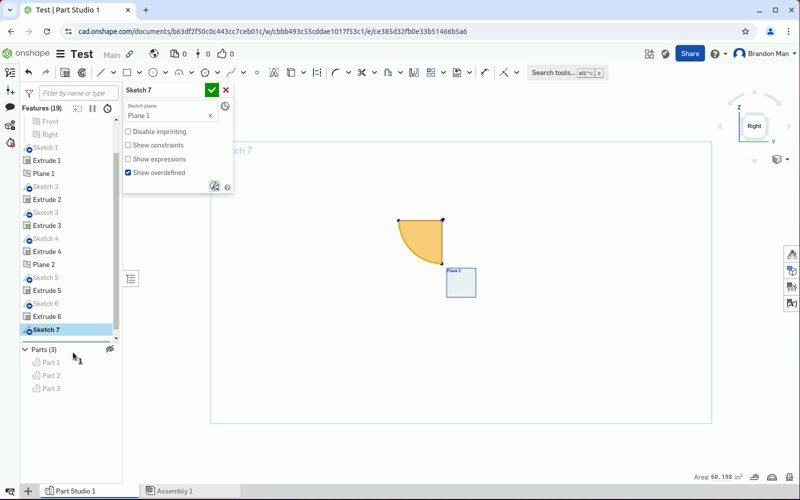
key(shift+y)
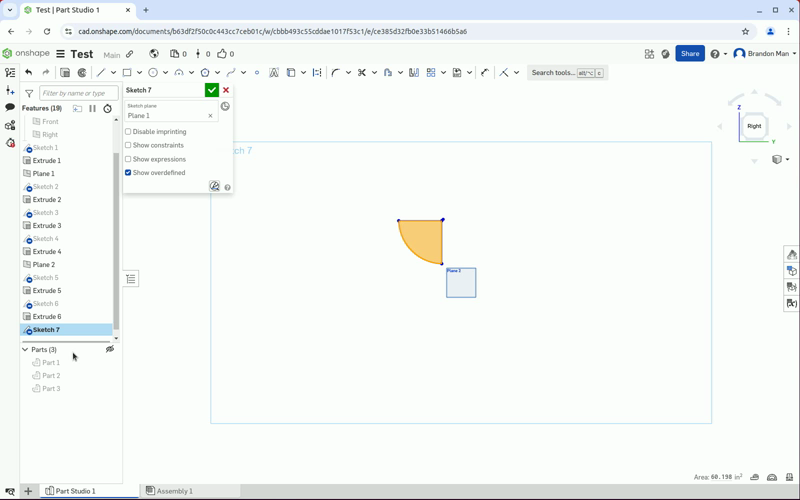
key(shift+e)
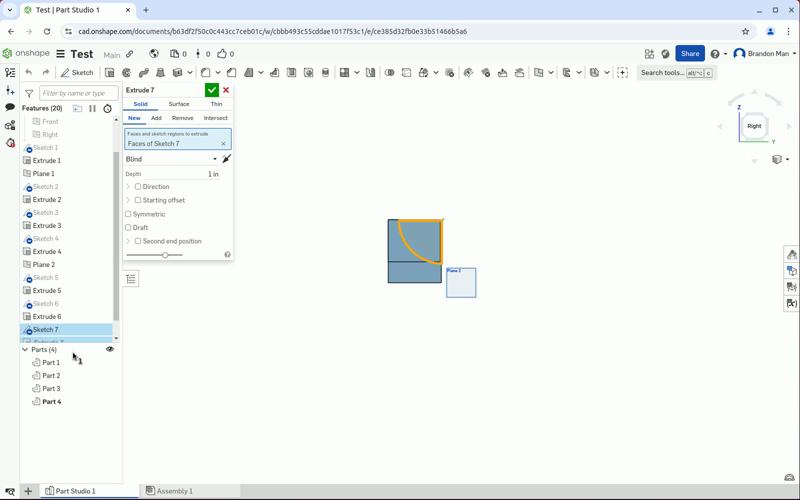
mouse_move(143, 106)
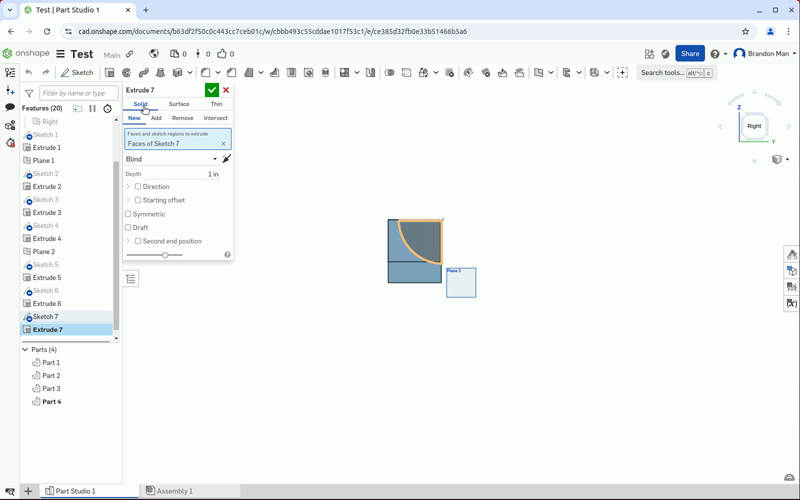
click(143, 106)
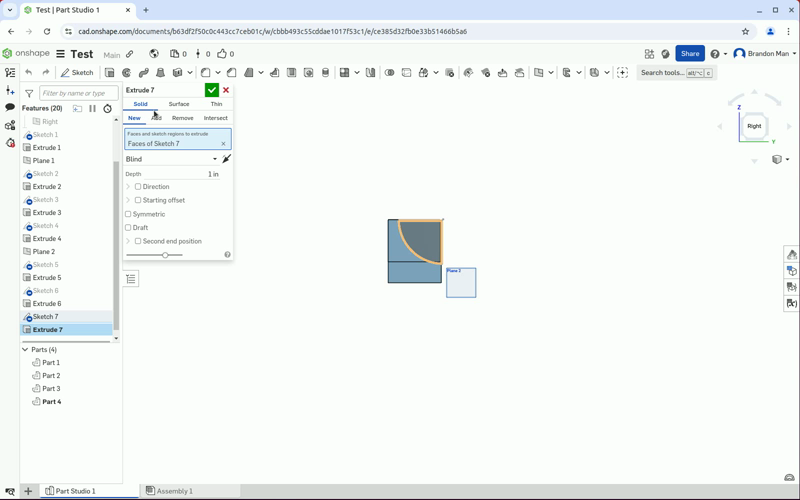
mouse_move(186, 120)
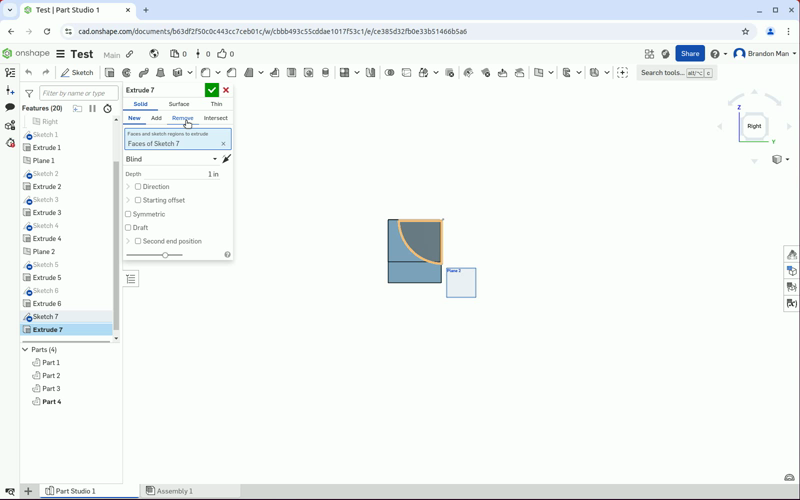
click(186, 120)
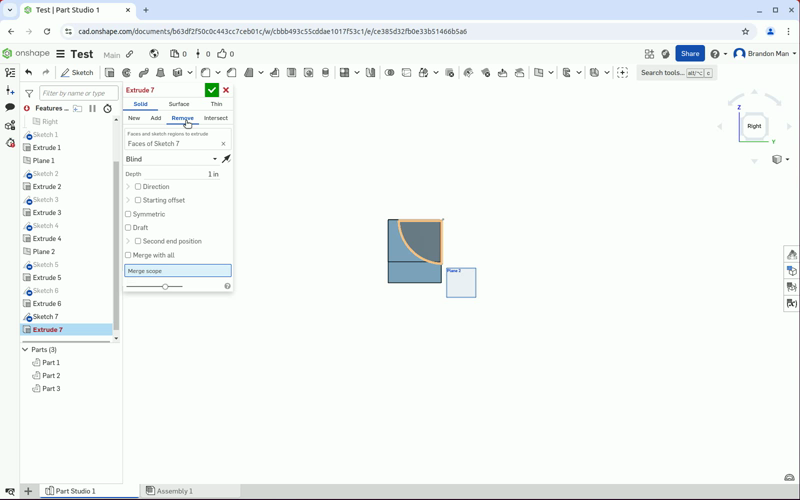
key(tab, 4)
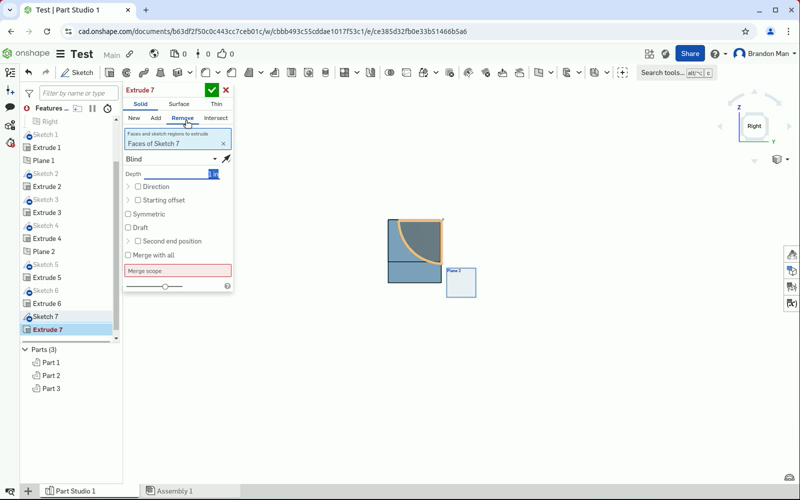
text(30.811)
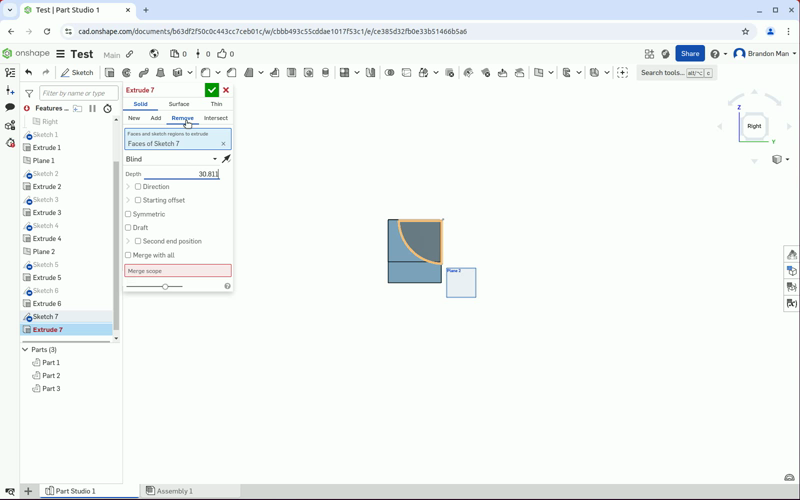
key(tab, 6)
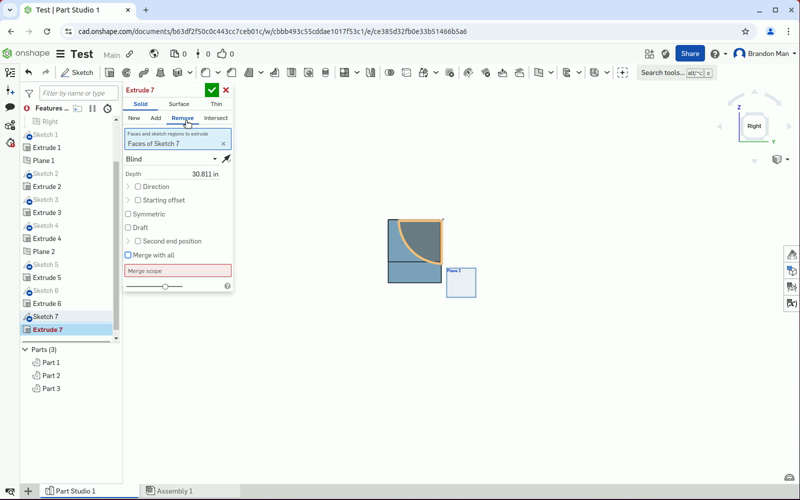
key(space)
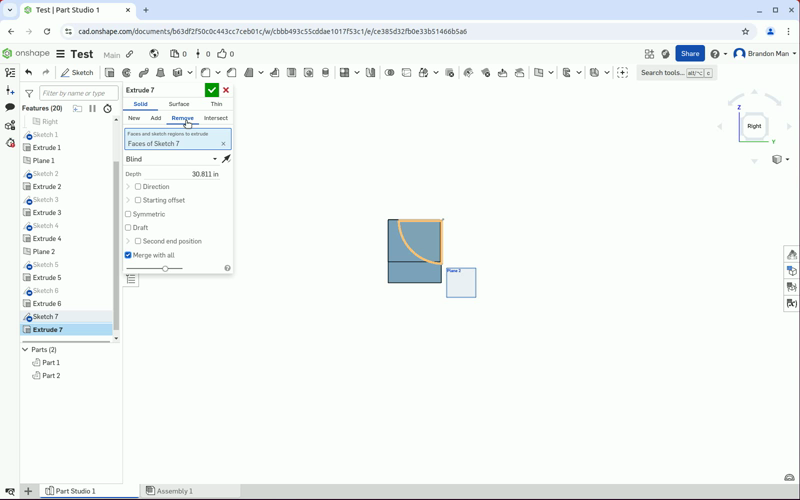
key(enter)
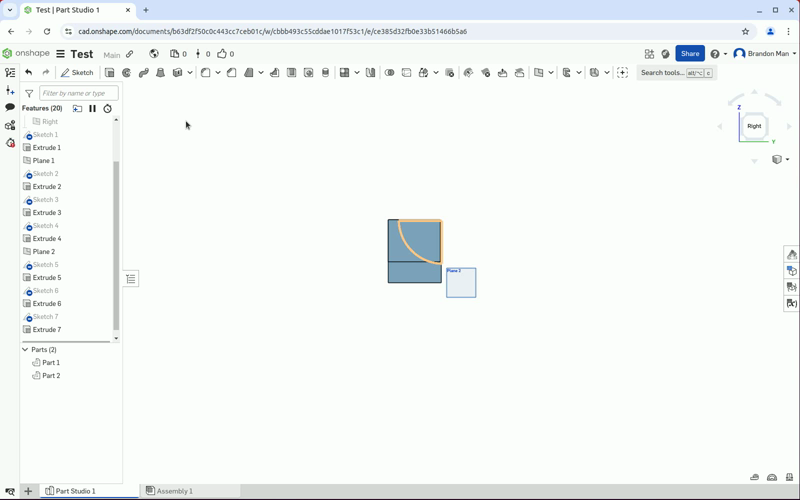
key(shift+h)
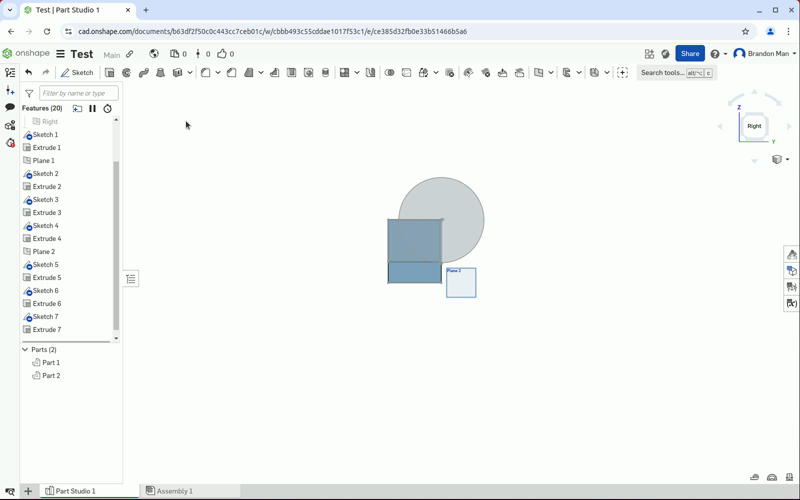
key(shift+h)
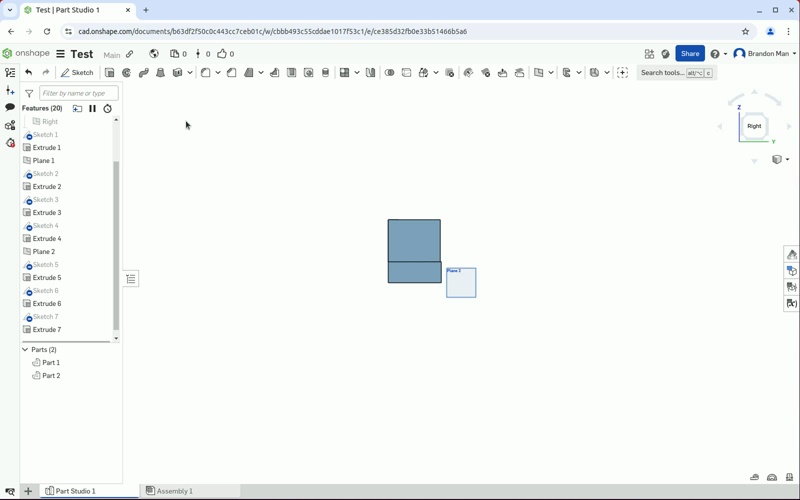
mouse_move(69, 137)
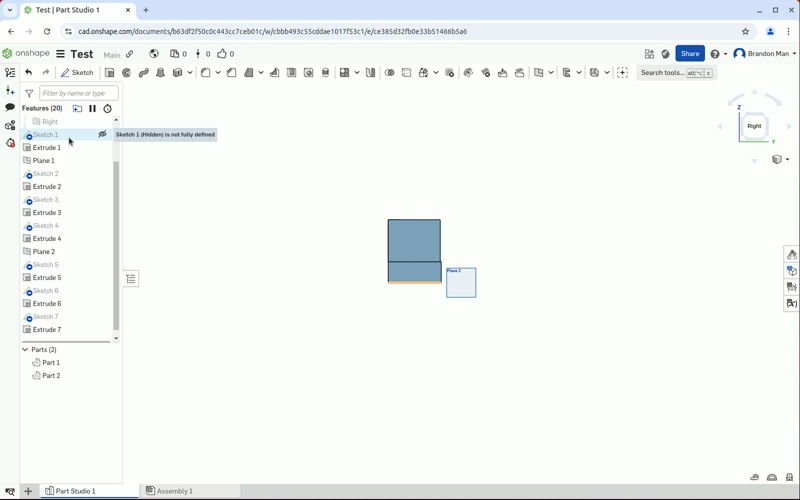
click(69, 137)
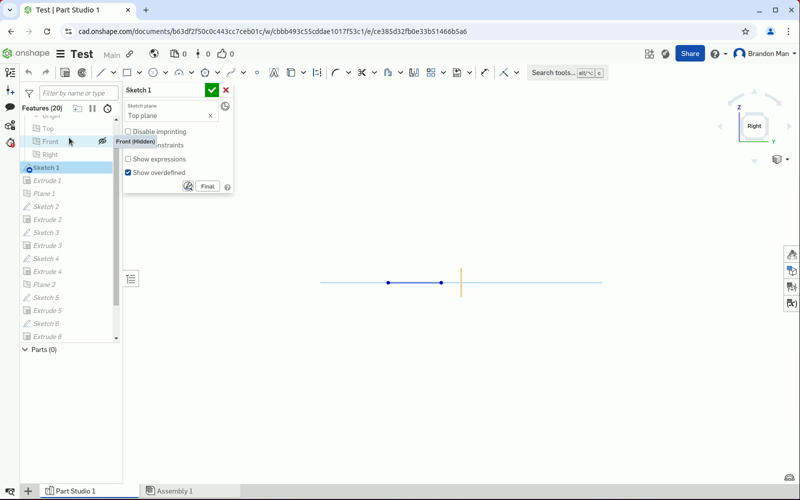
mouse_move(229, 92)
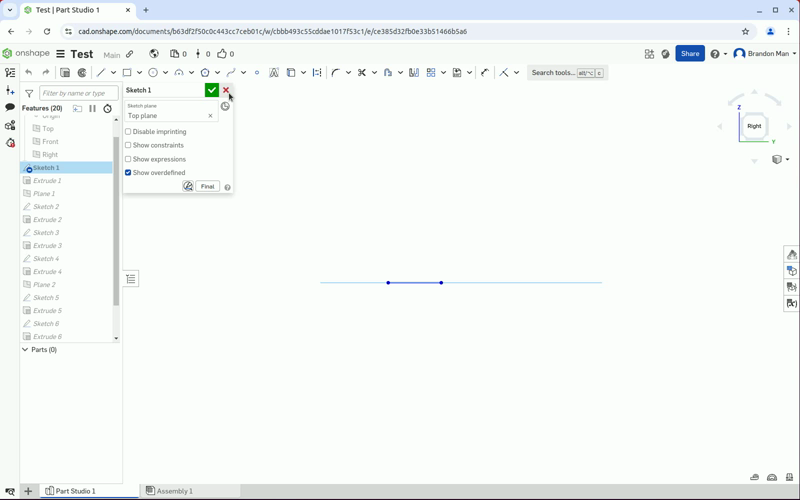
click(229, 92)
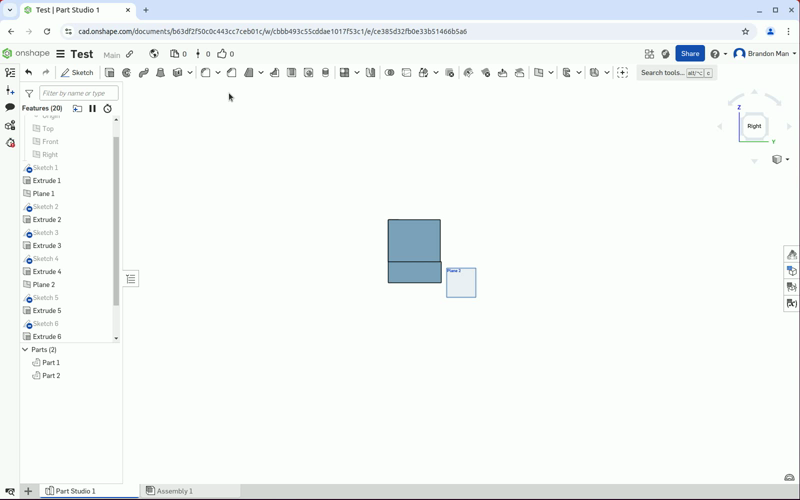
mouse_move(73, 352)
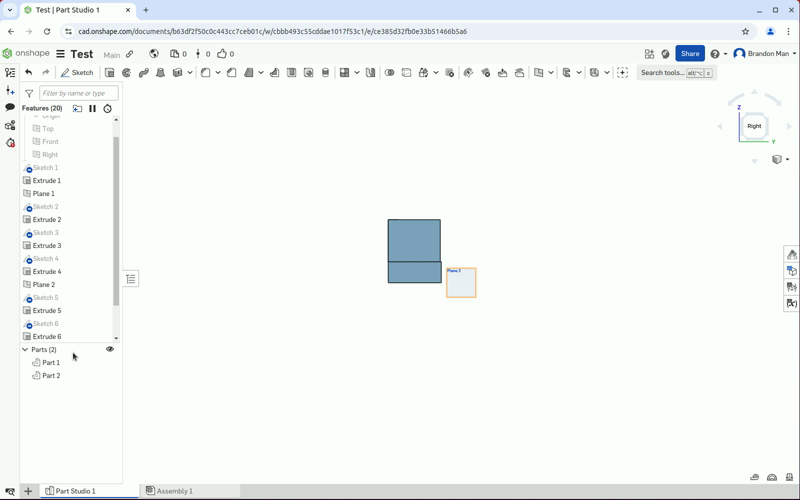
key(y)
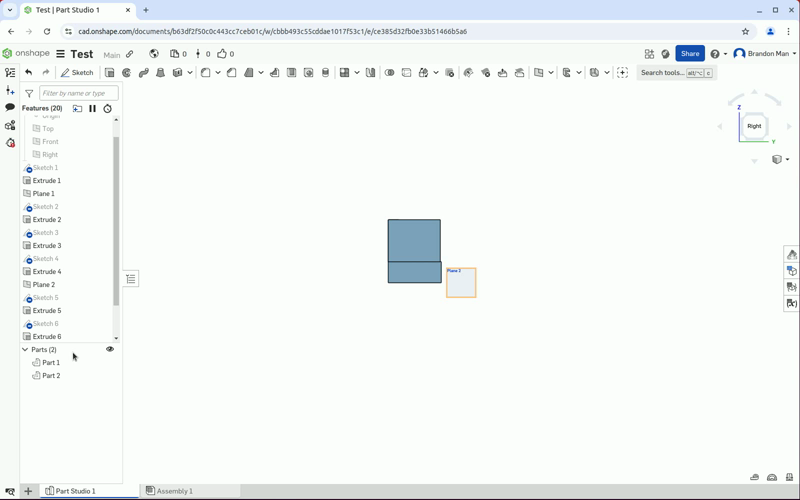
key(shift+p)
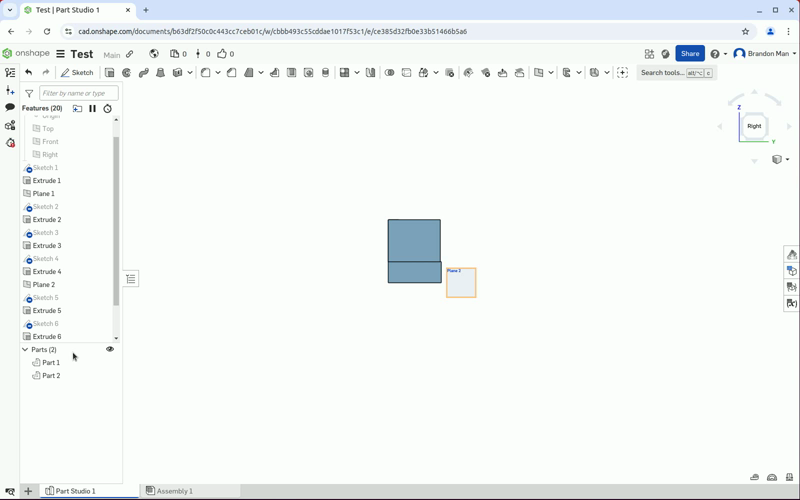
key(space)
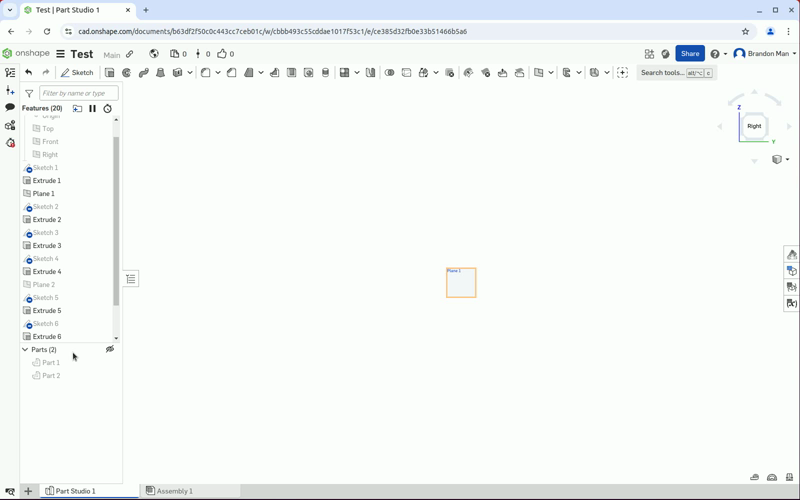
key_down(shift)
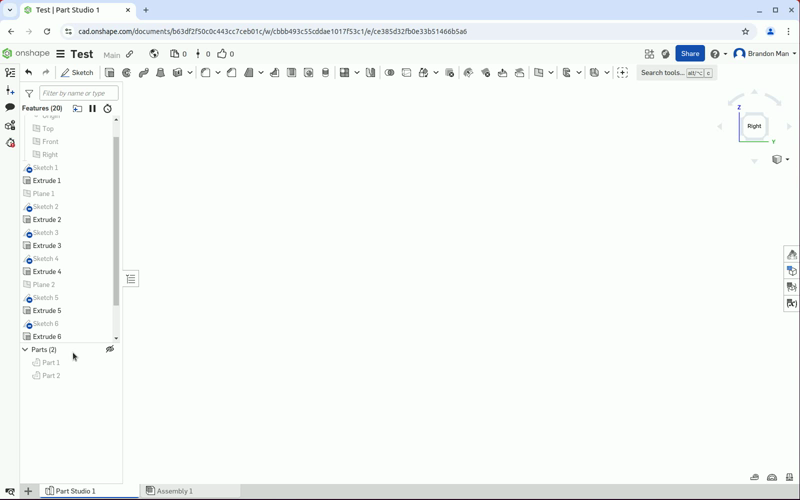
key(right)
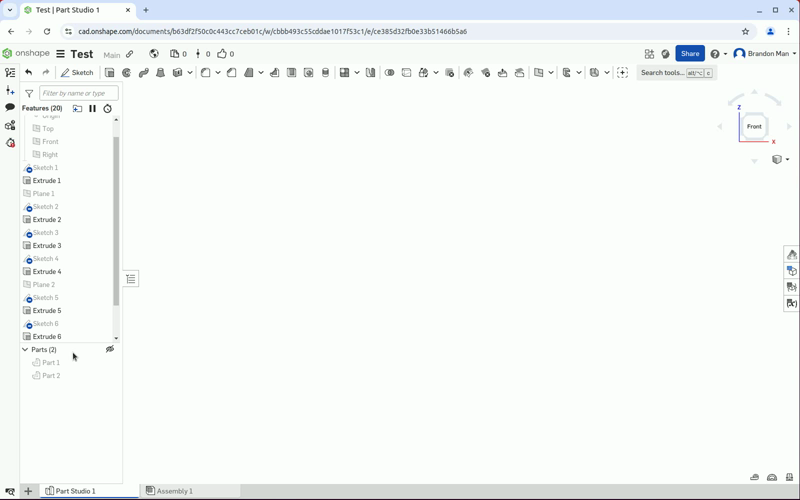
key_up(shift)
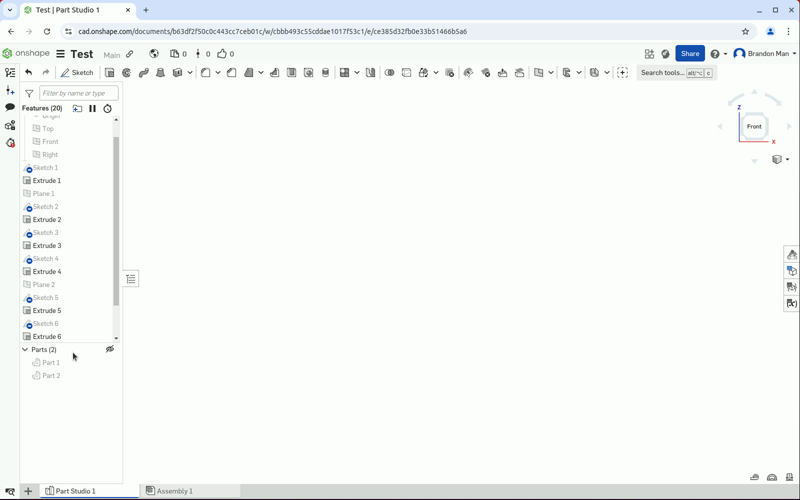
key(space)
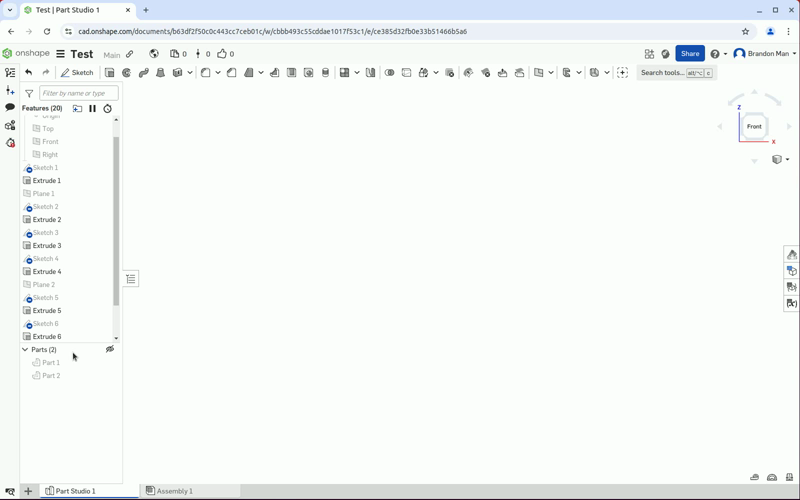
key_down(shift)
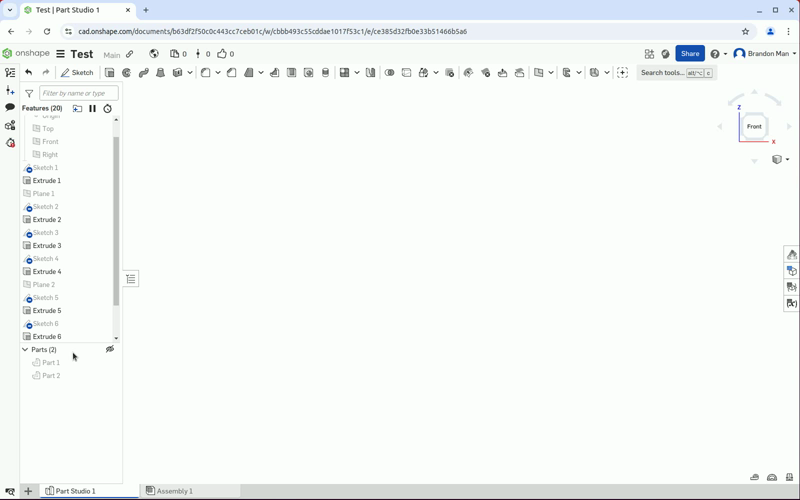
key(down)
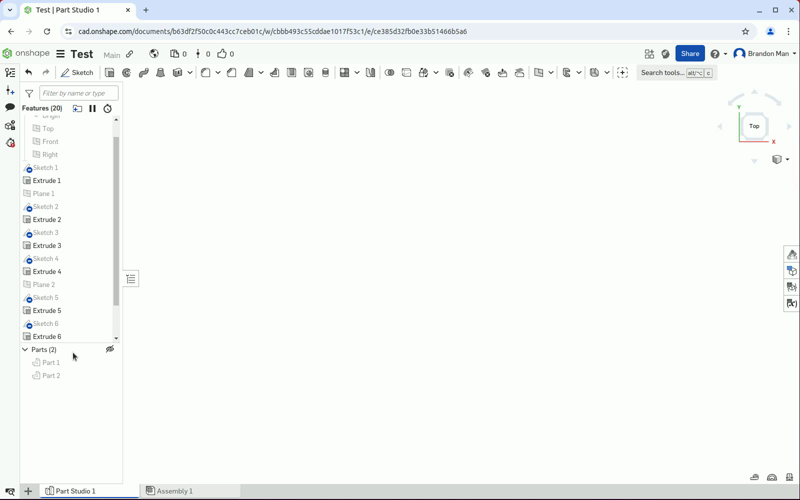
key_up(shift)
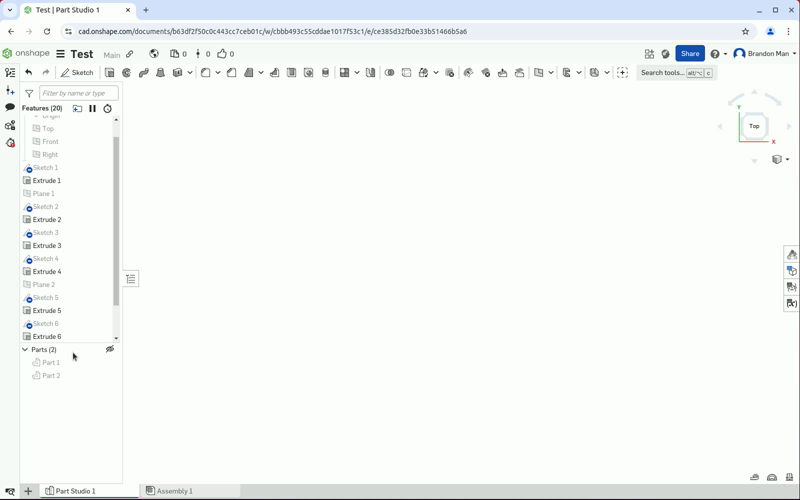
mouse_move(73, 352)
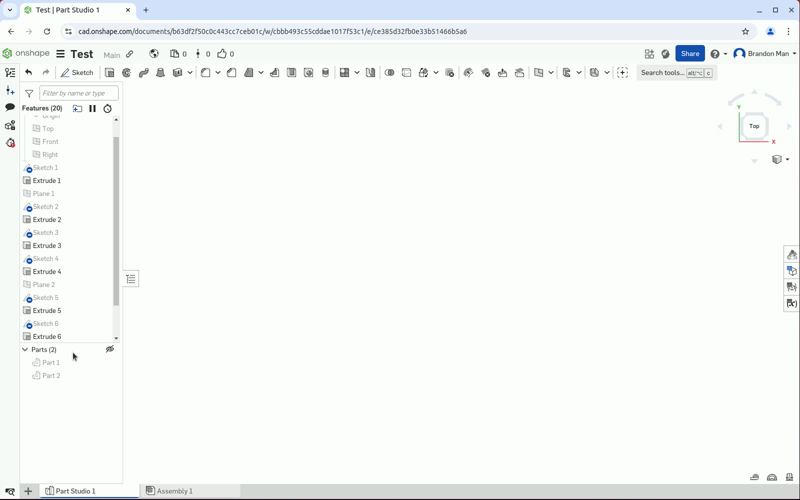
key(shift+y)
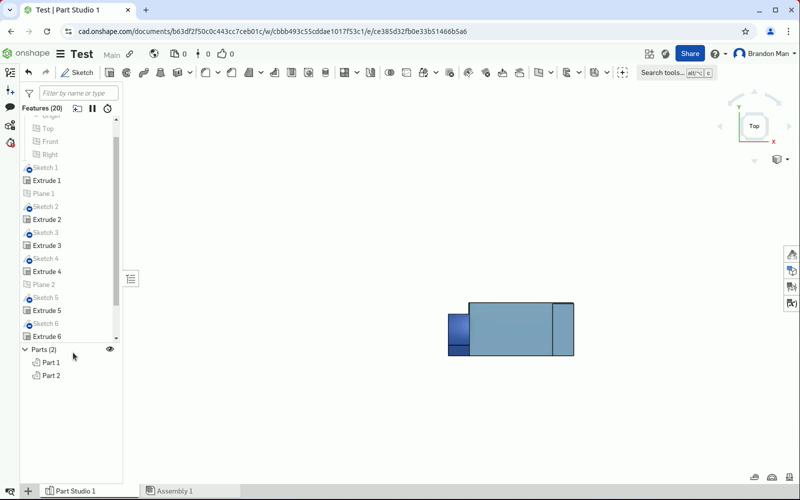
mouse_move(541, 75)
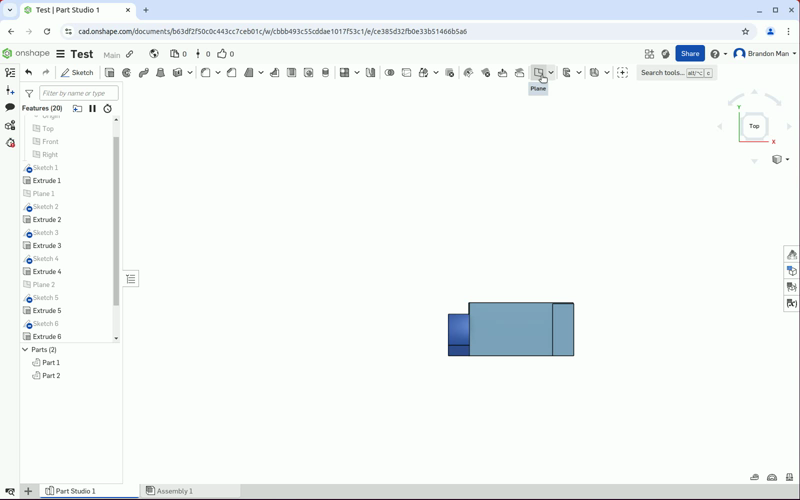
click(541, 75)
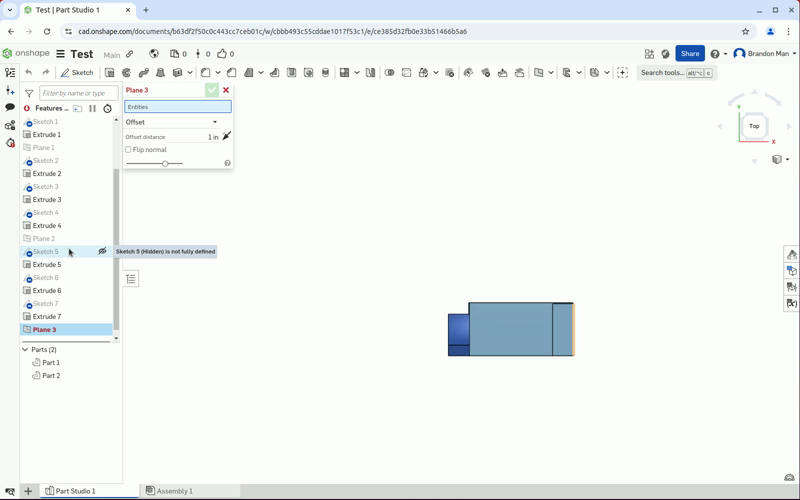
scroll(3)
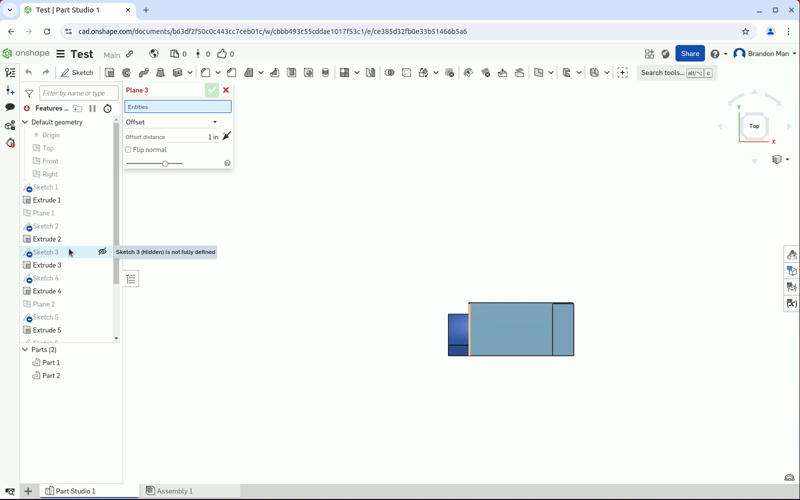
mouse_move(69, 150)
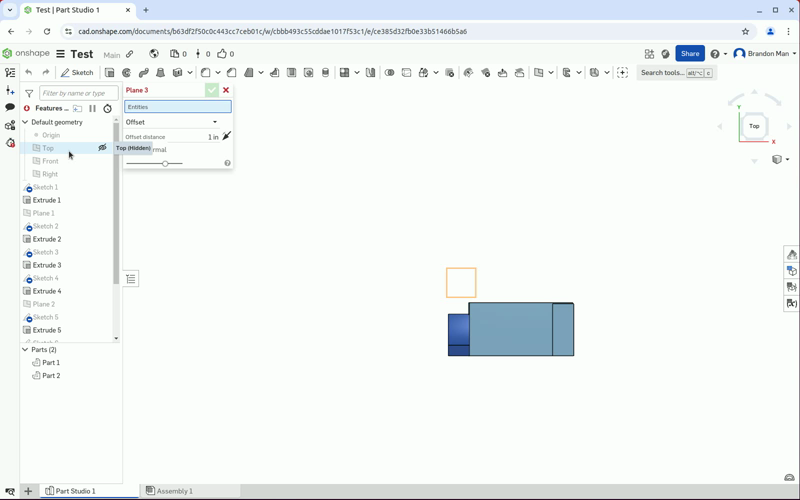
click(69, 150)
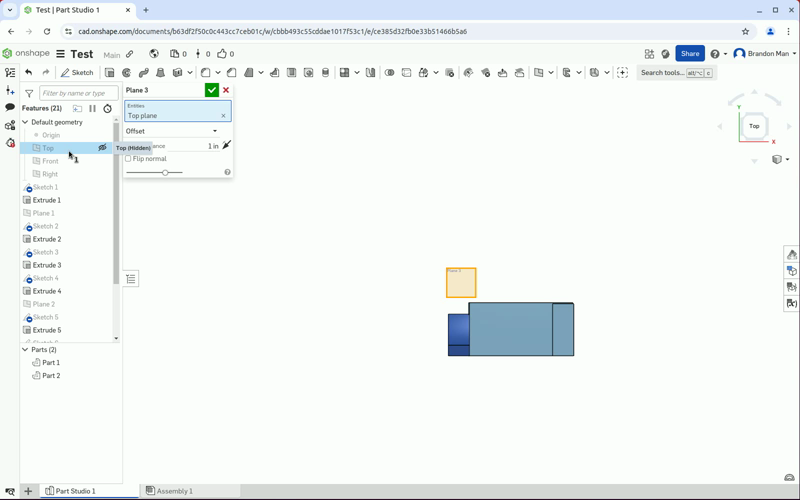
key(tab, 2)
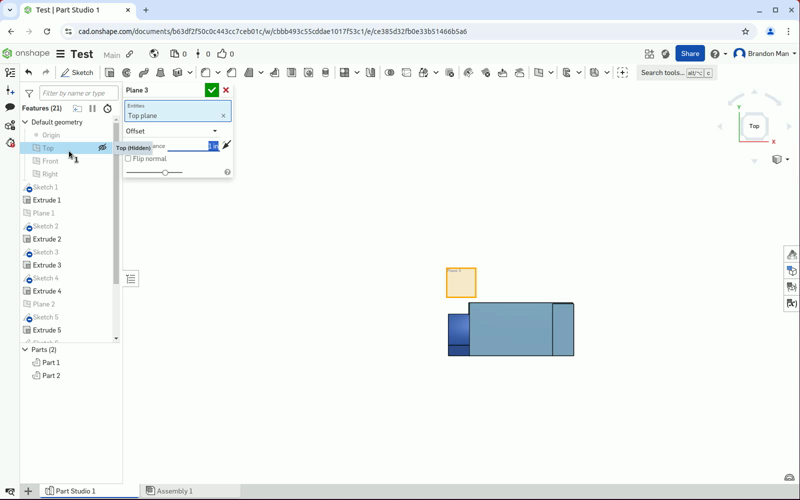
text(4.344)
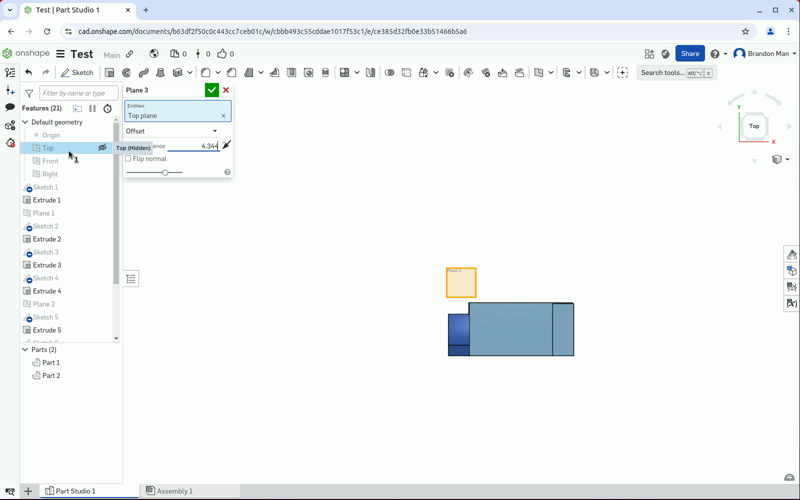
key(enter, 2)
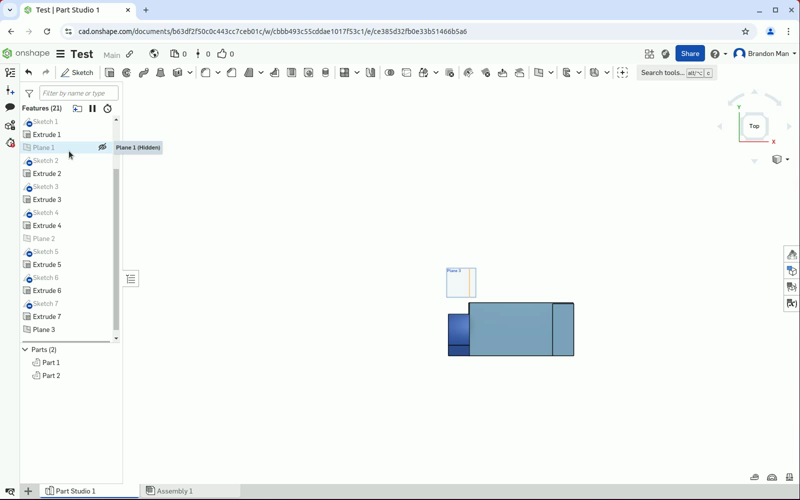
key(shift+s)
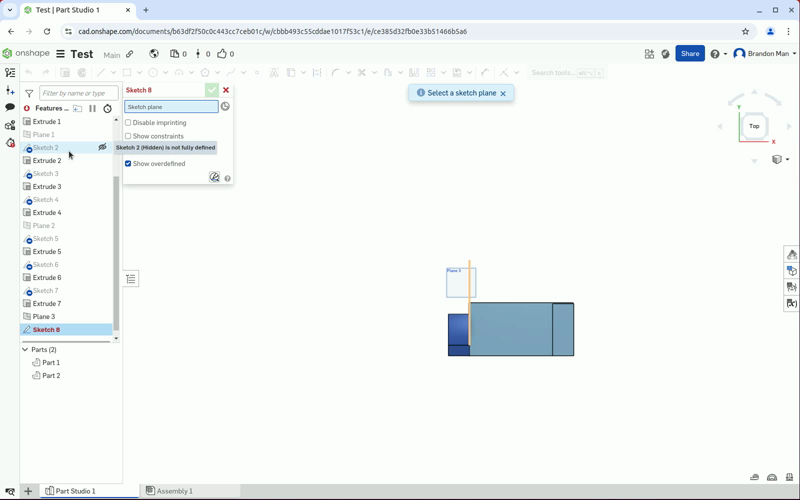
mouse_move(69, 319)
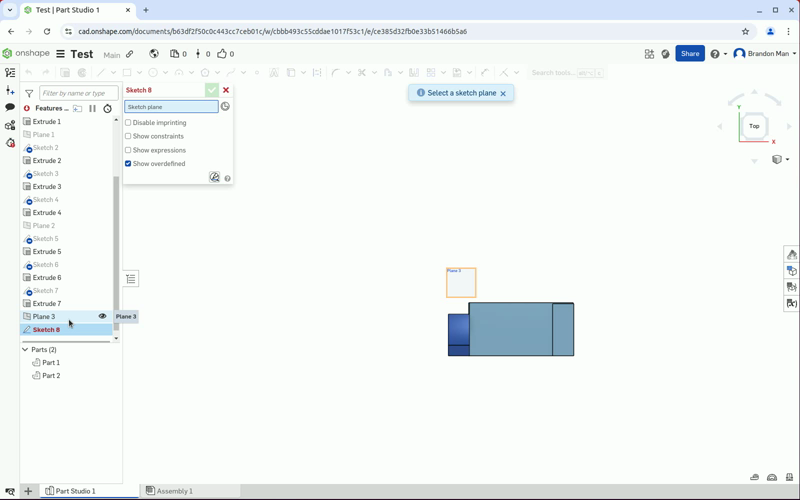
click(69, 319)
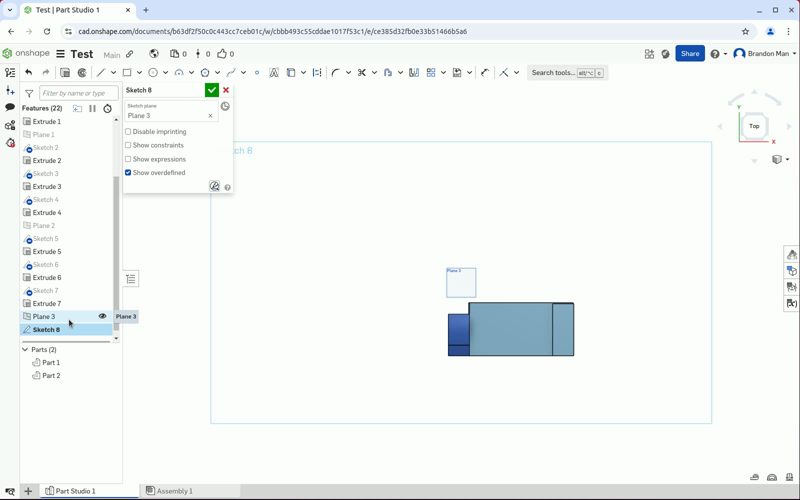
mouse_move(73, 352)
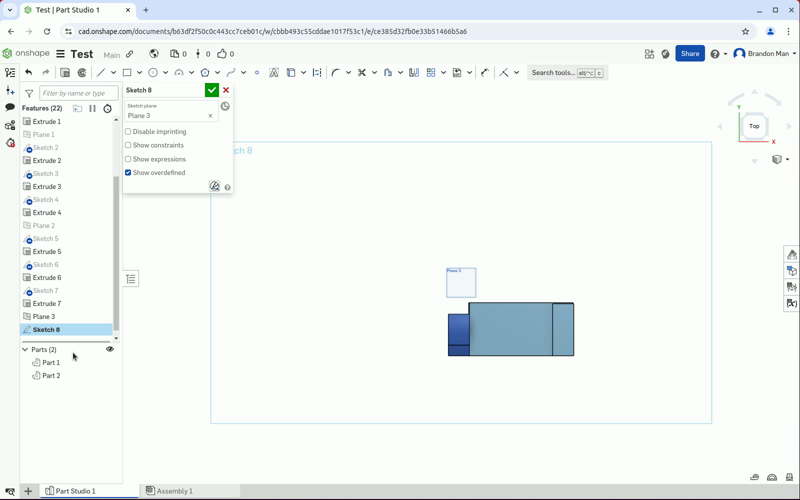
key(y)
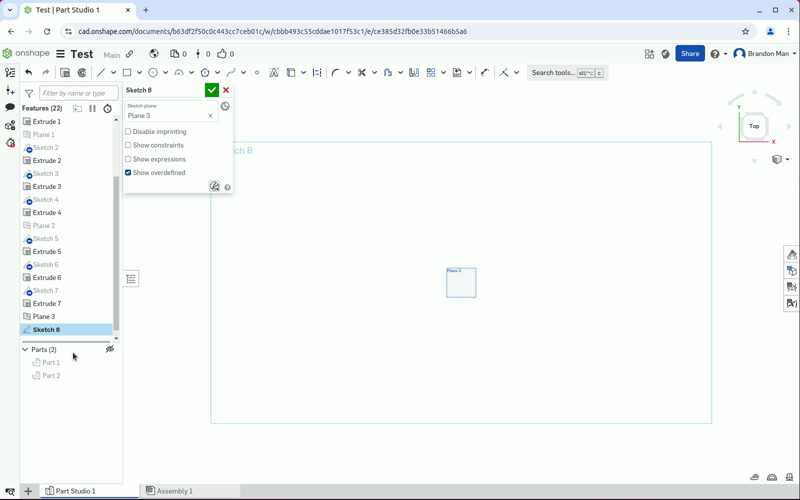
key(l)
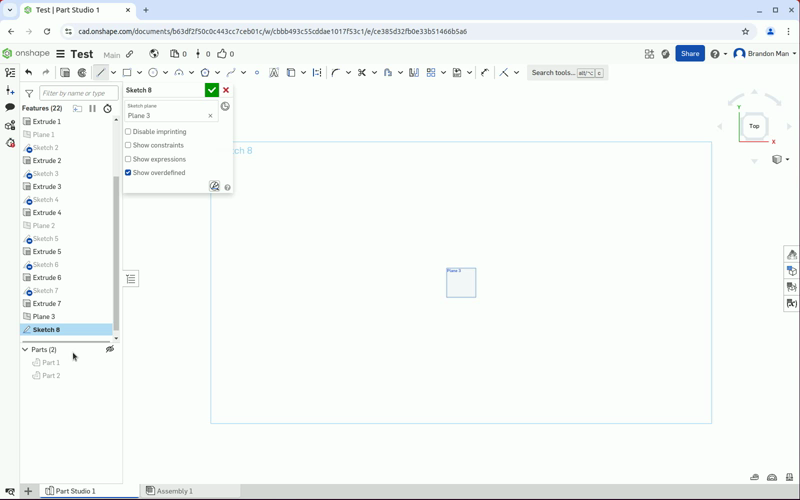
key_down(shift)
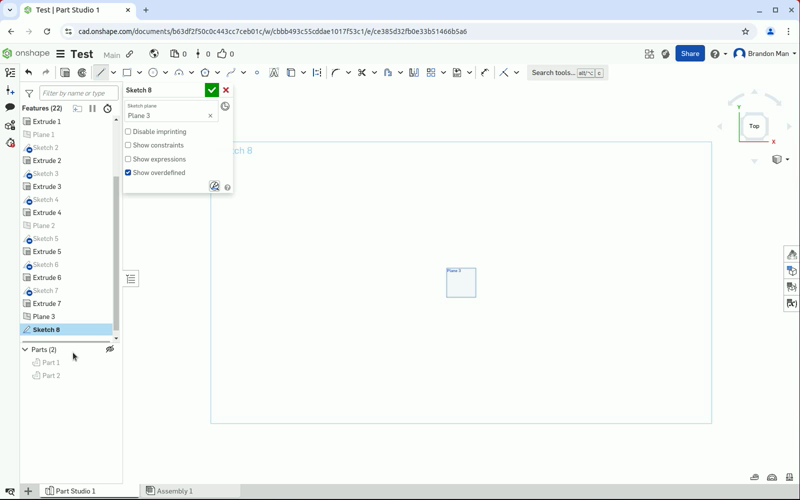
mouse_move(511, 345)
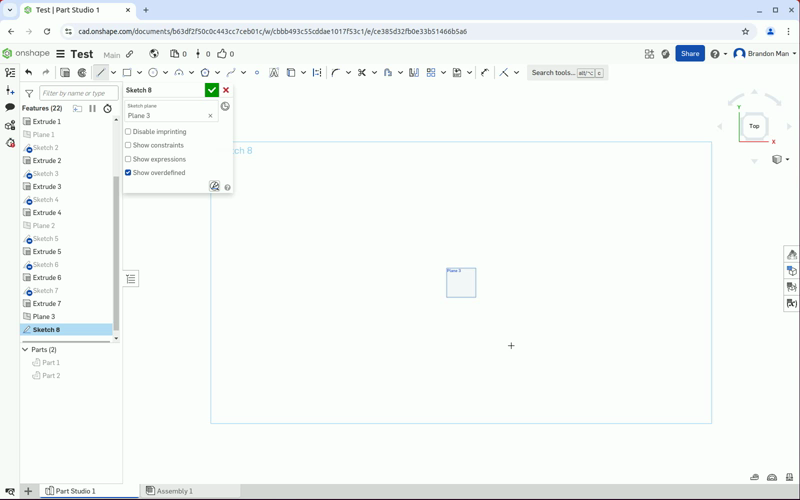
click(511, 345)
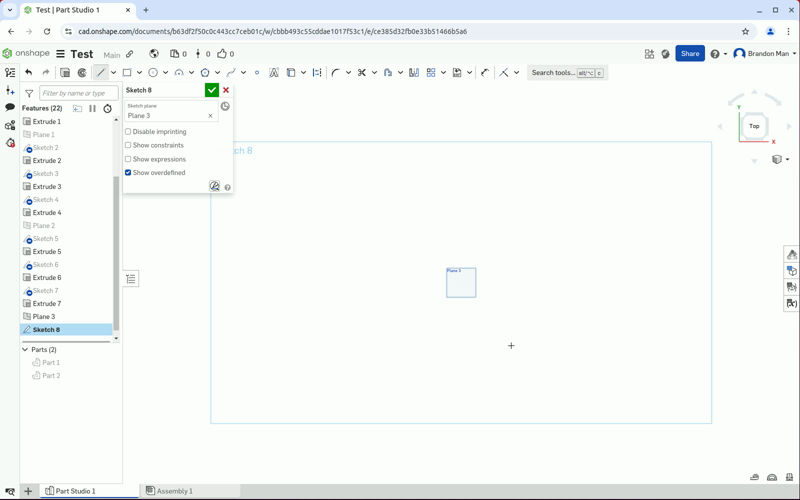
key_up(shift)
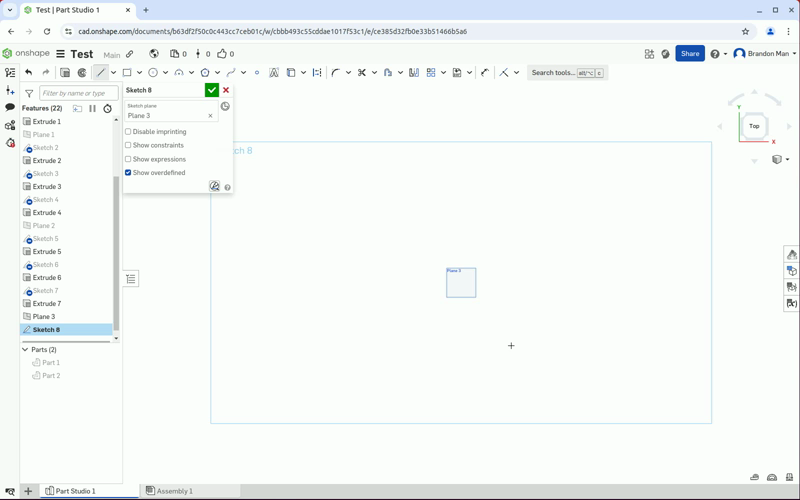
key_down(shift)
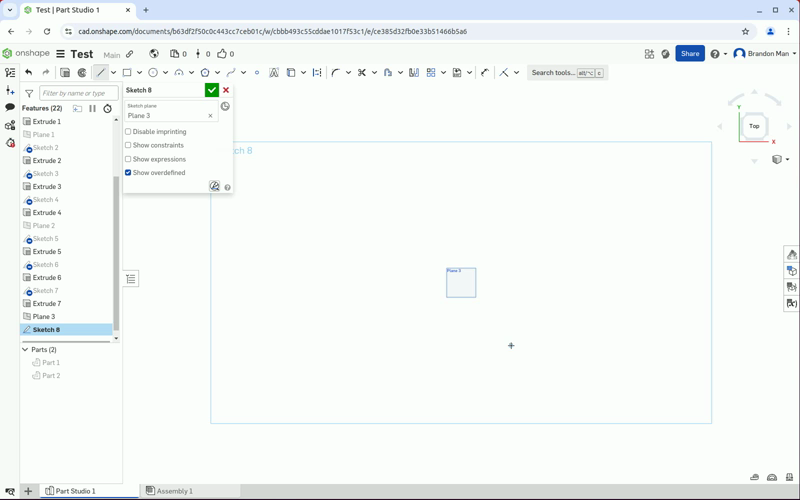
mouse_move(541, 345)
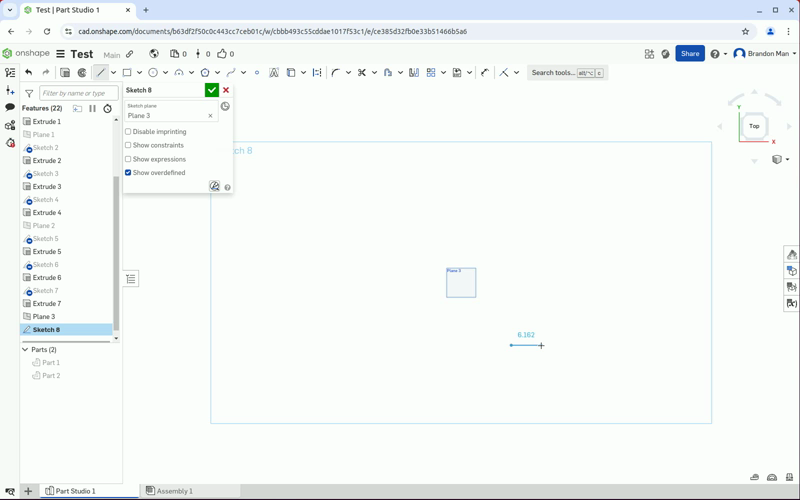
mouse_move(533, 345)
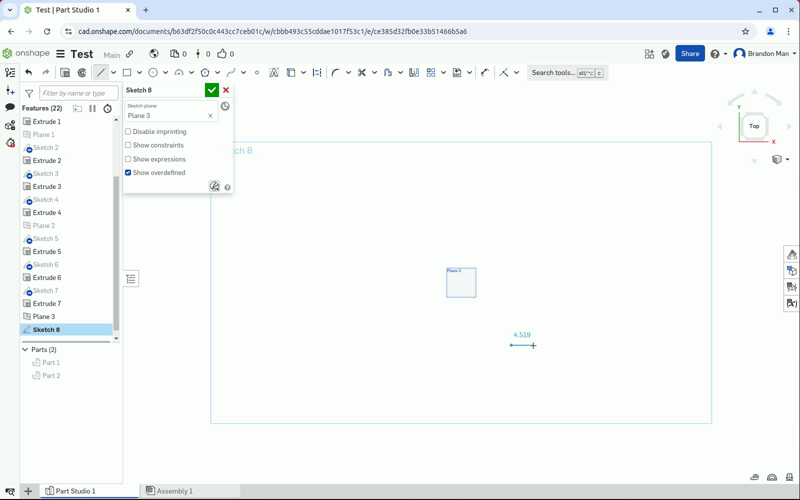
click(533, 345)
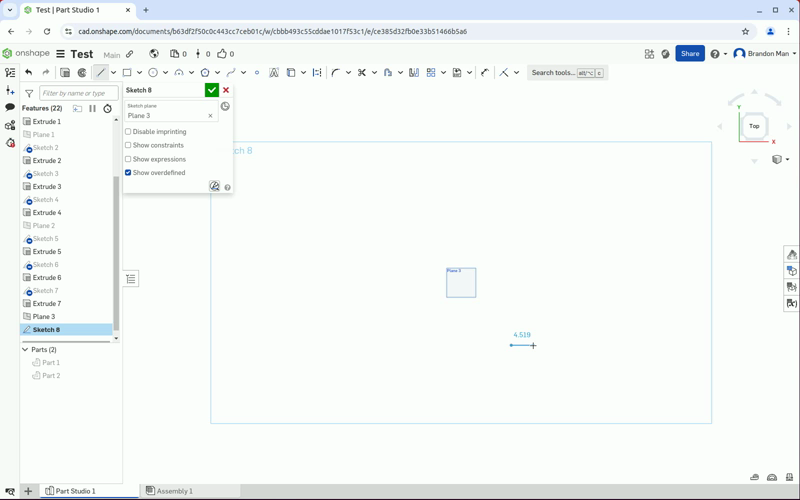
key_up(shift)
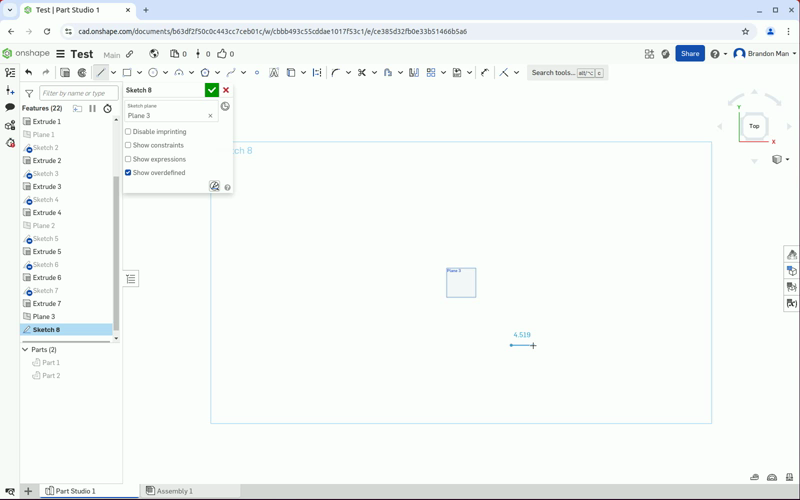
key_down(shift)
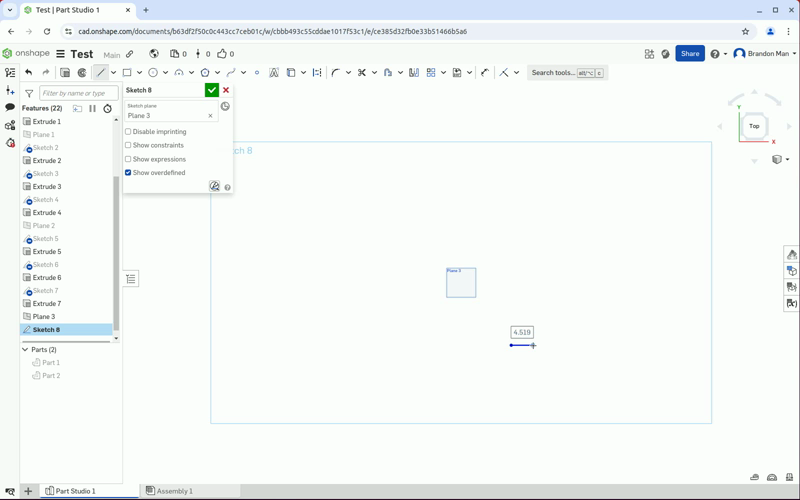
mouse_move(563, 345)
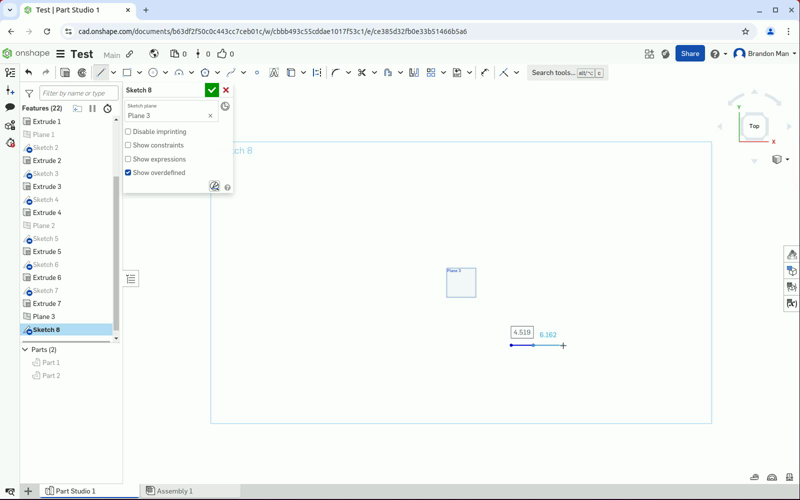
mouse_move(533, 323)
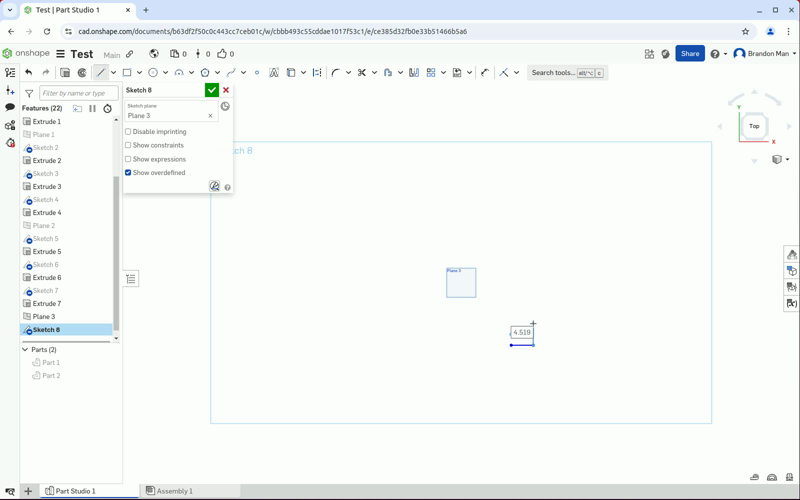
click(533, 323)
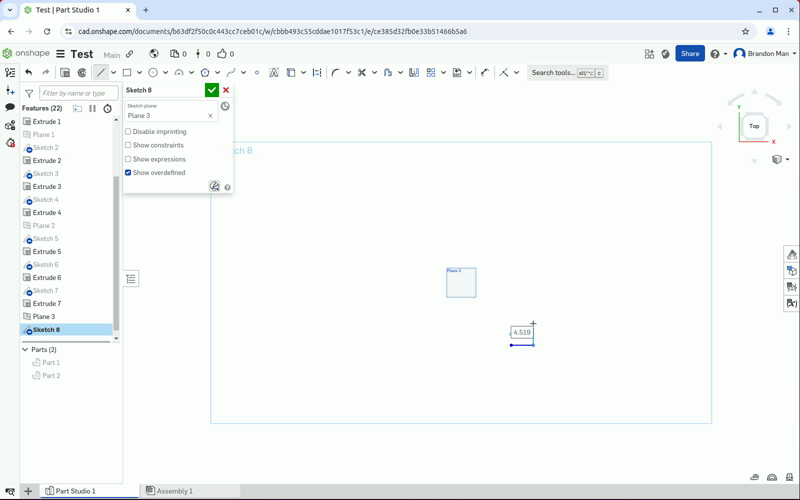
key_up(shift)
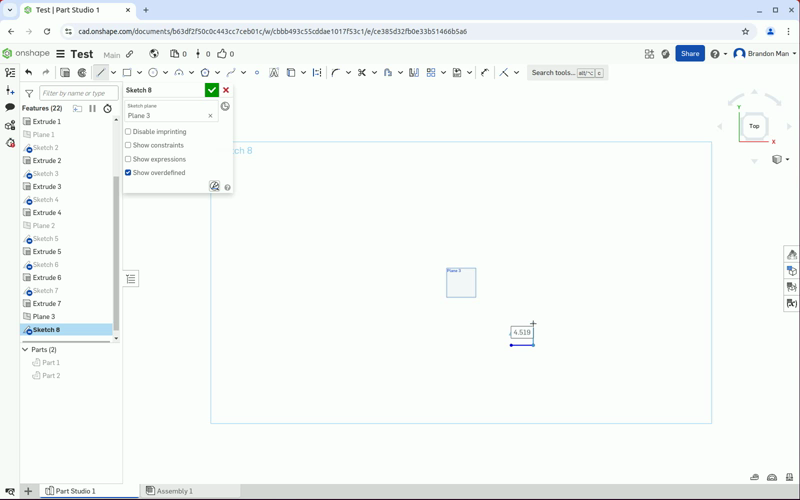
key_down(shift)
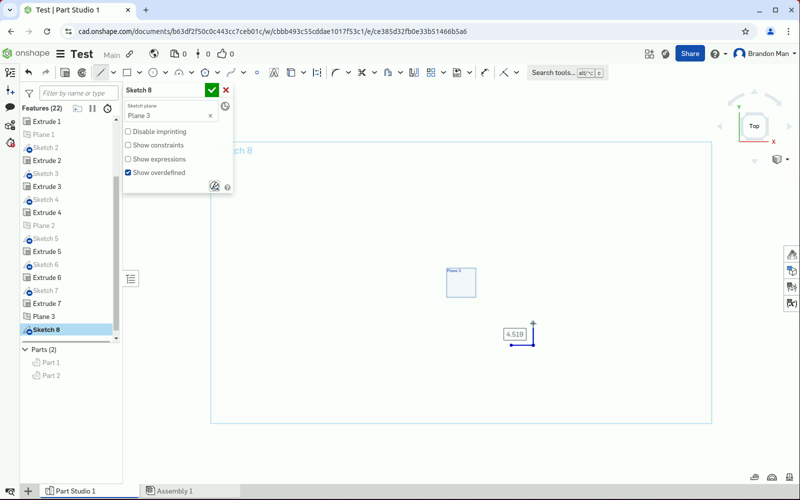
mouse_move(563, 323)
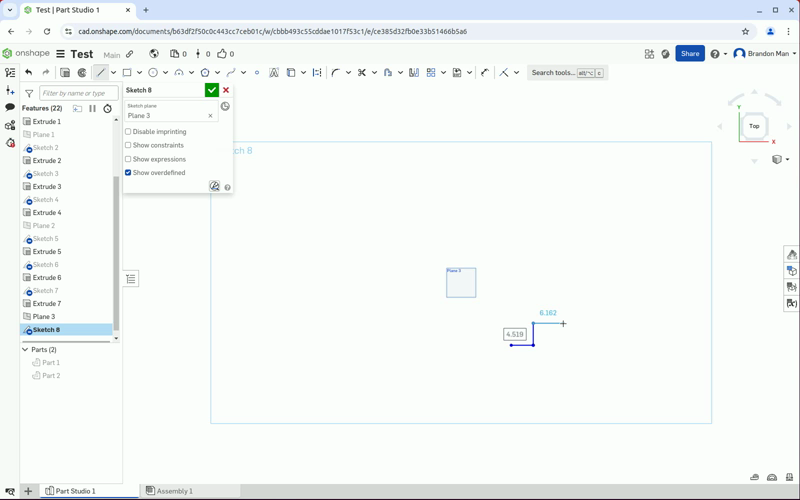
mouse_move(511, 323)
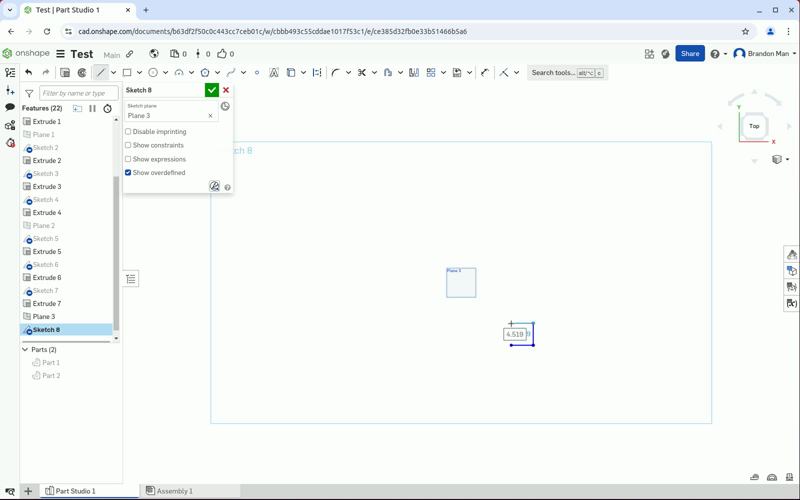
click(511, 323)
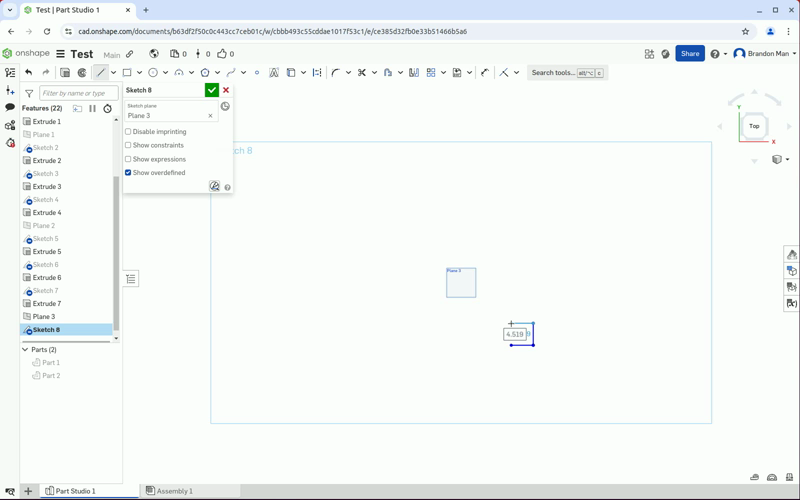
key_up(shift)
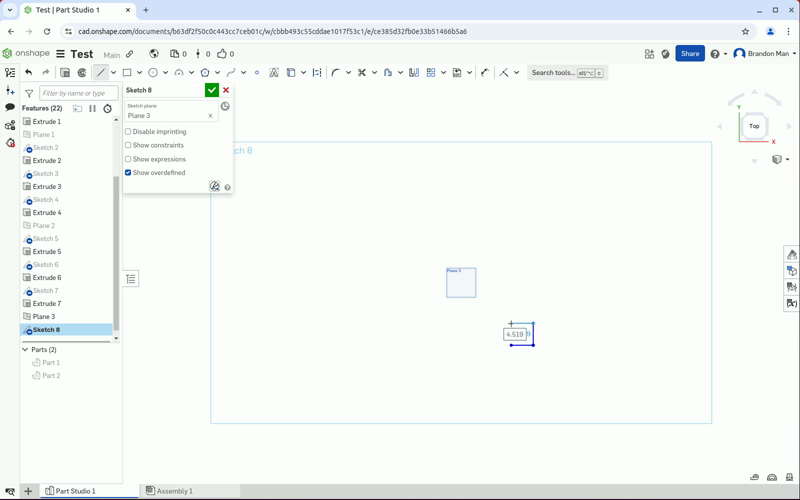
mouse_move(541, 323)
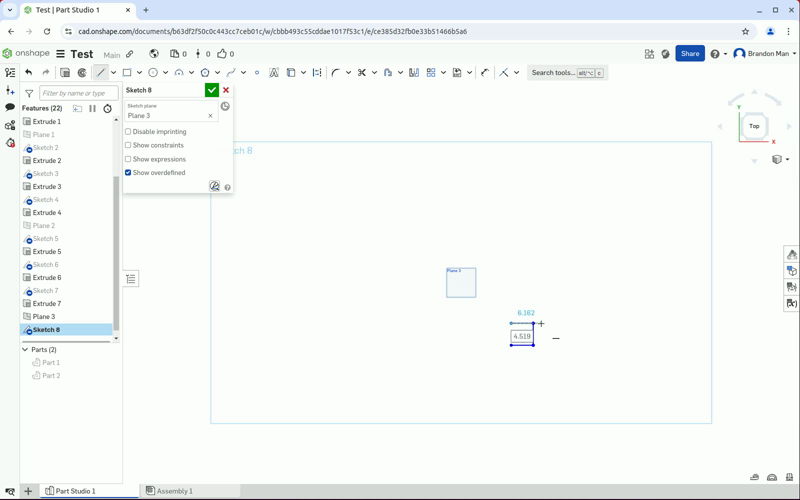
key_down(shift)
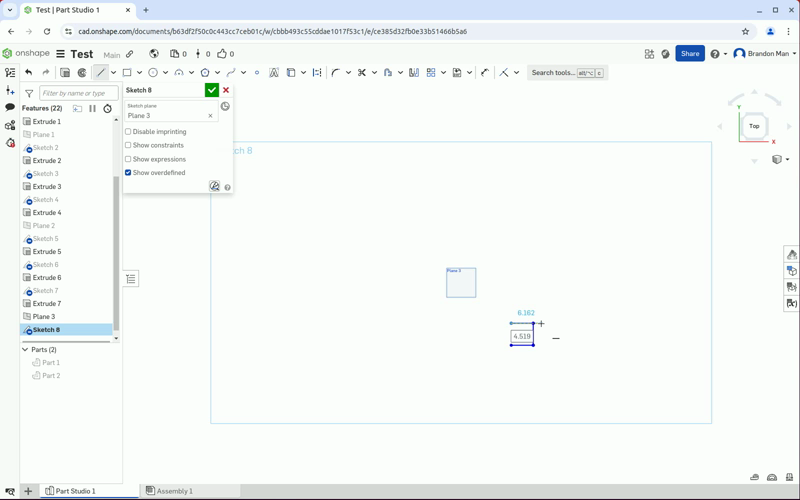
mouse_move(511, 345)
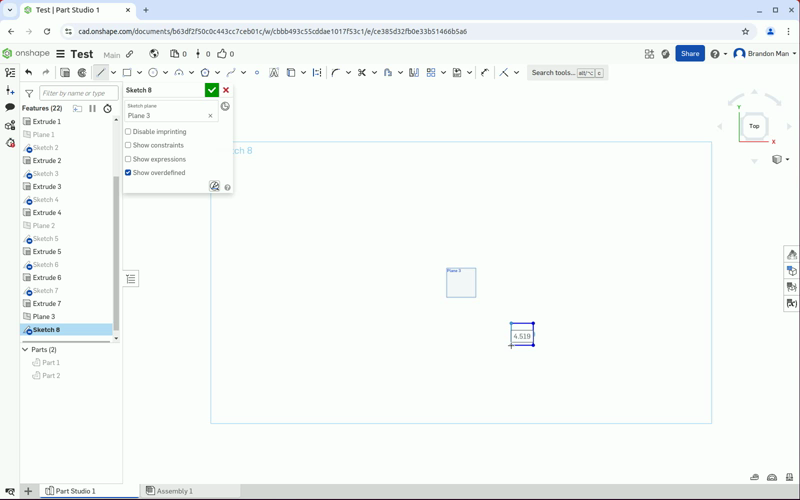
key_up(shift)
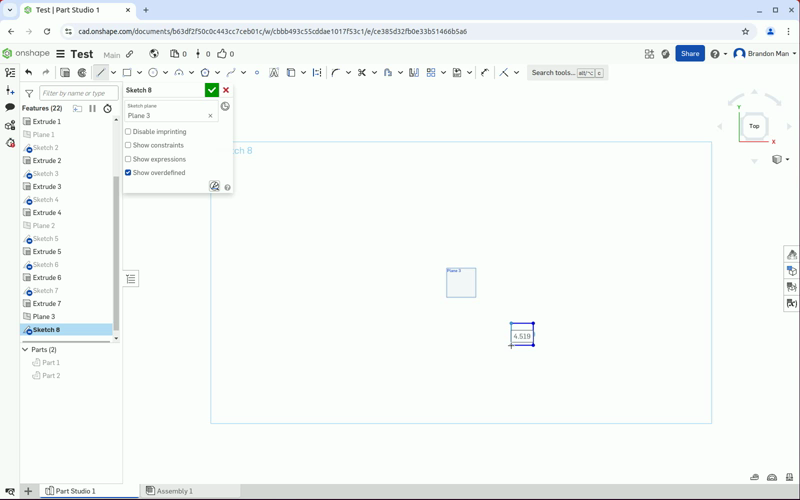
click(511, 345)
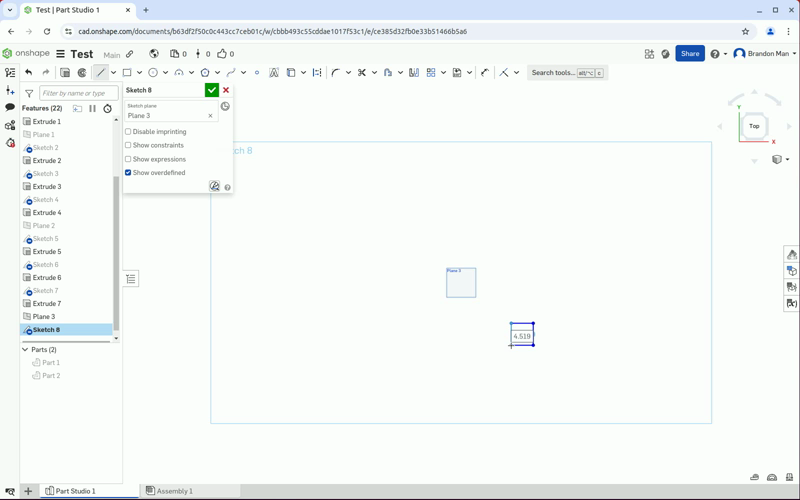
key(esc)
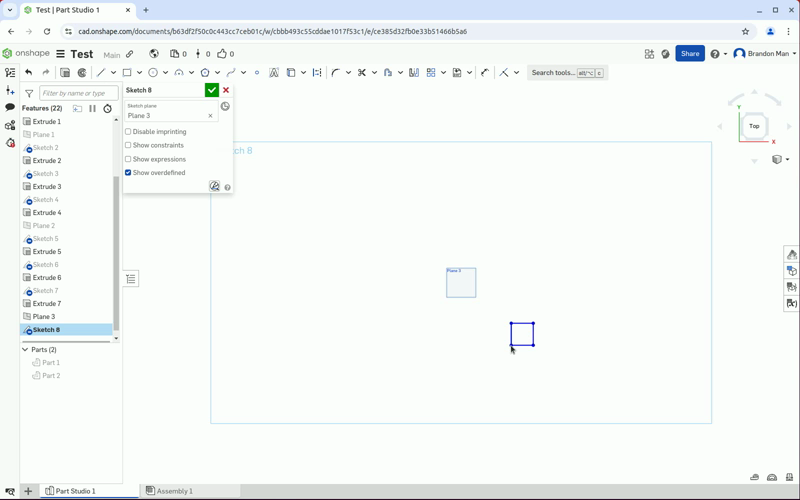
mouse_move(518, 340)
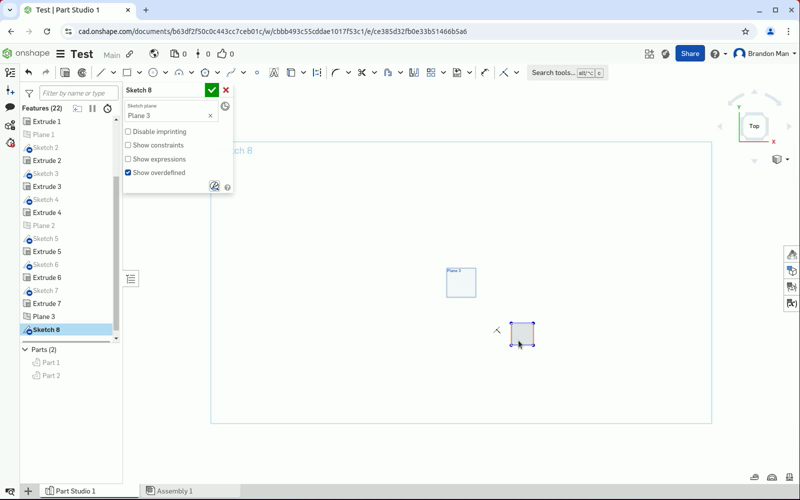
scroll(6)
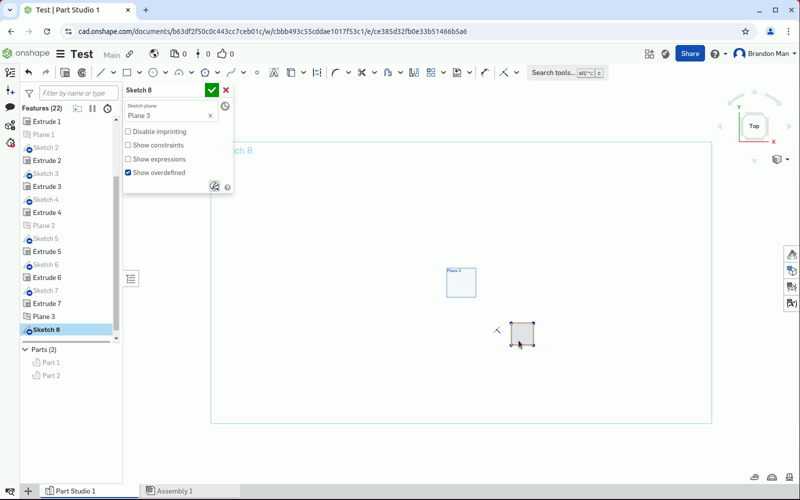
scroll(6)
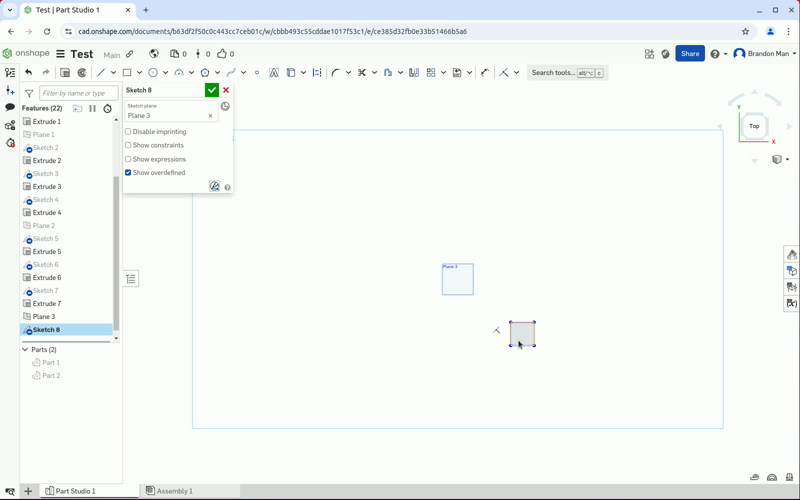
scroll(6)
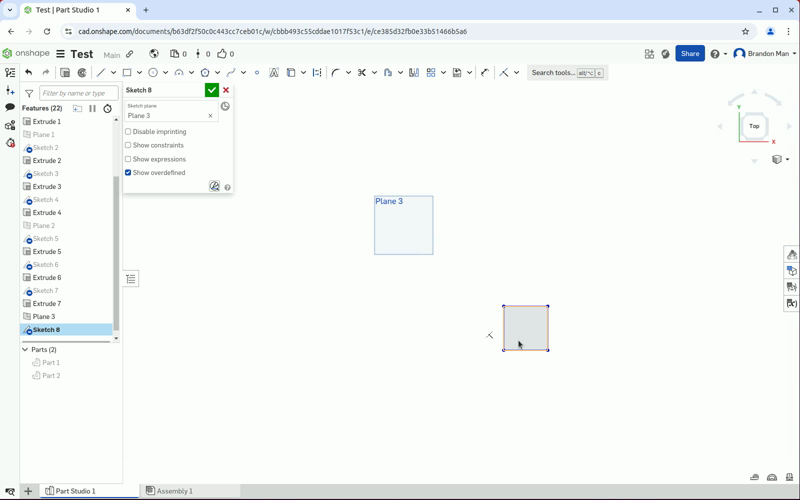
scroll(6)
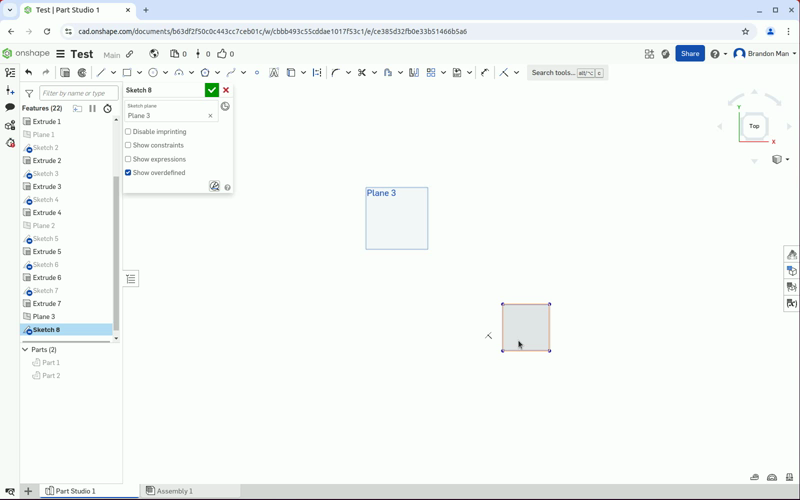
scroll(6)
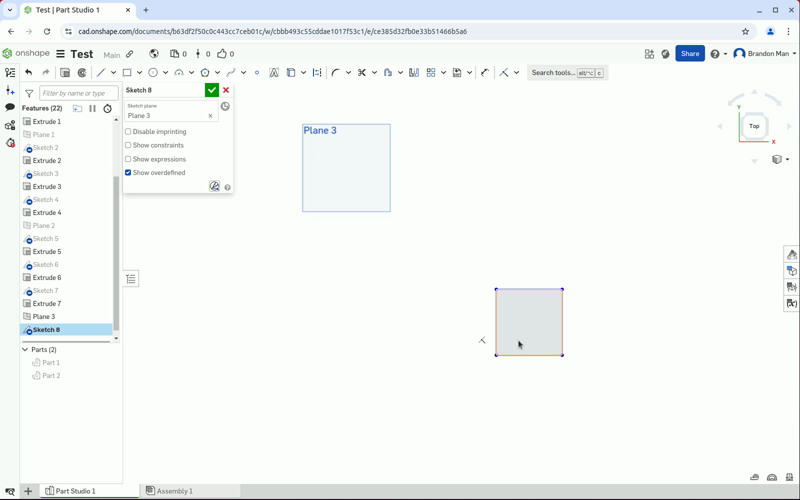
scroll(6)
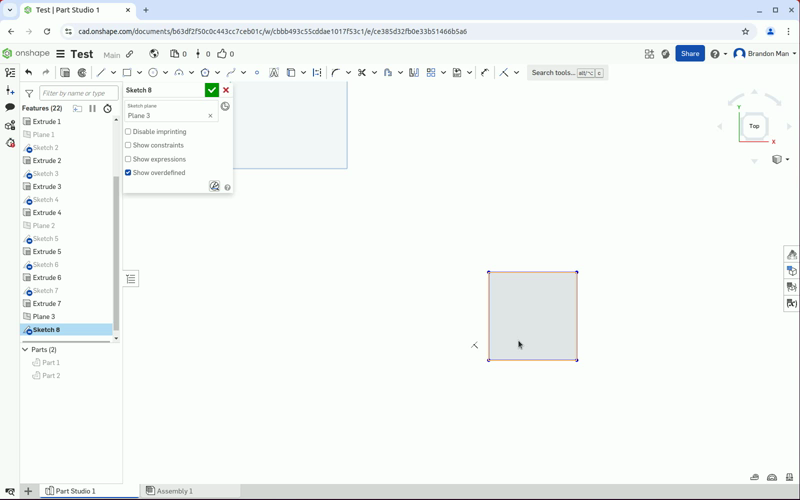
scroll(6)
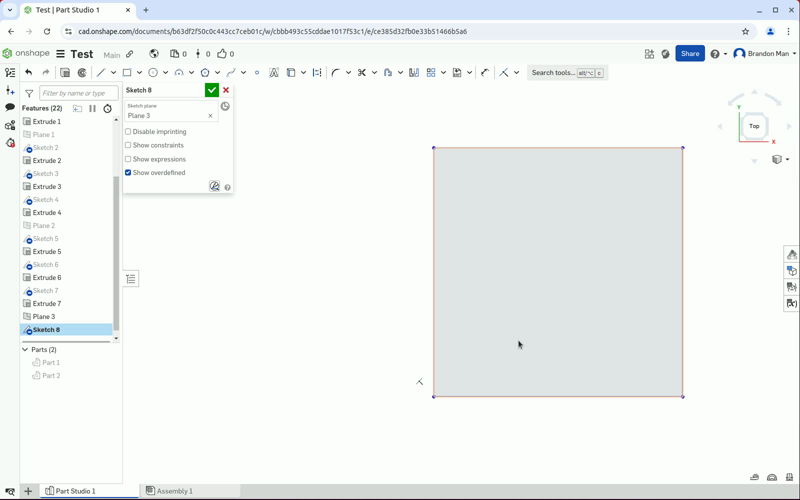
click(518, 340)
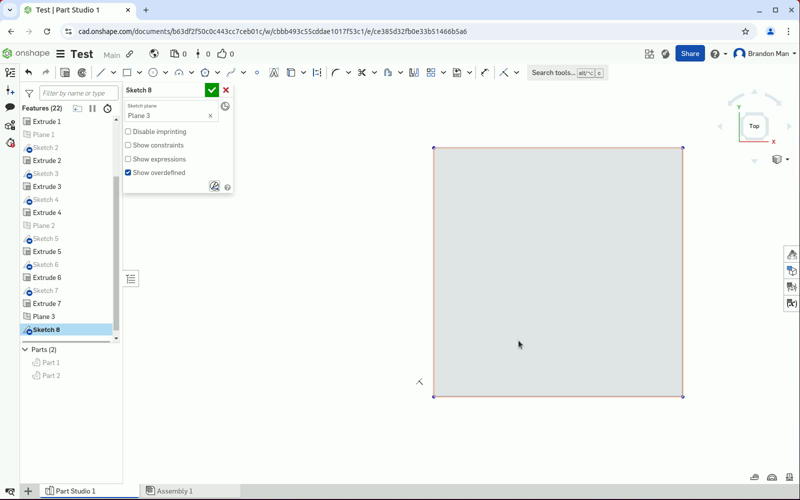
scroll(-6)
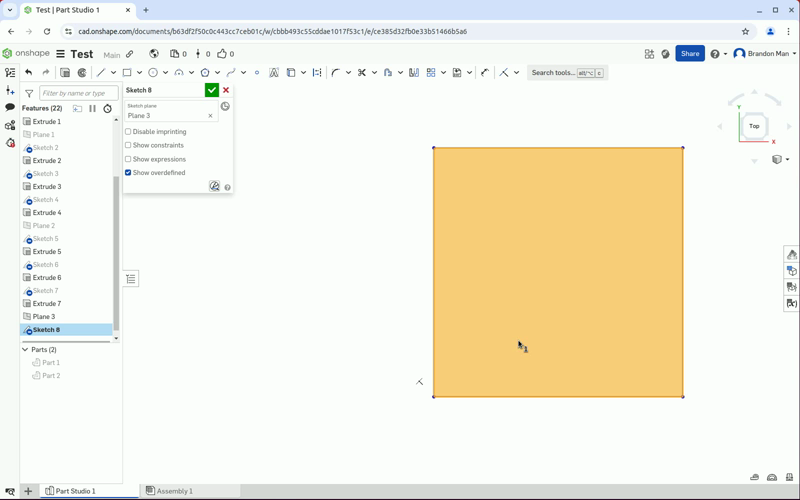
scroll(-6)
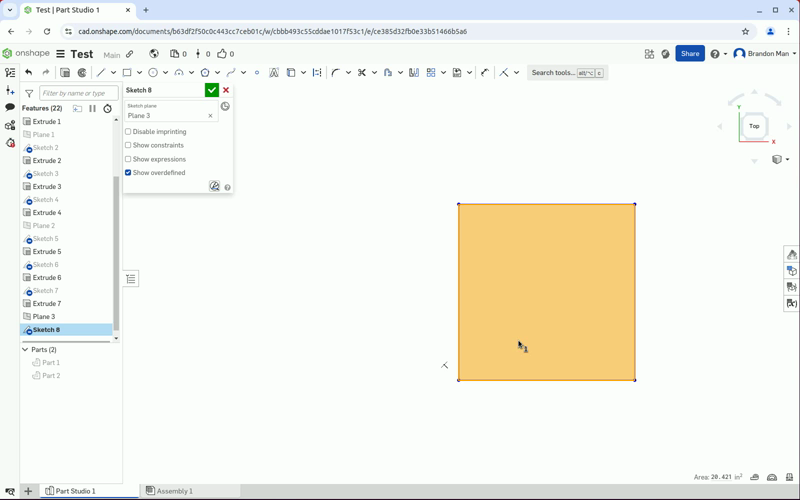
scroll(-6)
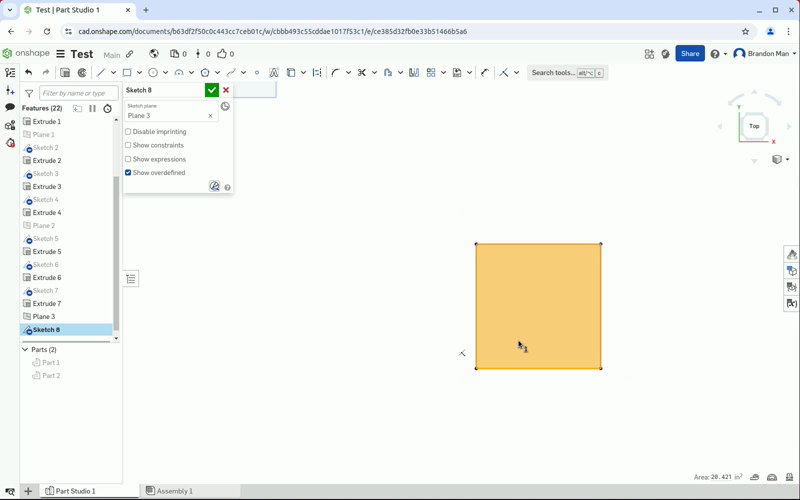
scroll(-6)
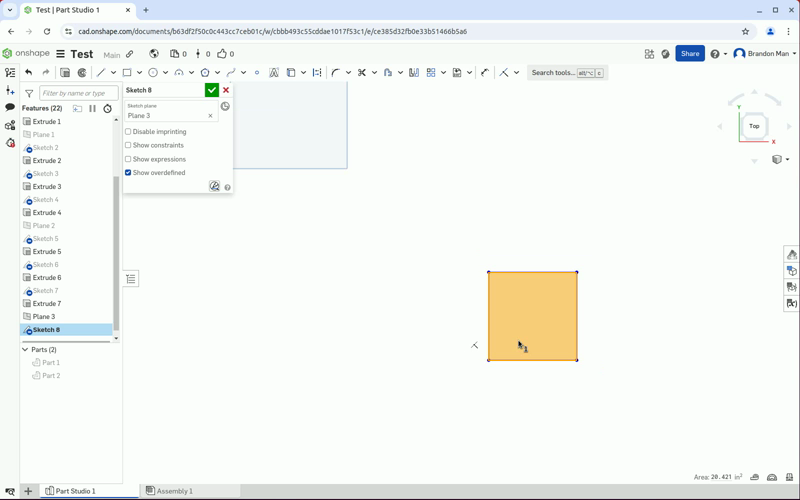
scroll(-6)
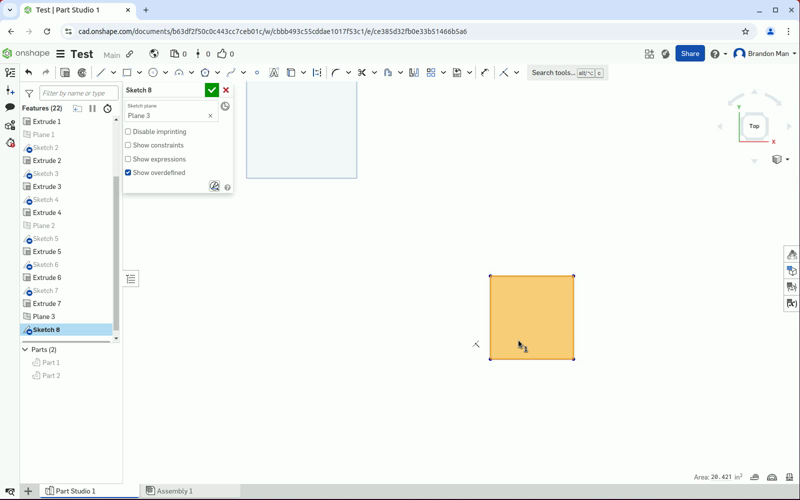
scroll(-6)
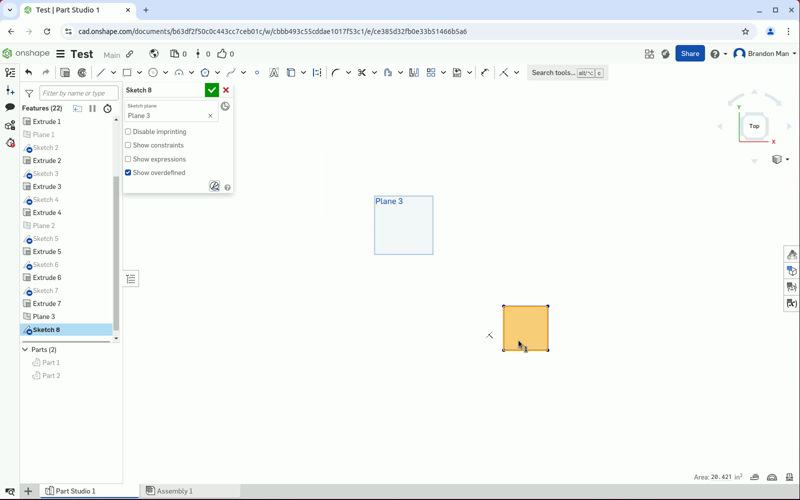
scroll(-6)
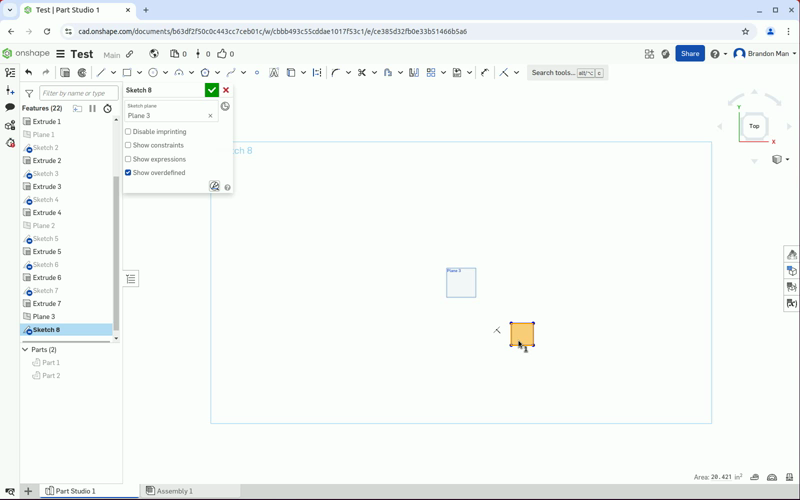
mouse_move(73, 352)
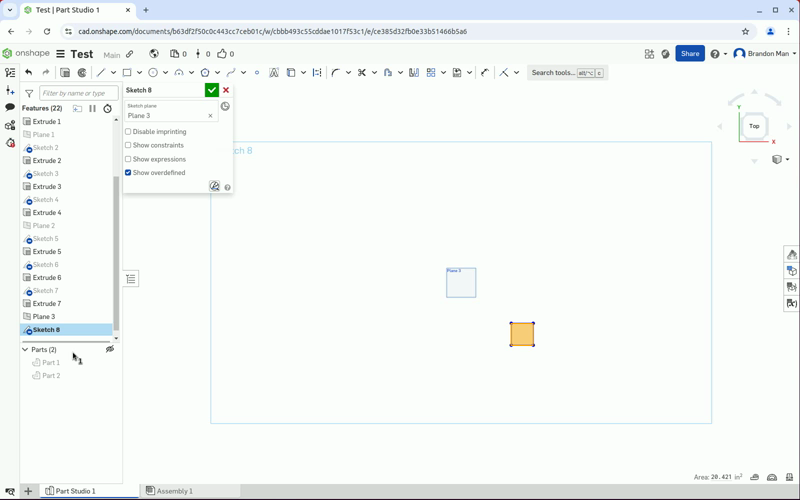
key(shift+y)
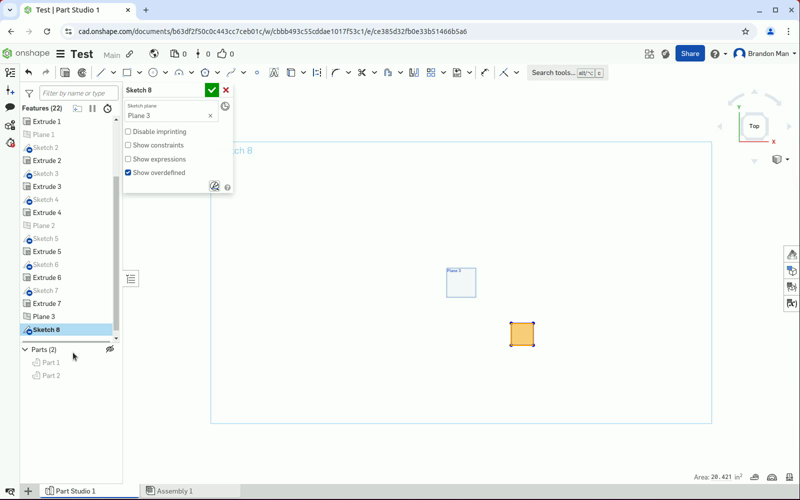
key(shift+e)
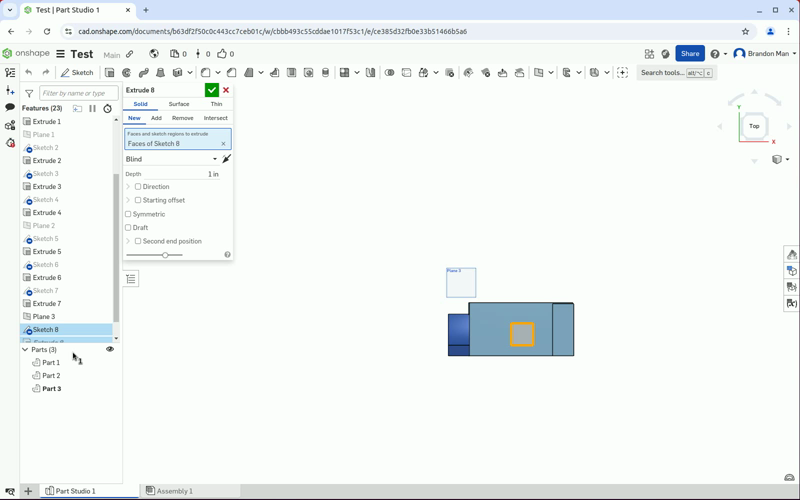
mouse_move(143, 106)
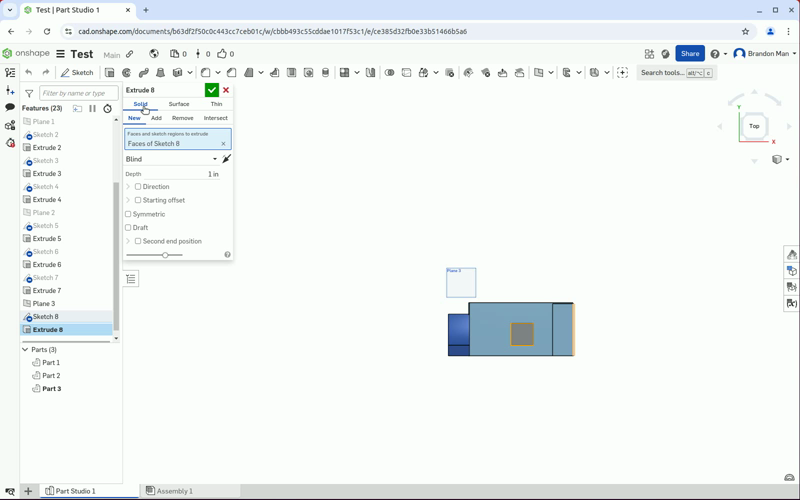
click(143, 106)
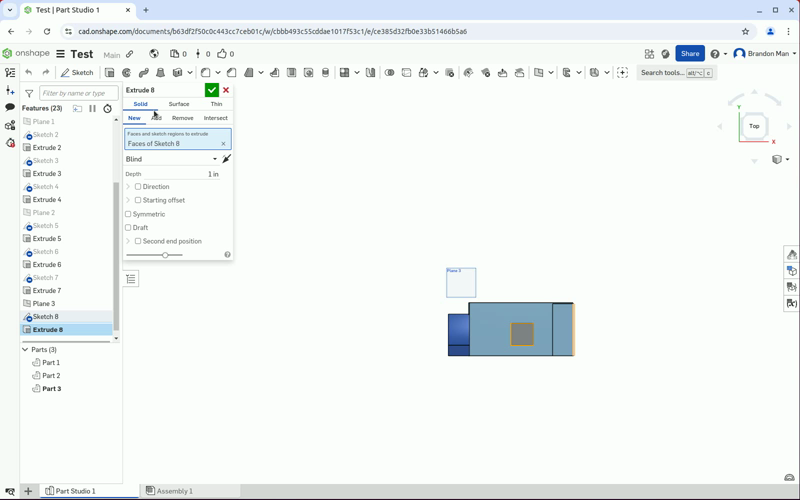
mouse_move(186, 120)
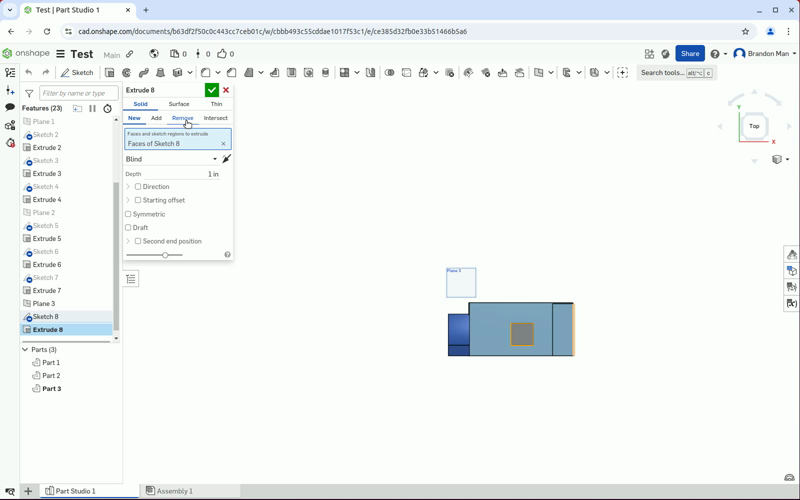
click(186, 120)
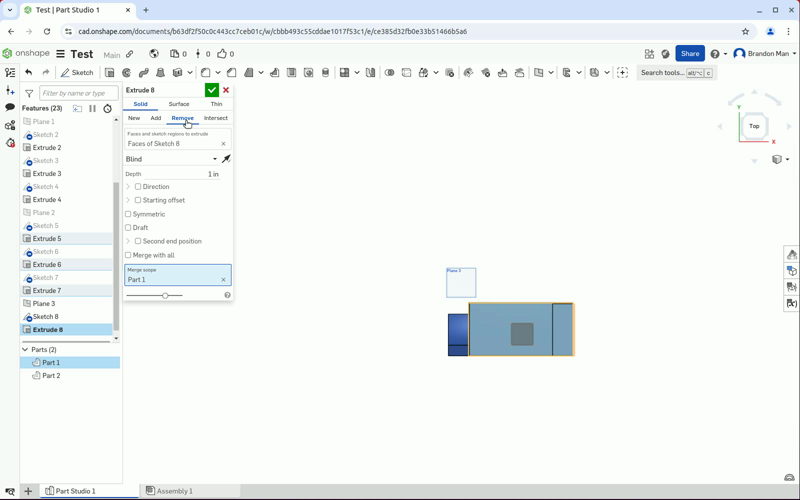
key(tab, 4)
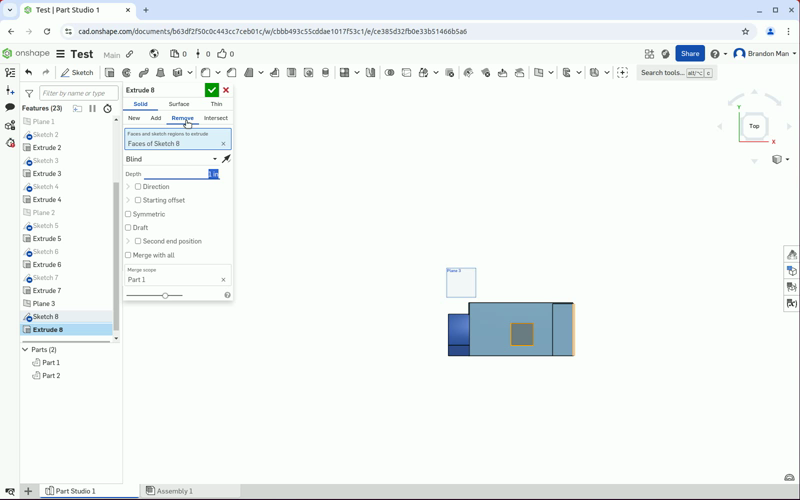
text(4.333)
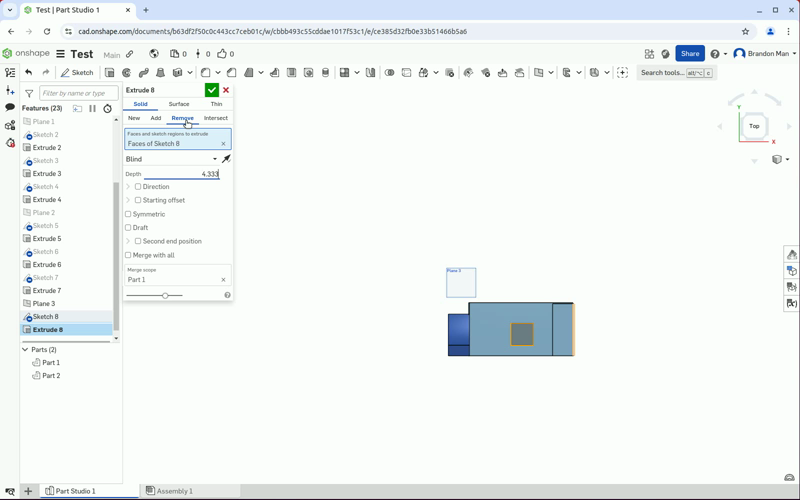
key(tab, 6)
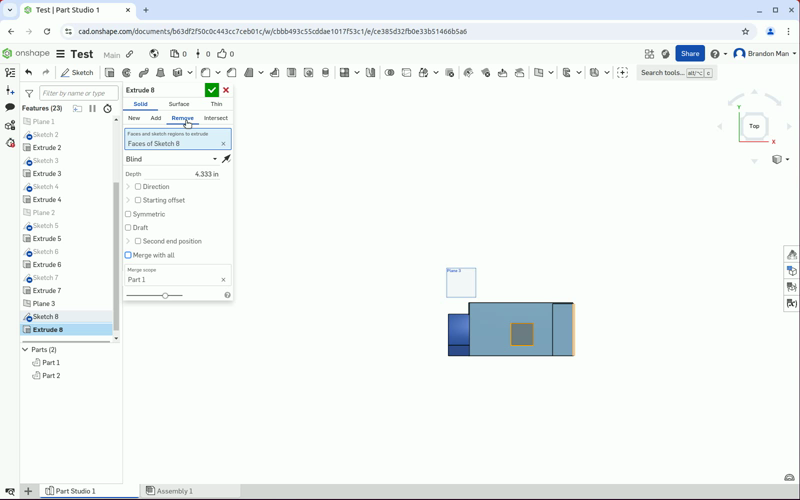
key(space)
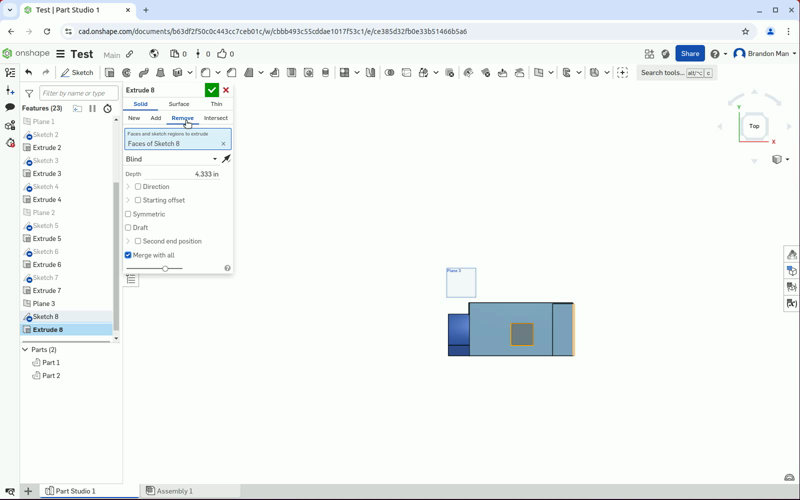
key(enter)
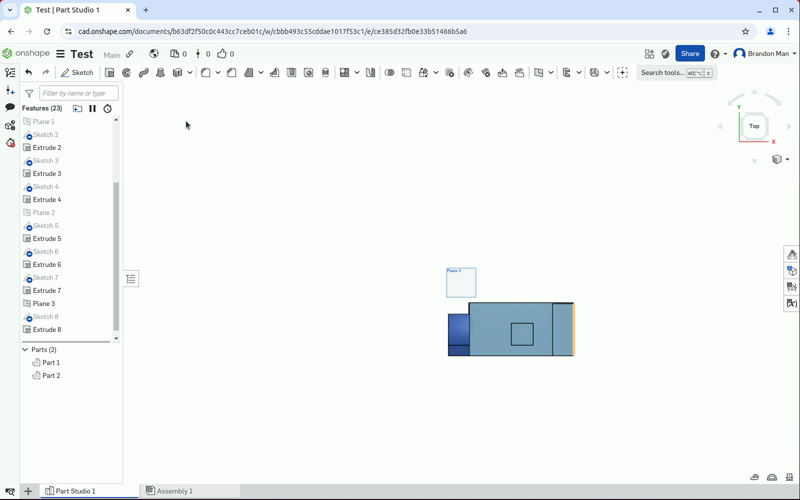
key(shift+h)
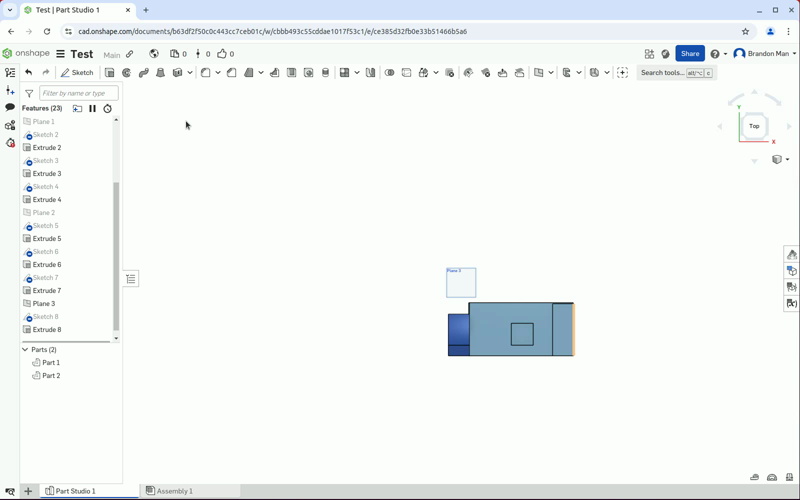
key(shift+h)
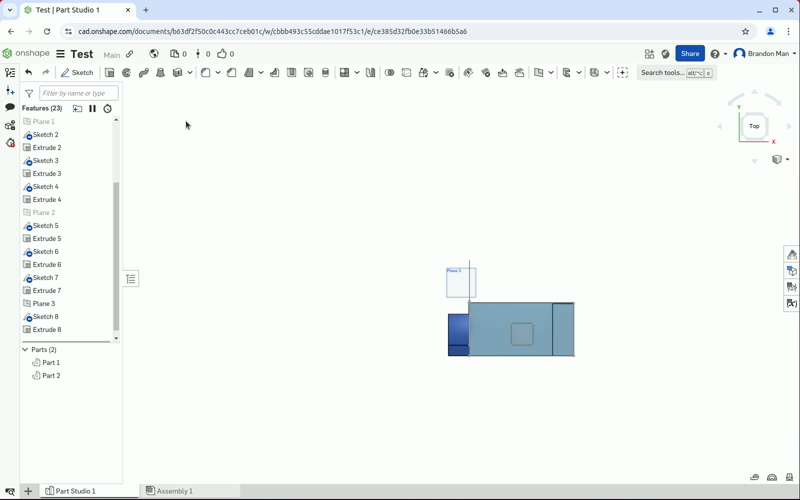
key(shift+7)
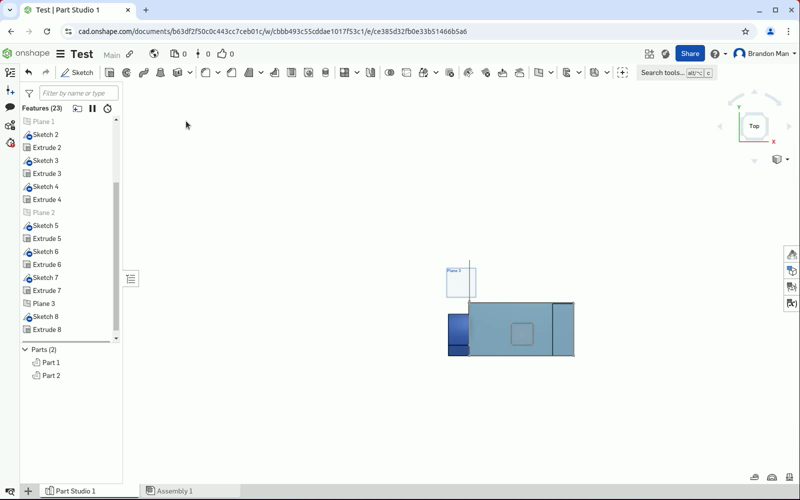
key(up, 3)
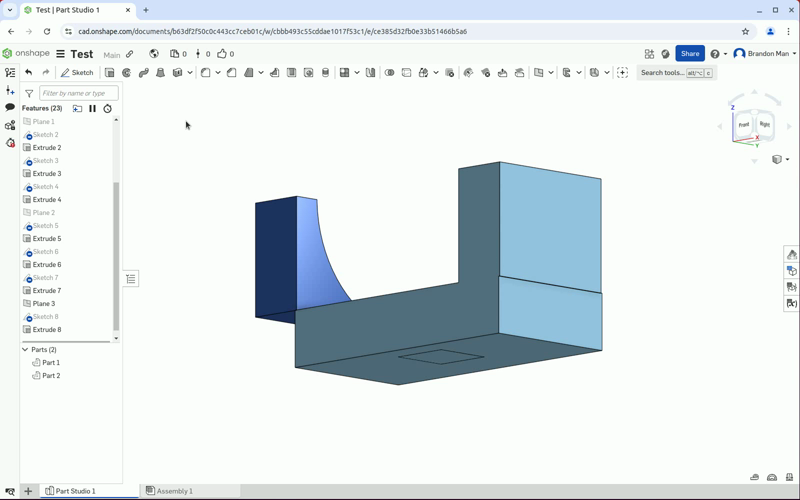
key(left, 3)
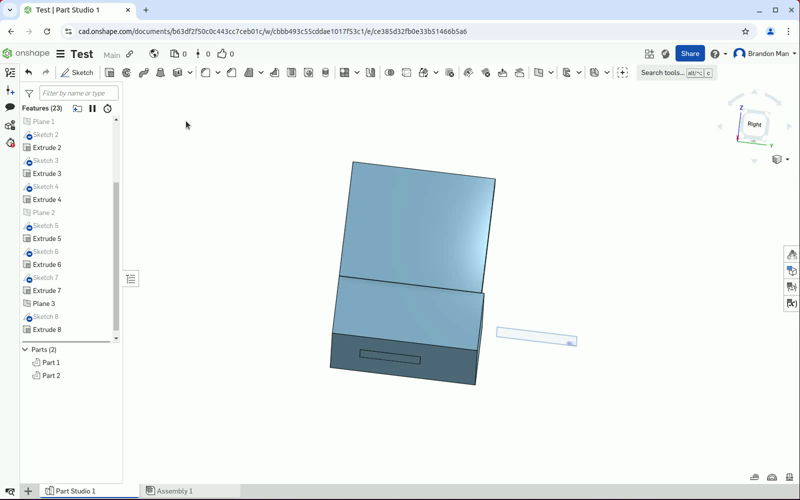
key(right, 3)
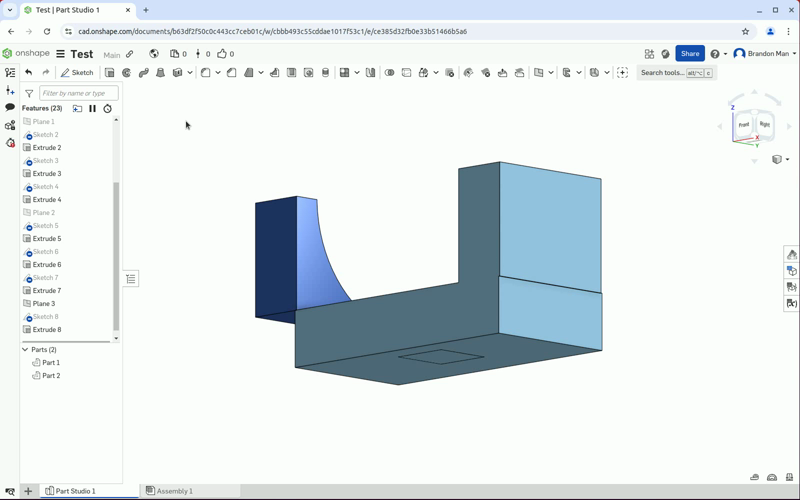
key(down, 3)
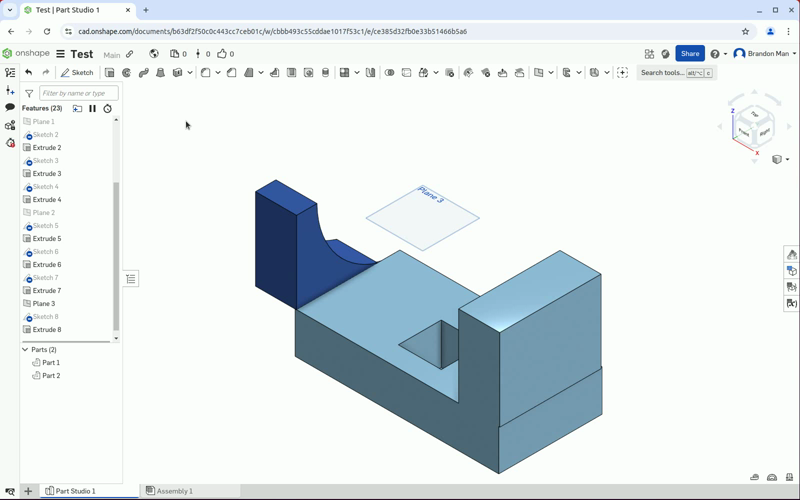
mouse_move(69, 98)
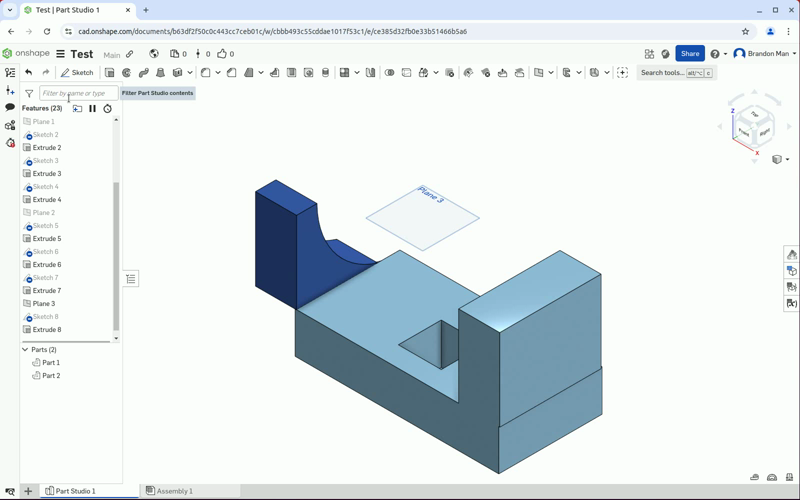
click(69, 98)